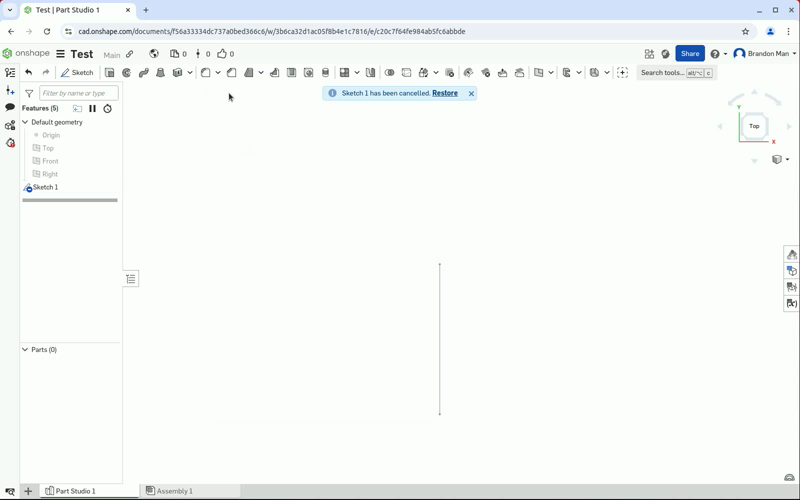
key(shift+h)
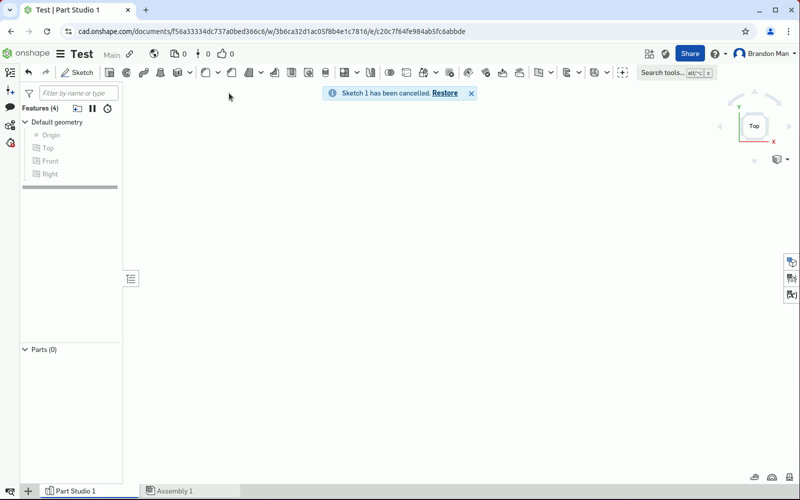
mouse_move(73, 352)
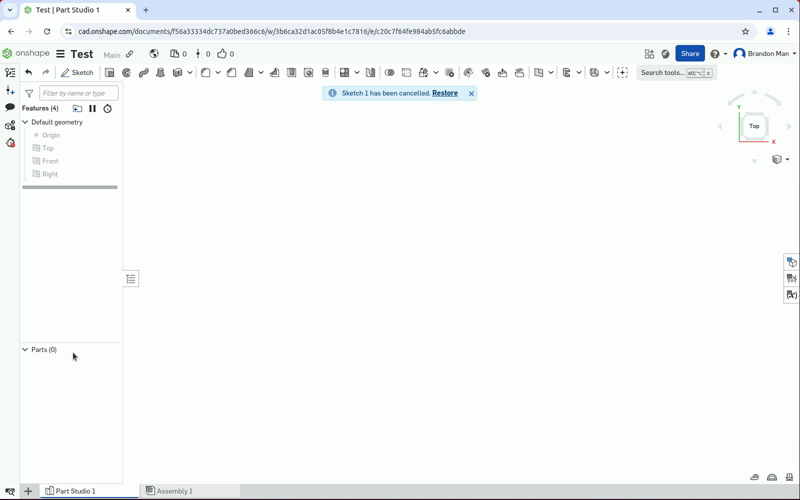
key(y)
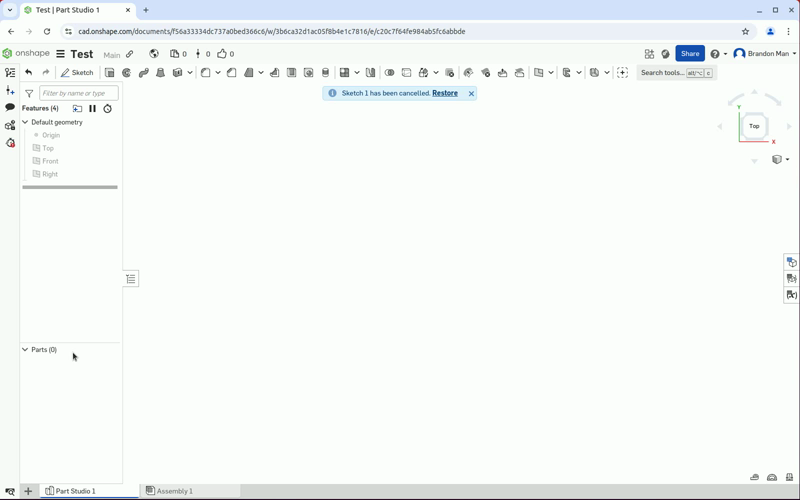
key(shift+p)
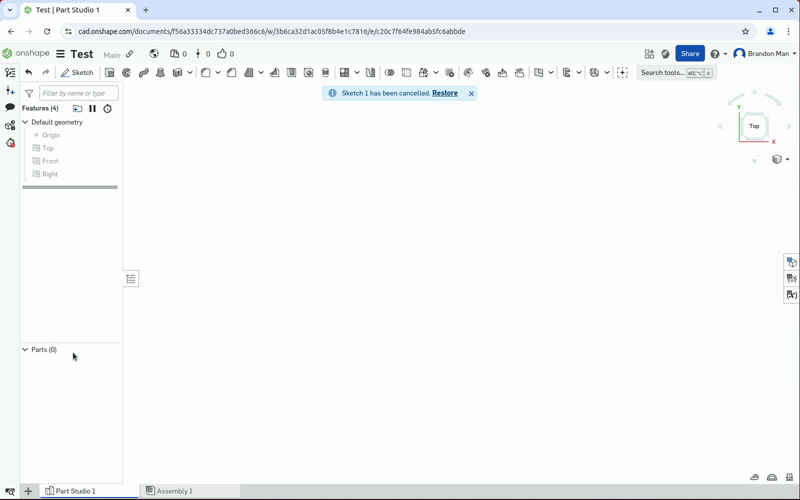
key(space)
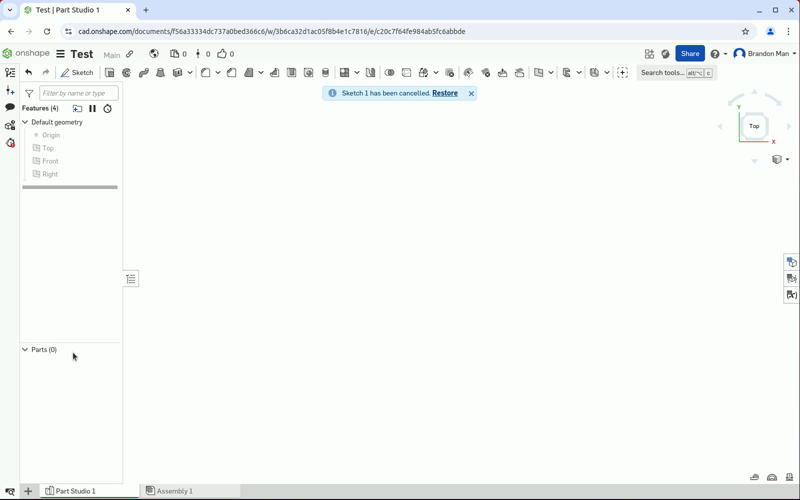
key_down(shift)
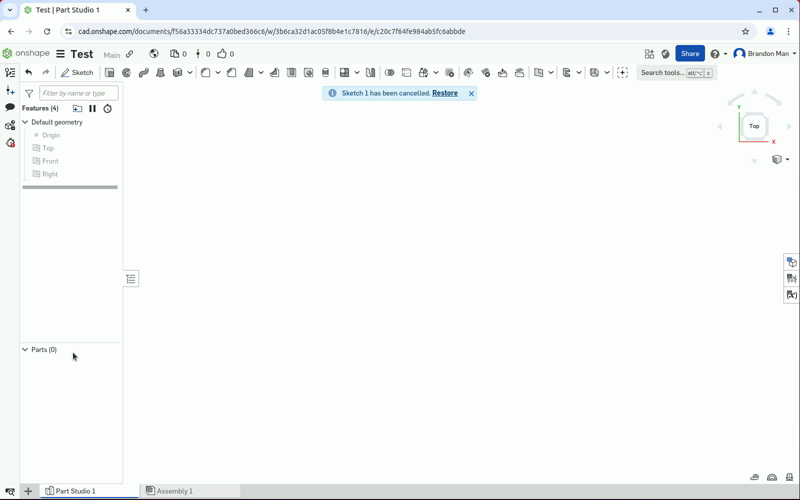
key(up)
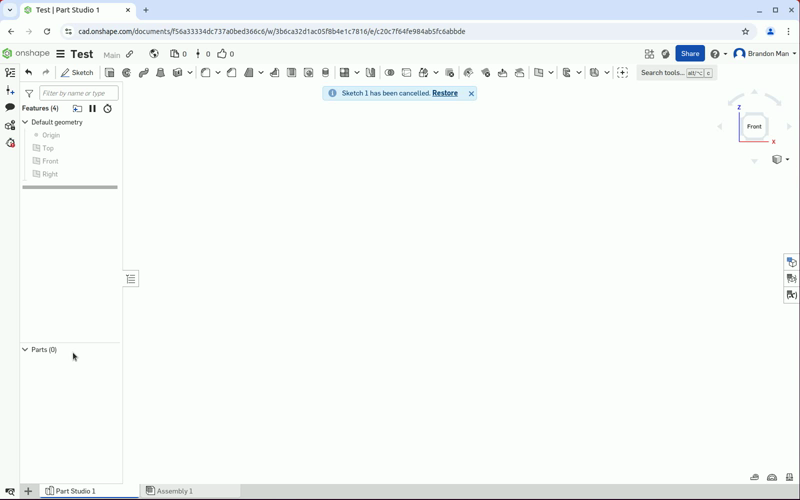
key_up(shift)
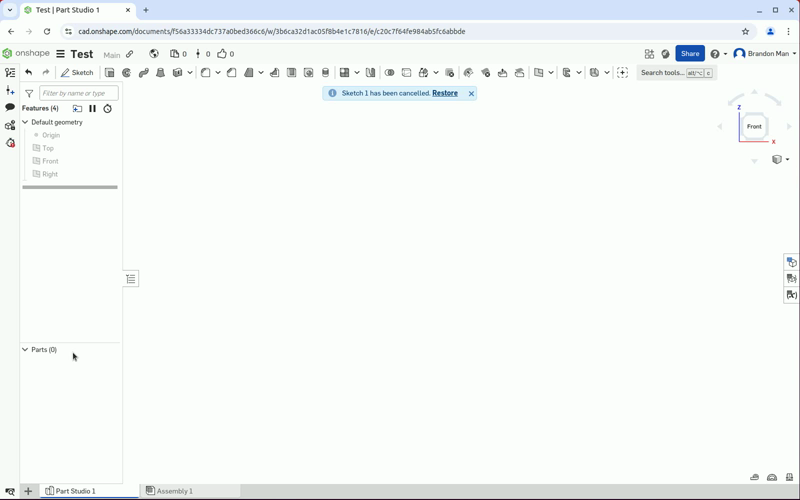
key(space)
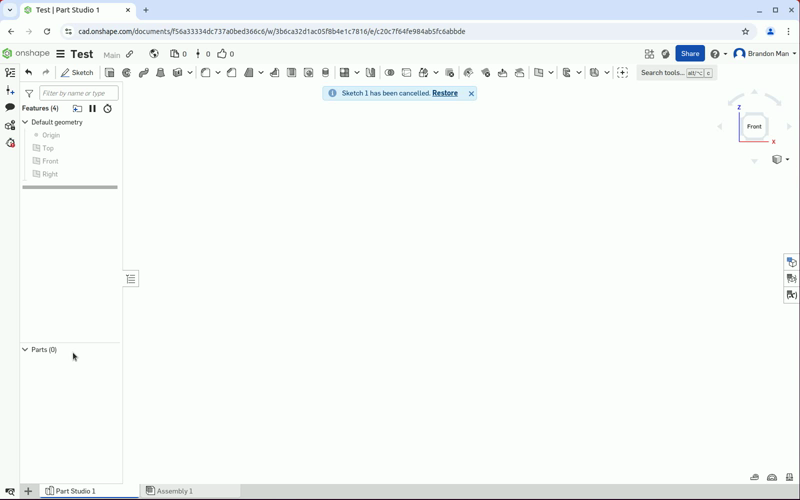
key_down(shift)
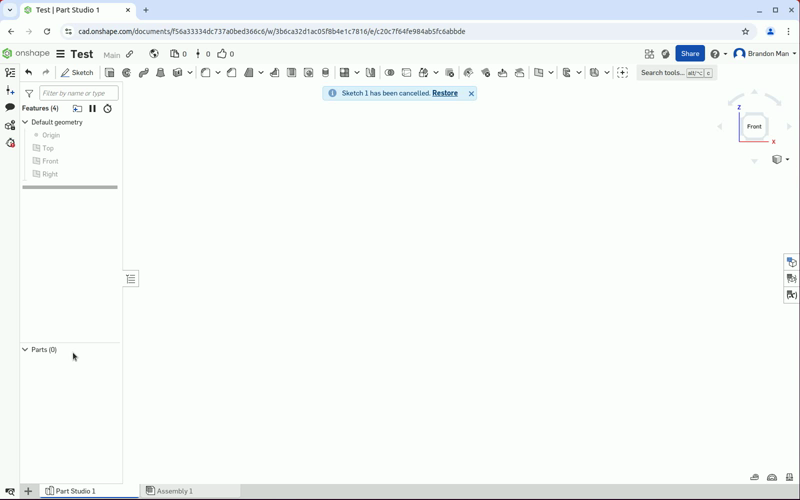
key(left)
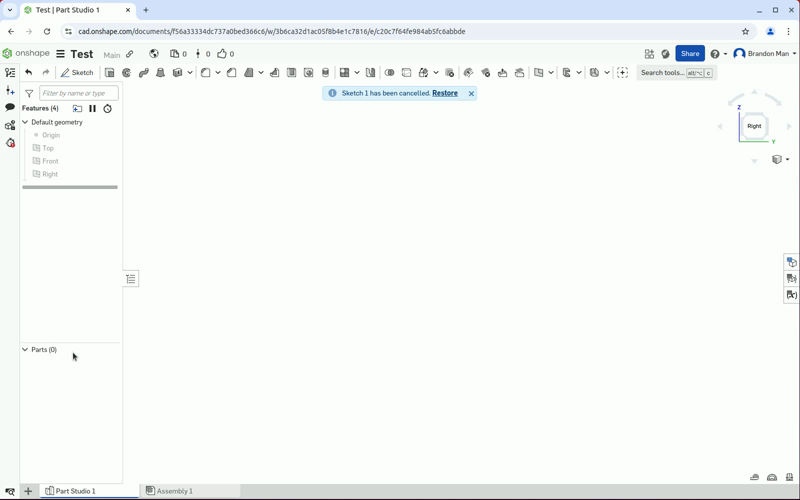
key_up(shift)
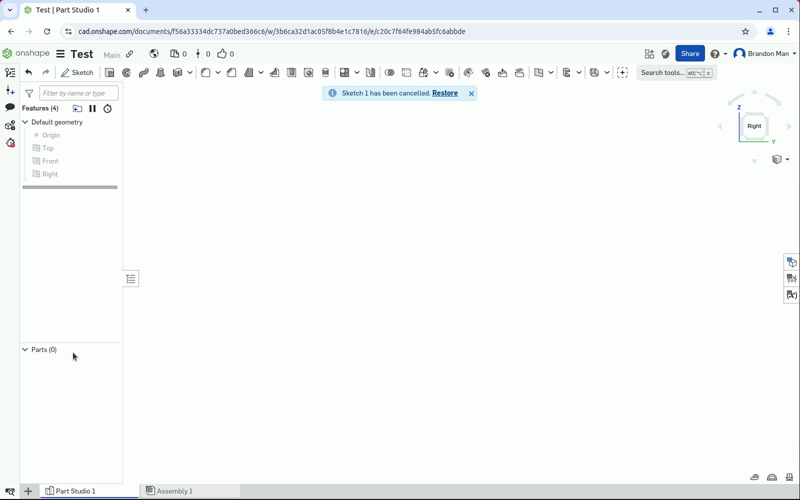
mouse_move(73, 352)
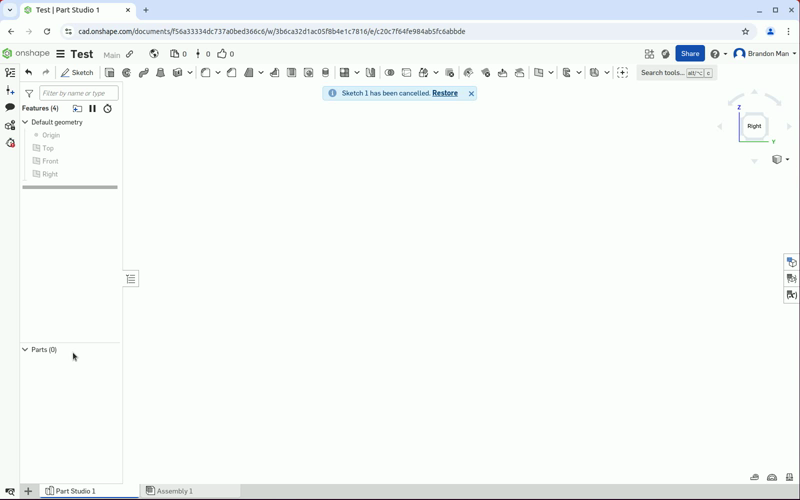
key(shift+y)
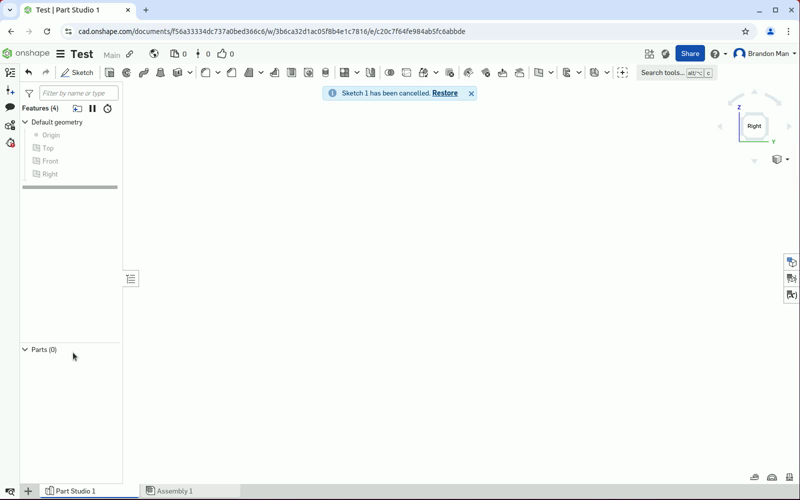
key(shift+s)
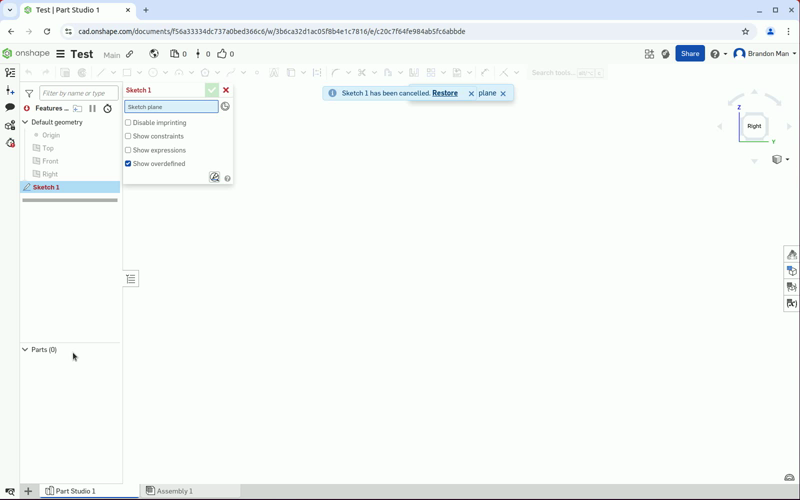
mouse_move(73, 176)
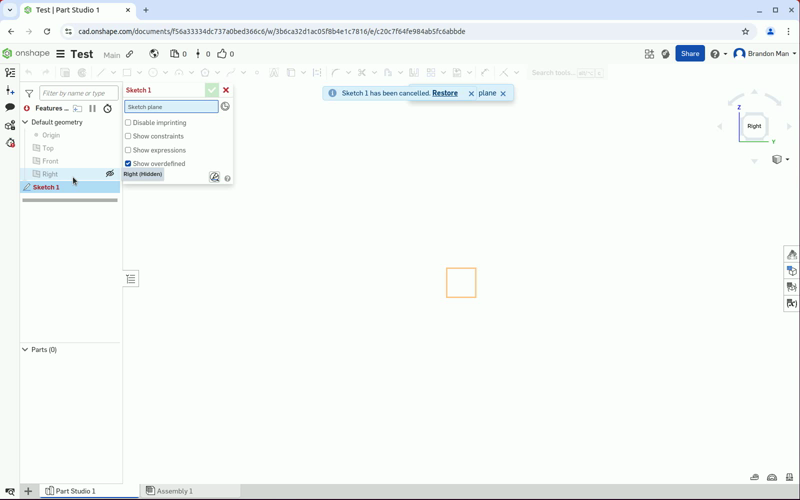
click(73, 176)
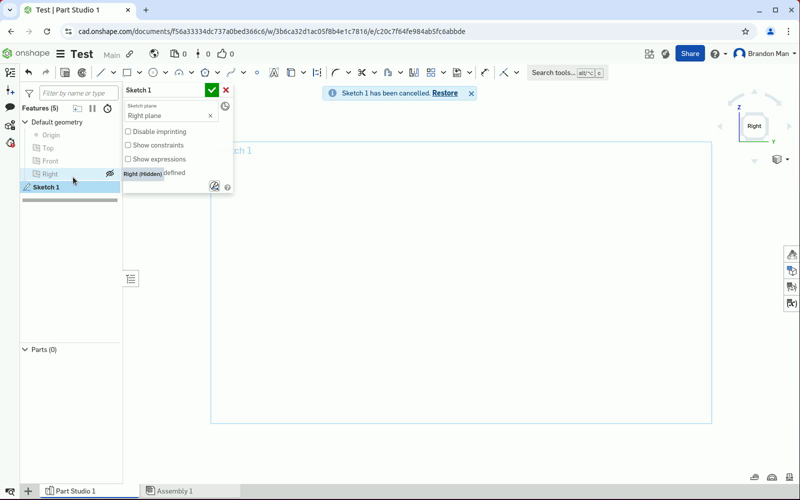
mouse_move(73, 352)
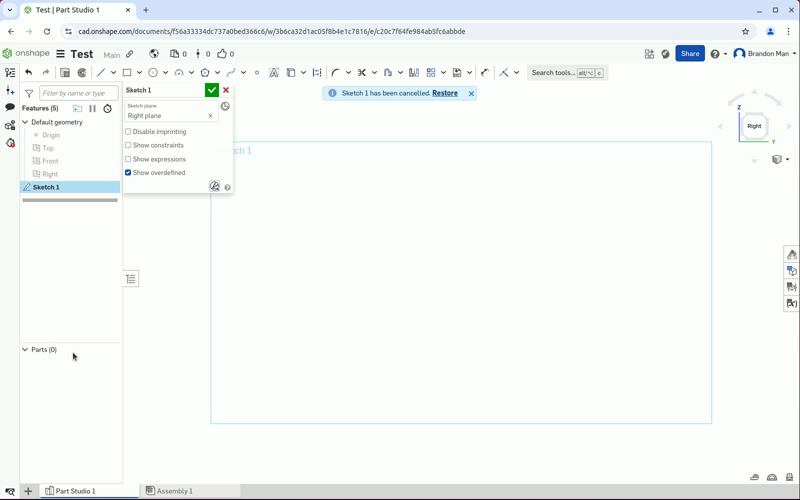
key(y)
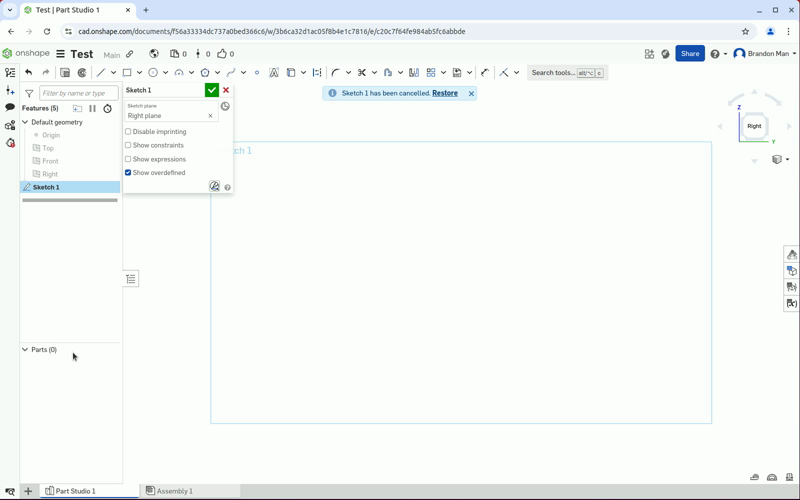
key(l)
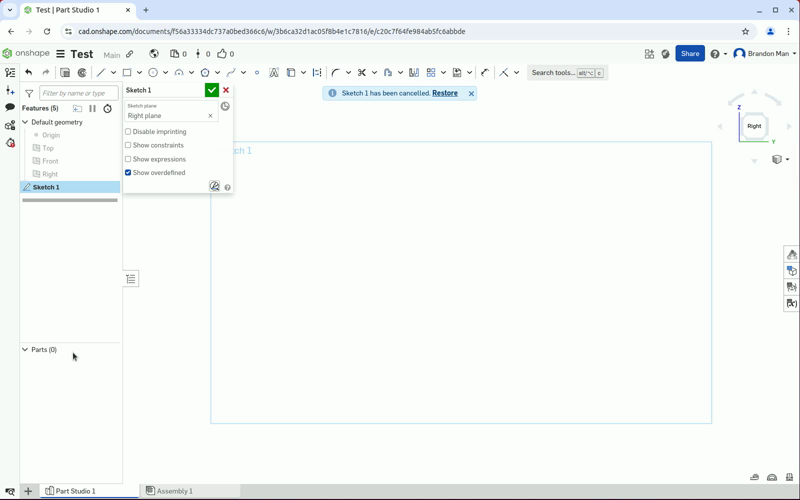
key_down(shift)
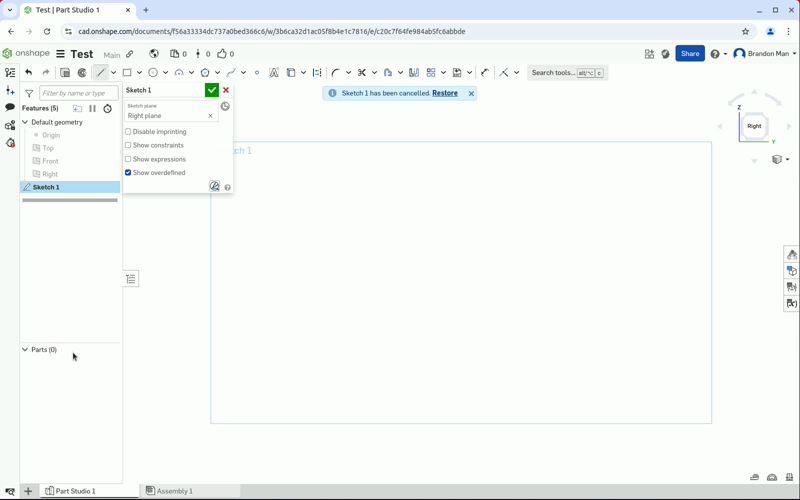
mouse_move(444, 287)
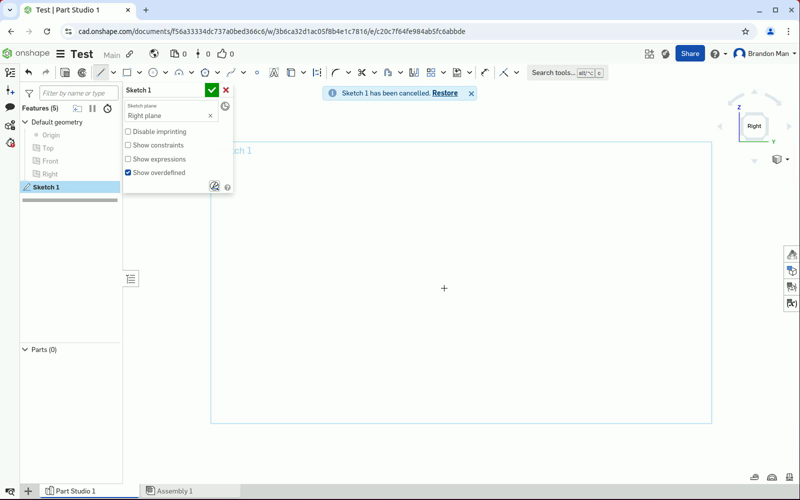
click(444, 287)
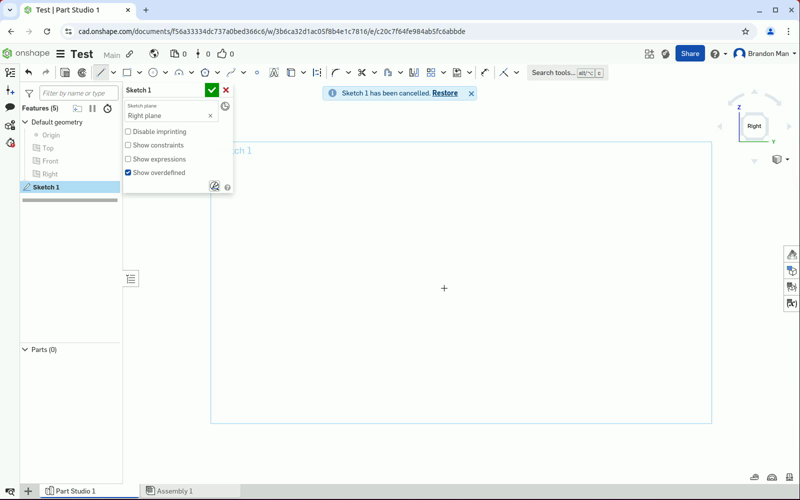
key_up(shift)
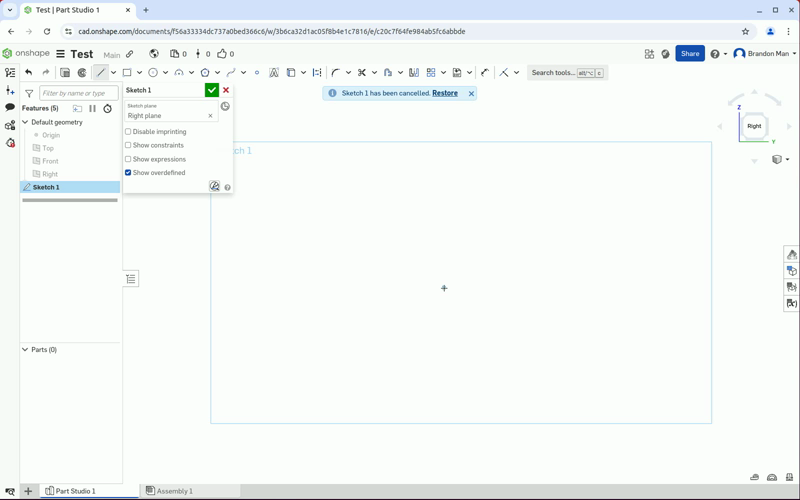
key_down(shift)
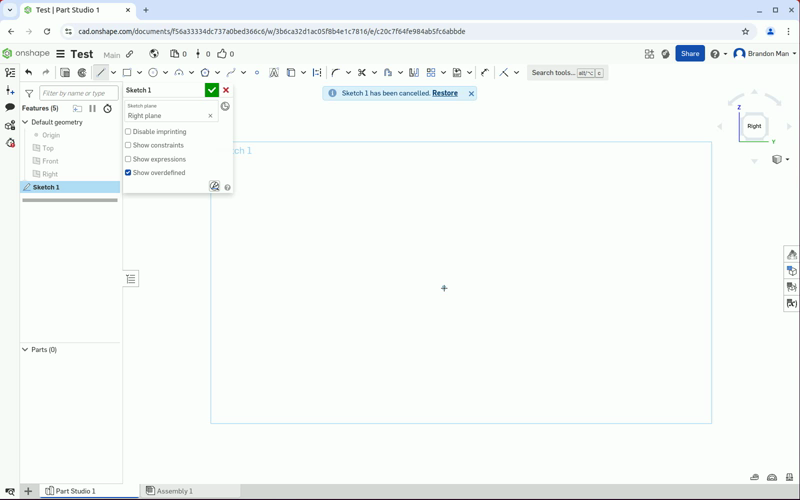
mouse_move(474, 287)
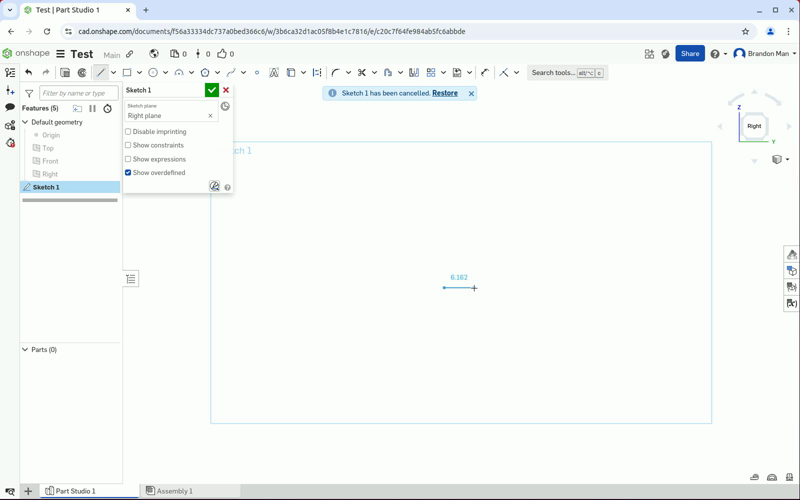
mouse_move(448, 286)
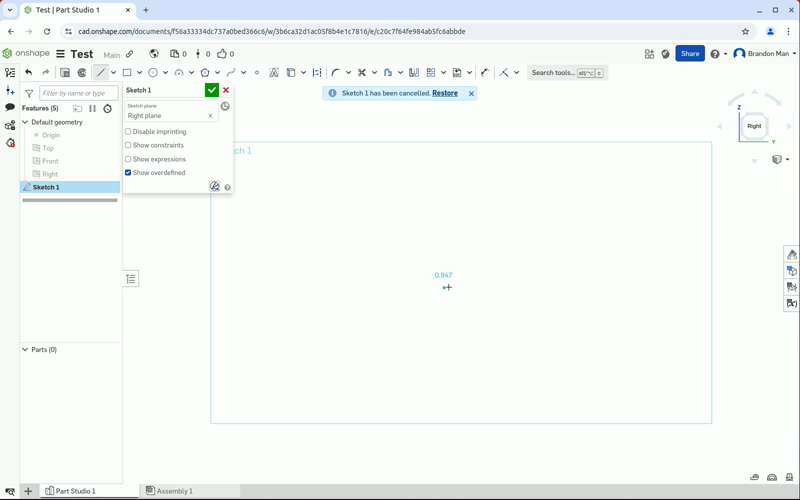
scroll(6)
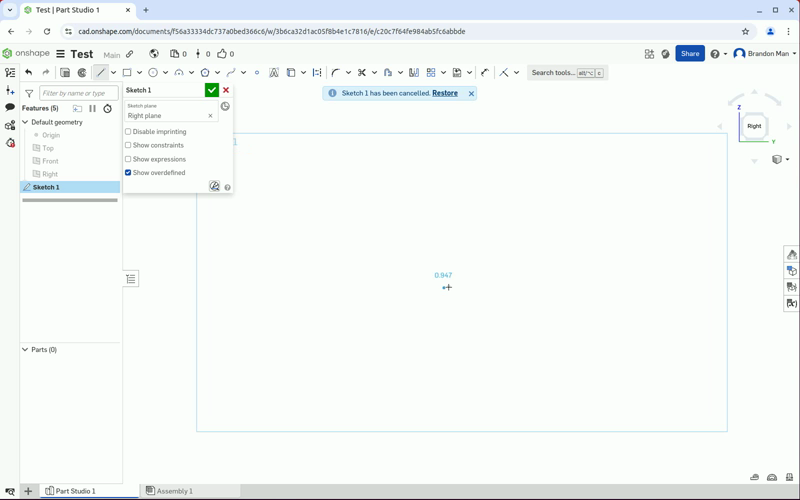
scroll(6)
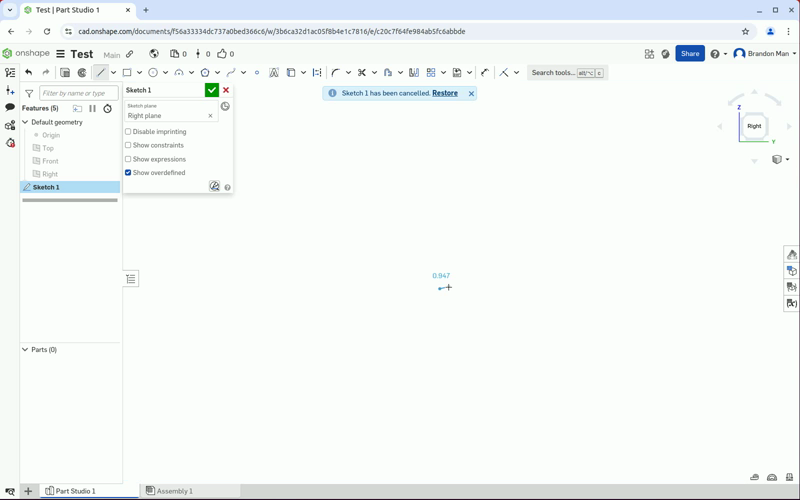
scroll(6)
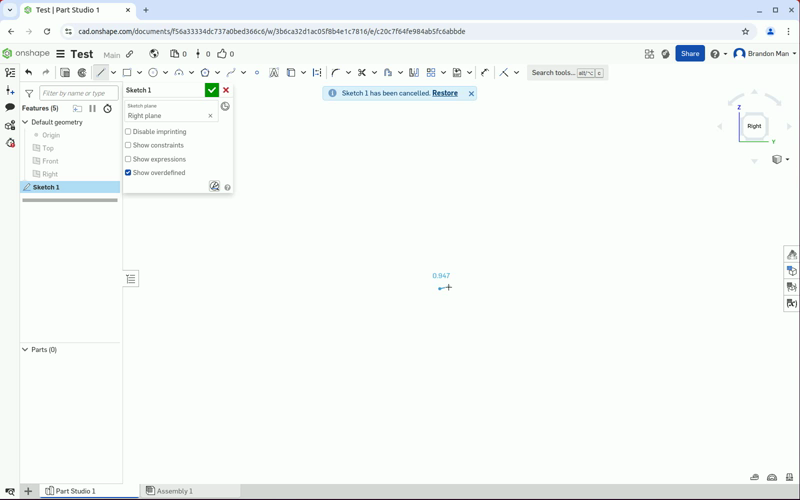
scroll(6)
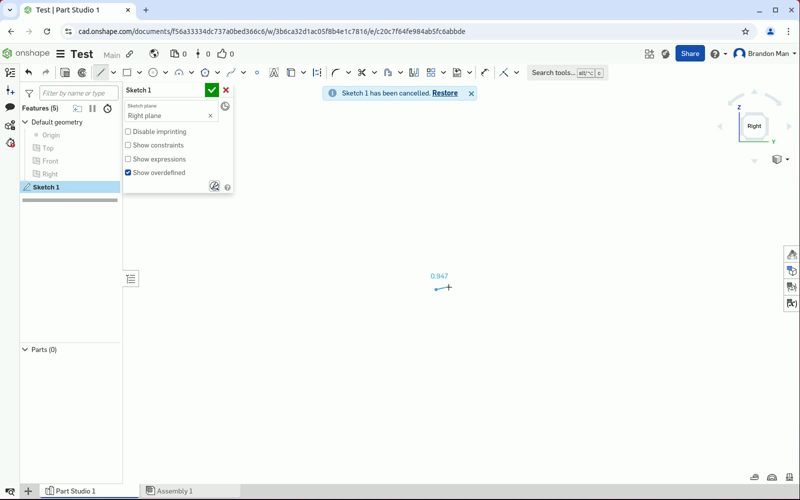
scroll(6)
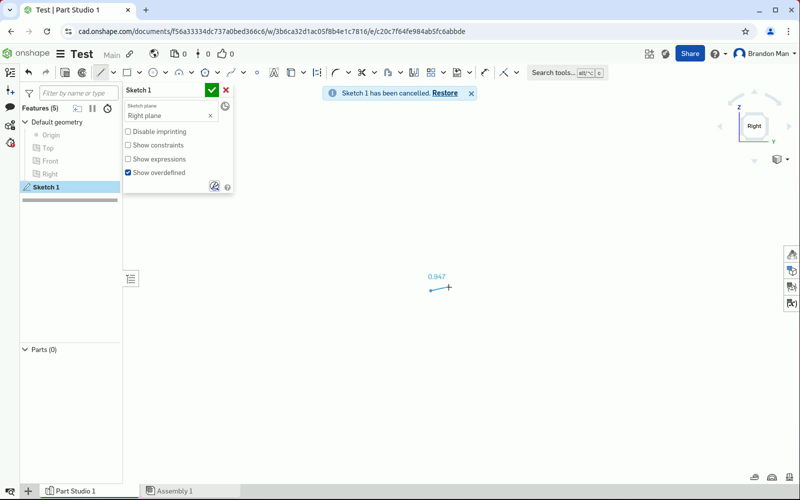
scroll(6)
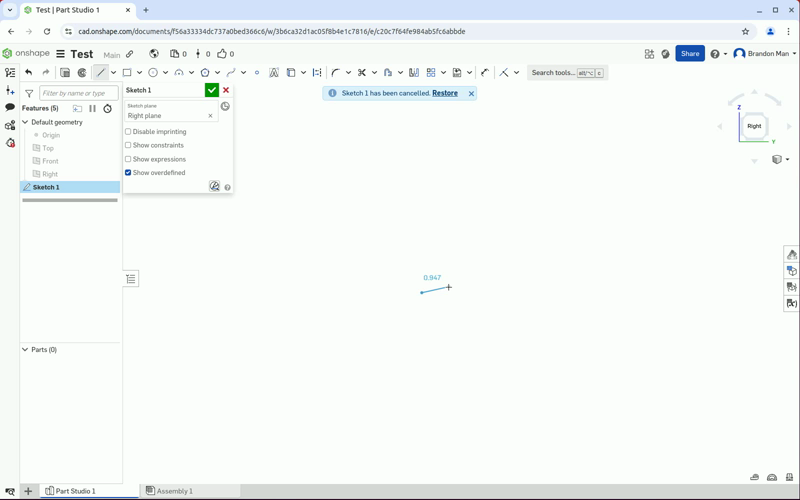
scroll(6)
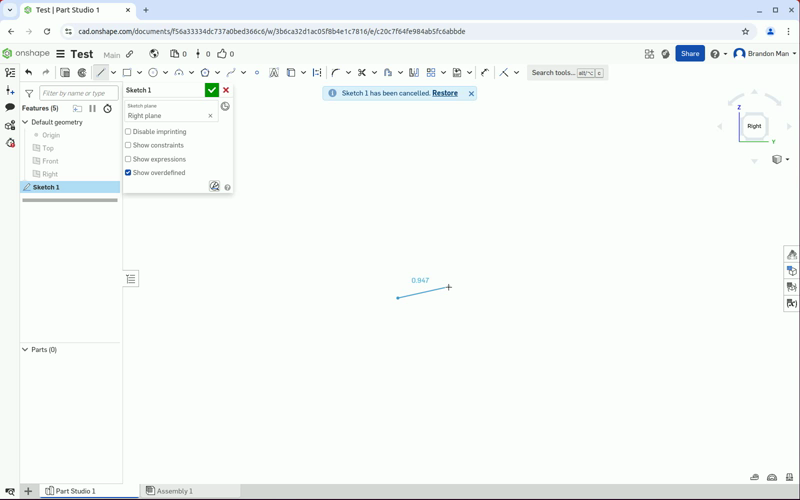
click(448, 286)
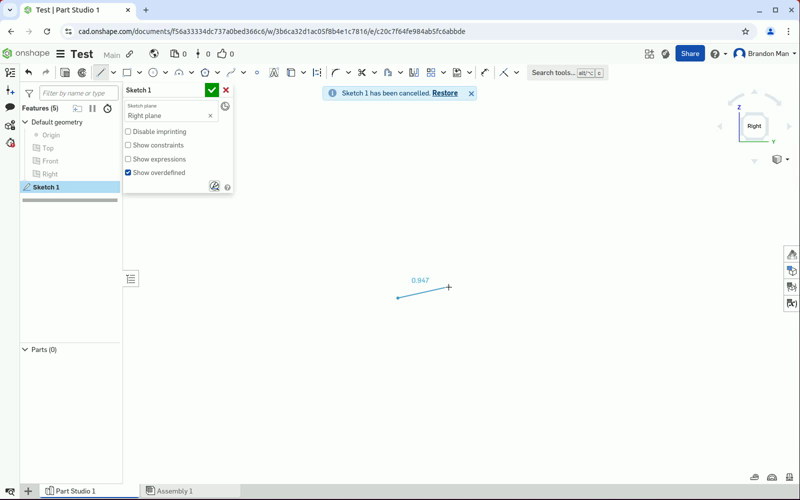
scroll(-6)
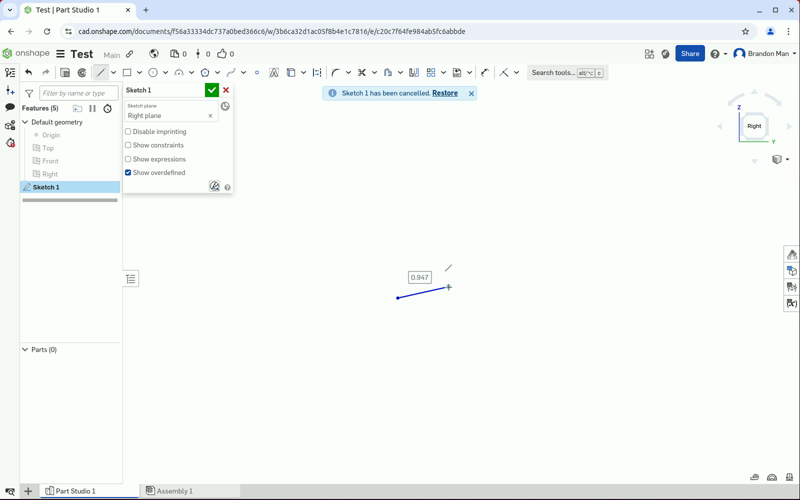
scroll(-6)
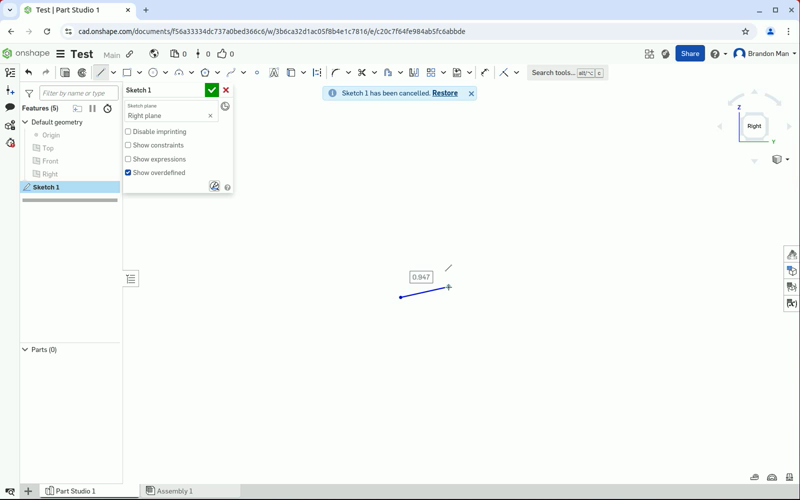
scroll(-6)
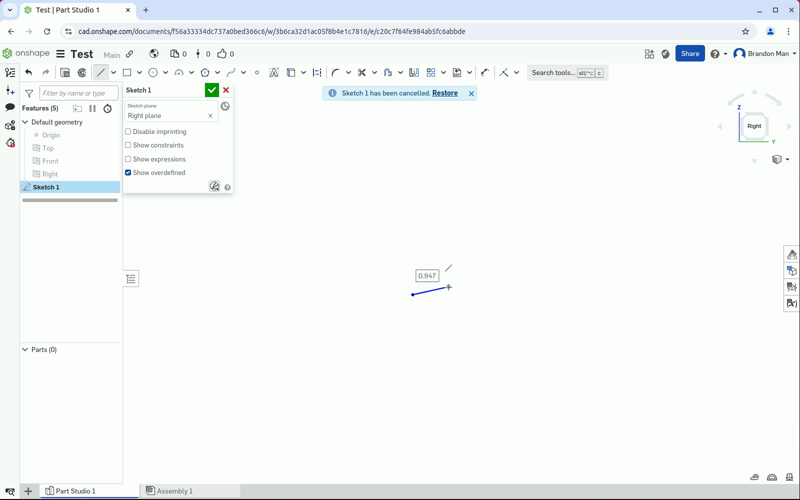
scroll(-6)
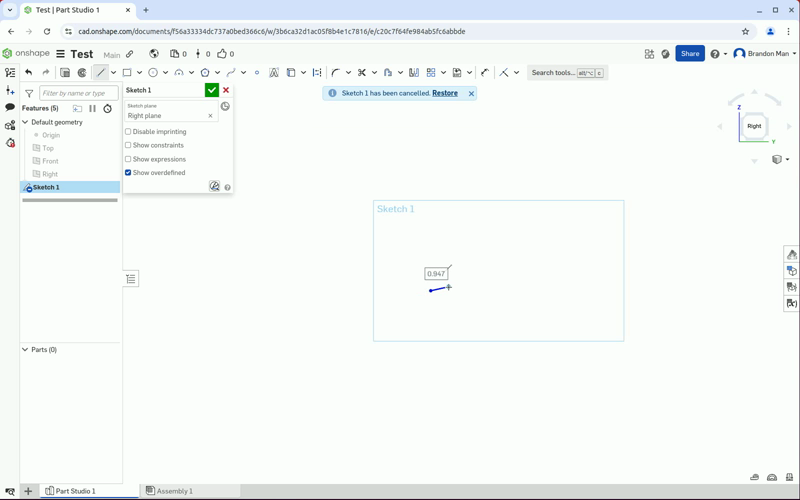
scroll(-6)
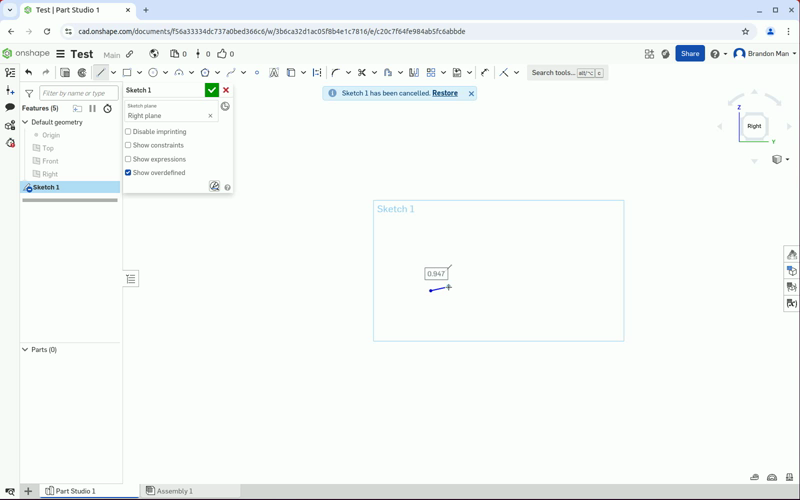
scroll(-6)
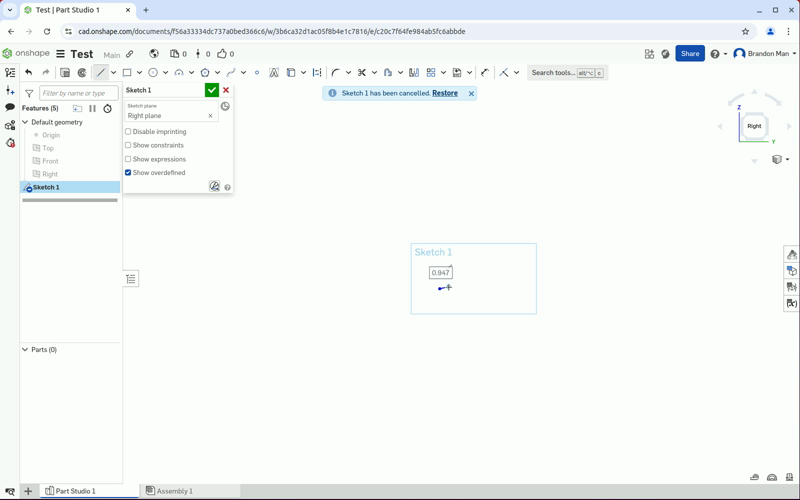
scroll(-6)
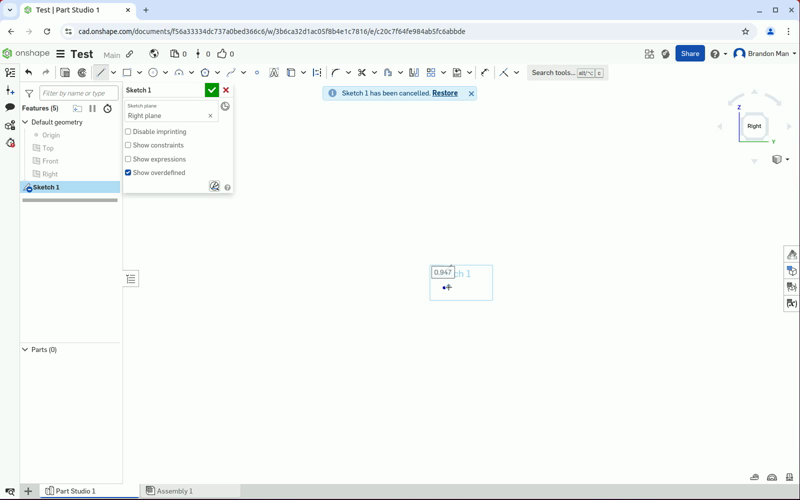
key_up(shift)
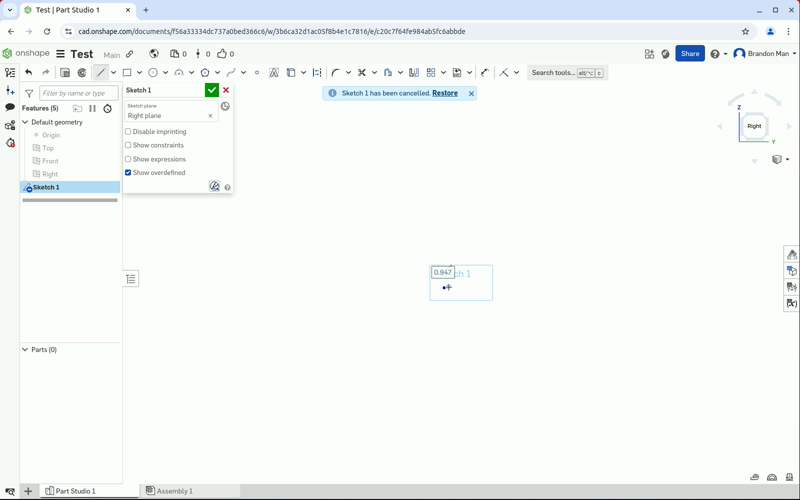
key(esc)
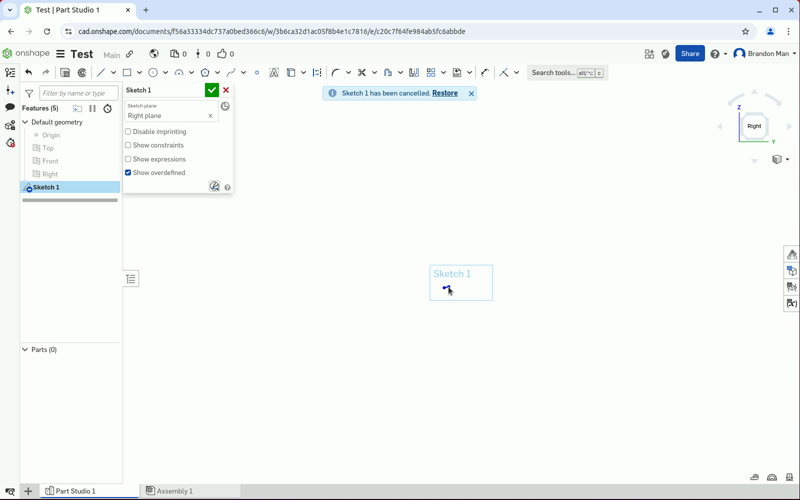
key(a)
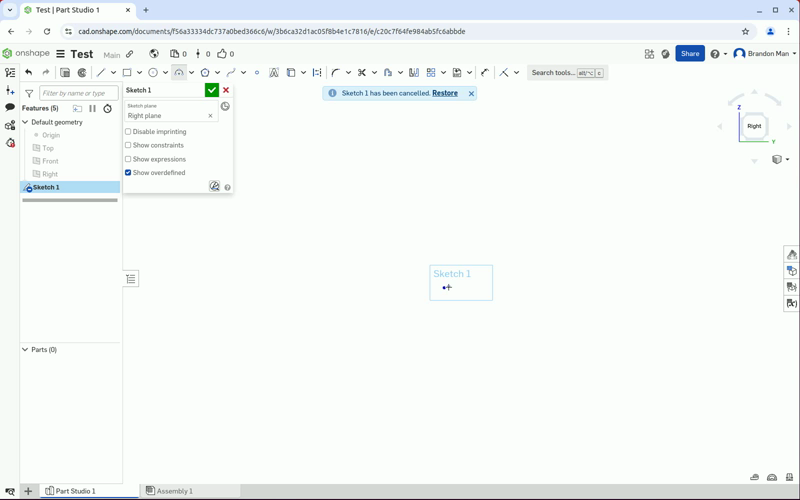
mouse_move(448, 286)
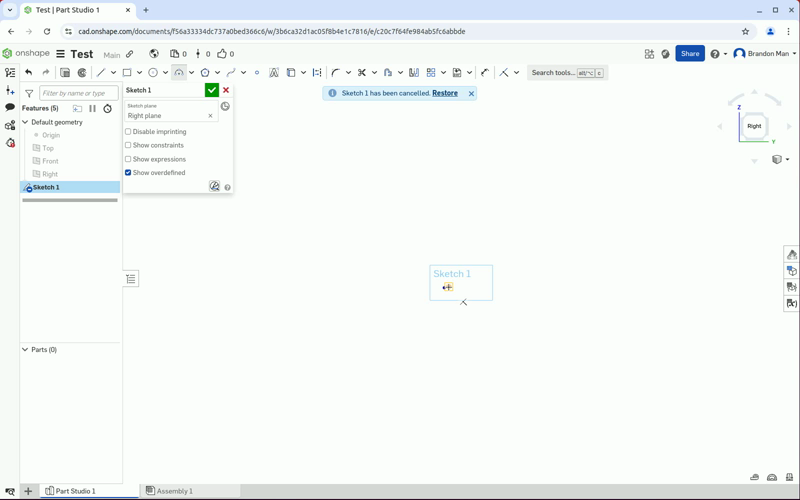
scroll(6)
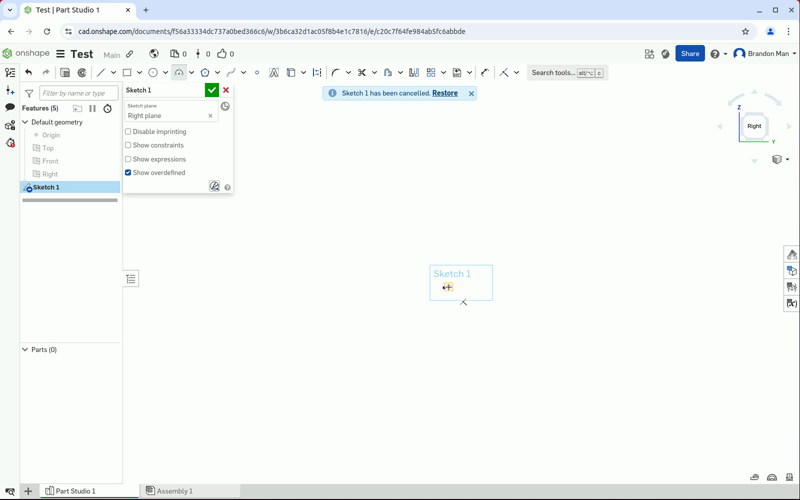
scroll(6)
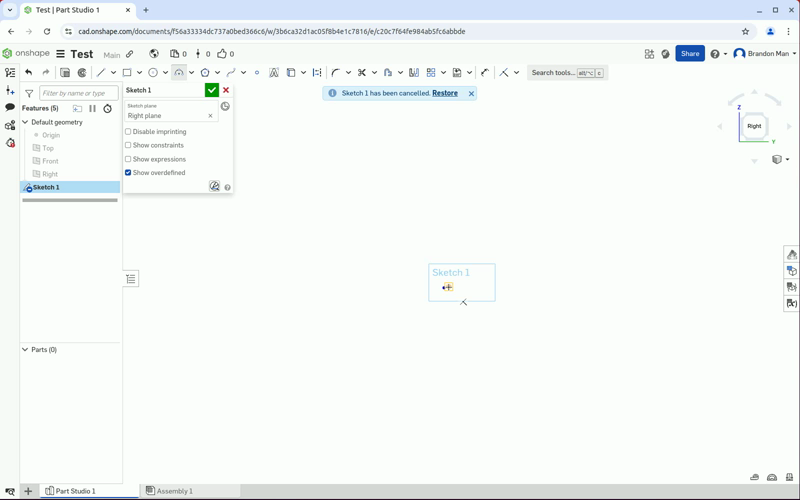
scroll(6)
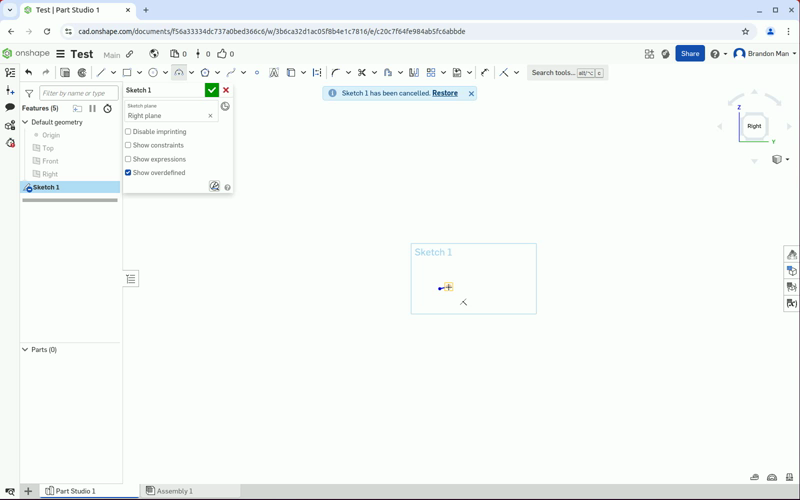
scroll(6)
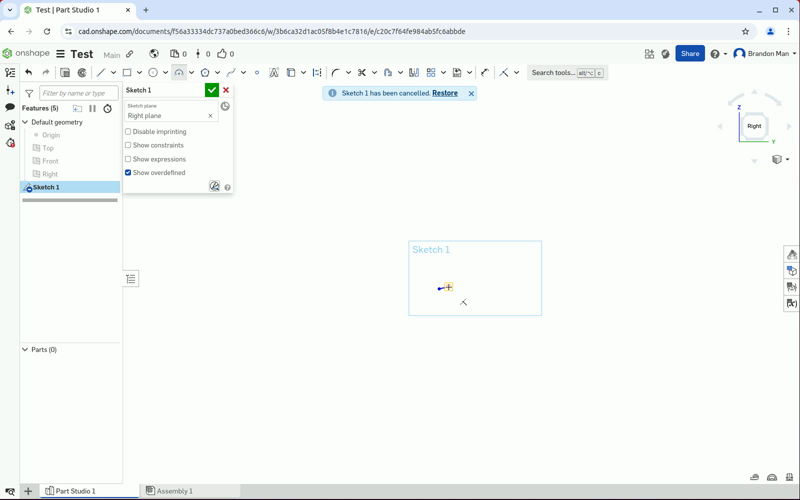
scroll(6)
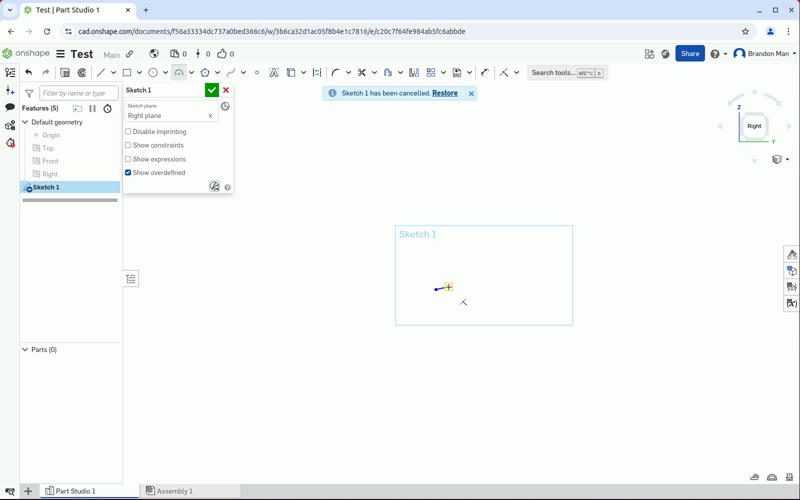
scroll(6)
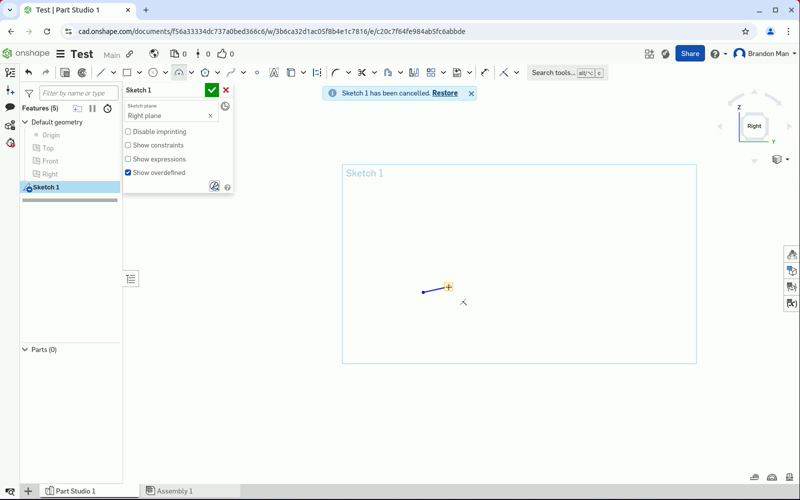
scroll(6)
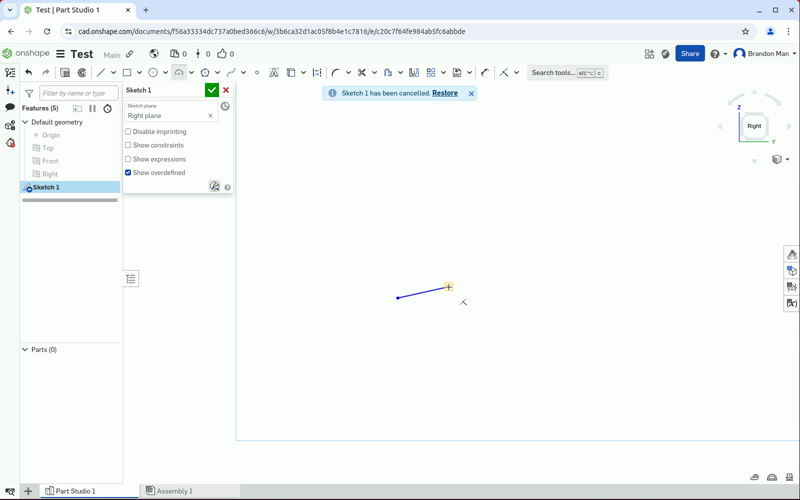
click(448, 286)
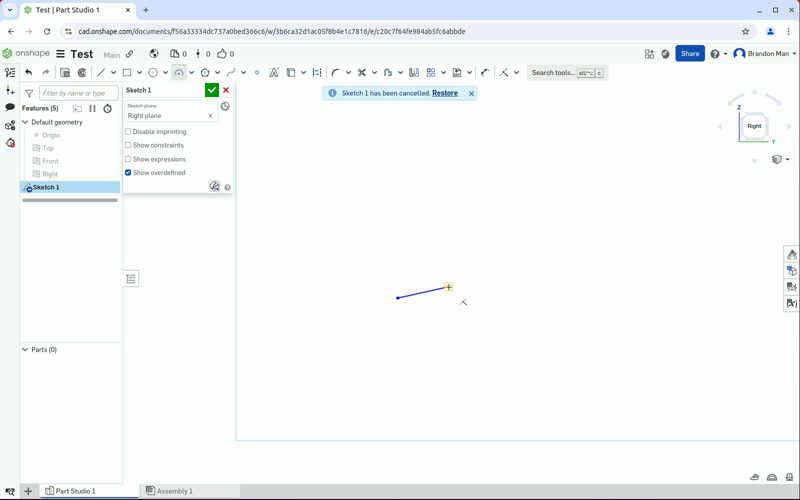
scroll(-6)
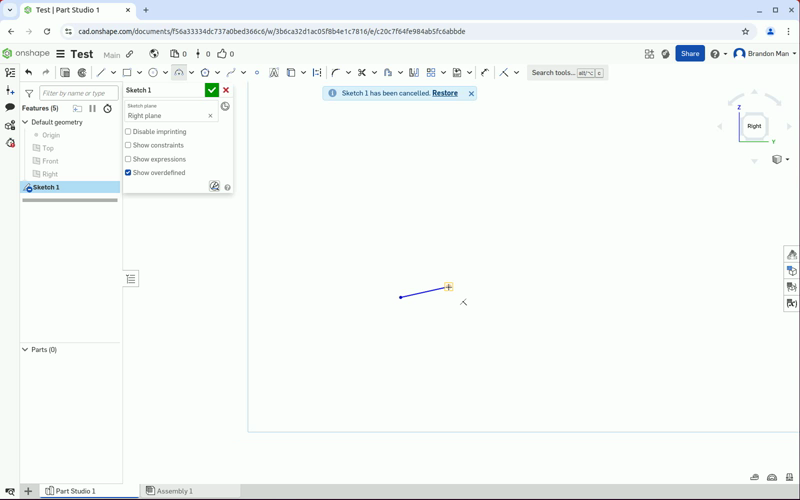
scroll(-6)
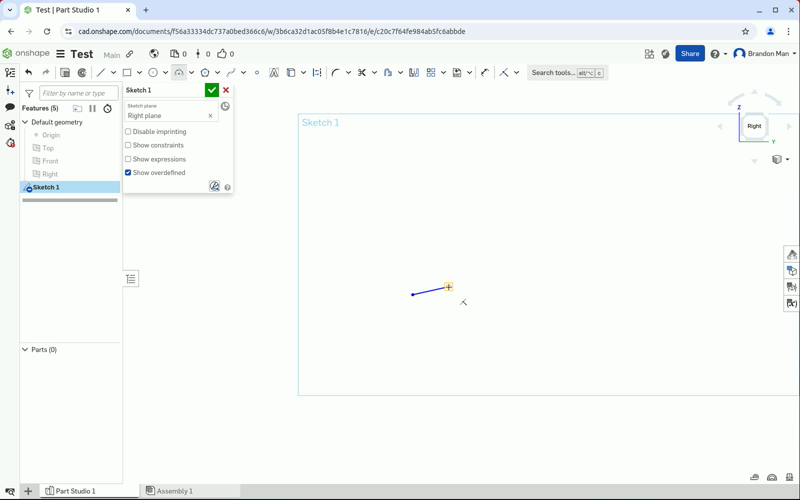
scroll(-6)
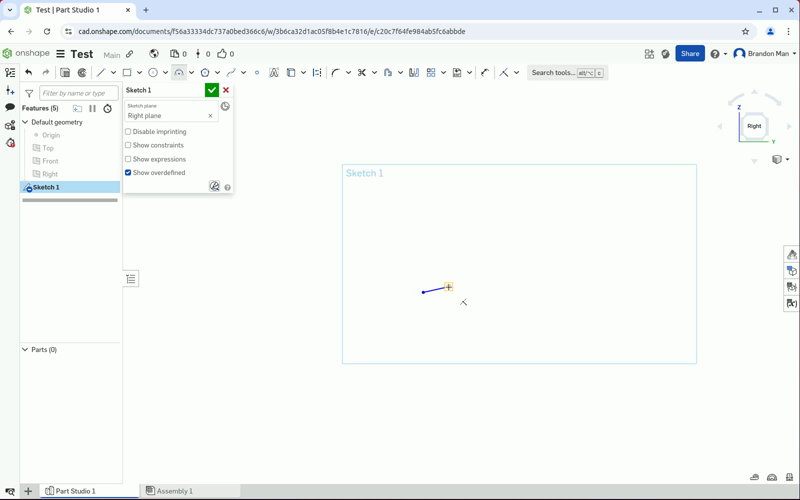
scroll(-6)
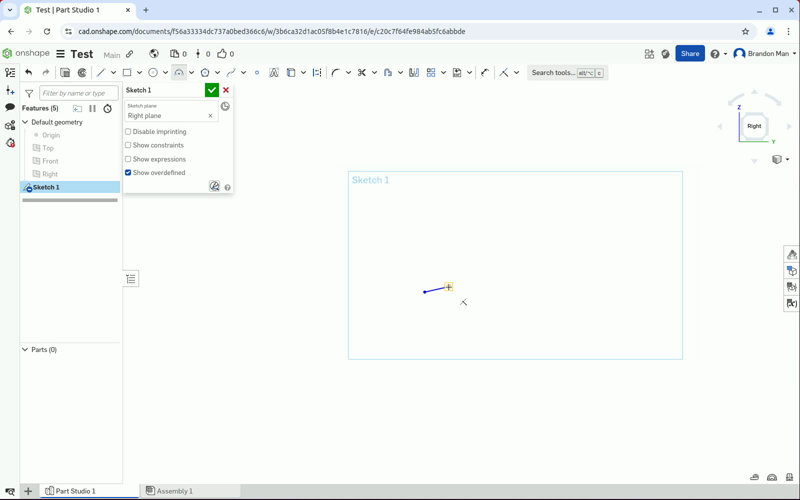
scroll(-6)
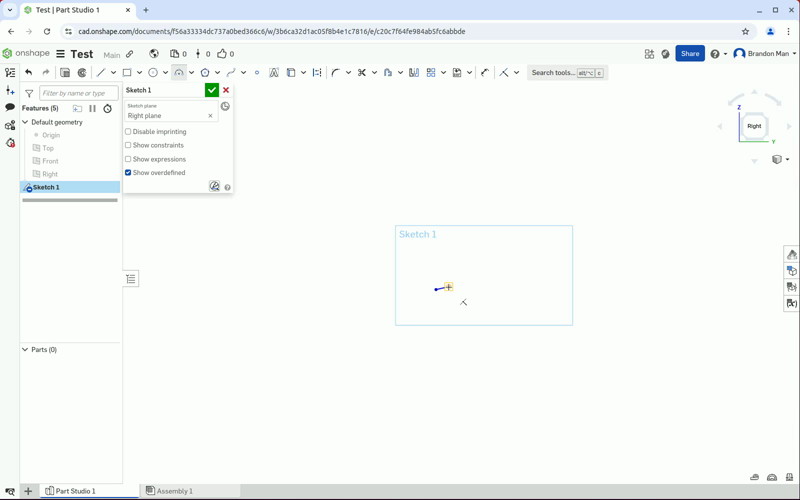
scroll(-6)
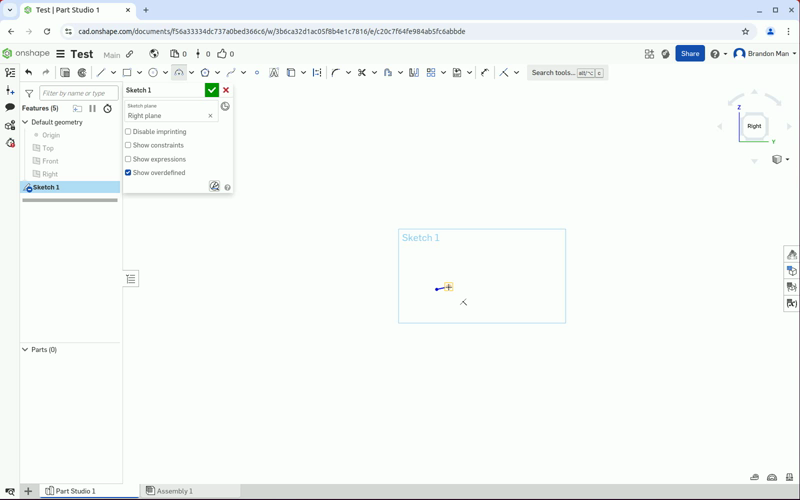
scroll(-6)
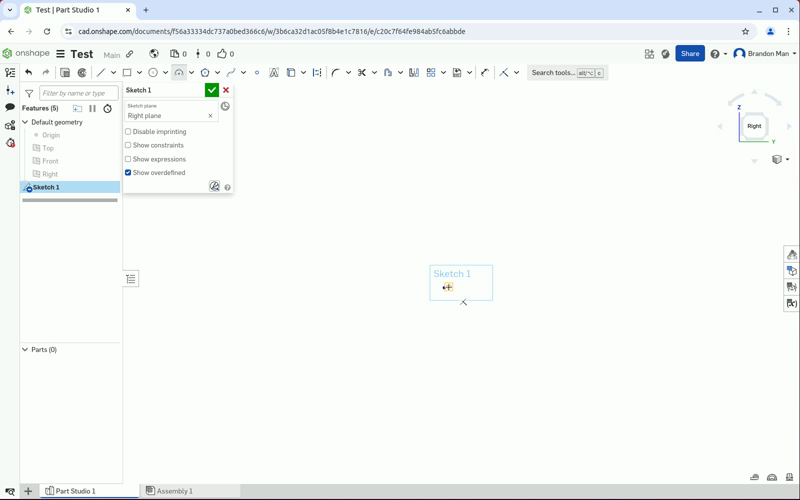
key_down(shift)
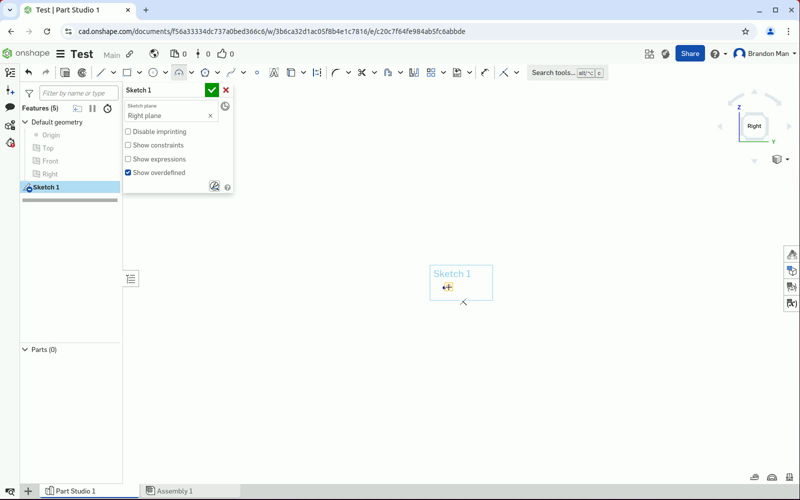
mouse_move(474, 286)
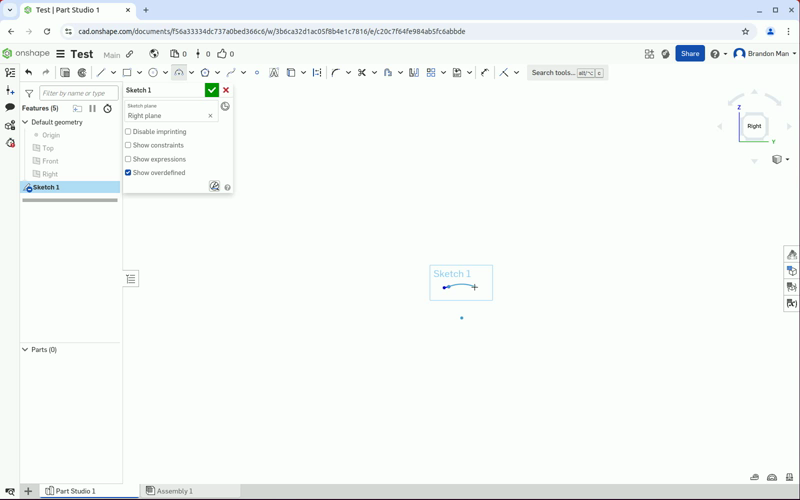
click(474, 286)
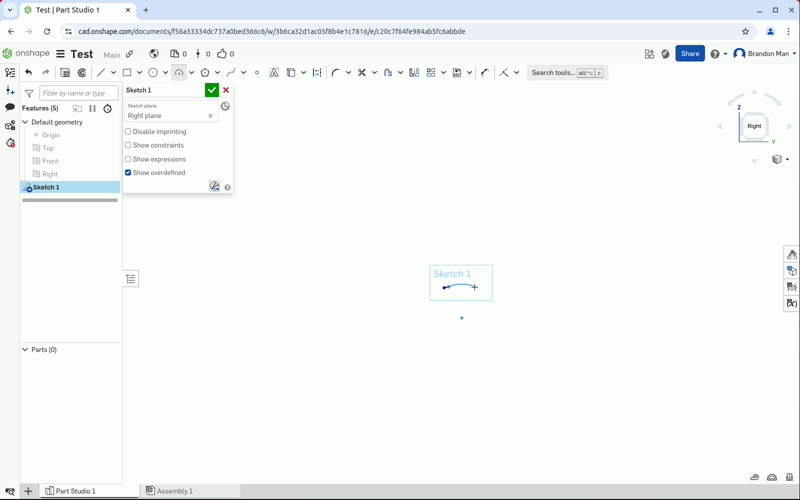
mouse_move(461, 269)
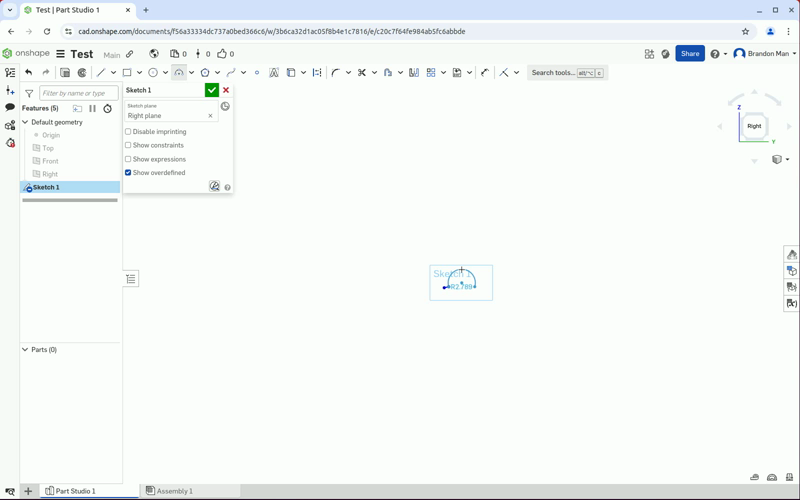
click(461, 269)
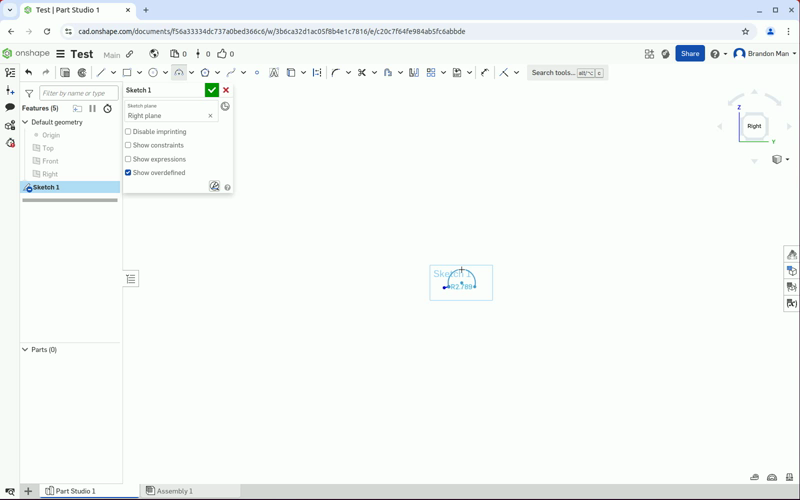
key_up(shift)
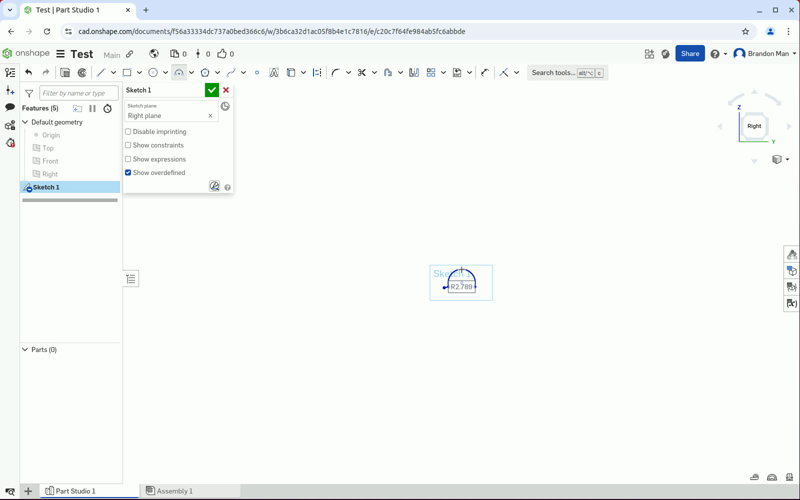
key(esc)
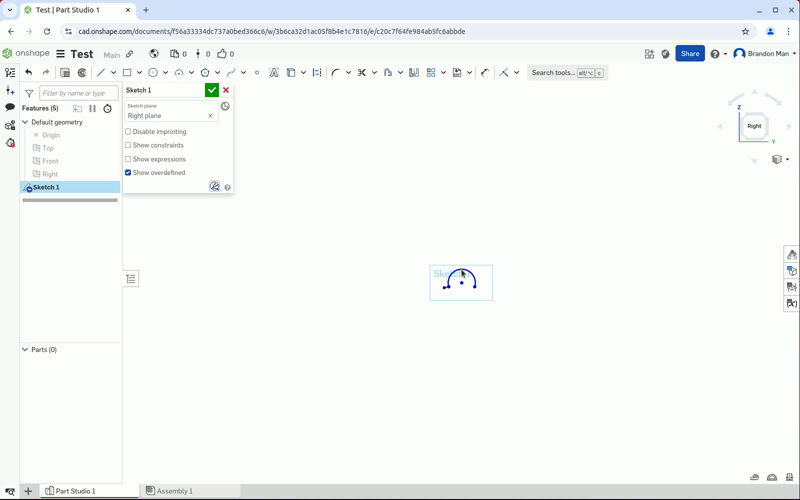
key(l)
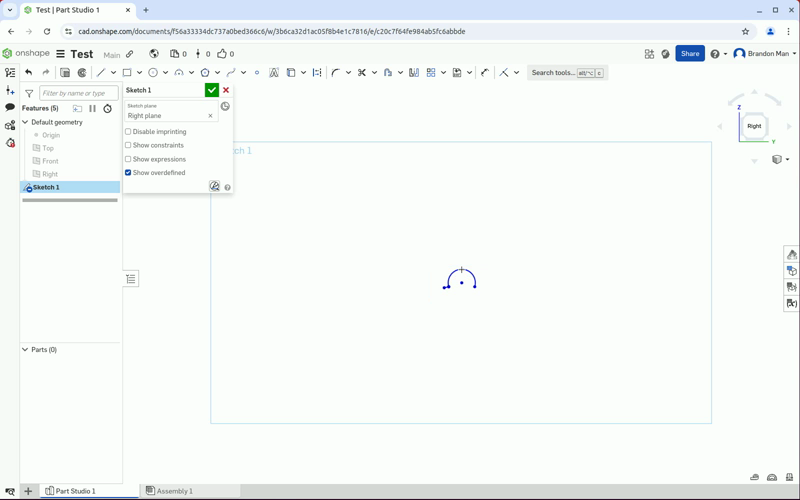
mouse_move(474, 286)
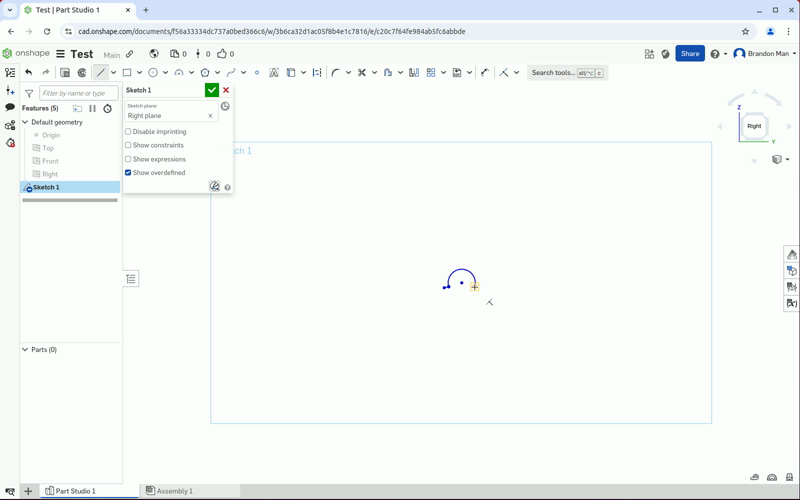
click(474, 286)
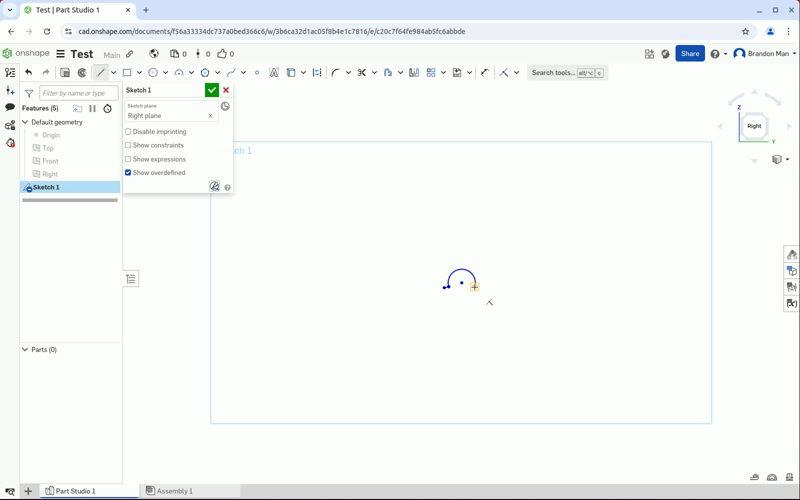
key_down(shift)
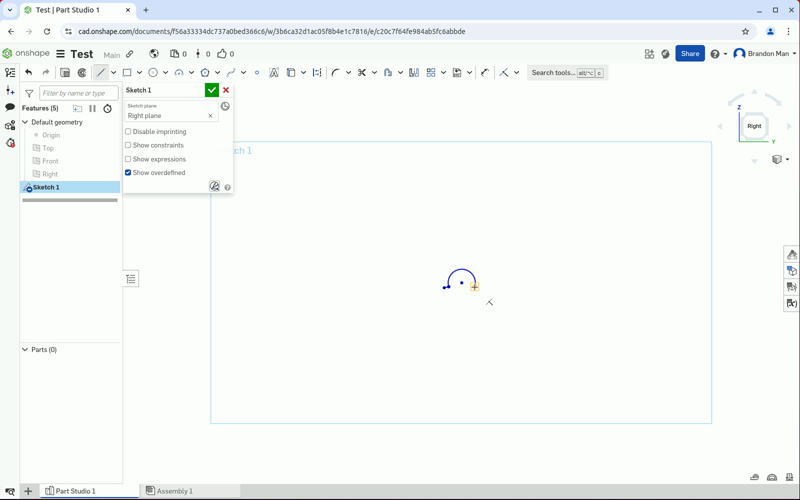
mouse_move(504, 286)
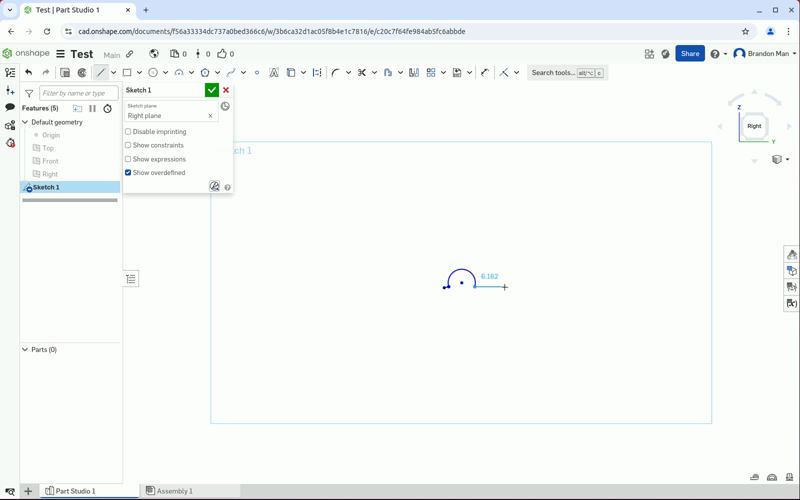
mouse_move(478, 287)
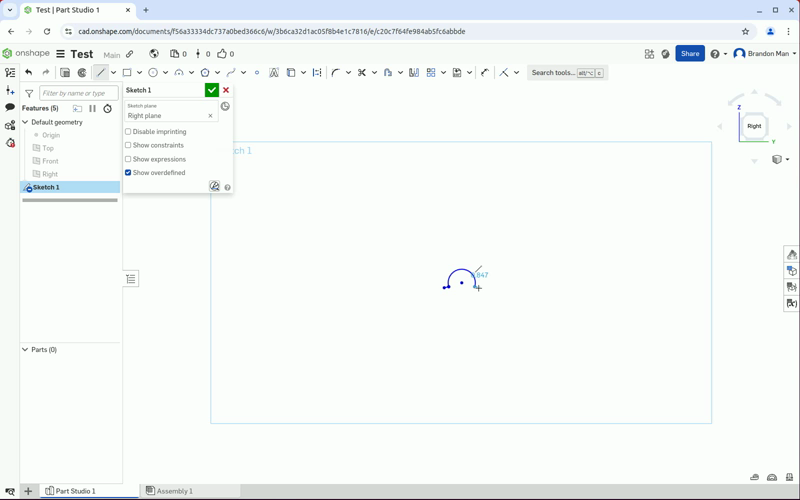
scroll(6)
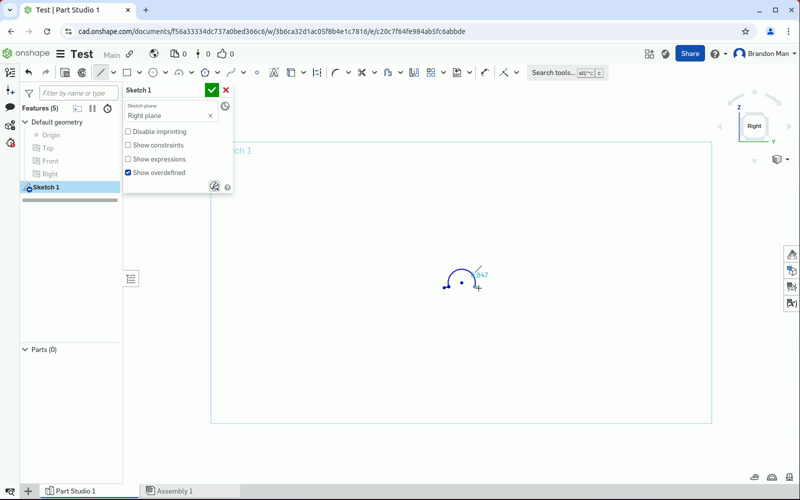
scroll(6)
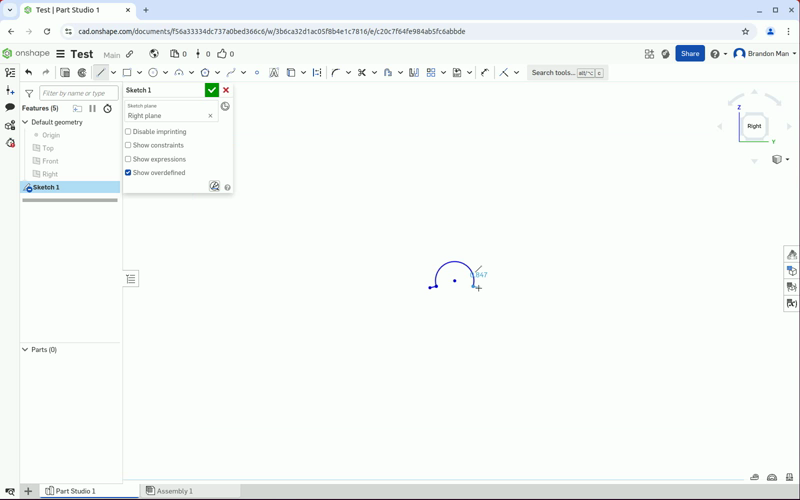
scroll(6)
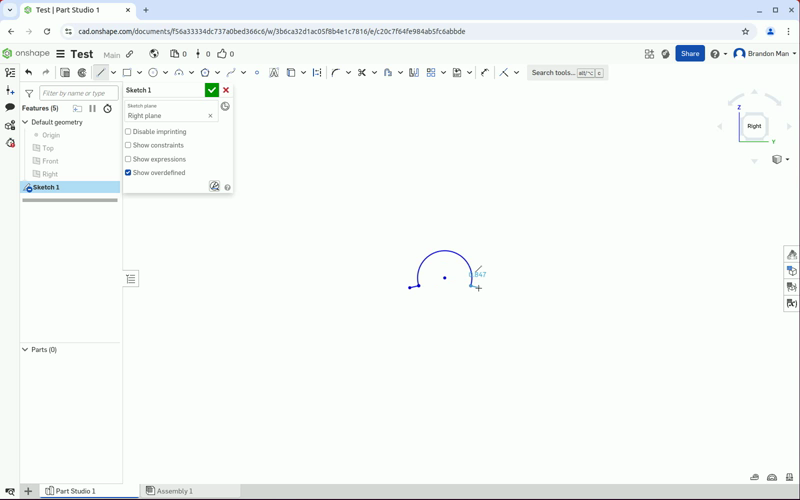
scroll(6)
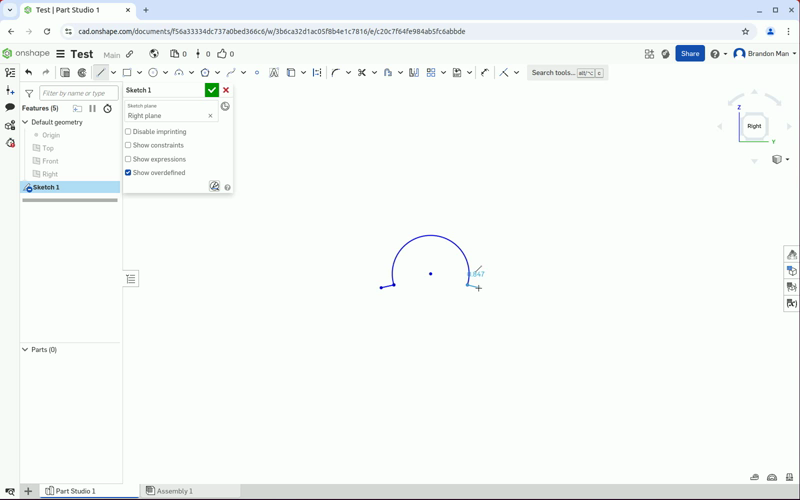
scroll(6)
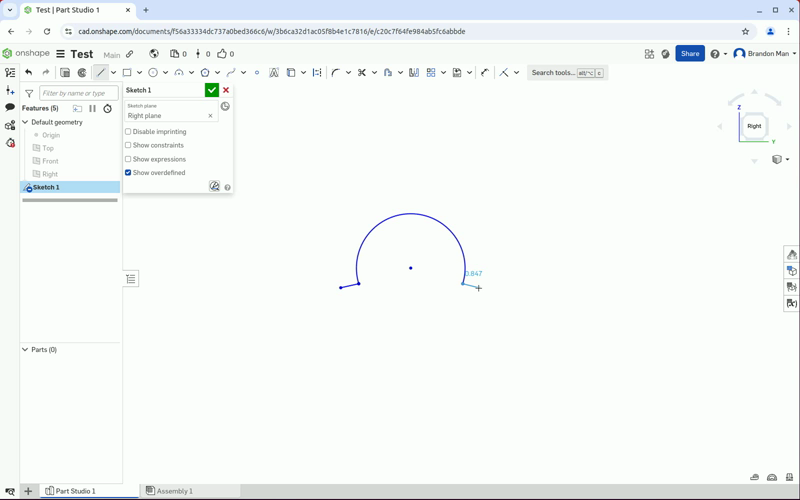
scroll(6)
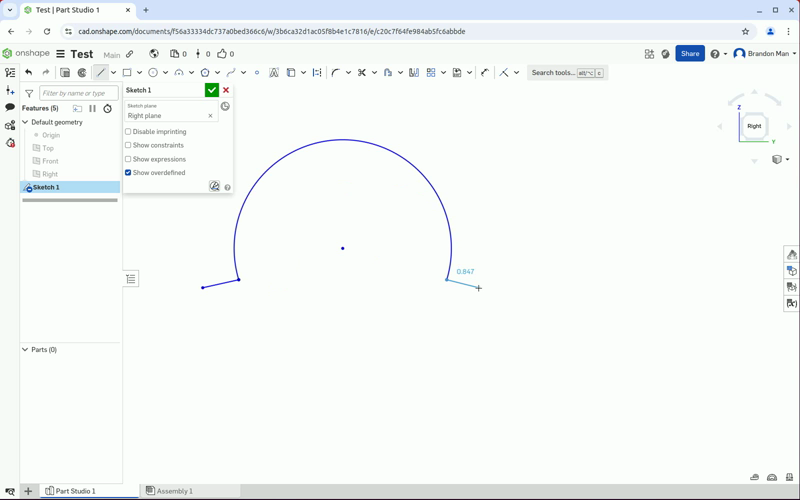
scroll(6)
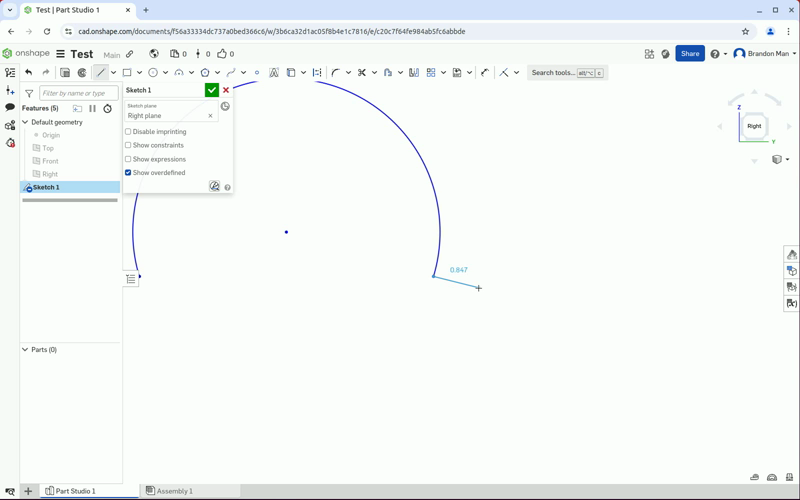
click(478, 287)
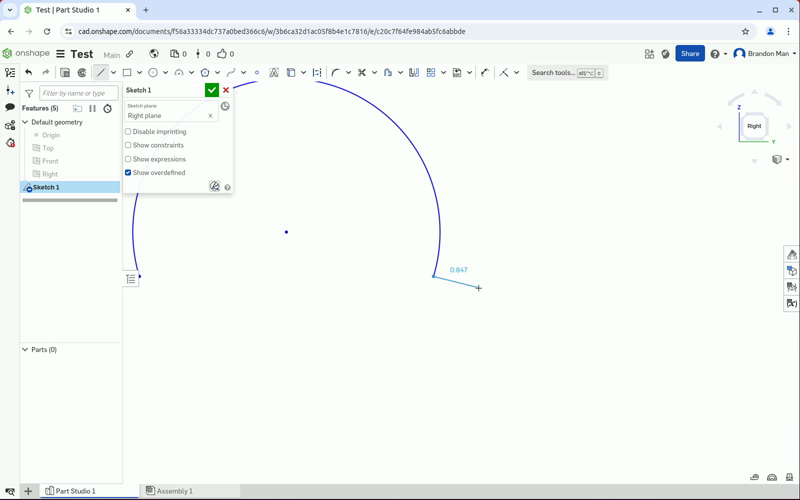
scroll(-6)
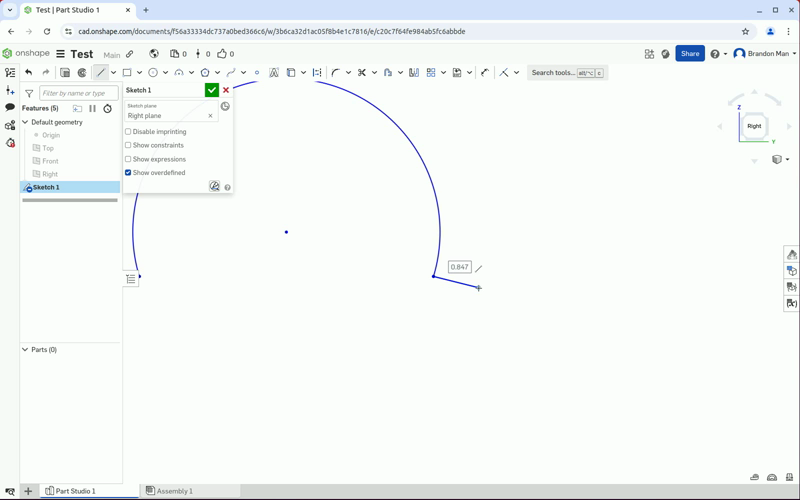
scroll(-6)
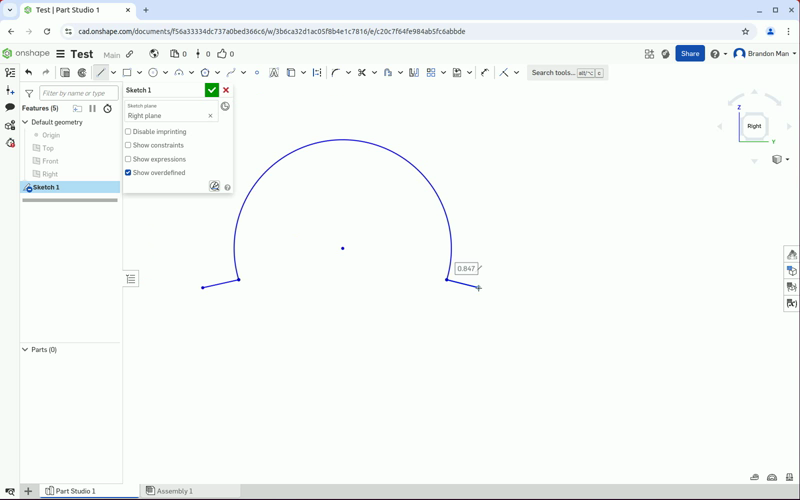
scroll(-6)
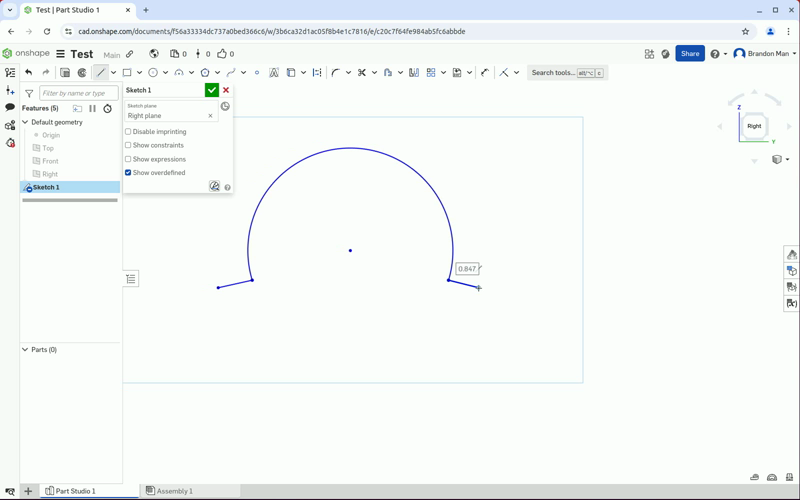
scroll(-6)
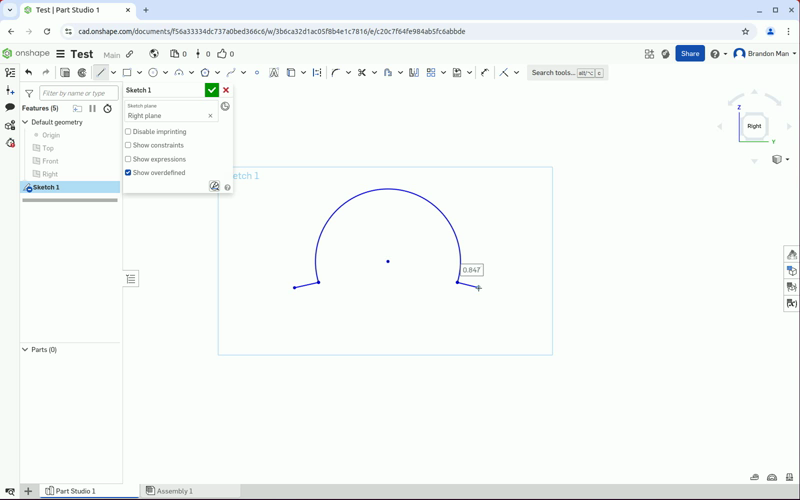
scroll(-6)
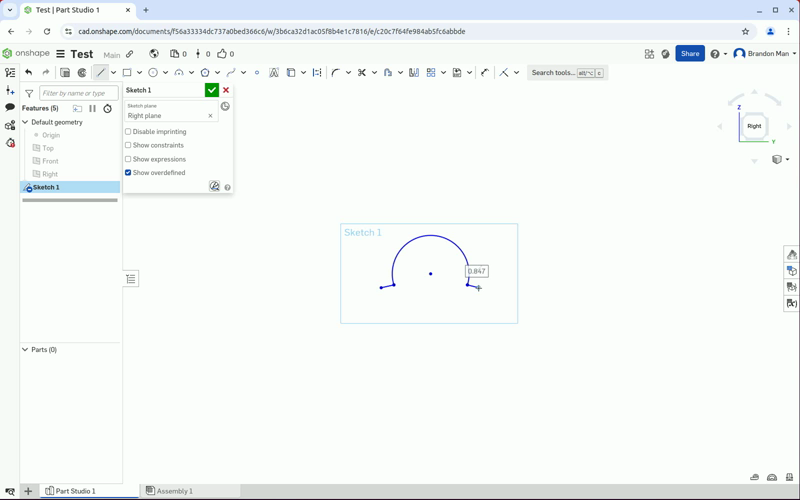
scroll(-6)
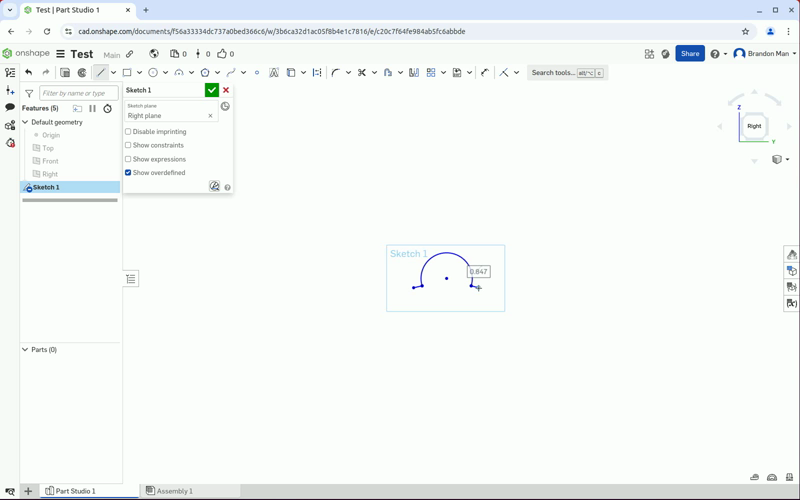
scroll(-6)
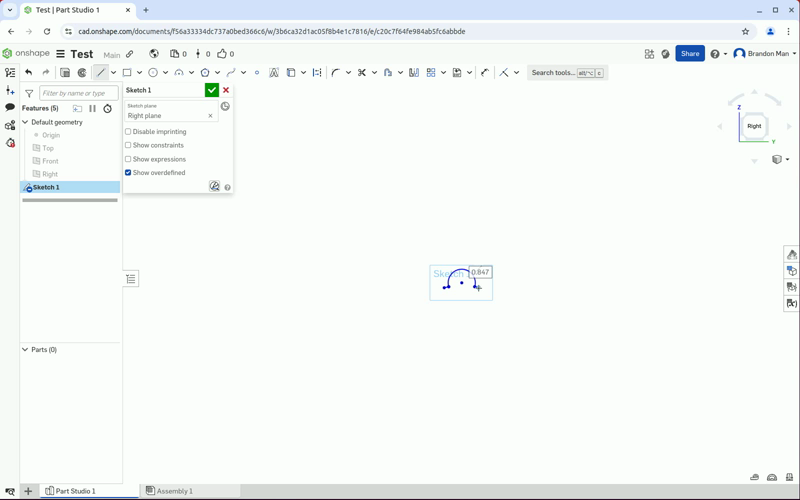
key_up(shift)
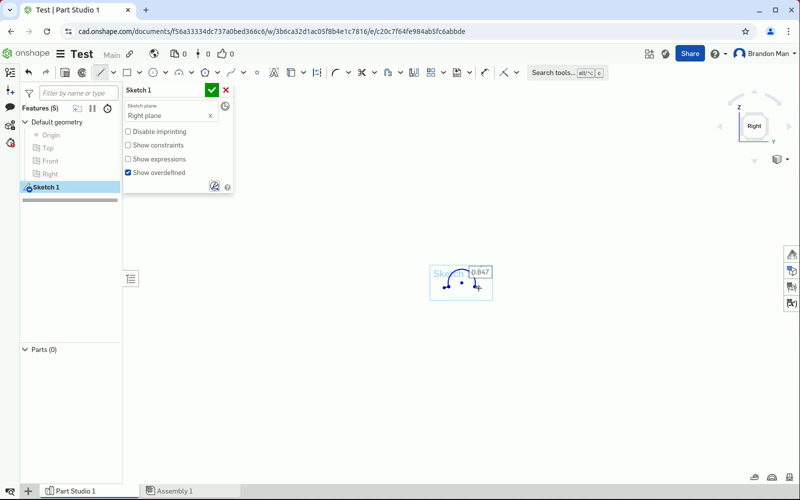
key(esc)
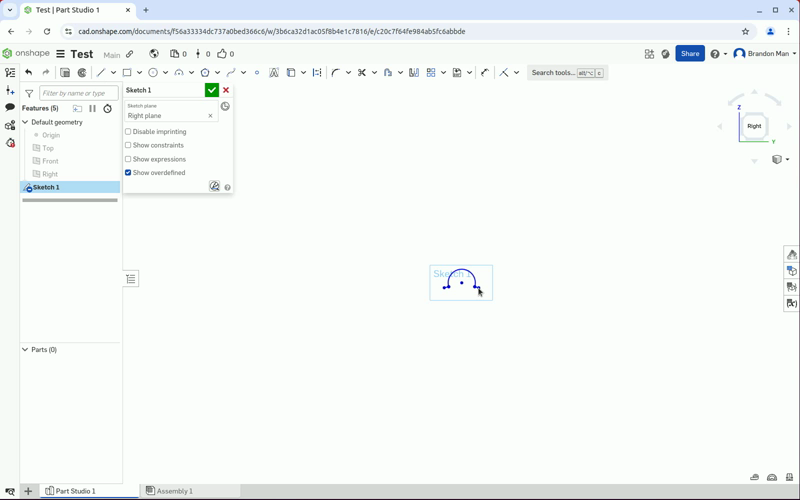
key(a)
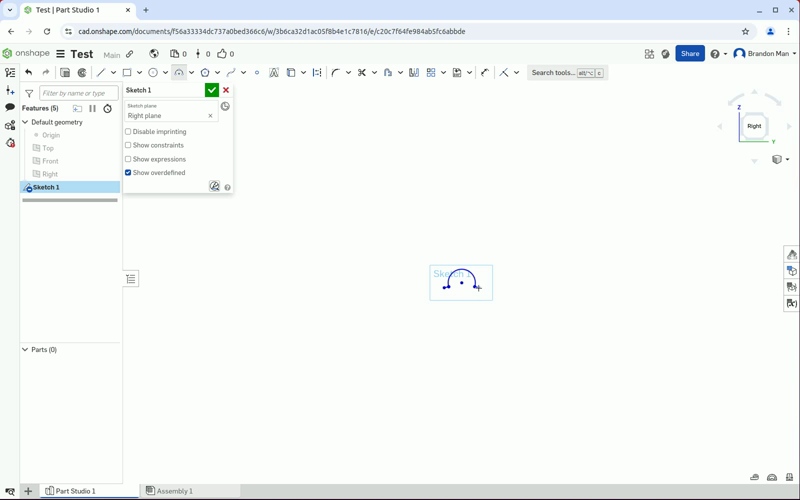
mouse_move(478, 287)
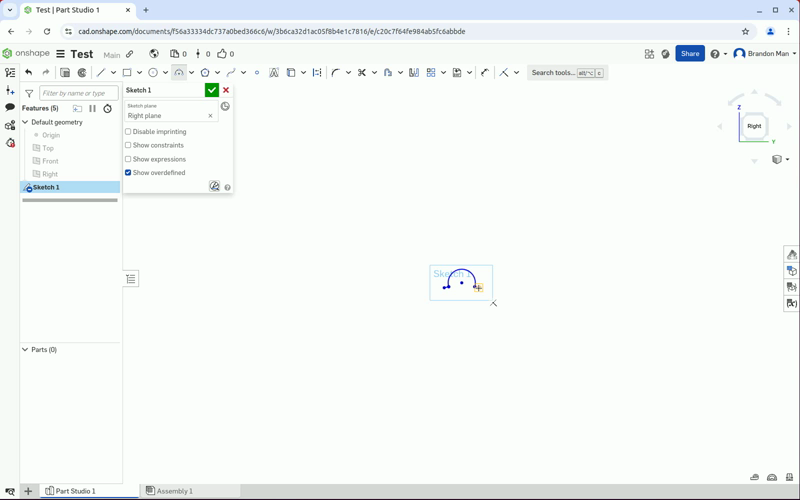
scroll(6)
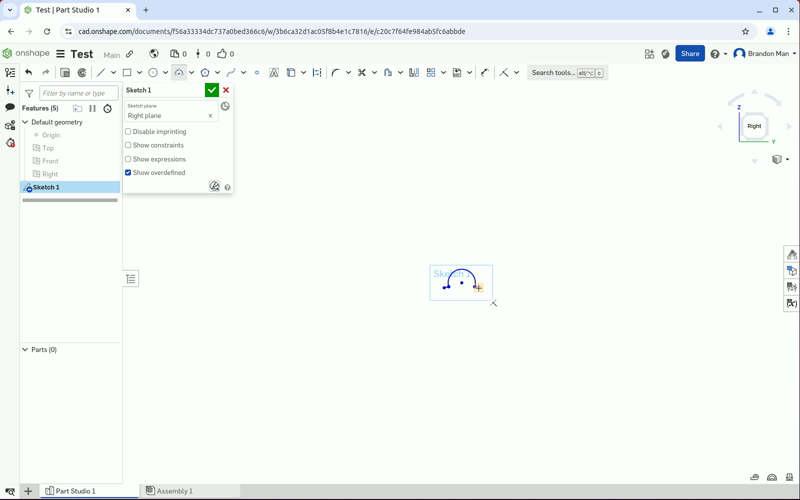
scroll(6)
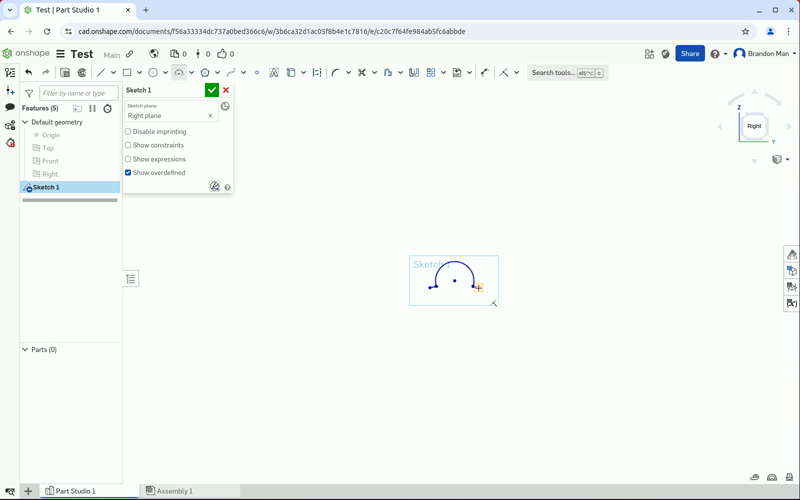
scroll(6)
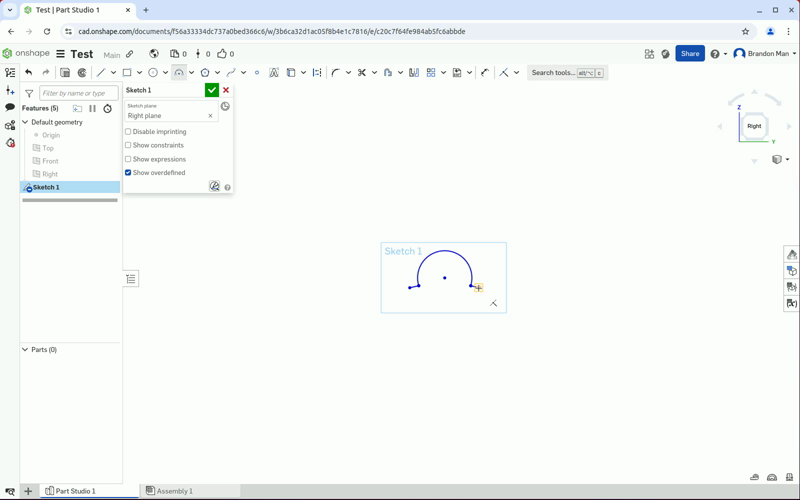
scroll(6)
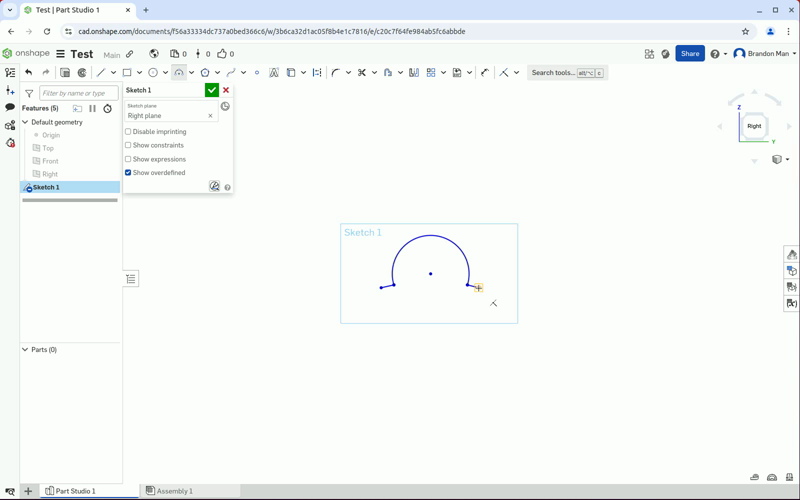
scroll(6)
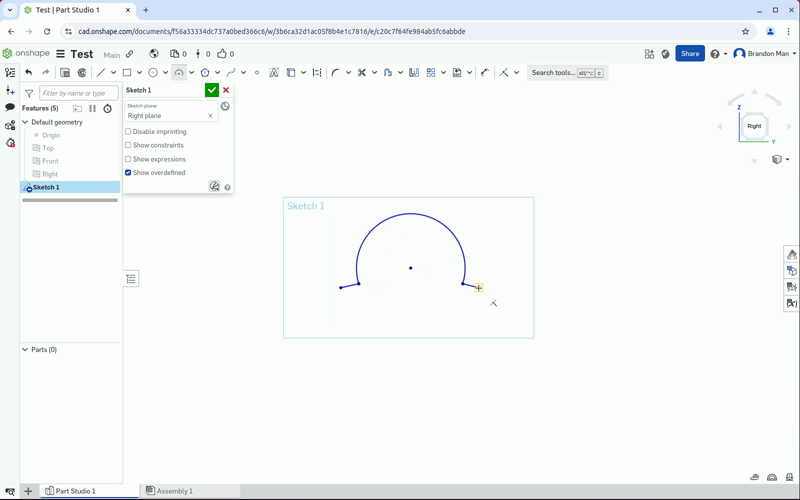
scroll(6)
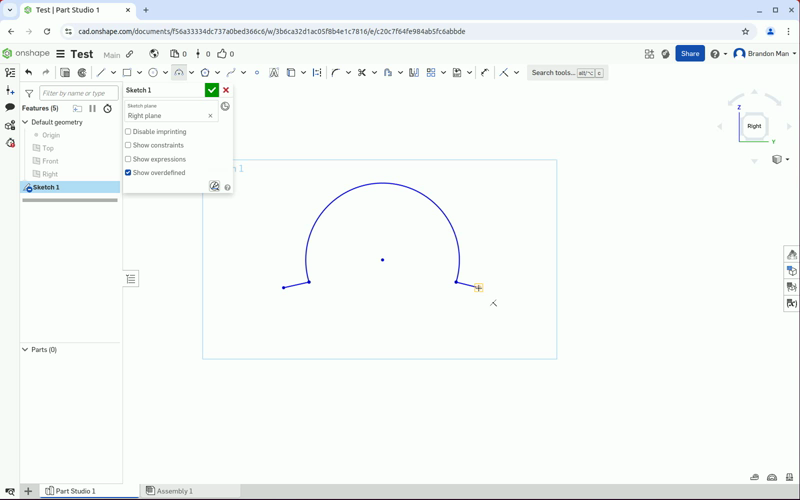
scroll(6)
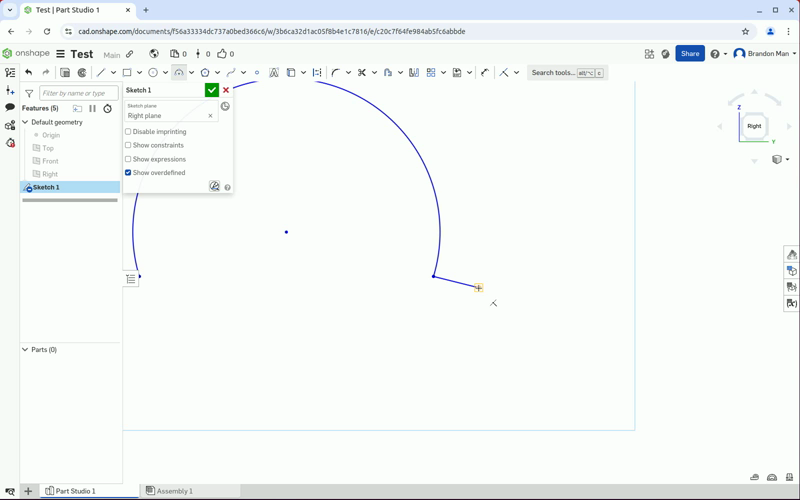
click(478, 287)
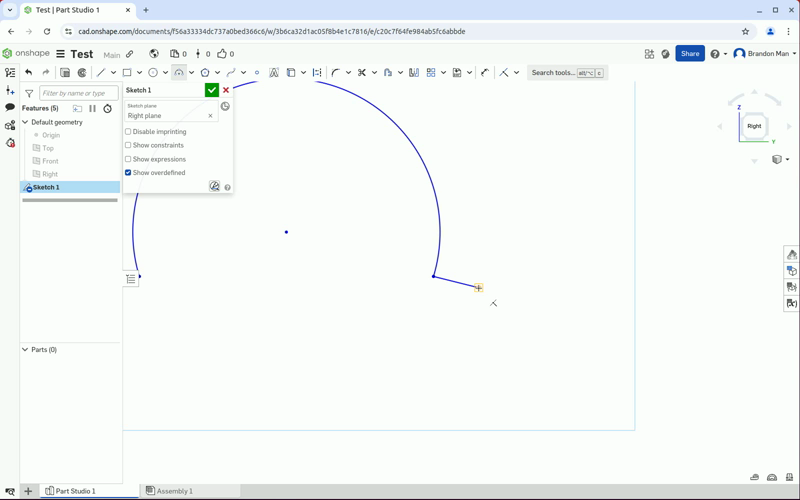
scroll(-6)
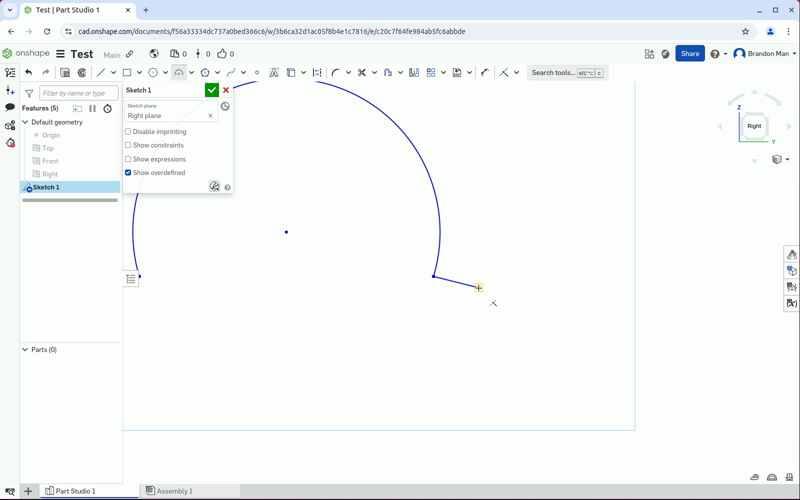
scroll(-6)
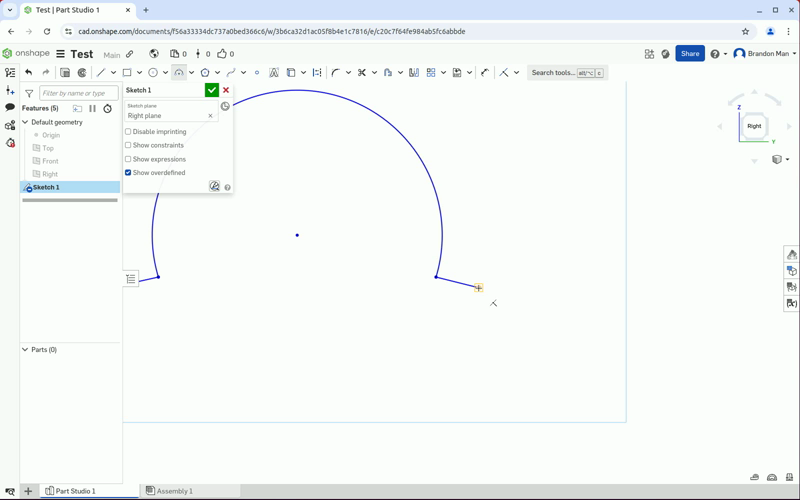
scroll(-6)
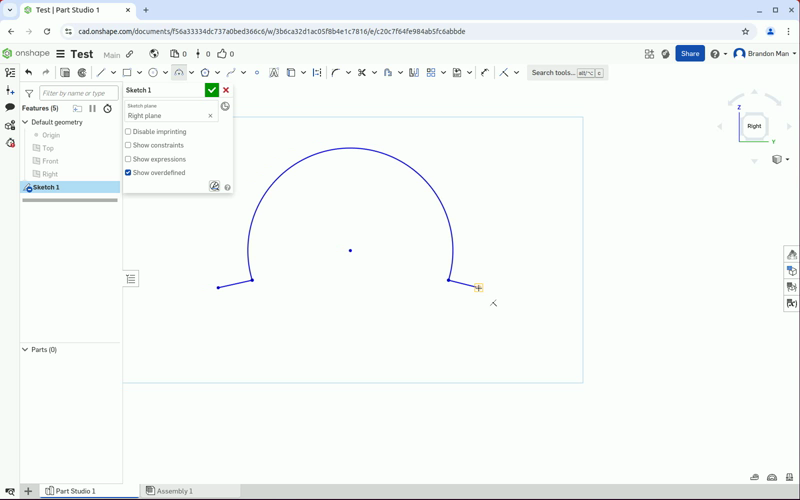
scroll(-6)
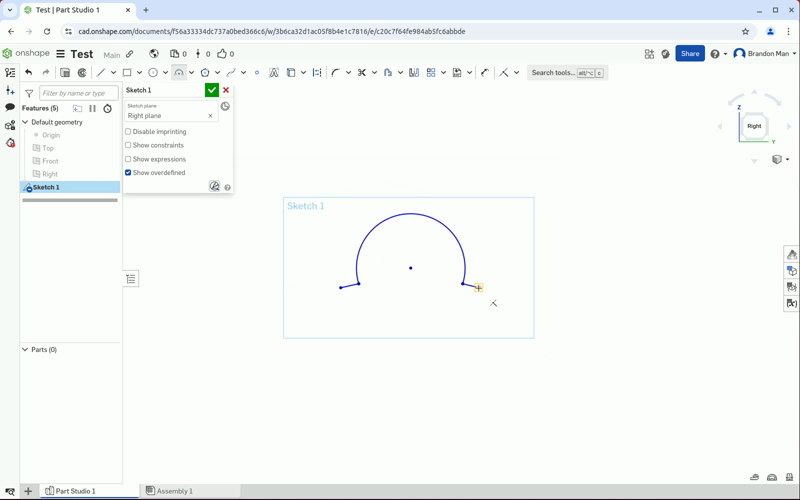
scroll(-6)
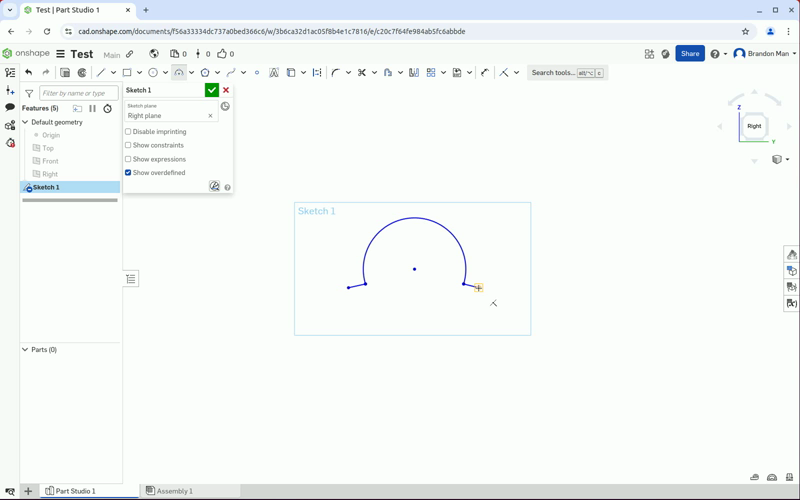
scroll(-6)
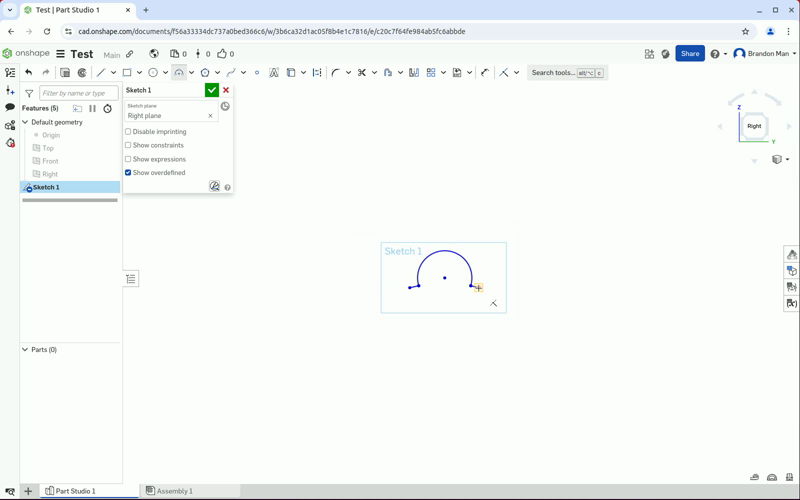
scroll(-6)
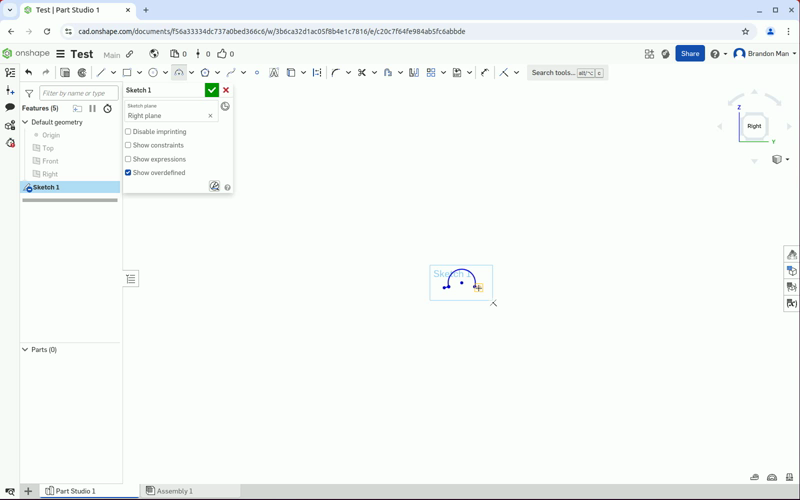
mouse_move(444, 287)
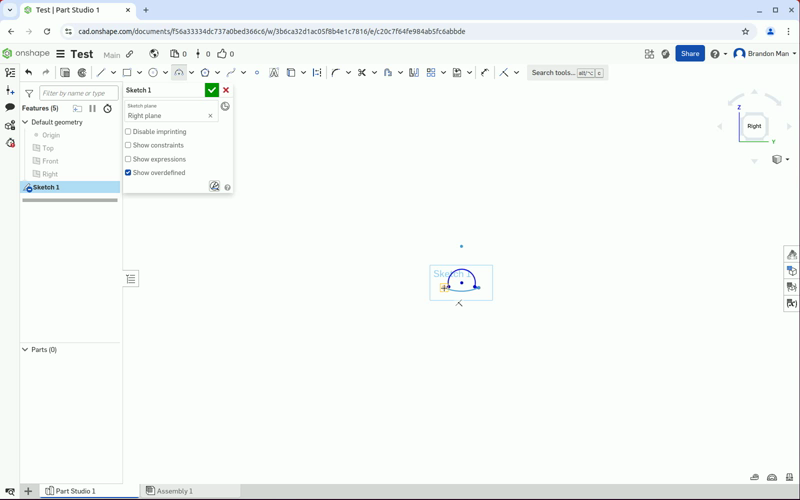
scroll(6)
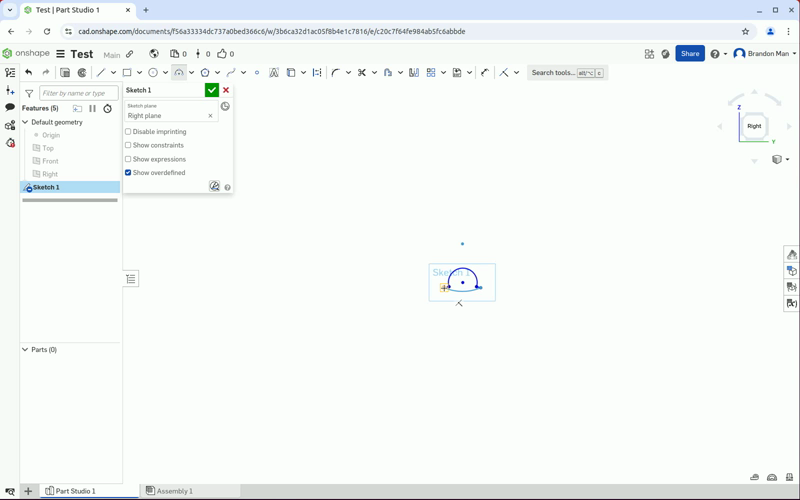
scroll(6)
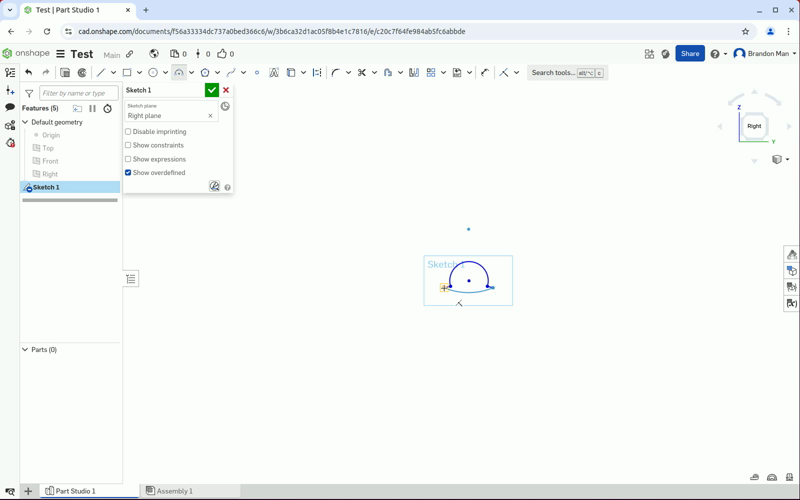
scroll(6)
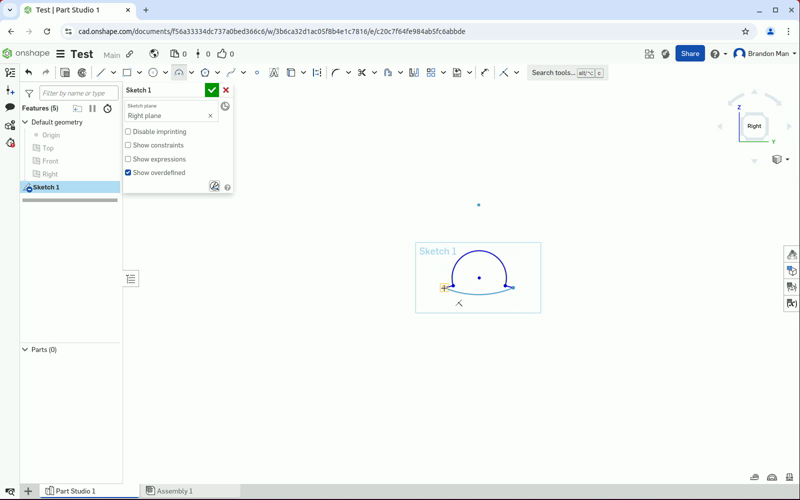
scroll(6)
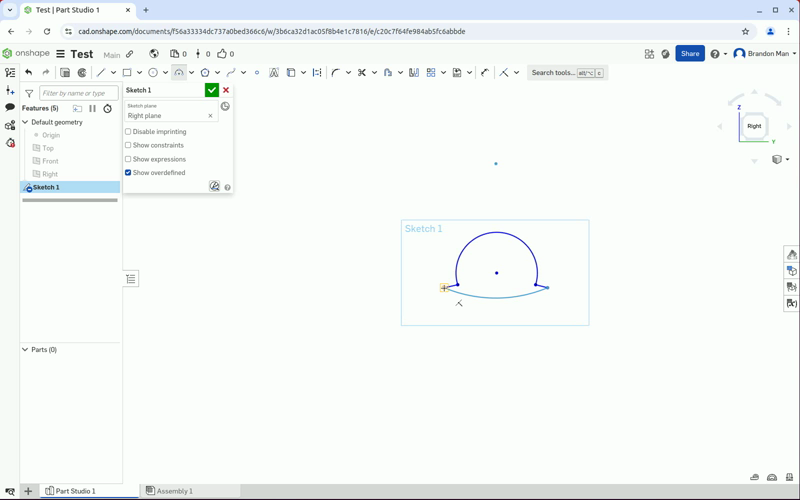
scroll(6)
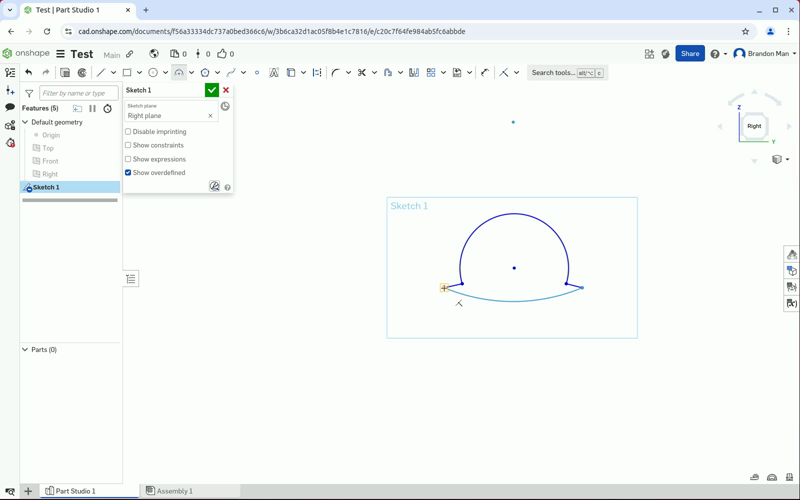
scroll(6)
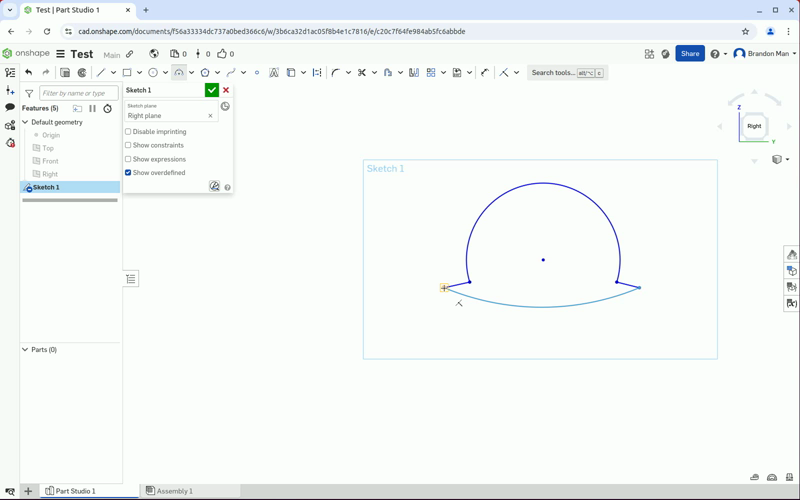
scroll(6)
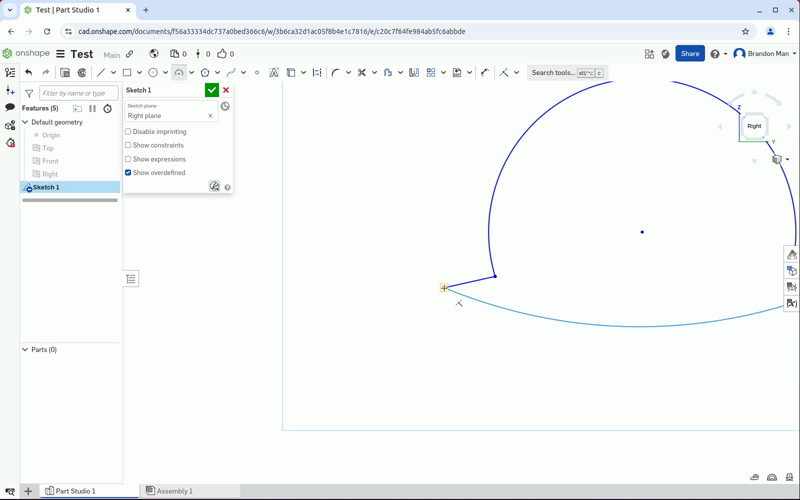
click(444, 287)
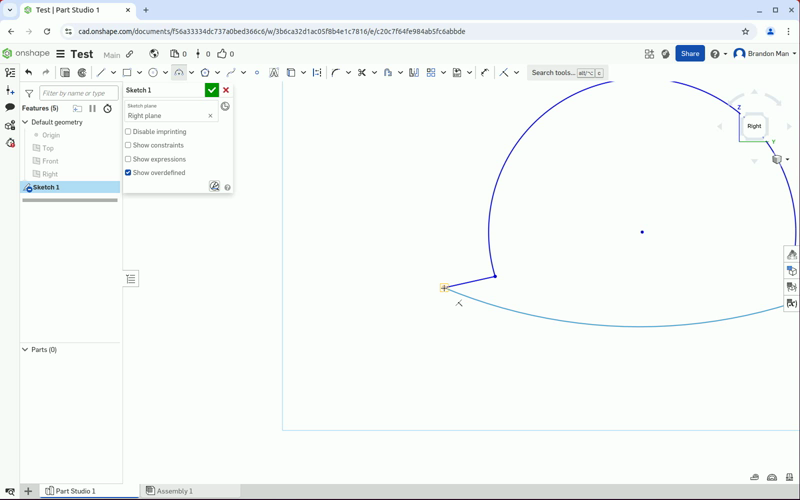
scroll(-6)
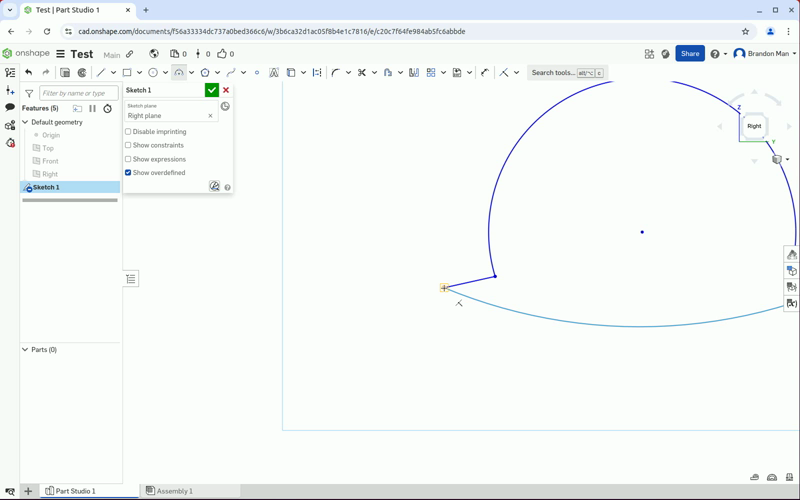
scroll(-6)
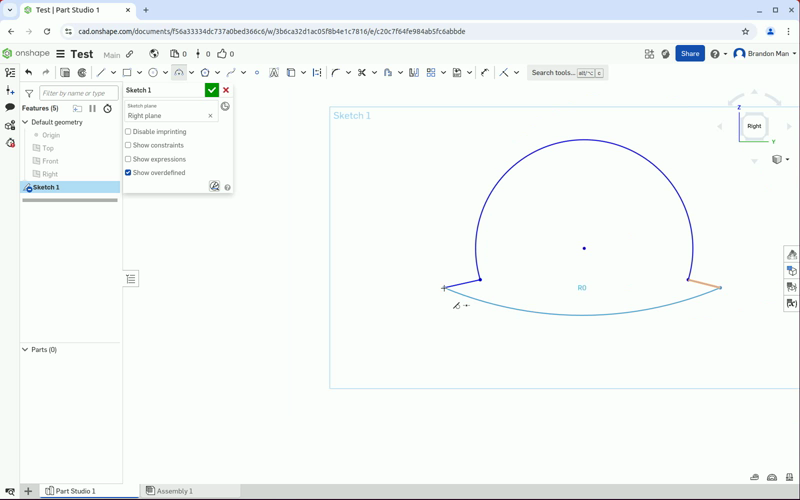
scroll(-6)
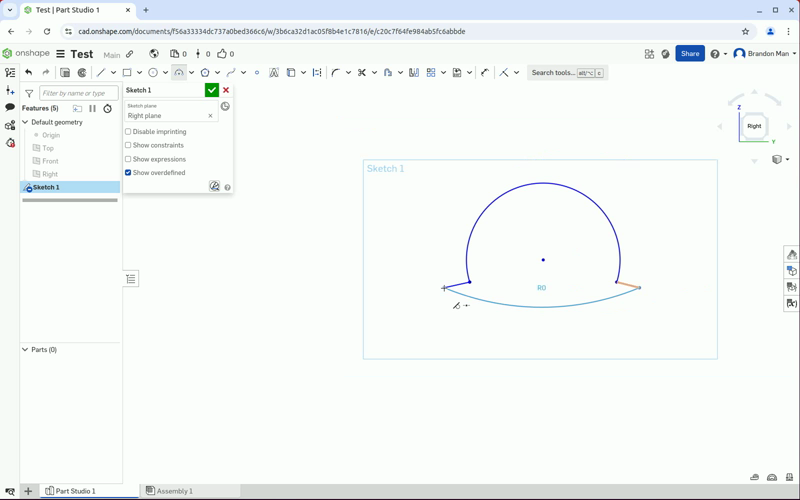
scroll(-6)
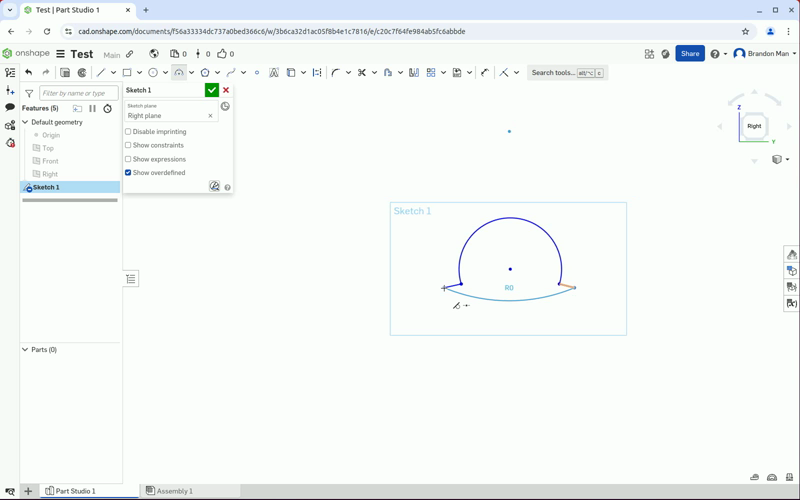
scroll(-6)
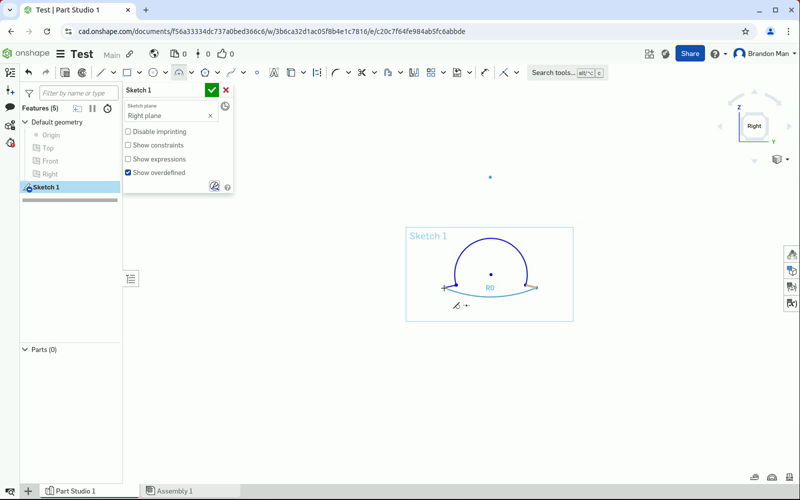
scroll(-6)
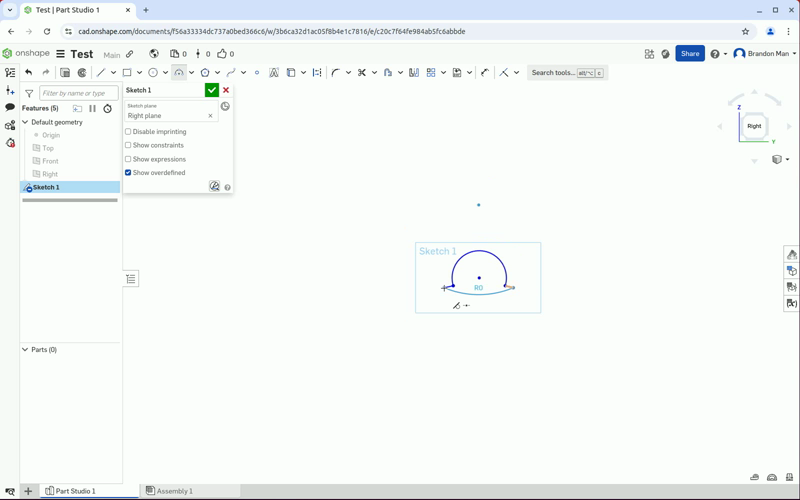
scroll(-6)
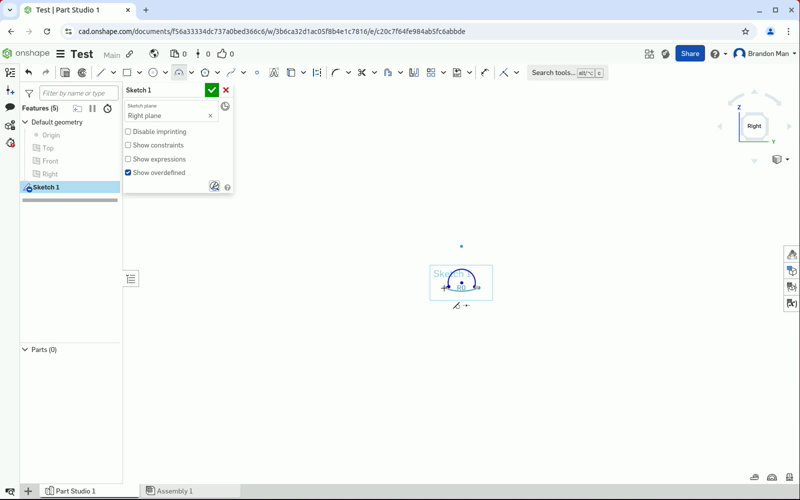
key_down(shift)
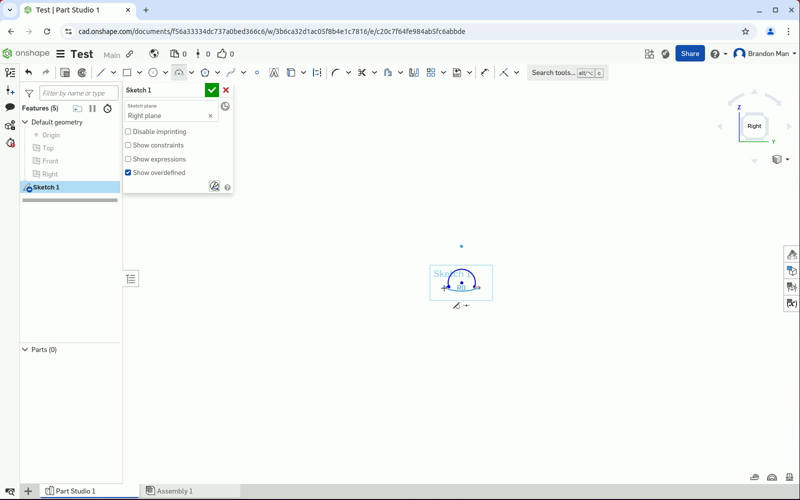
mouse_move(461, 265)
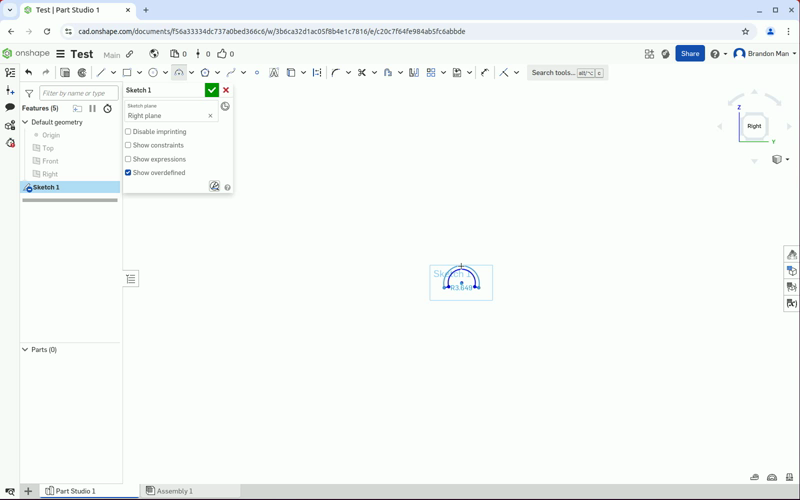
scroll(6)
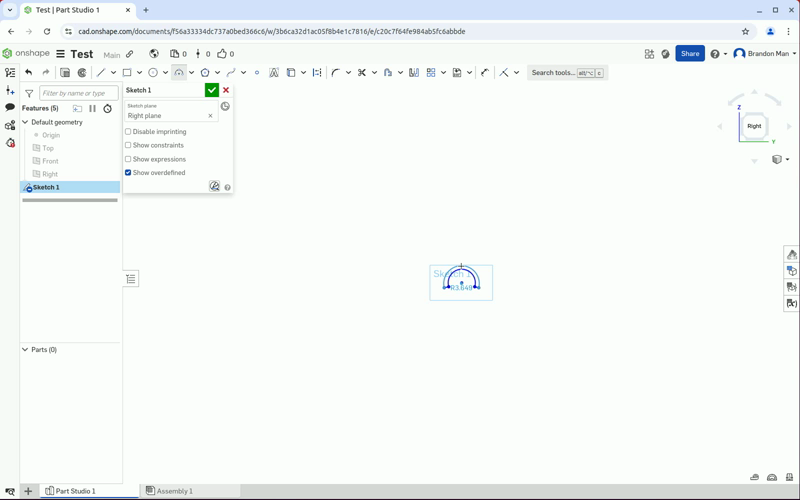
scroll(6)
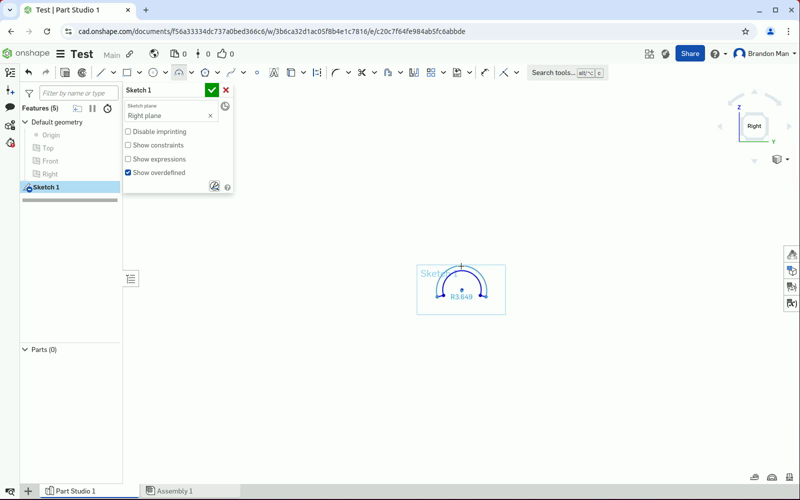
scroll(6)
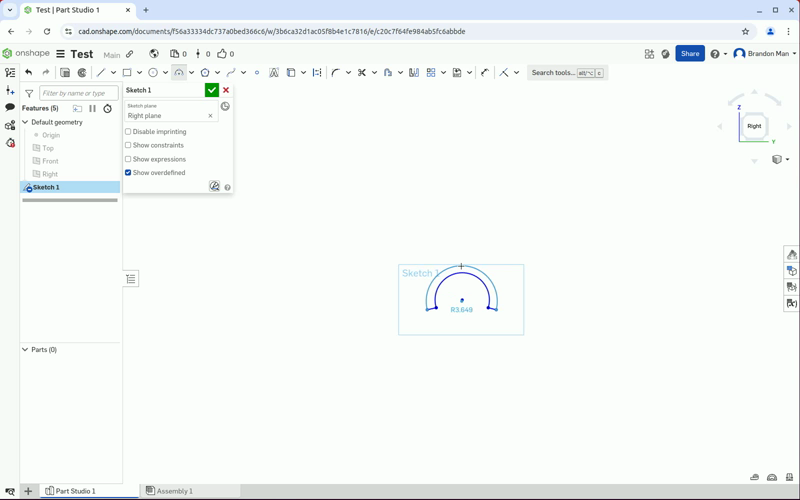
scroll(6)
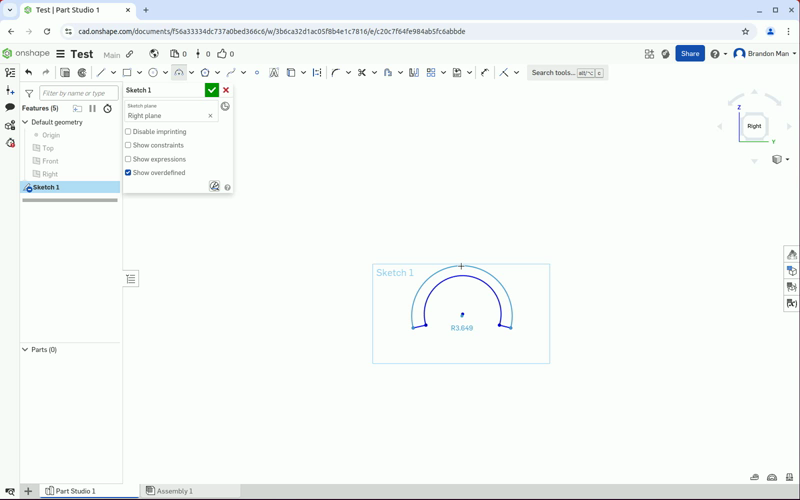
scroll(6)
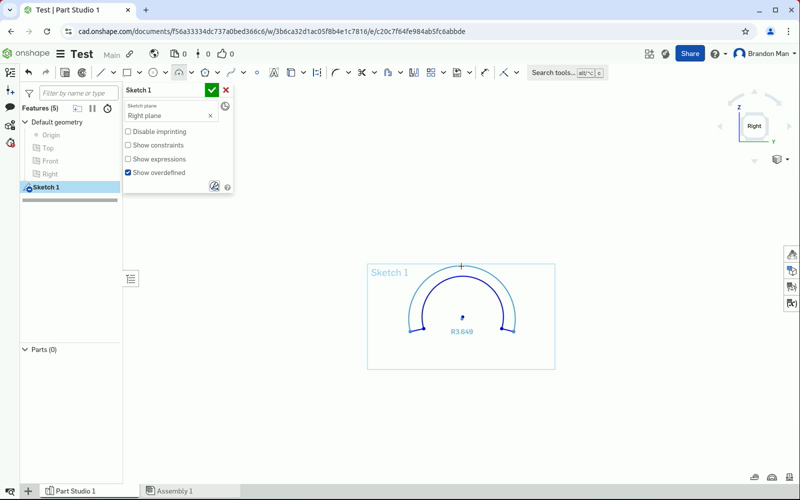
scroll(6)
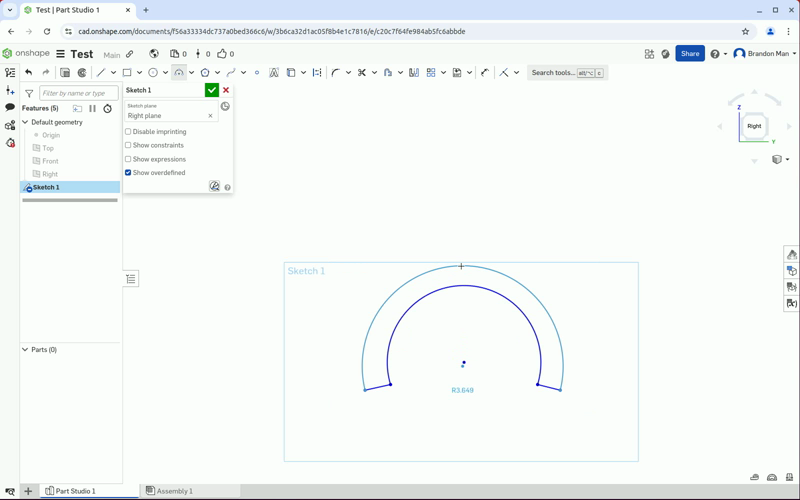
scroll(6)
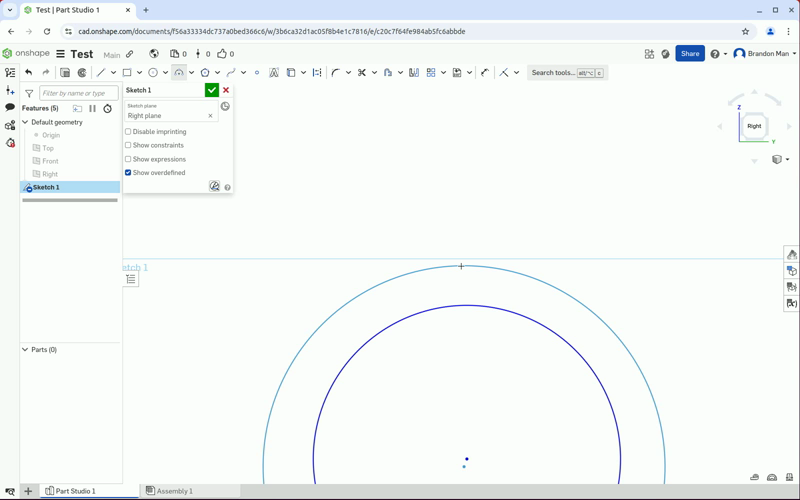
click(461, 265)
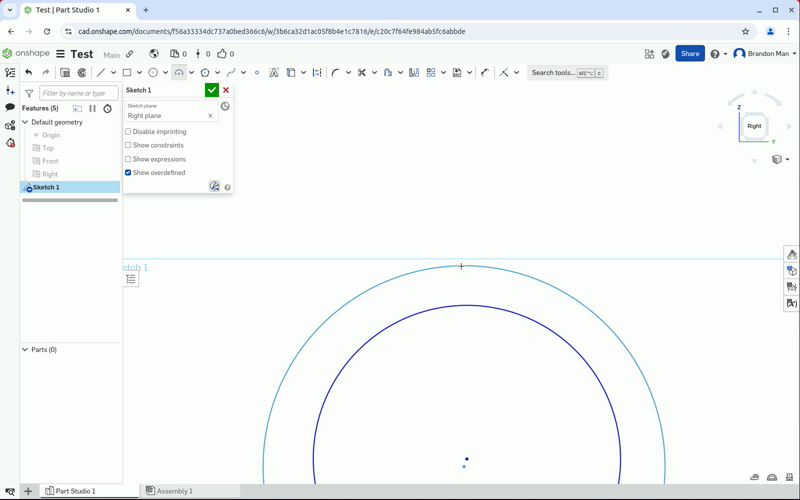
scroll(-6)
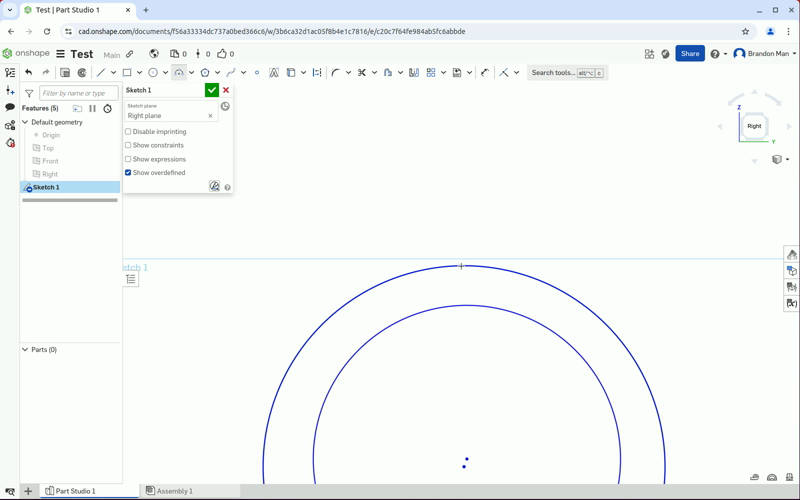
scroll(-6)
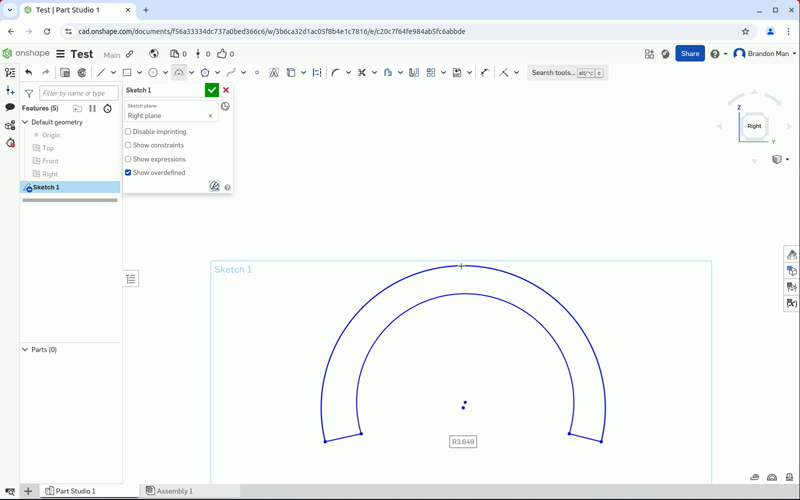
scroll(-6)
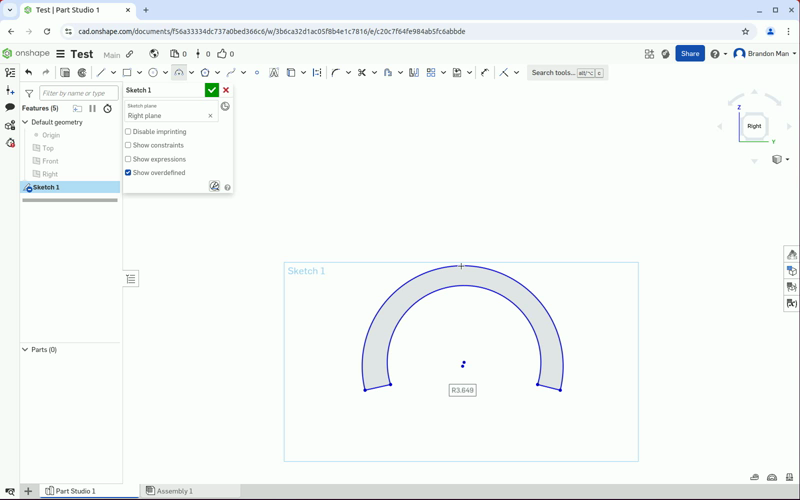
scroll(-6)
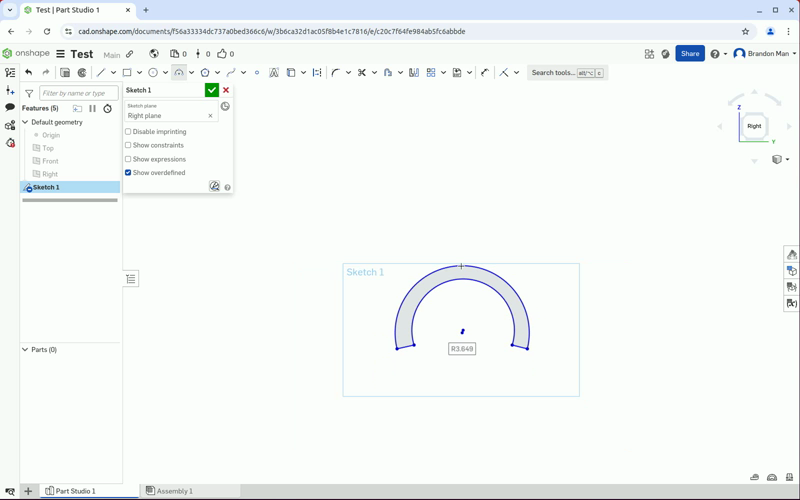
scroll(-6)
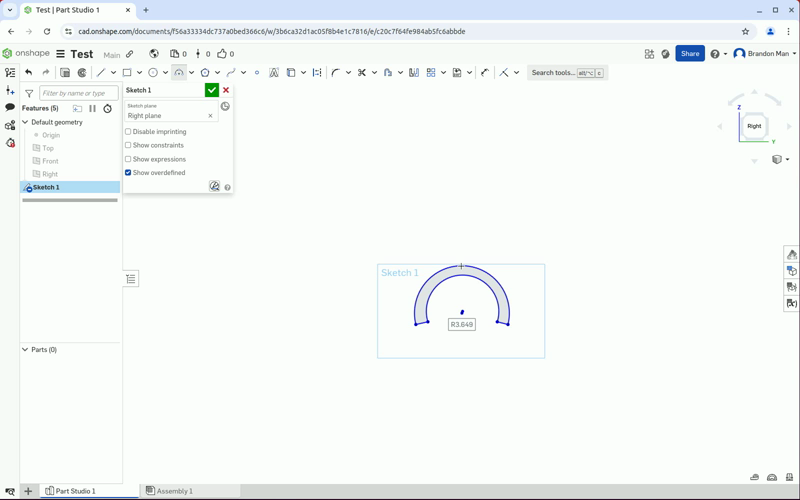
scroll(-6)
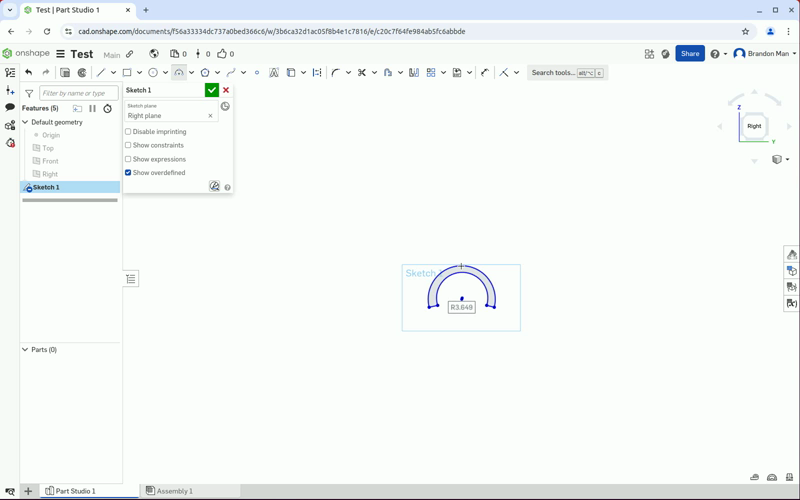
scroll(-6)
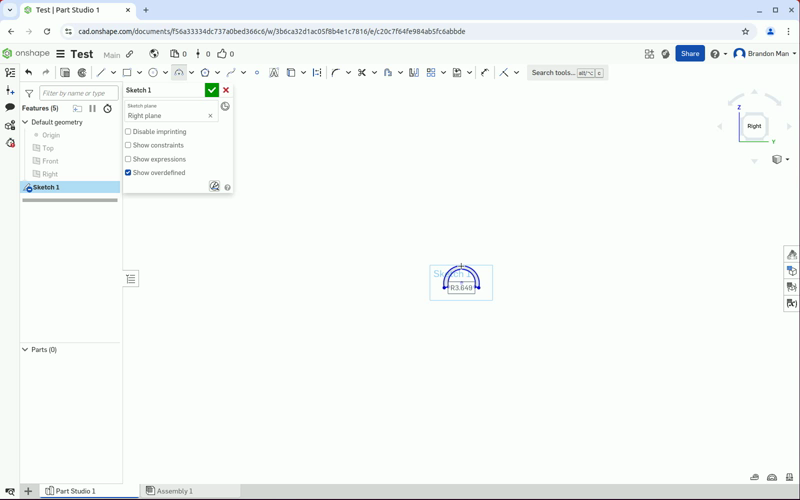
key_up(shift)
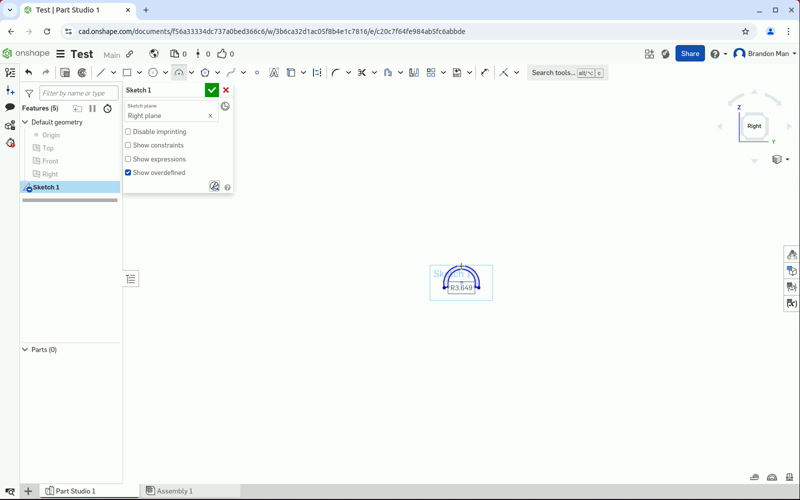
key(esc)
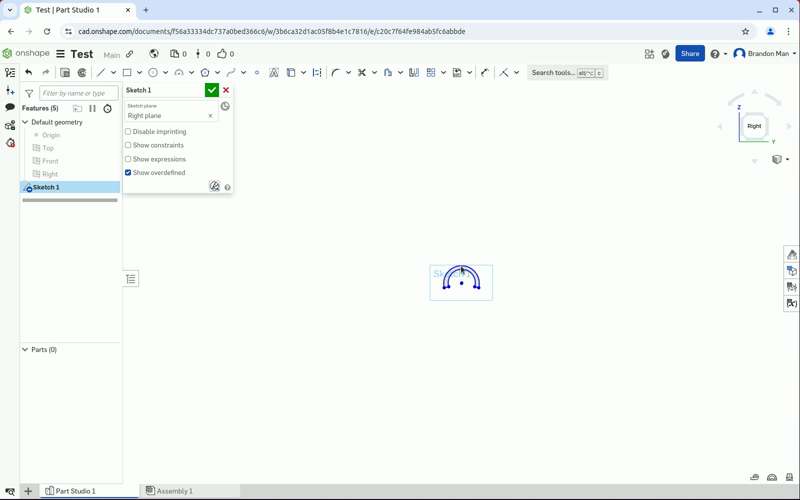
mouse_move(458, 268)
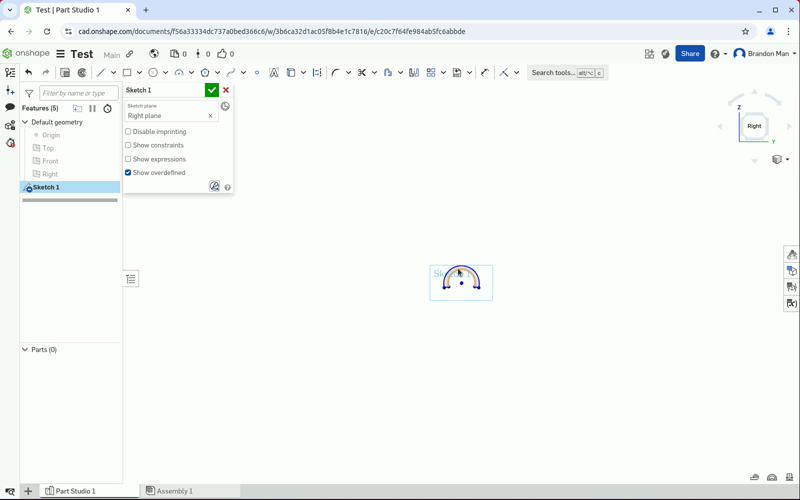
scroll(6)
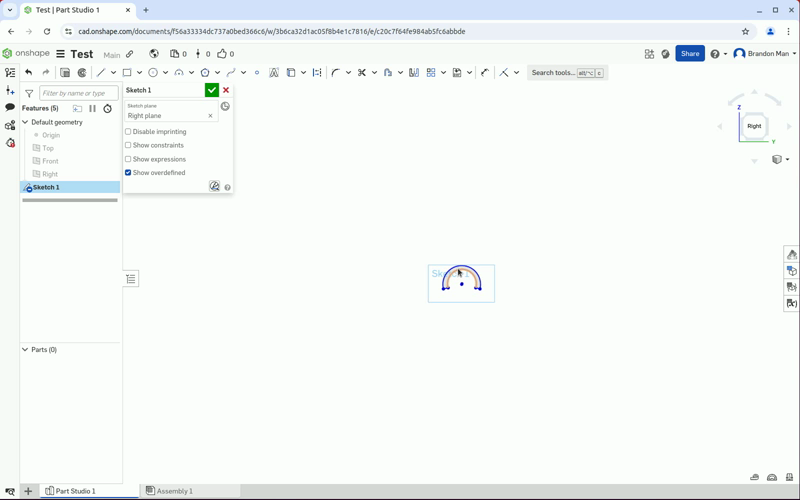
scroll(6)
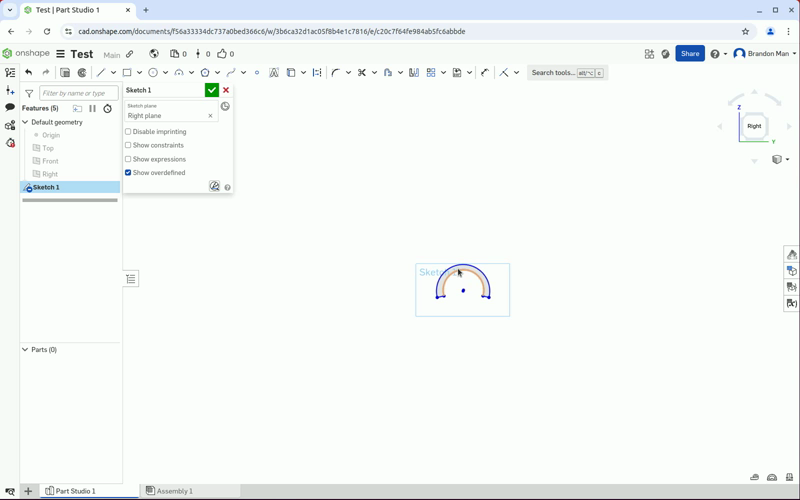
scroll(6)
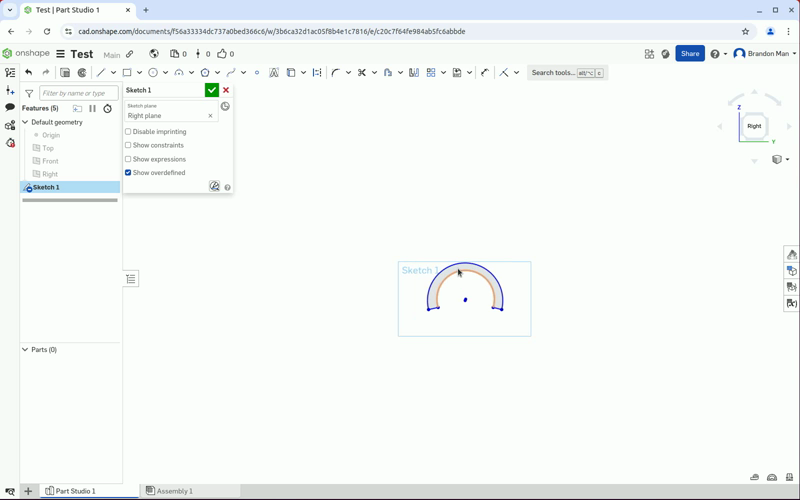
scroll(6)
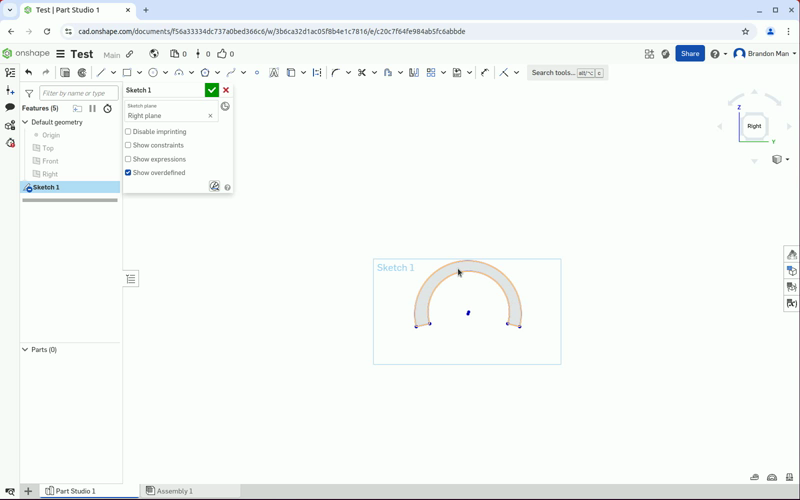
scroll(6)
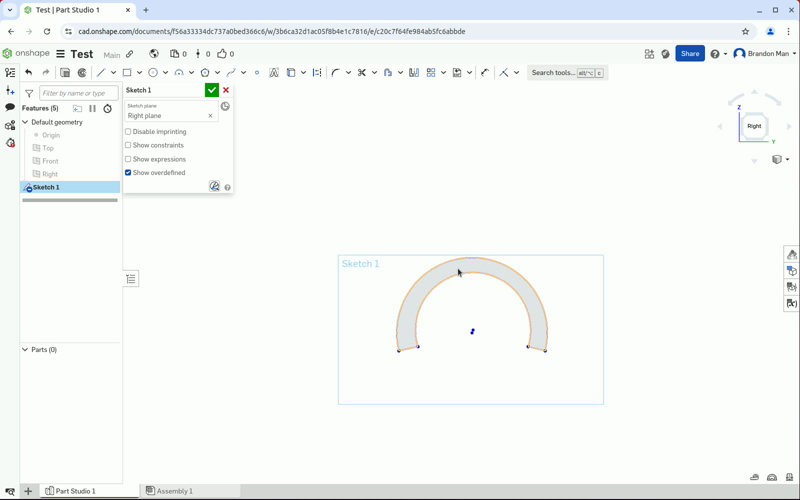
scroll(6)
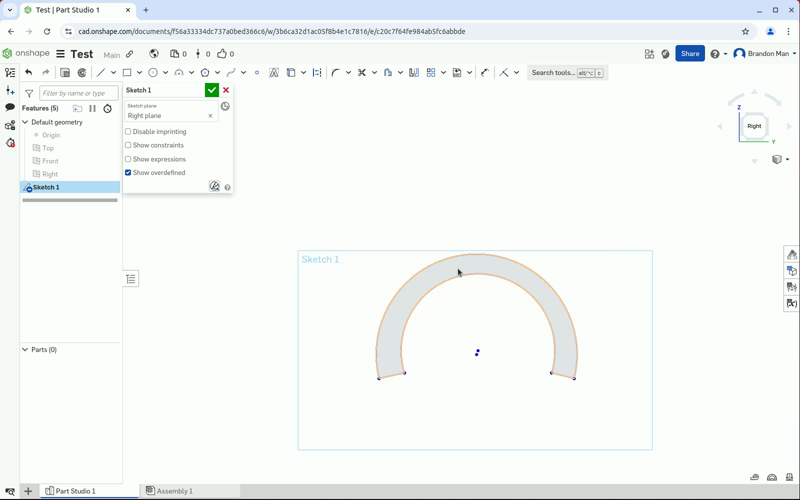
scroll(6)
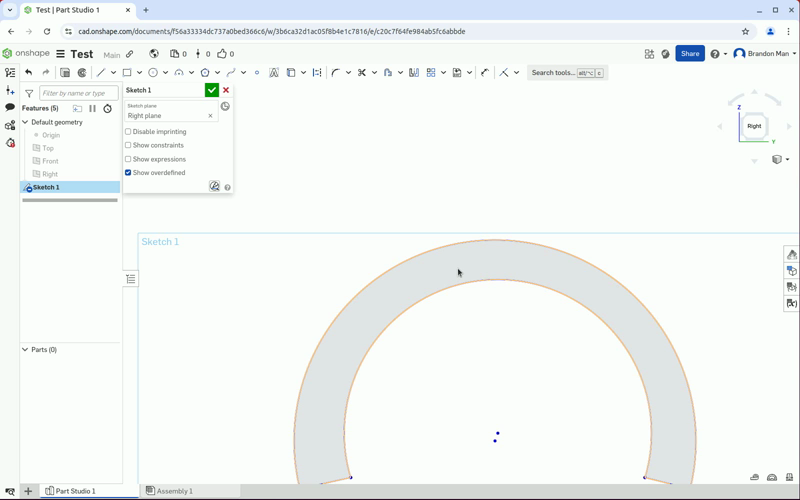
click(458, 268)
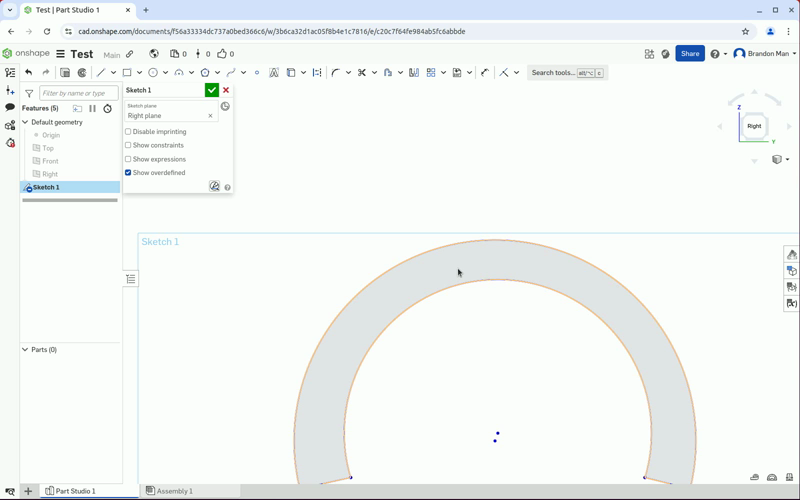
scroll(-6)
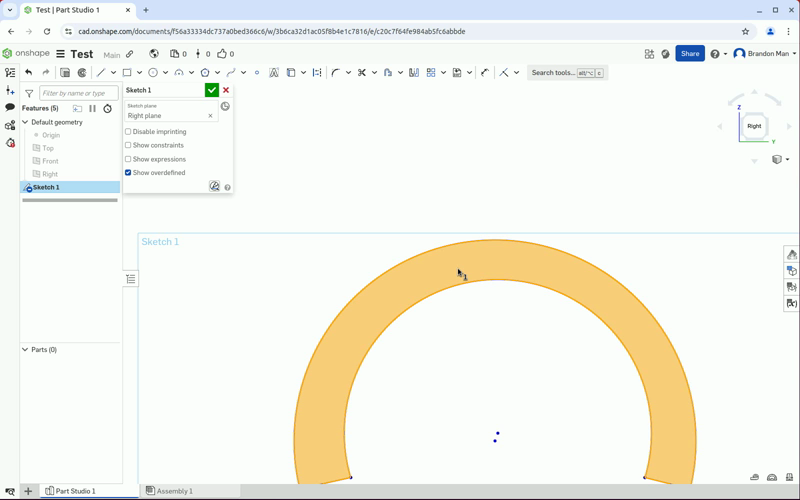
scroll(-6)
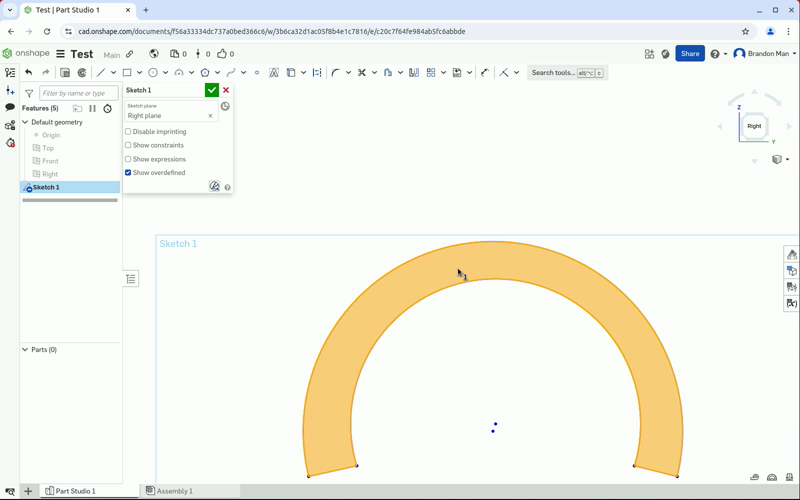
scroll(-6)
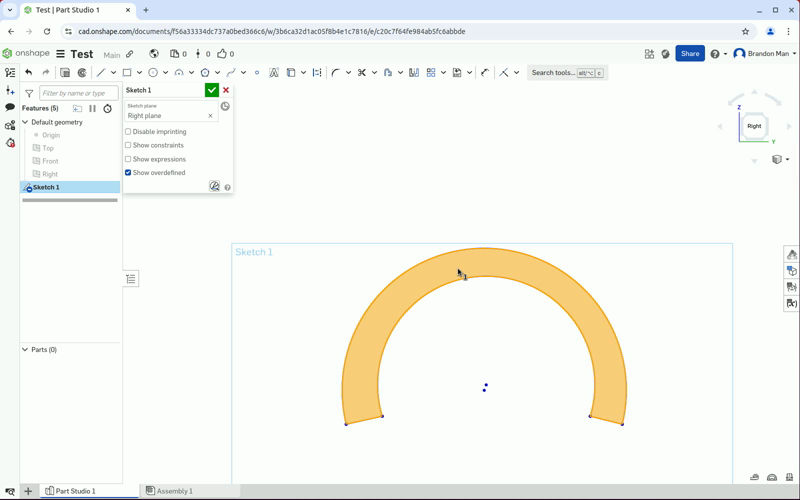
scroll(-6)
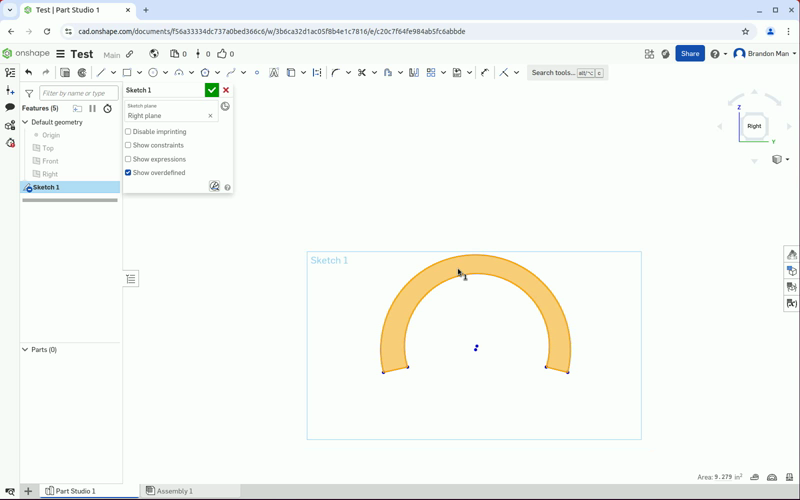
scroll(-6)
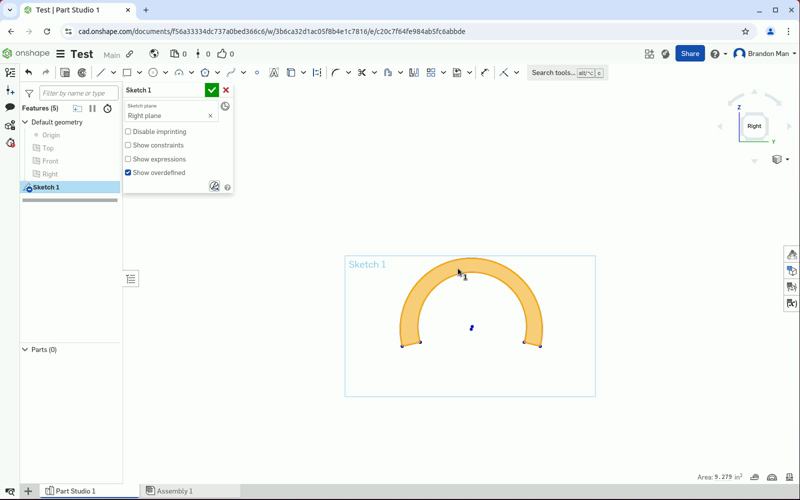
scroll(-6)
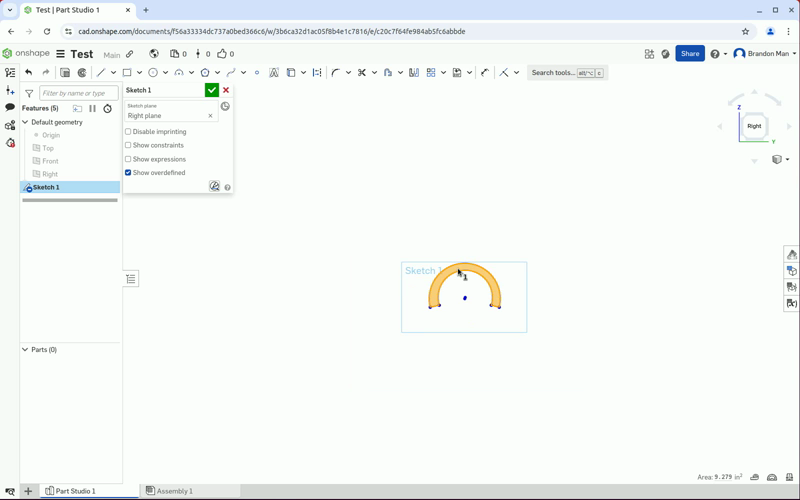
scroll(-6)
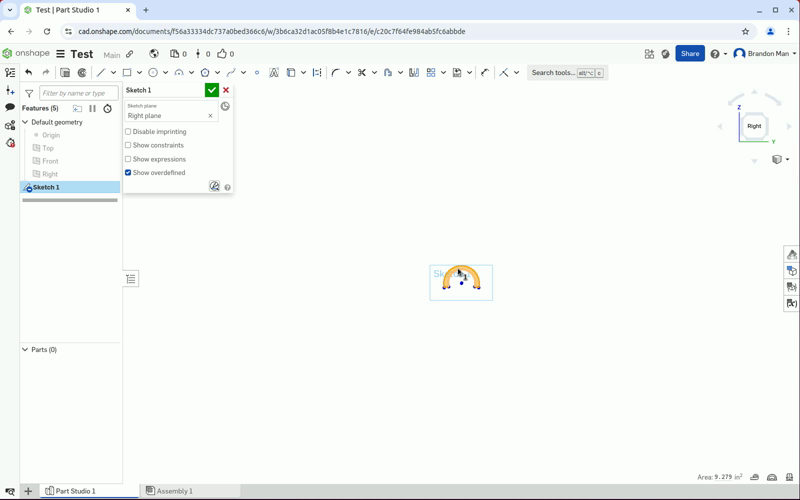
mouse_move(73, 352)
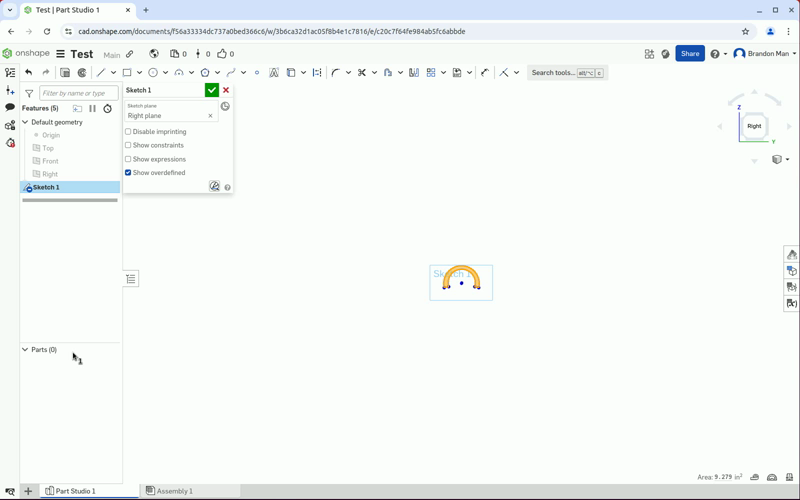
key(shift+y)
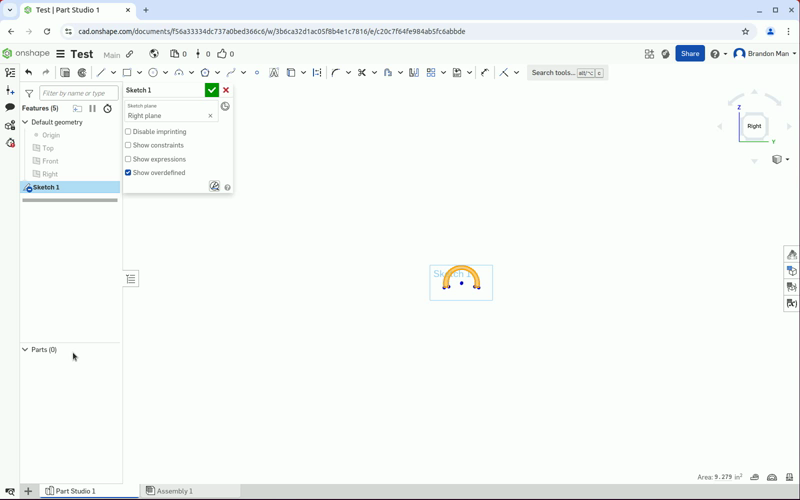
key(shift+e)
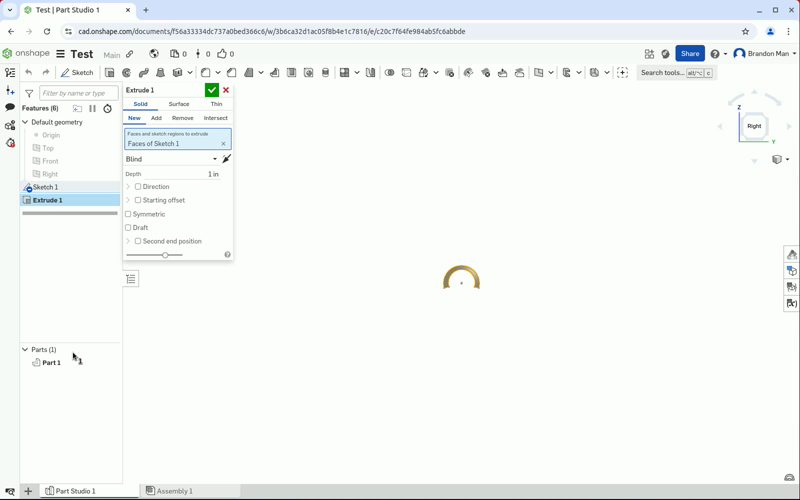
mouse_move(143, 106)
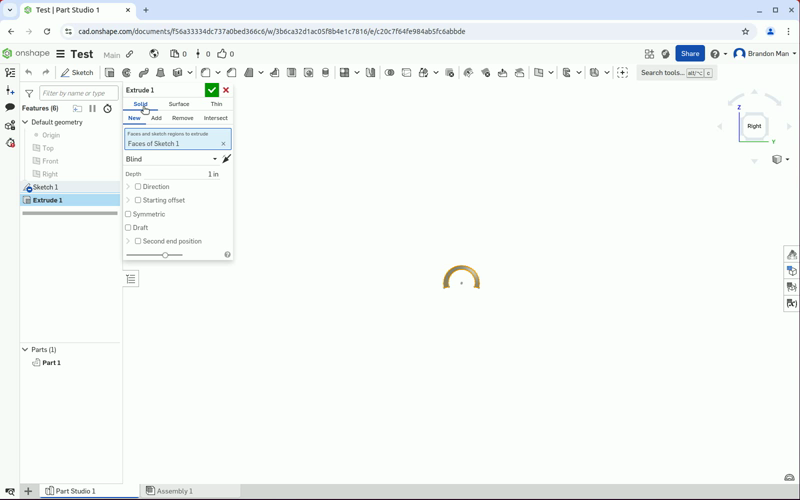
click(143, 106)
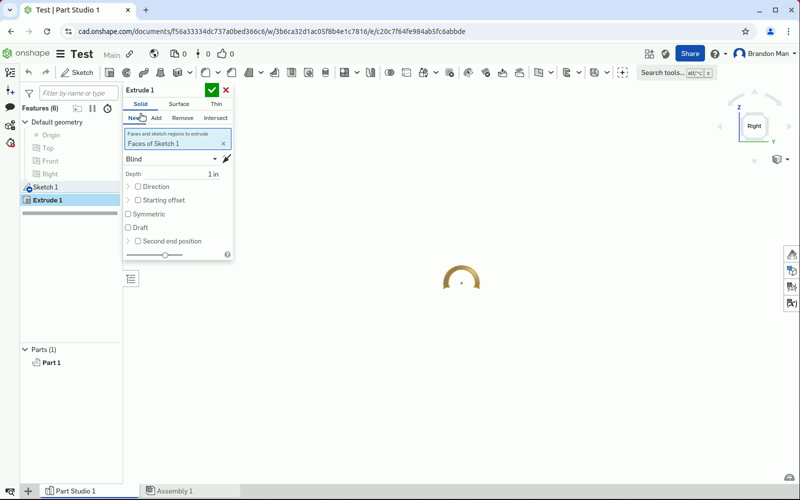
mouse_move(137, 120)
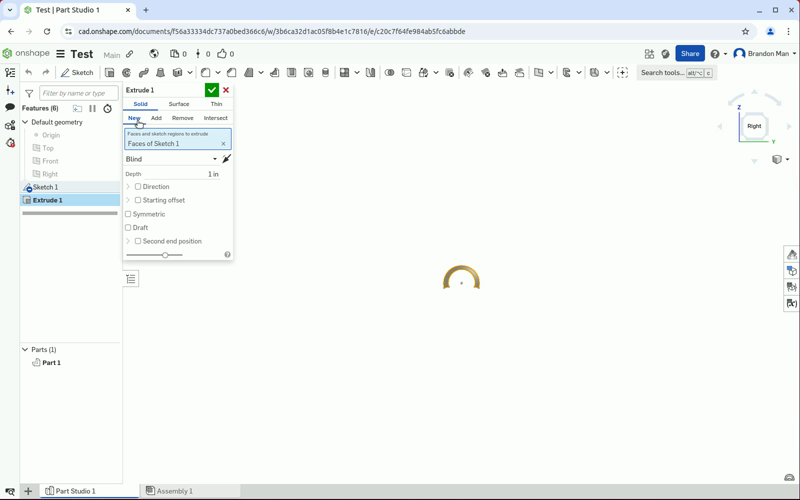
click(137, 120)
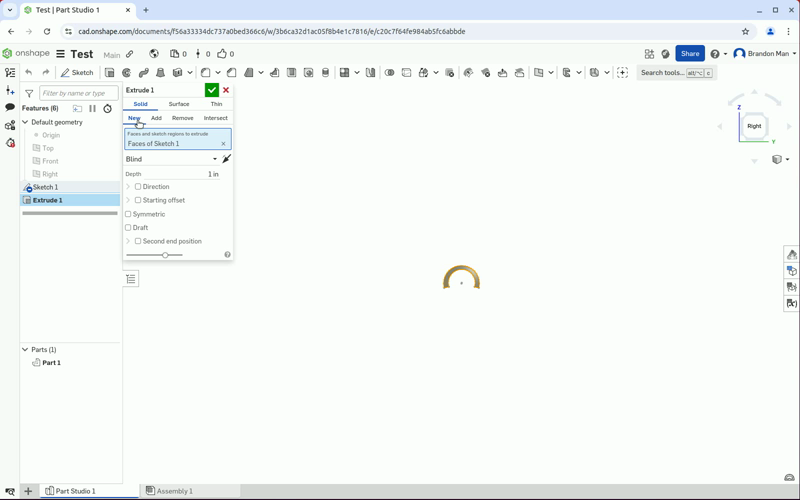
key(tab, 4)
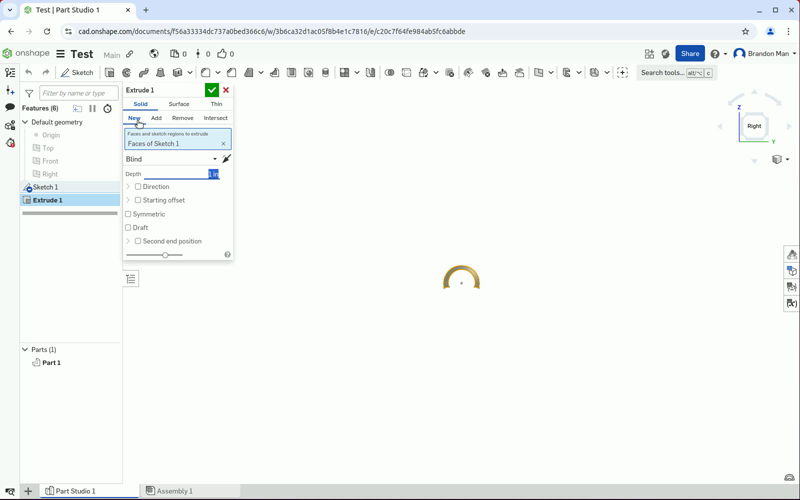
text(5.778)
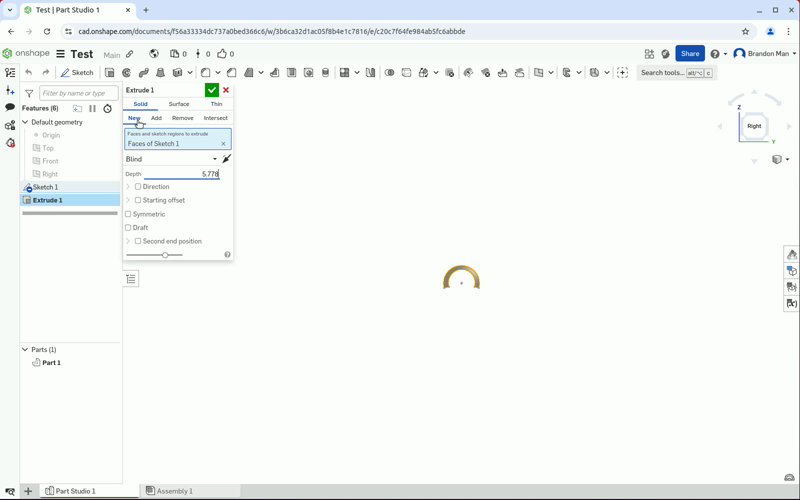
key(tab, 3)
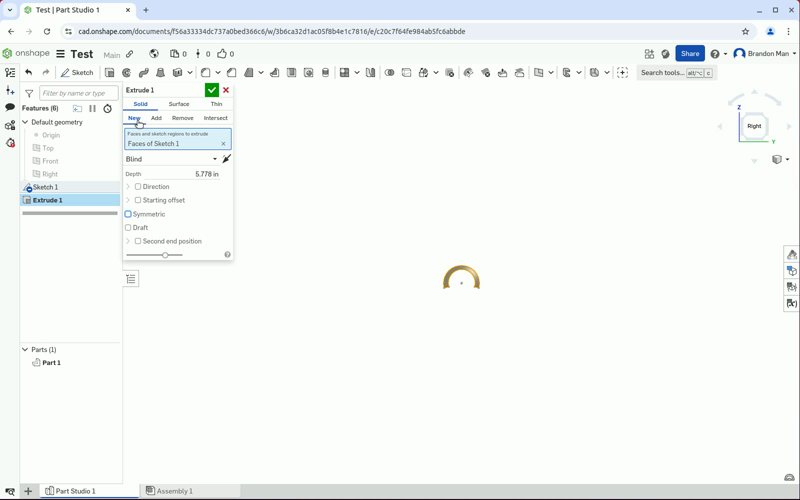
key(space)
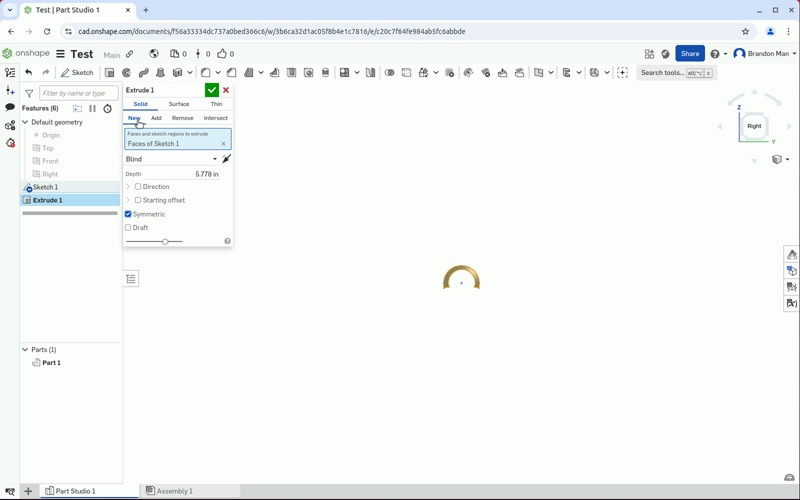
key(enter)
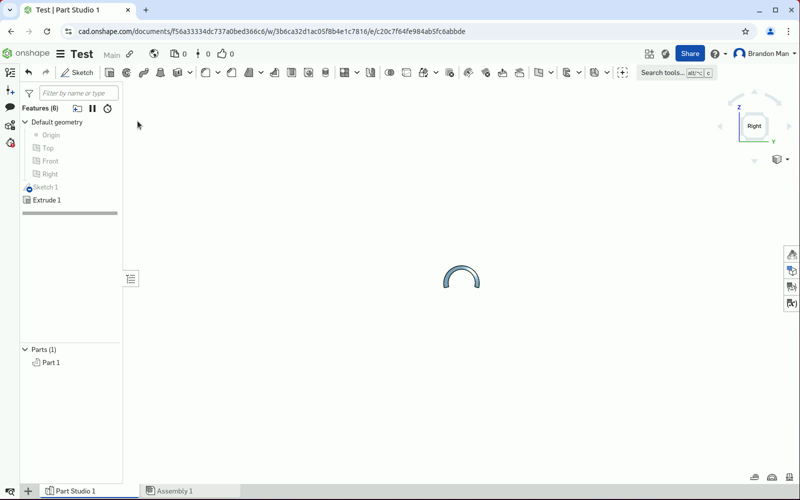
key(shift+h)
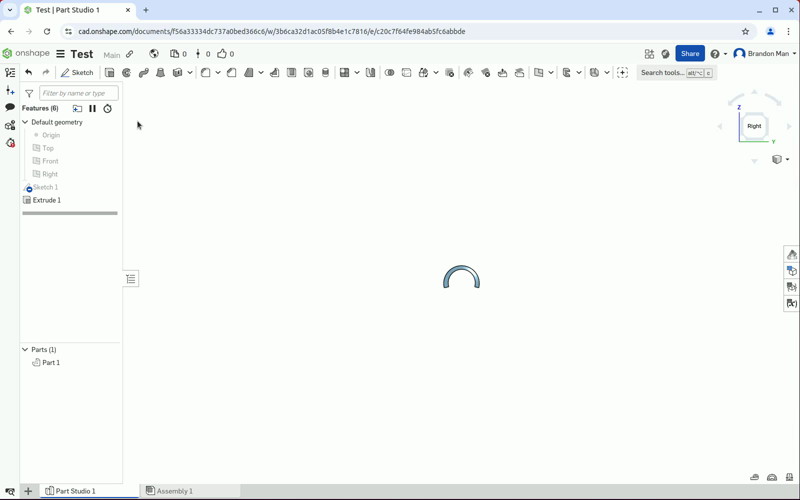
key(shift+h)
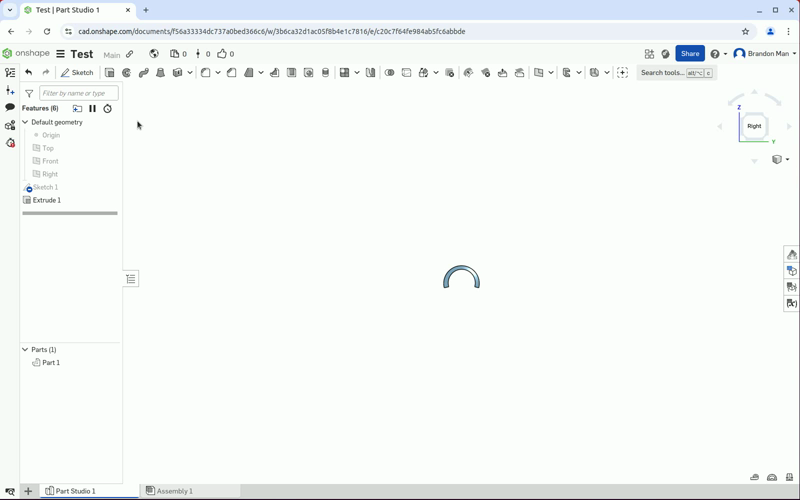
mouse_move(73, 189)
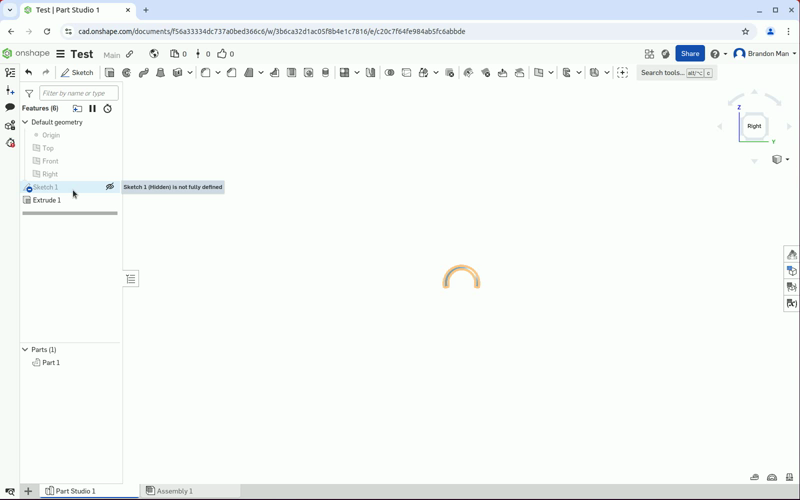
click(73, 189)
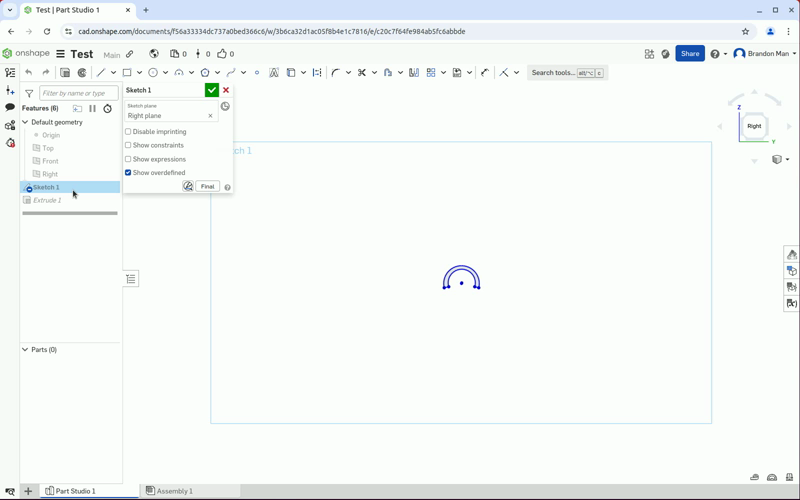
mouse_move(229, 92)
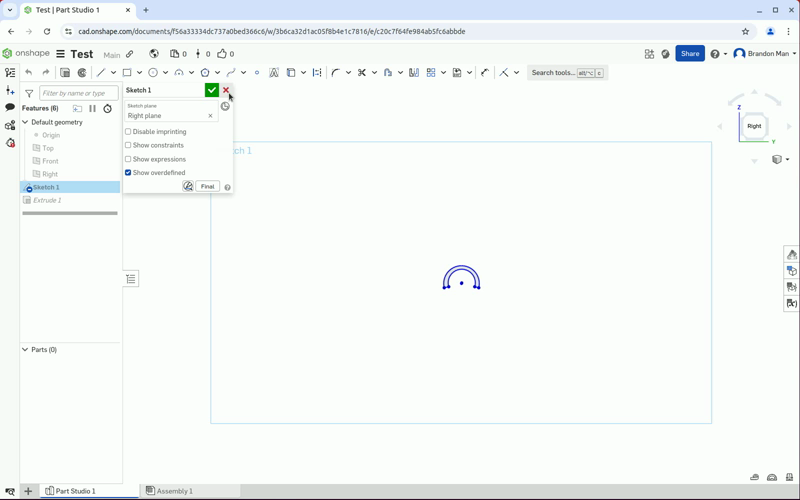
click(229, 92)
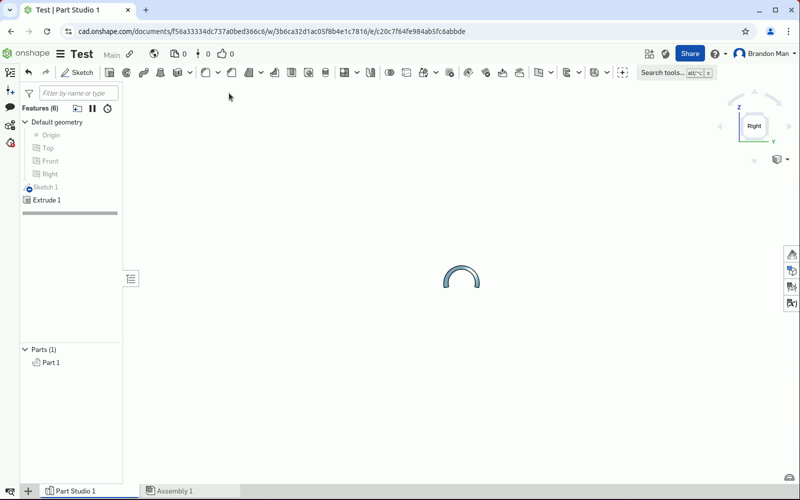
mouse_move(73, 352)
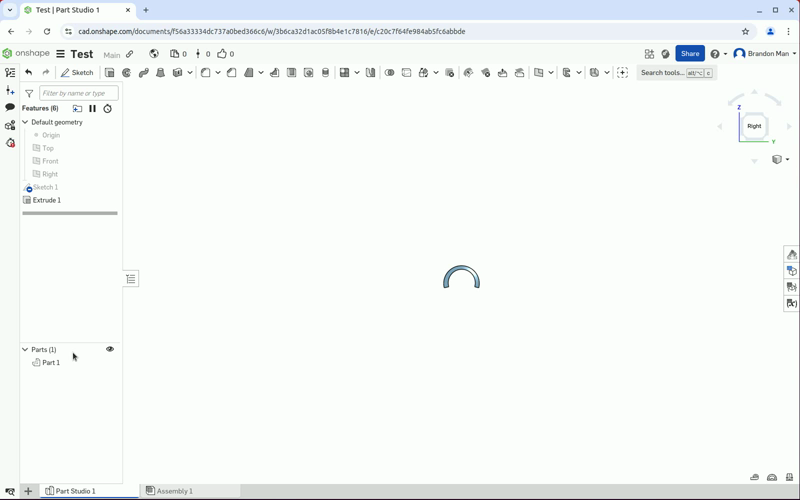
key(y)
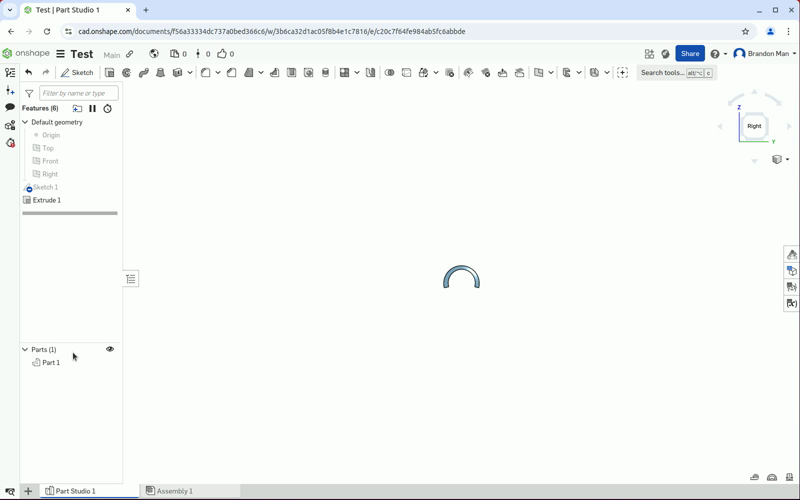
key(shift+p)
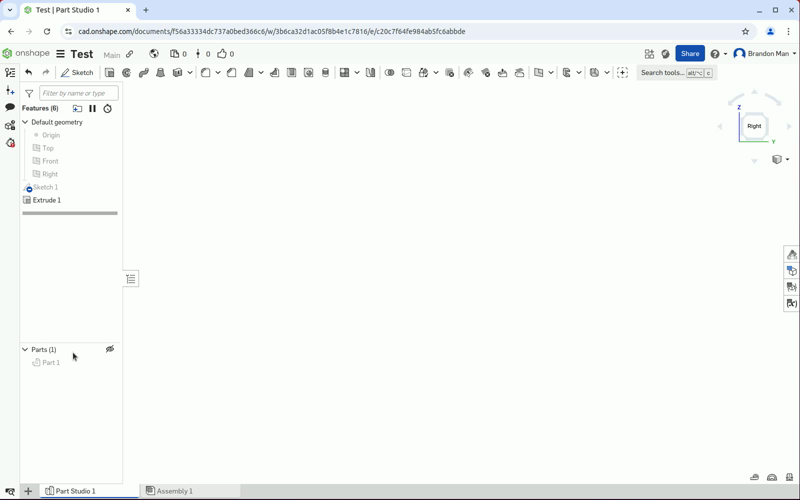
key(space)
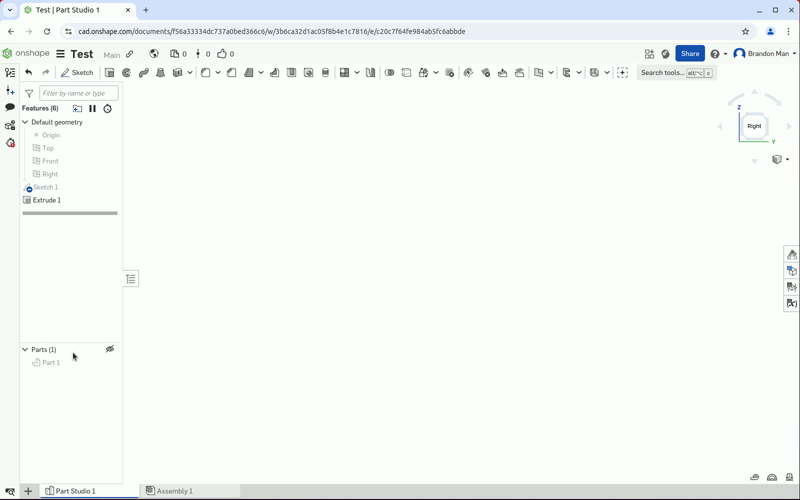
key_down(shift)
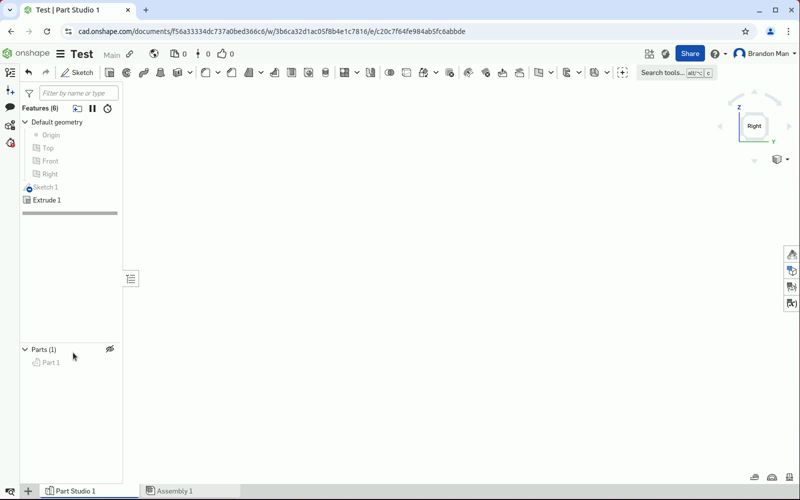
key(right)
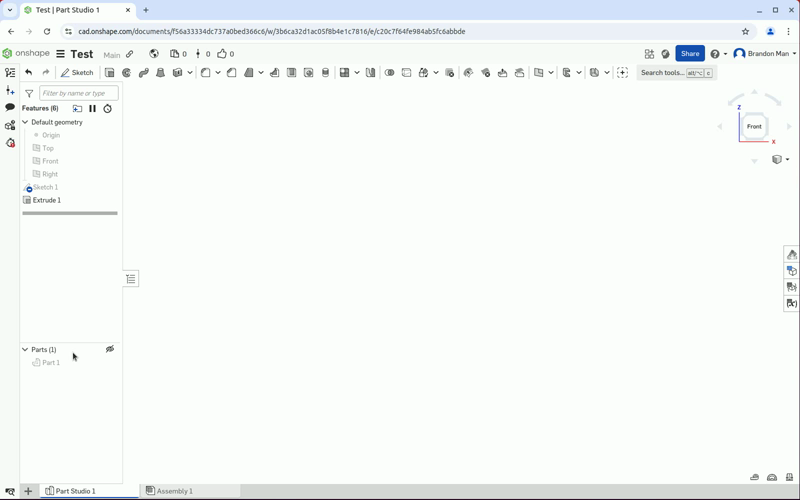
key_up(shift)
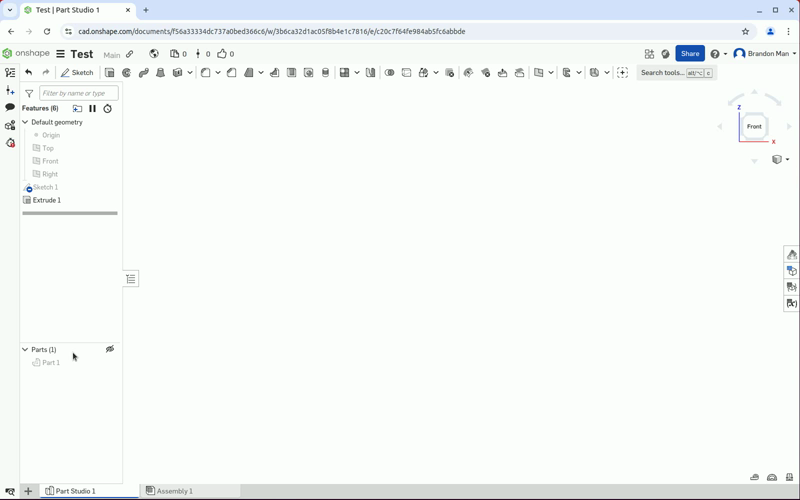
mouse_move(73, 352)
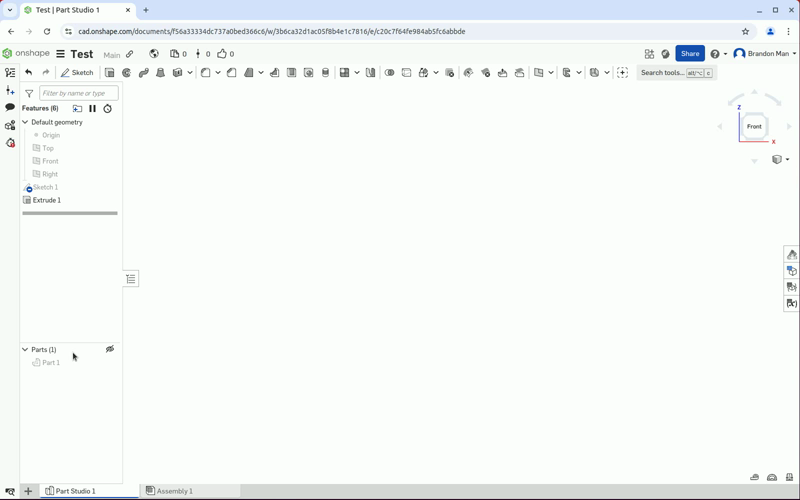
key(shift+y)
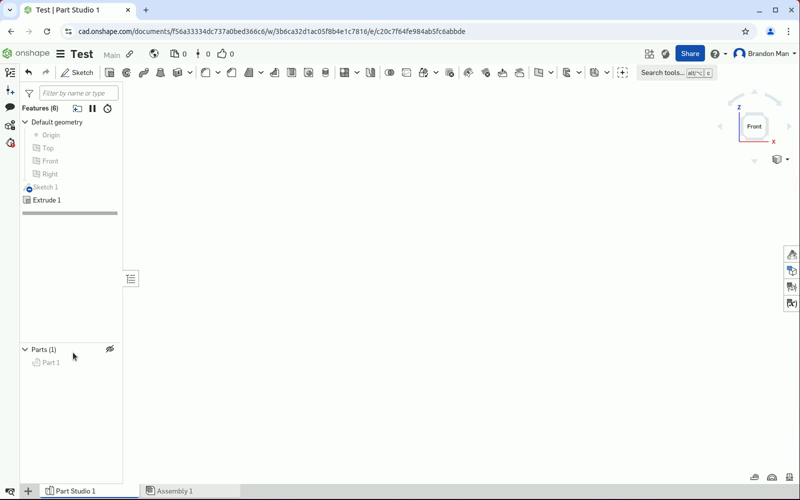
key(shift+s)
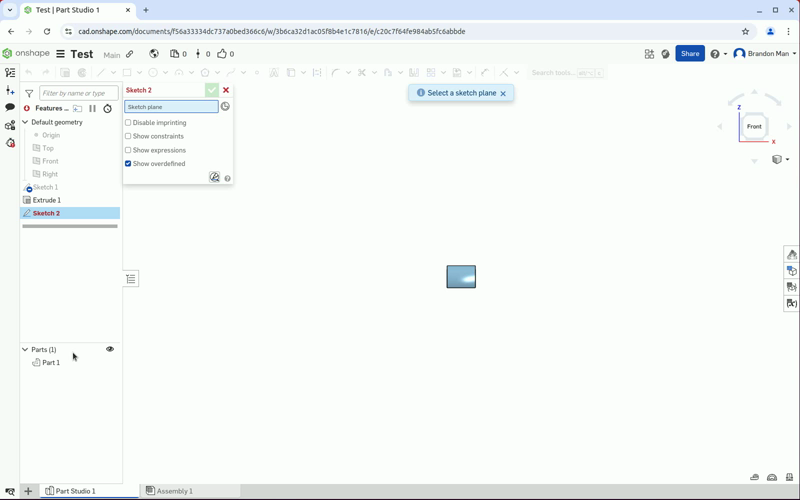
mouse_move(73, 163)
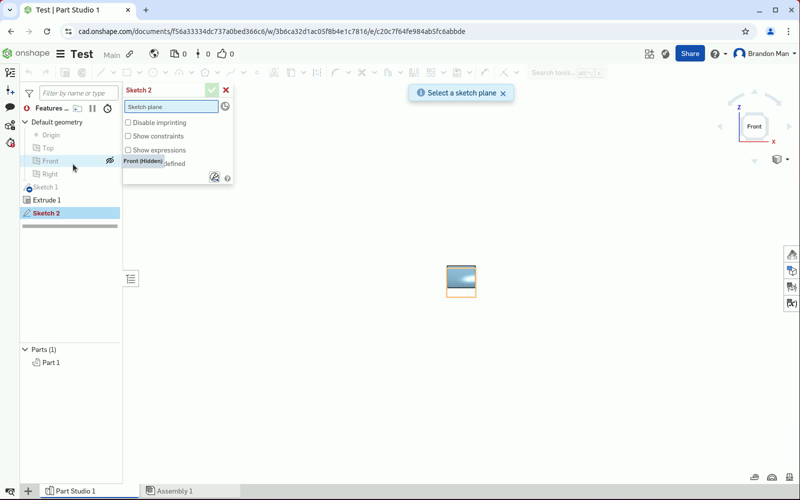
click(73, 163)
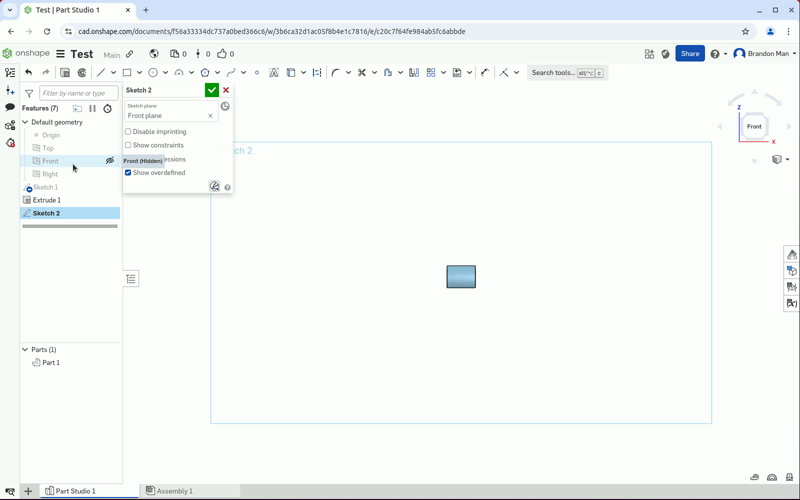
mouse_move(73, 352)
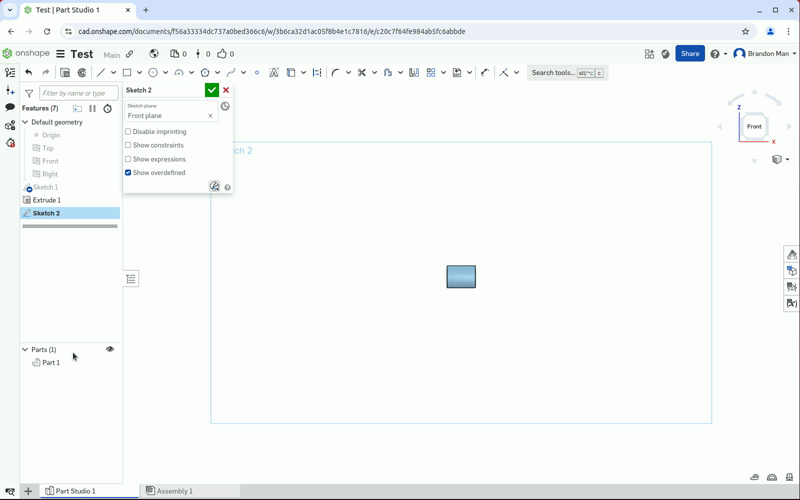
key(y)
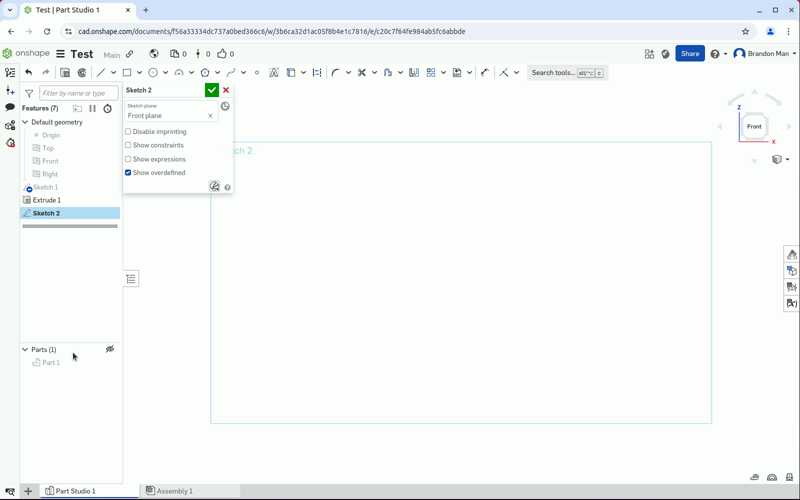
key(l)
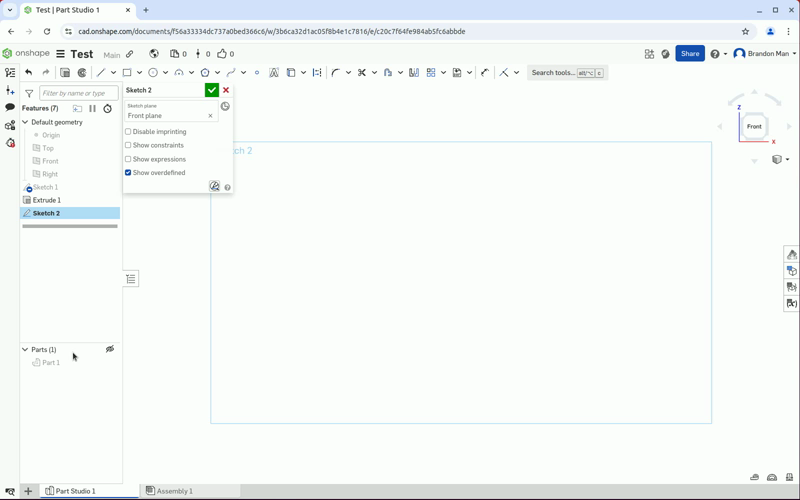
key_down(shift)
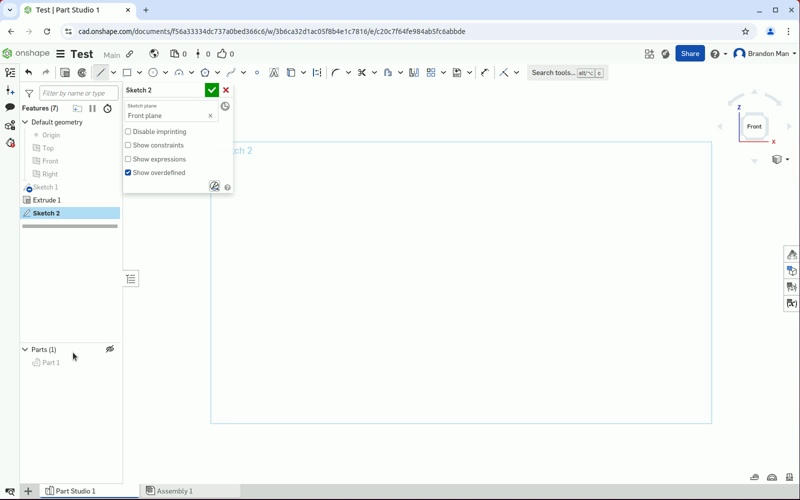
mouse_move(423, 215)
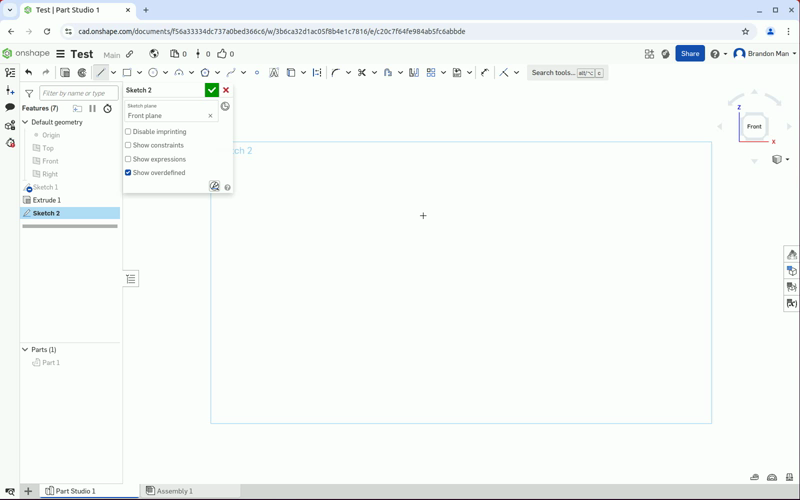
click(423, 215)
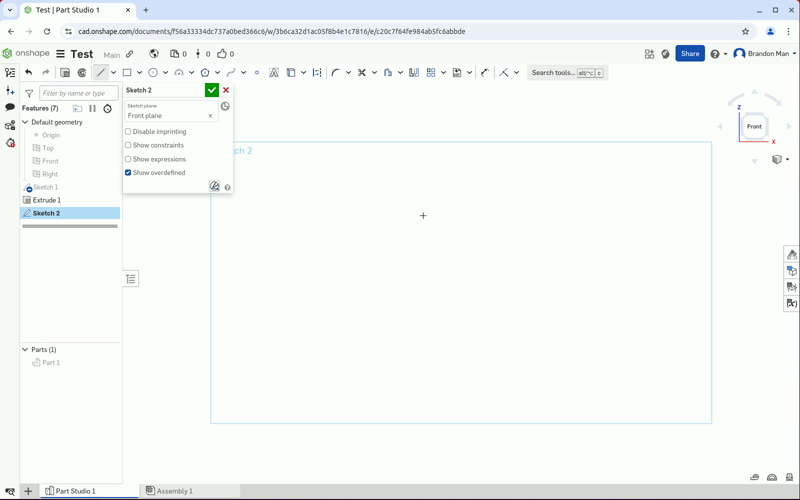
key_up(shift)
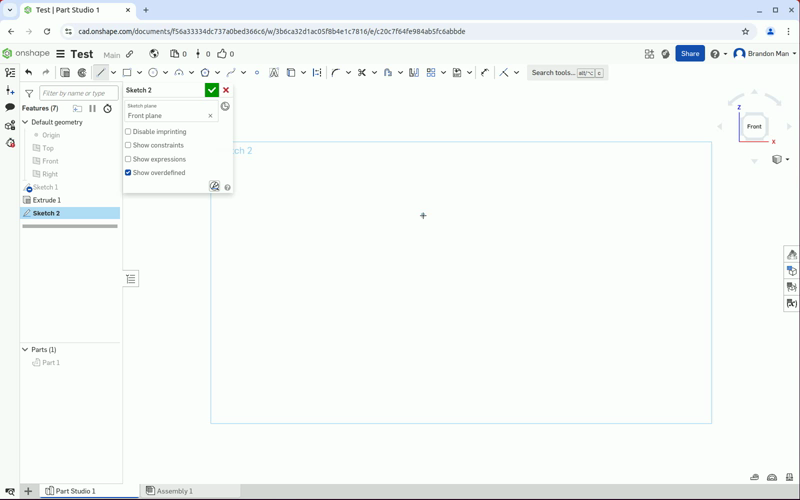
key_down(shift)
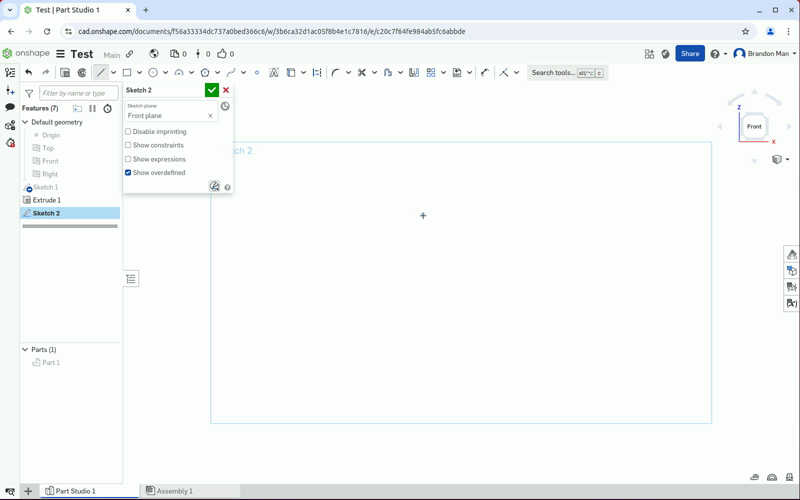
mouse_move(453, 215)
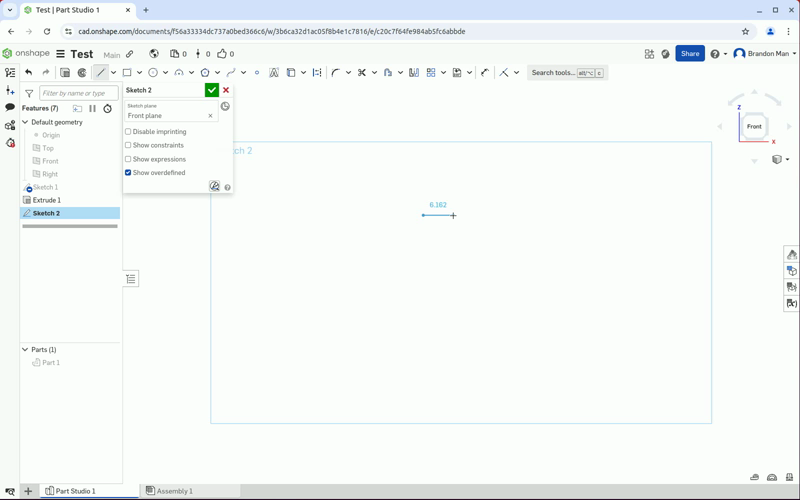
mouse_move(447, 265)
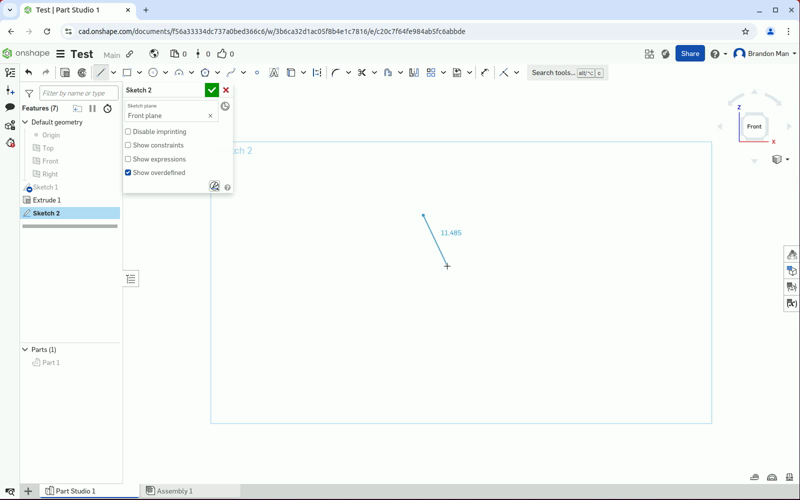
click(447, 265)
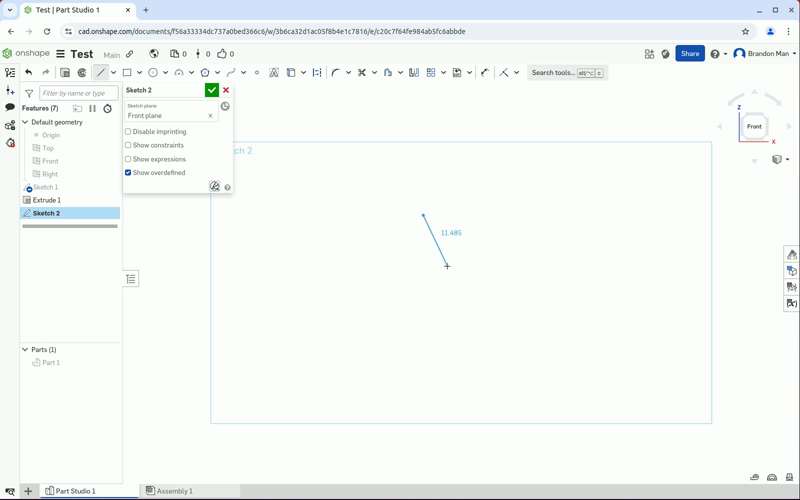
key_up(shift)
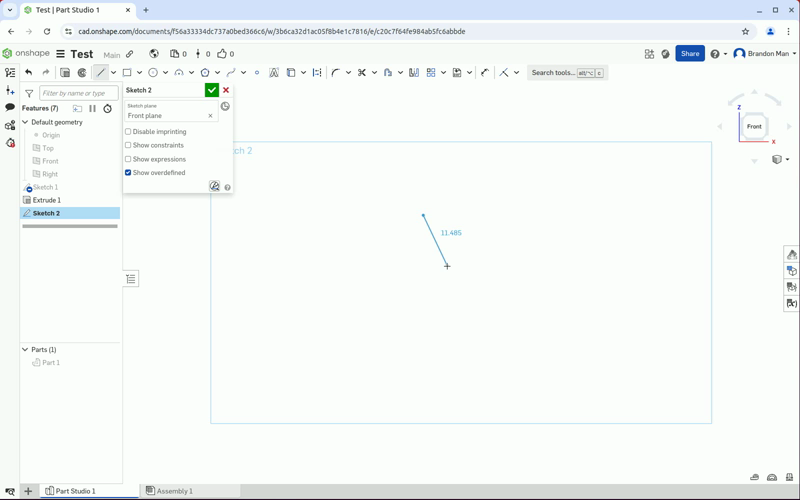
key_down(shift)
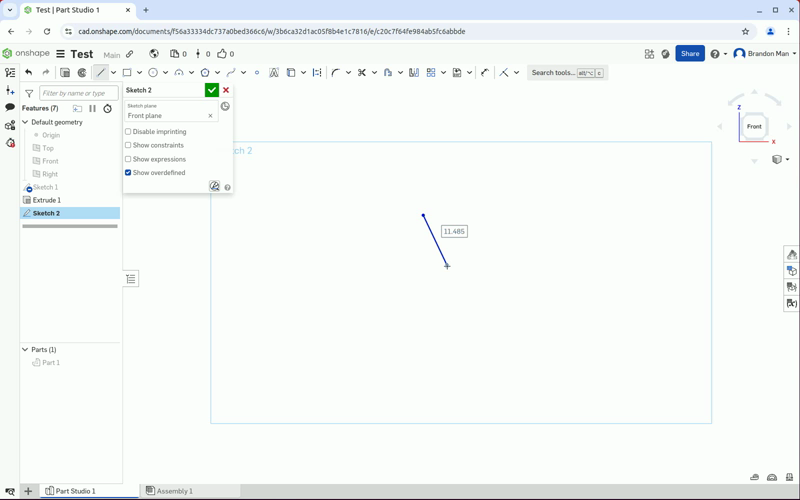
mouse_move(477, 265)
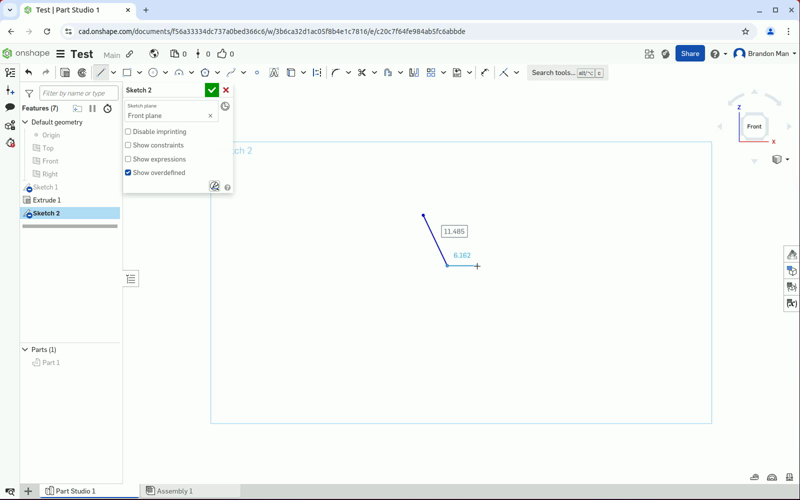
mouse_move(474, 265)
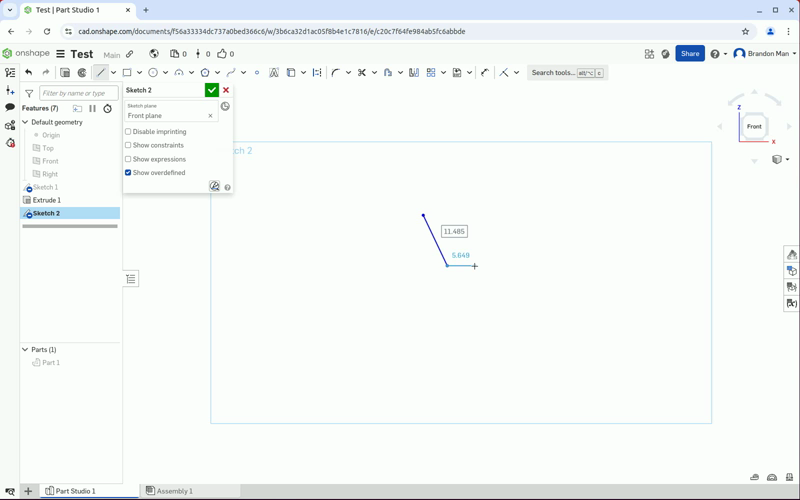
click(474, 265)
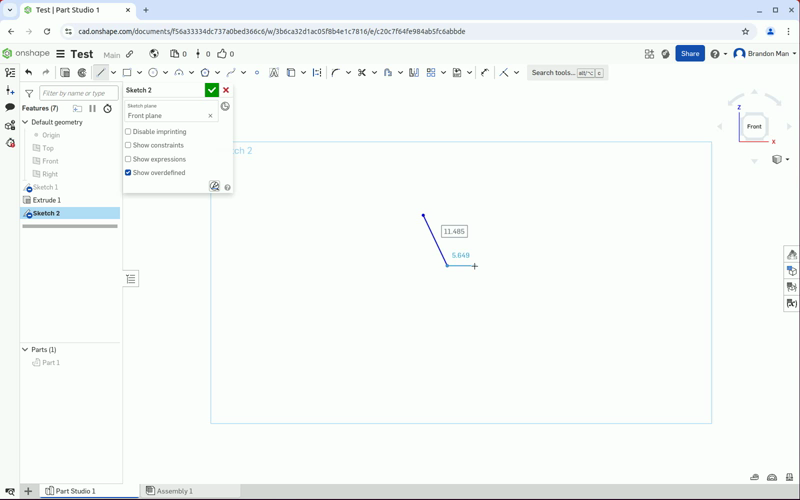
key_up(shift)
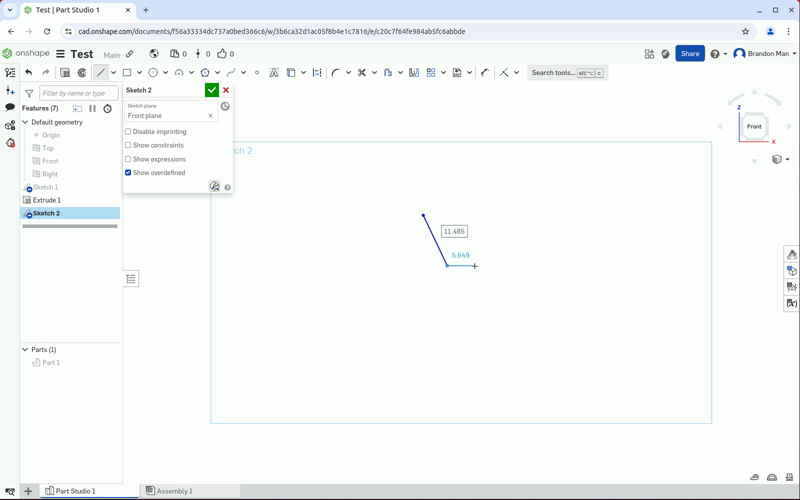
key_down(shift)
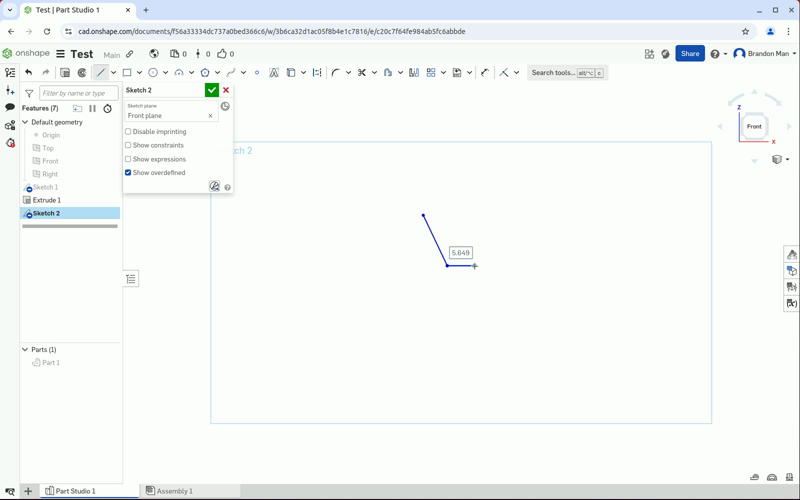
mouse_move(504, 265)
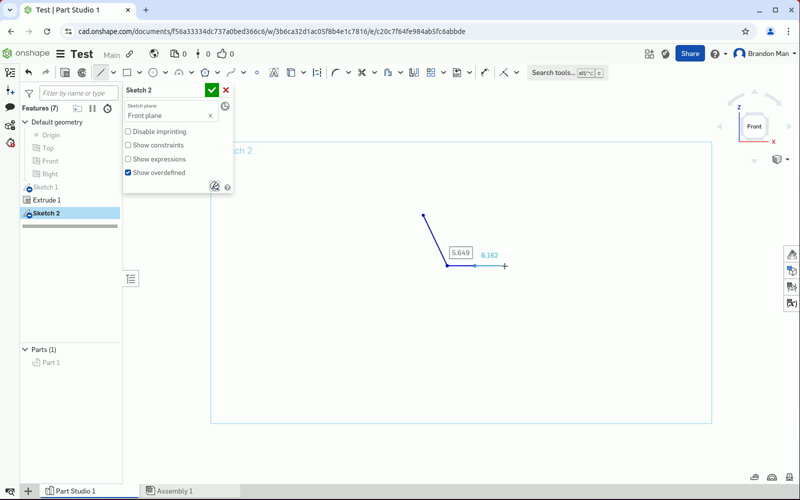
mouse_move(498, 215)
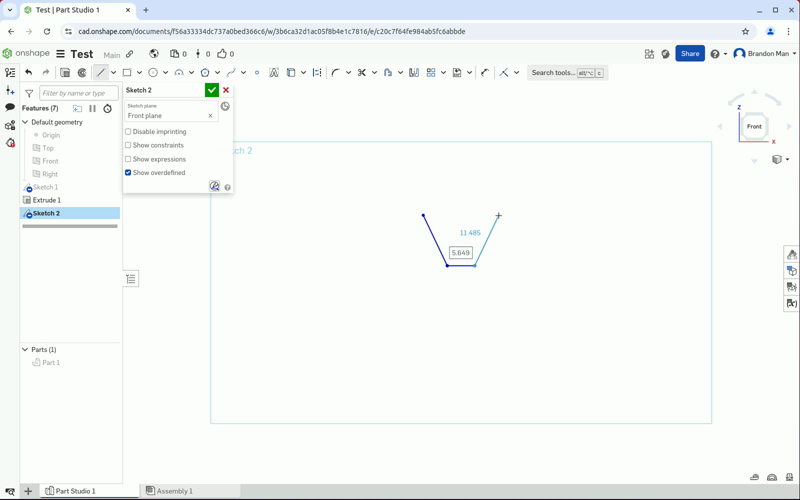
click(498, 215)
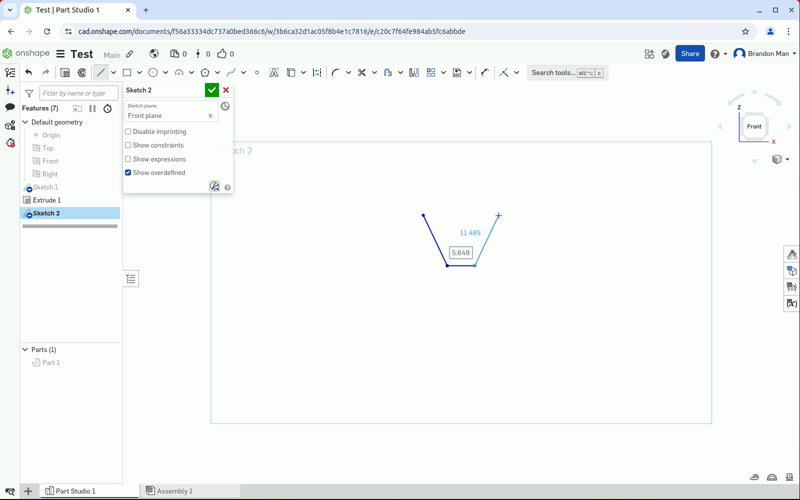
key_up(shift)
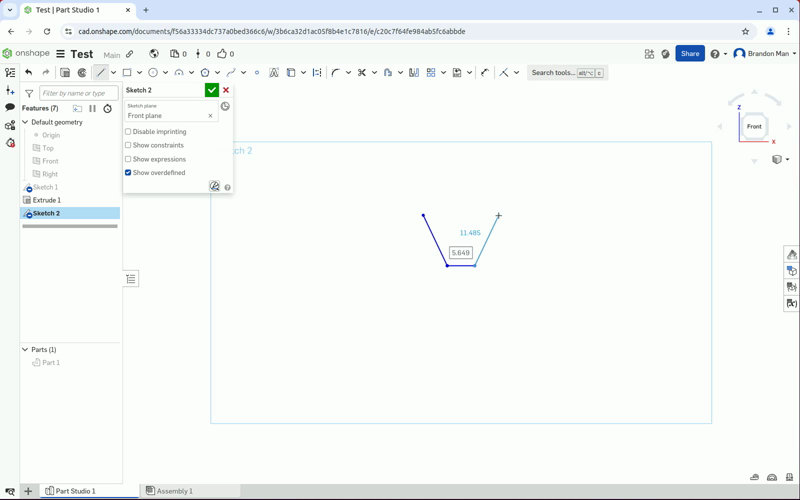
key_down(shift)
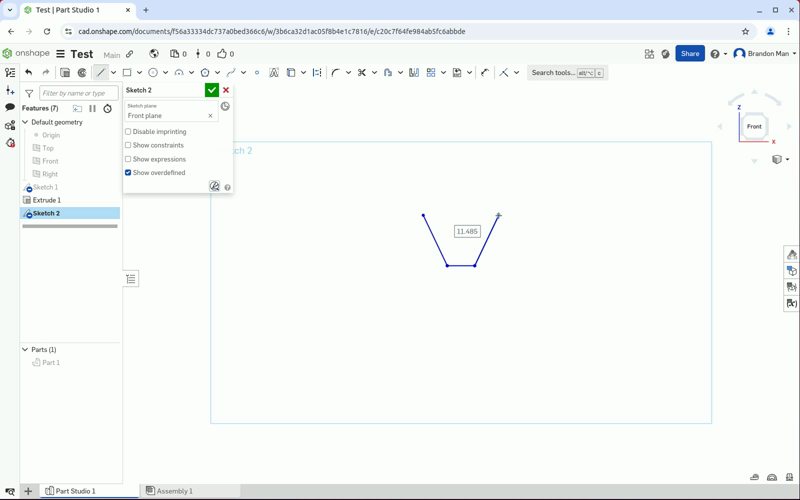
mouse_move(528, 215)
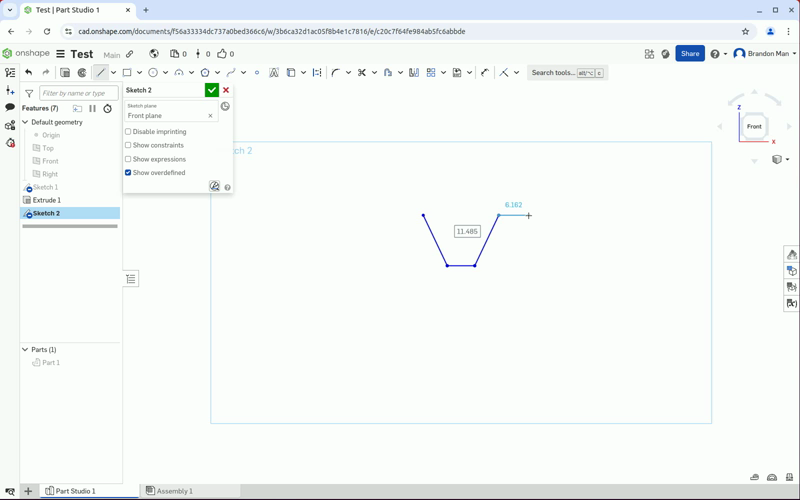
mouse_move(461, 215)
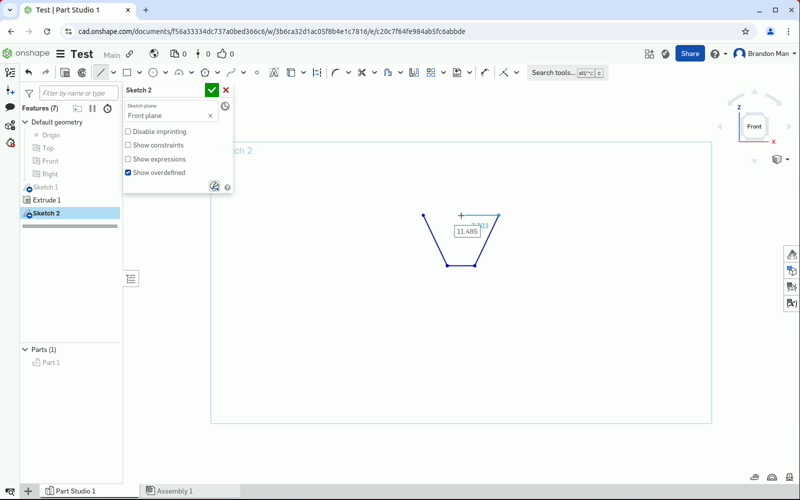
click(461, 215)
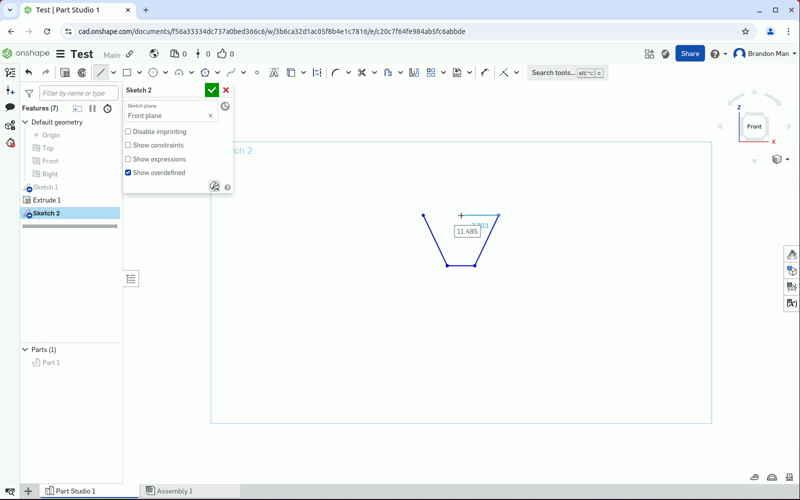
key_up(shift)
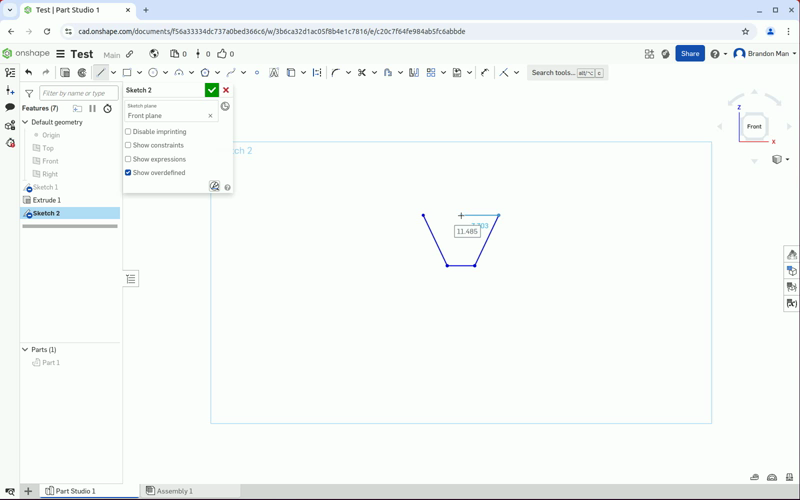
mouse_move(491, 215)
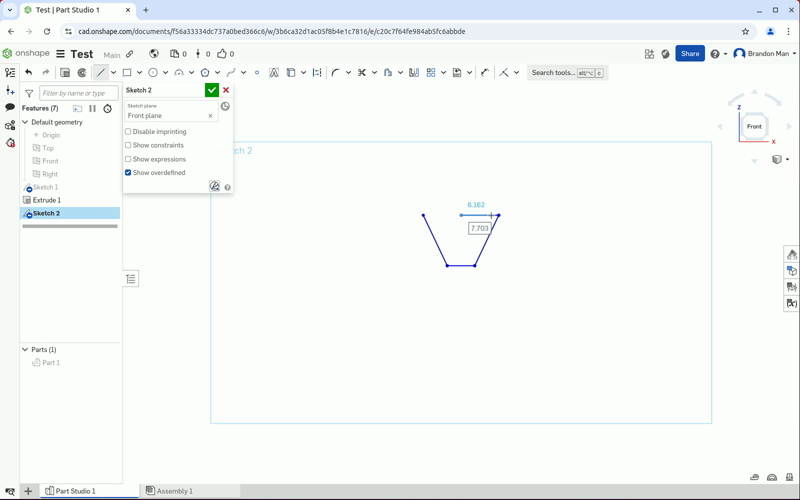
key_down(shift)
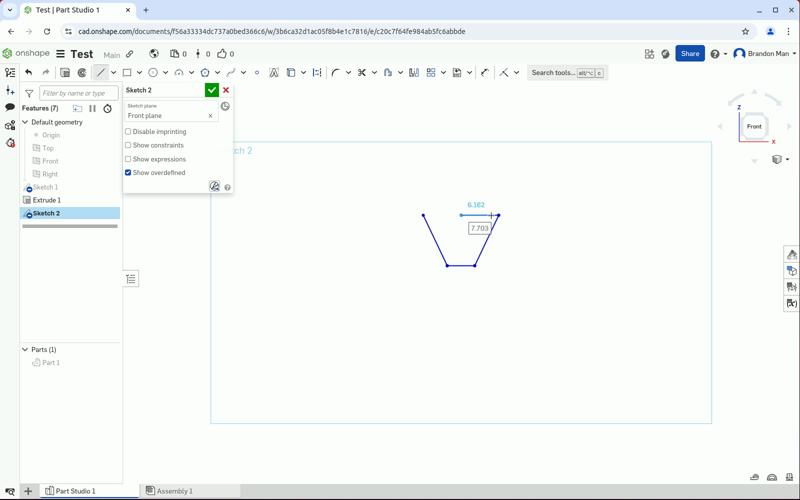
mouse_move(423, 215)
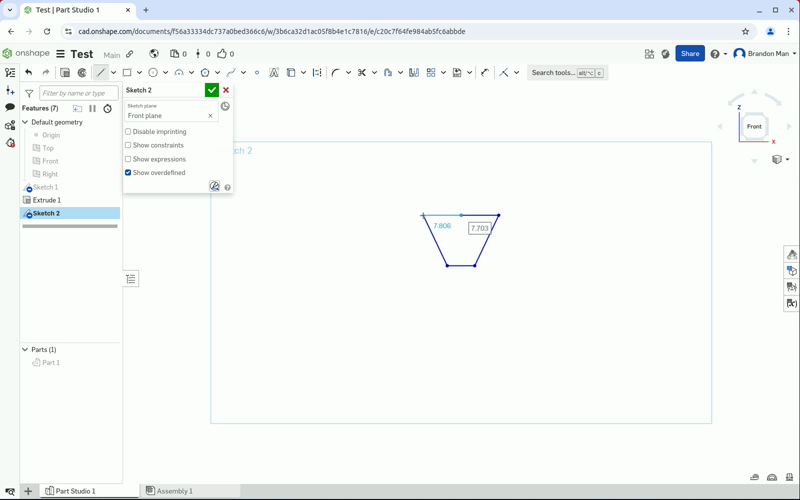
key_up(shift)
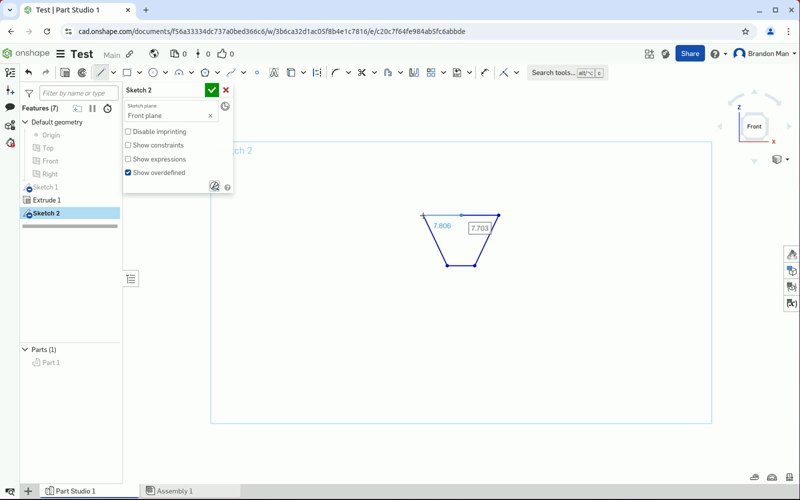
click(423, 215)
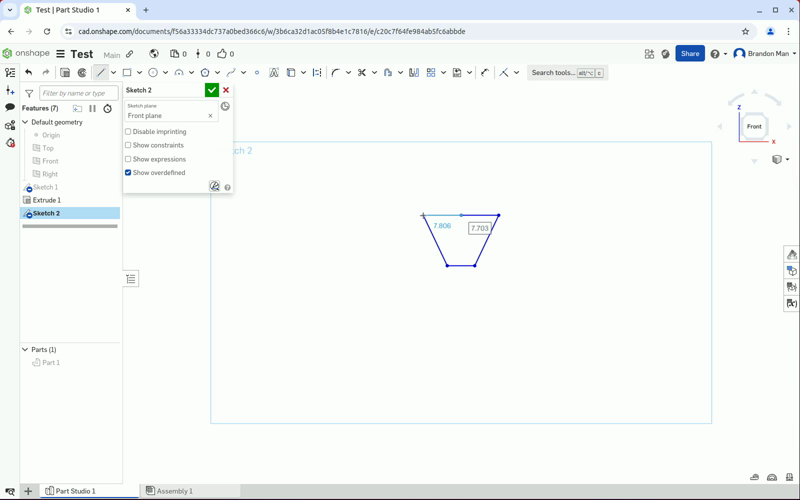
key(esc)
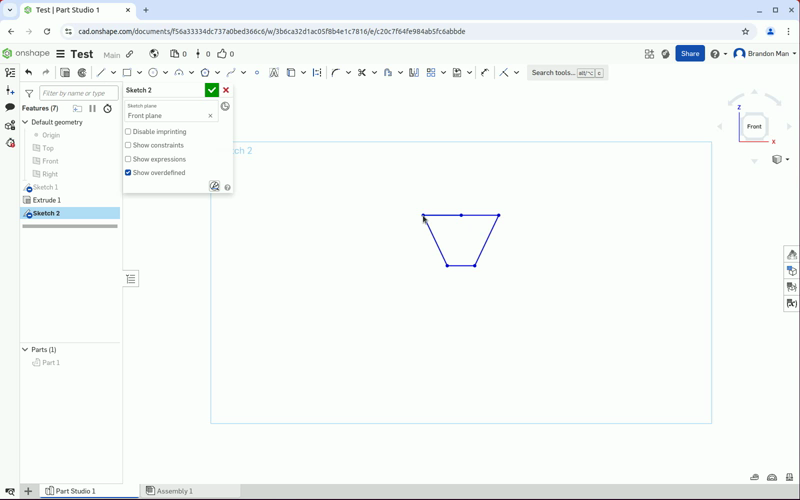
key(l)
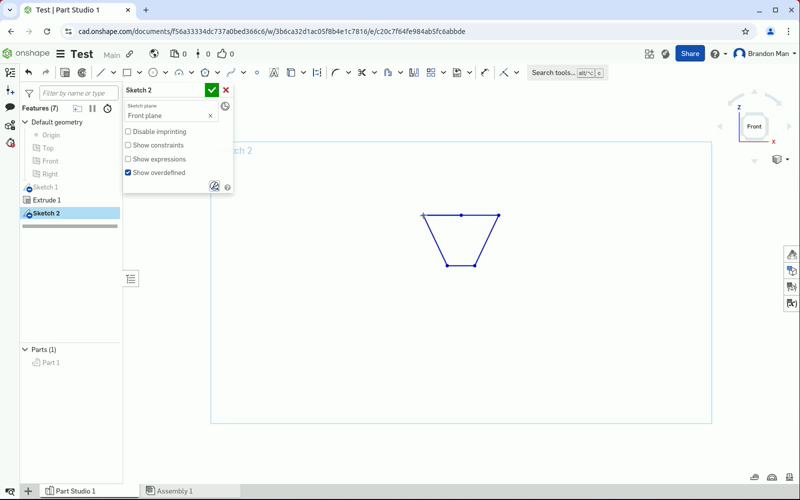
key_down(shift)
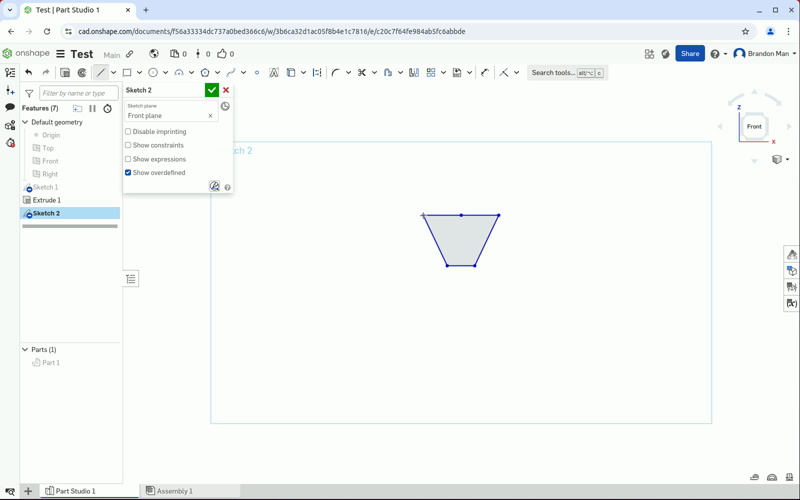
mouse_move(440, 226)
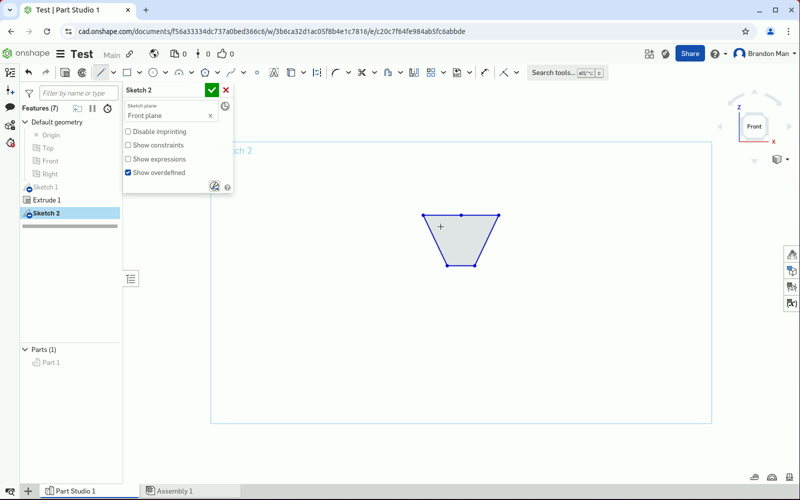
click(440, 226)
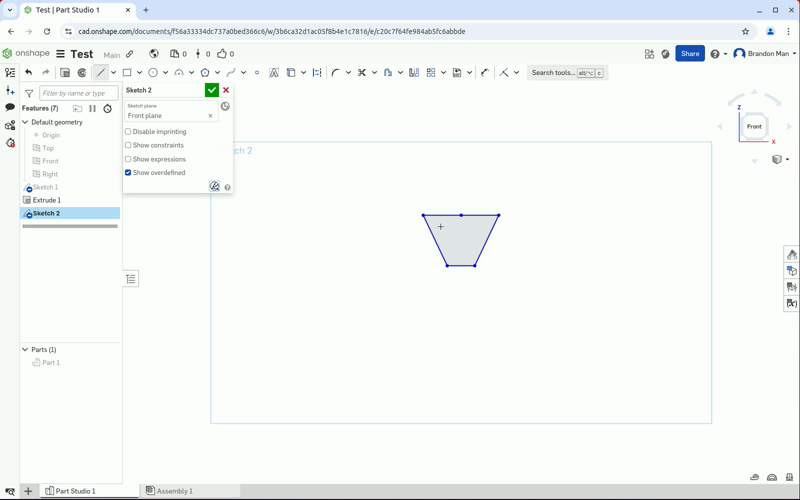
key_up(shift)
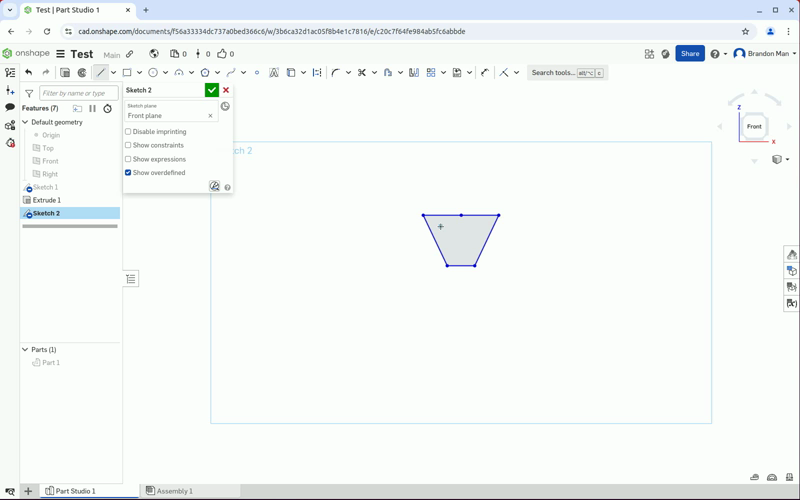
key_down(shift)
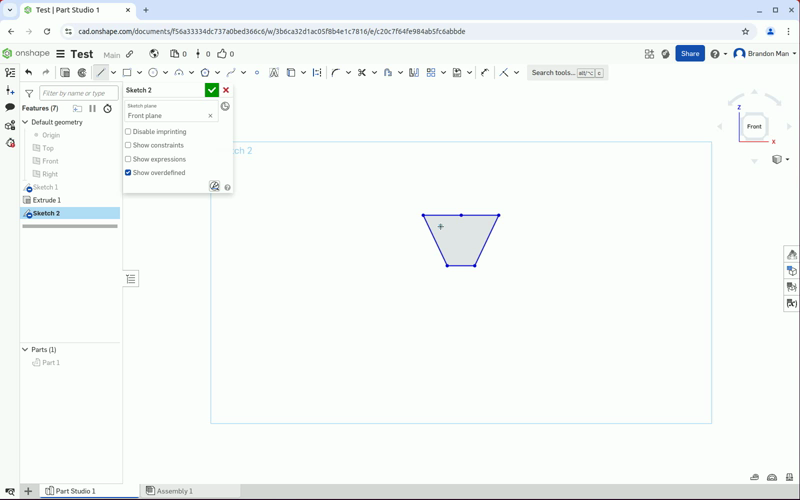
mouse_move(470, 226)
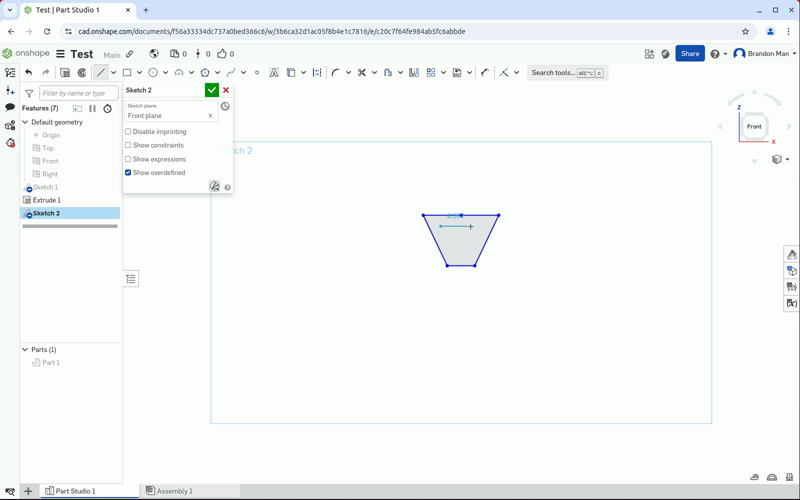
mouse_move(454, 254)
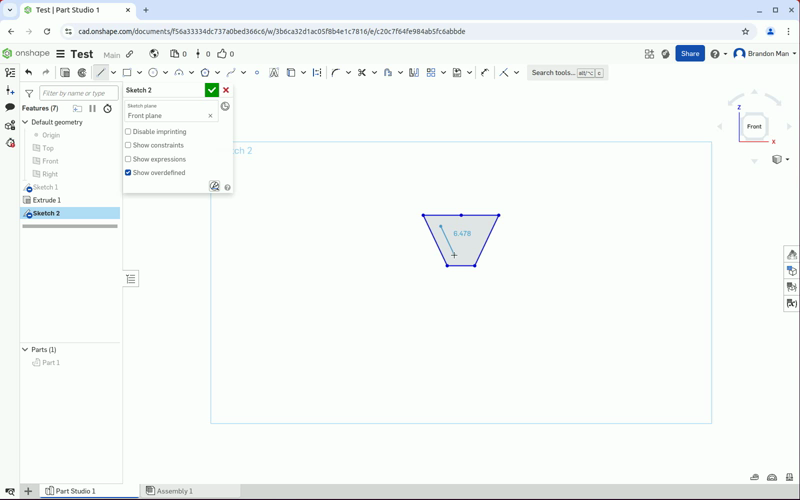
click(454, 254)
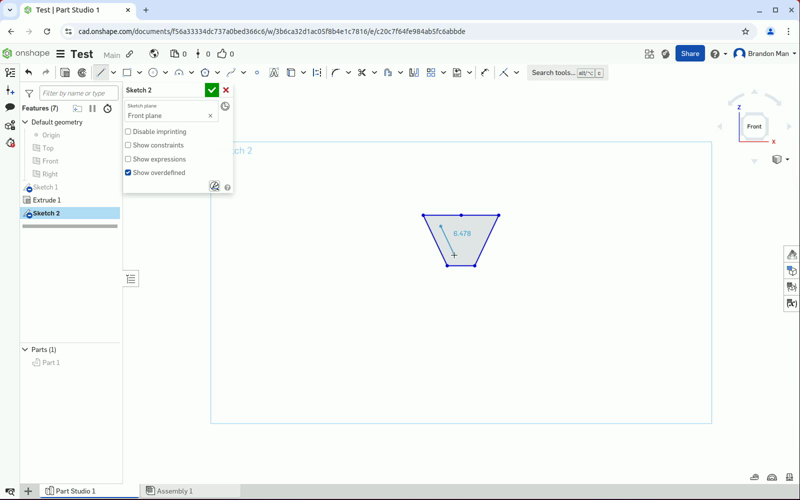
key_up(shift)
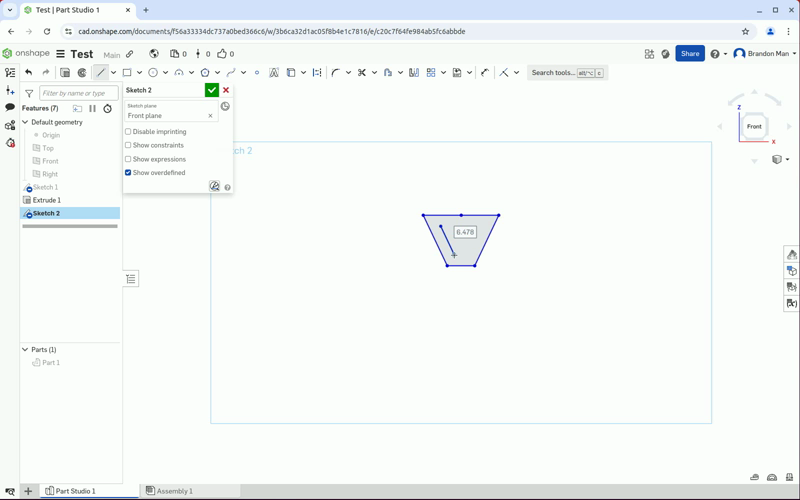
key_down(shift)
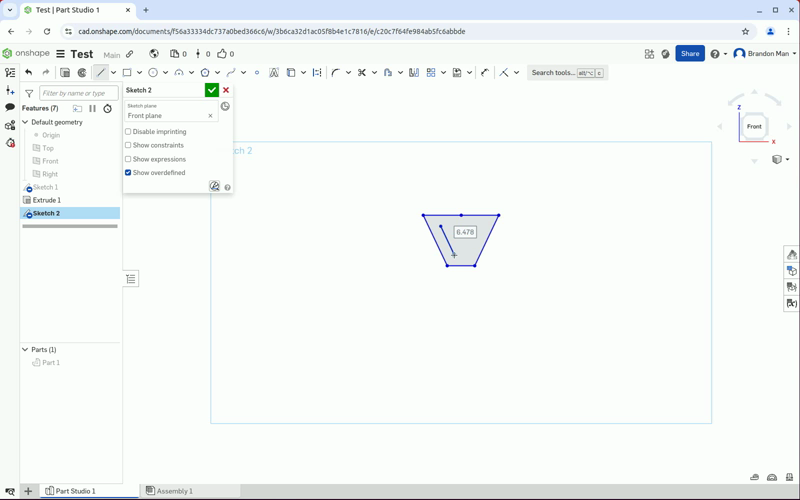
mouse_move(484, 254)
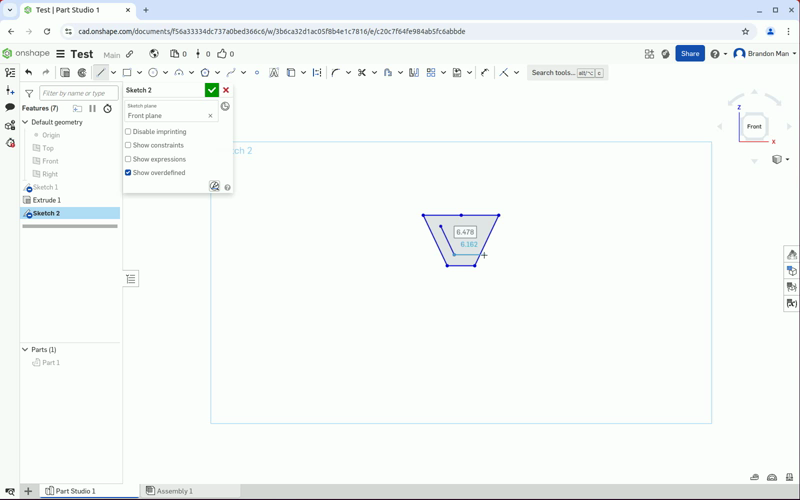
mouse_move(467, 254)
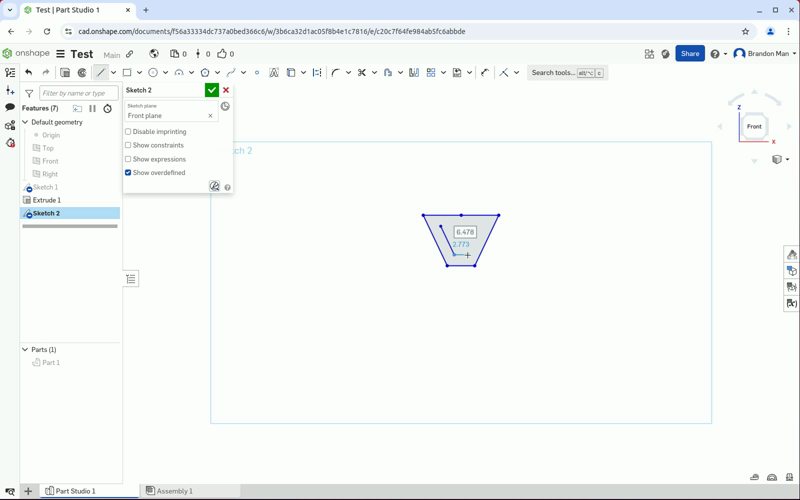
click(467, 254)
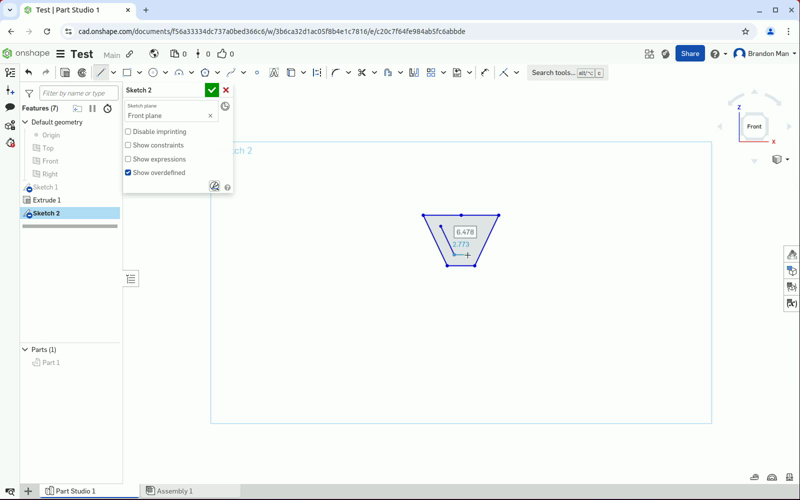
key_up(shift)
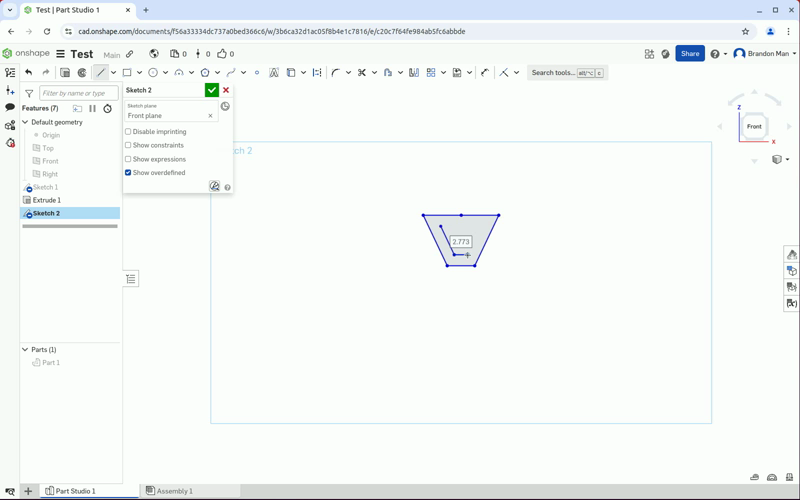
key_down(shift)
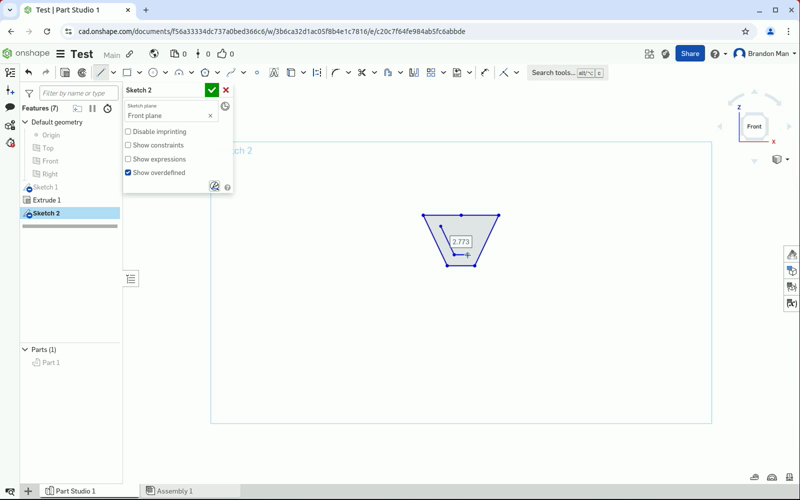
mouse_move(497, 254)
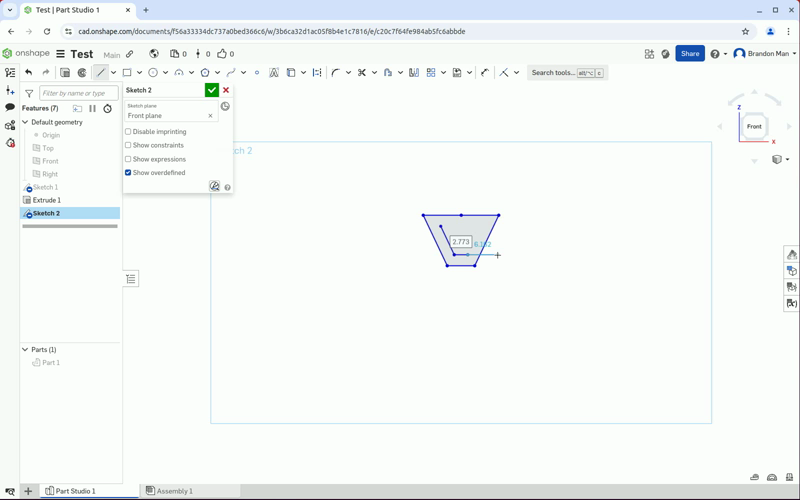
mouse_move(481, 226)
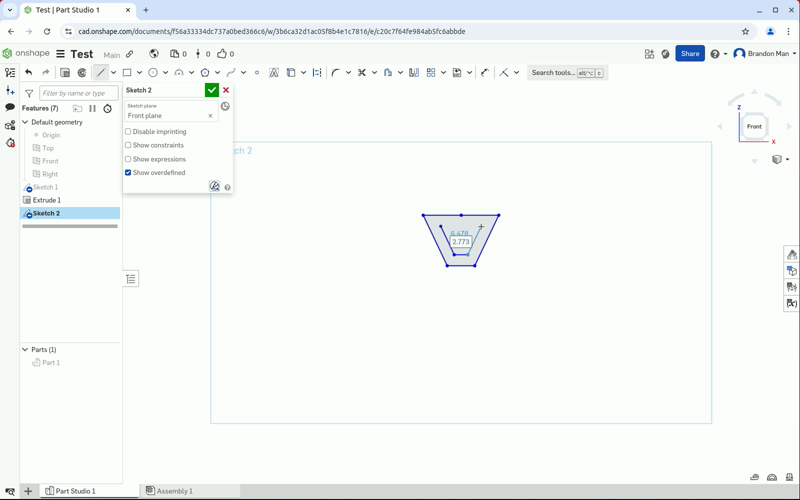
click(481, 226)
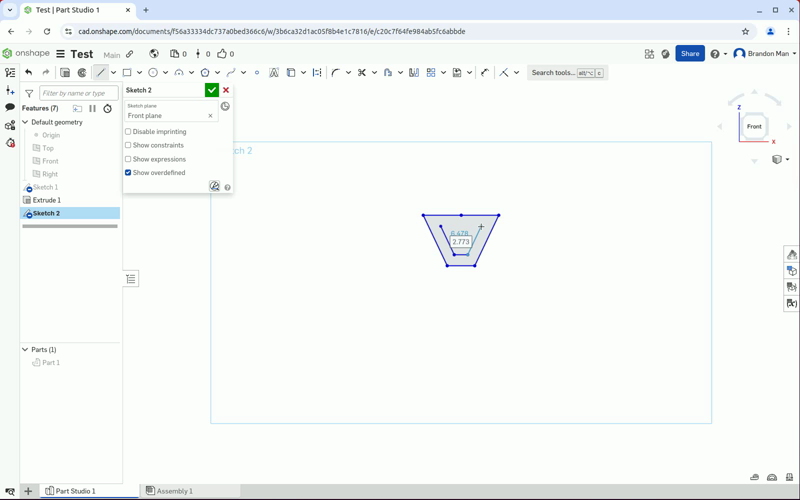
key_up(shift)
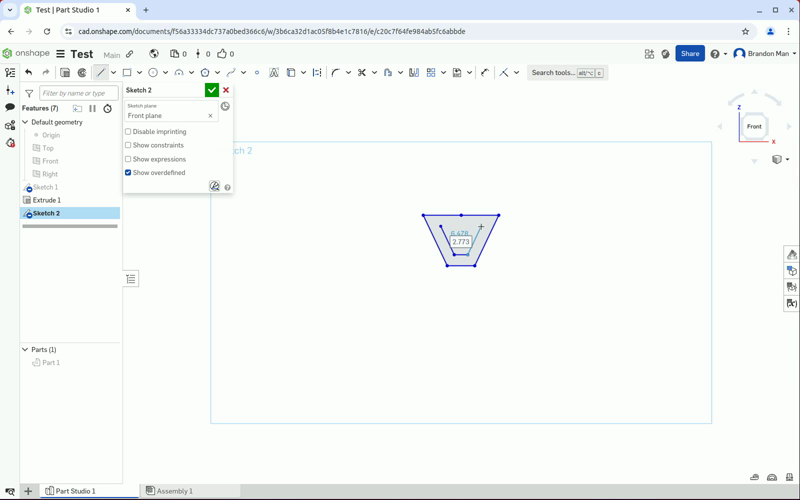
mouse_move(511, 226)
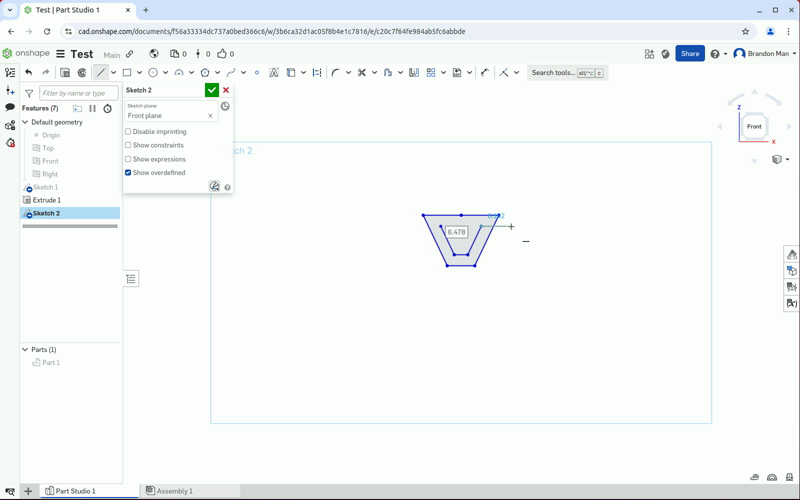
key_down(shift)
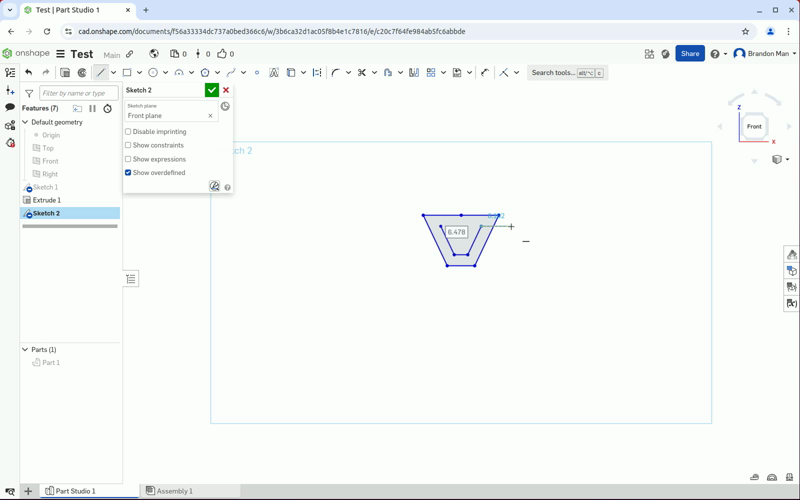
mouse_move(440, 226)
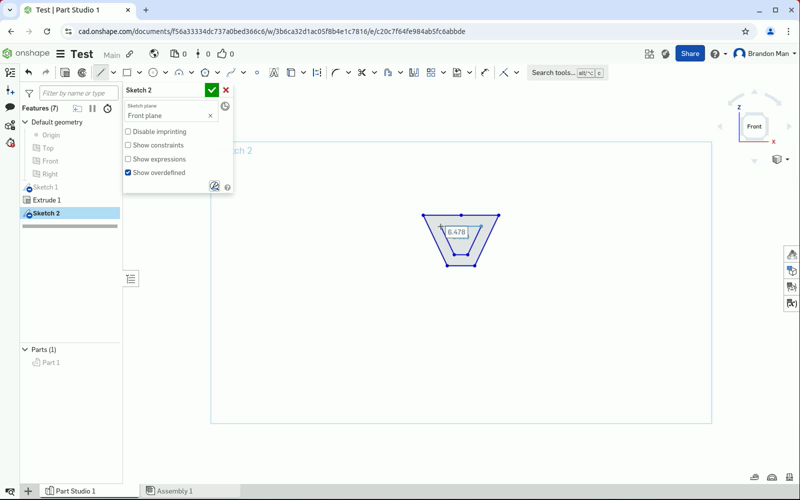
key_up(shift)
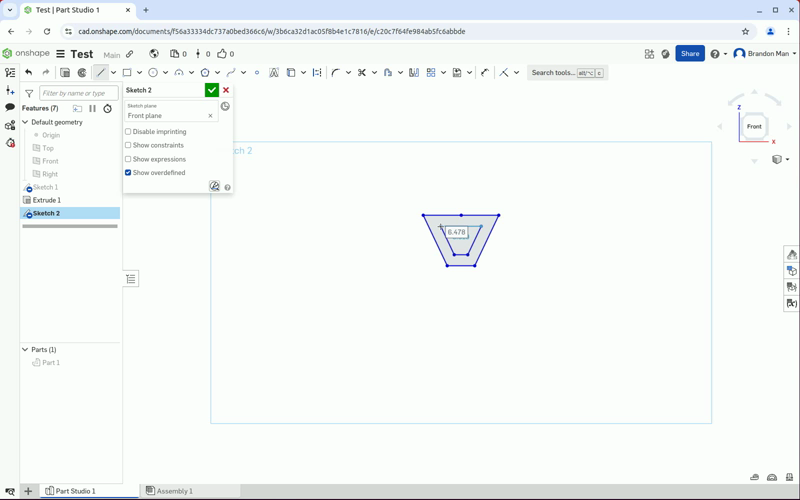
click(440, 226)
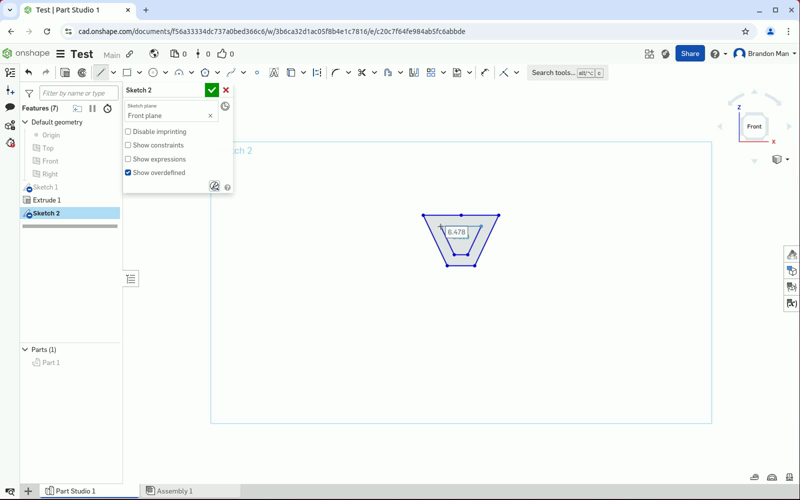
key(esc)
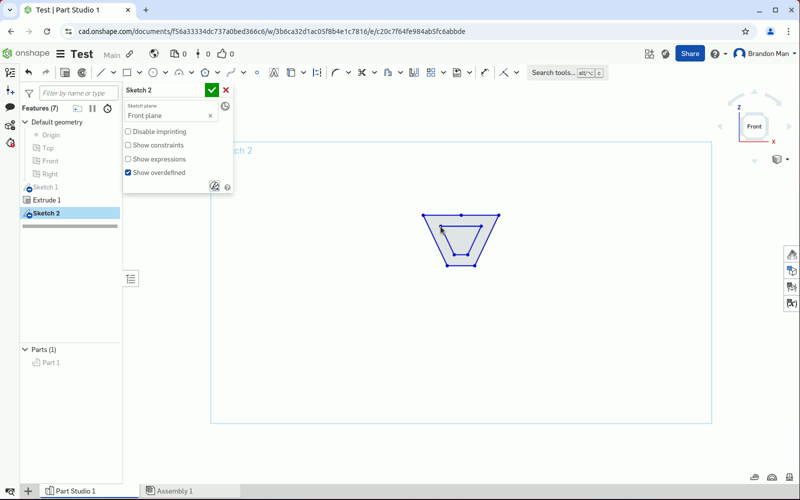
mouse_move(480, 249)
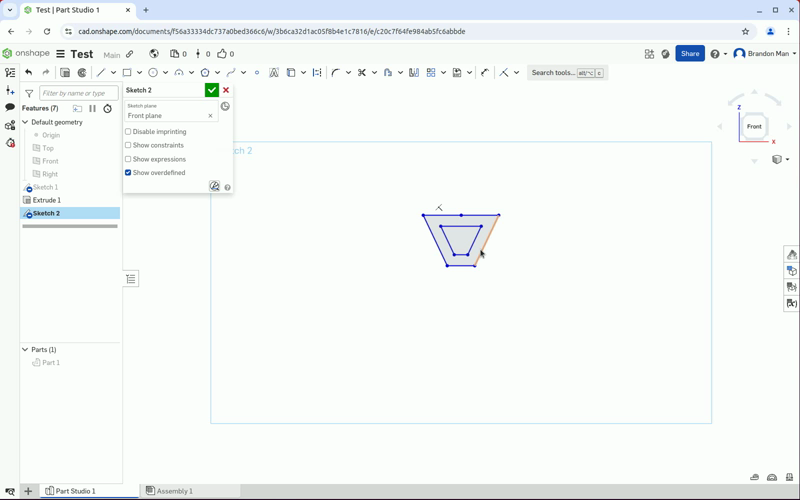
click(480, 249)
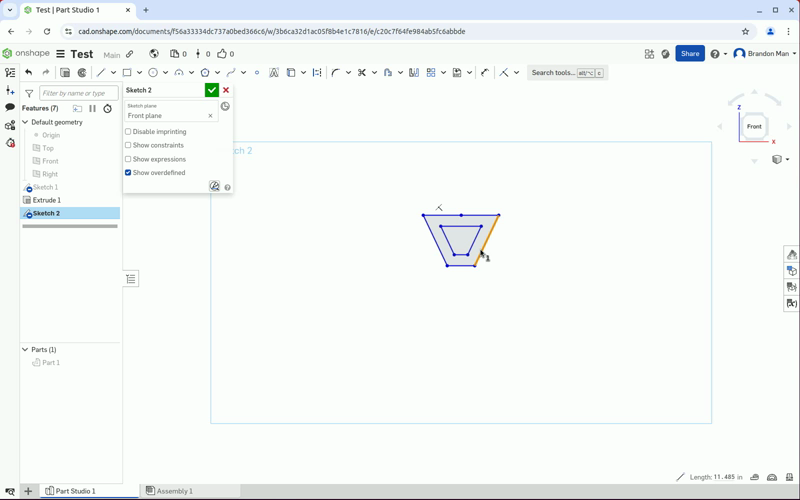
mouse_move(73, 352)
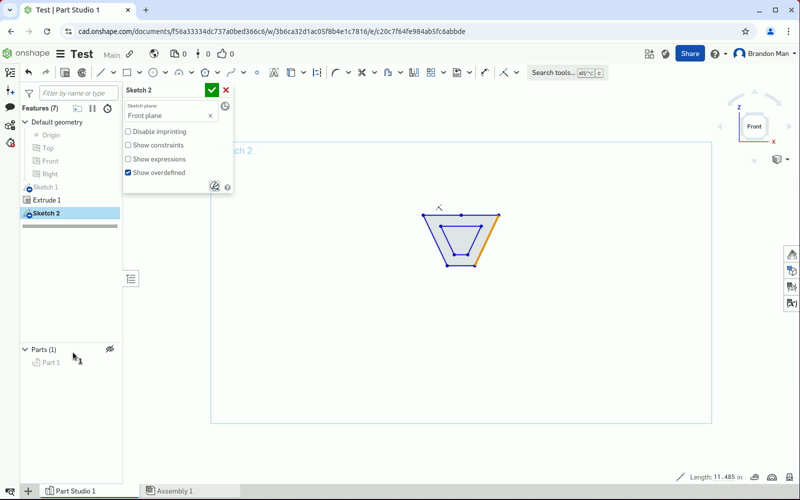
key(shift+y)
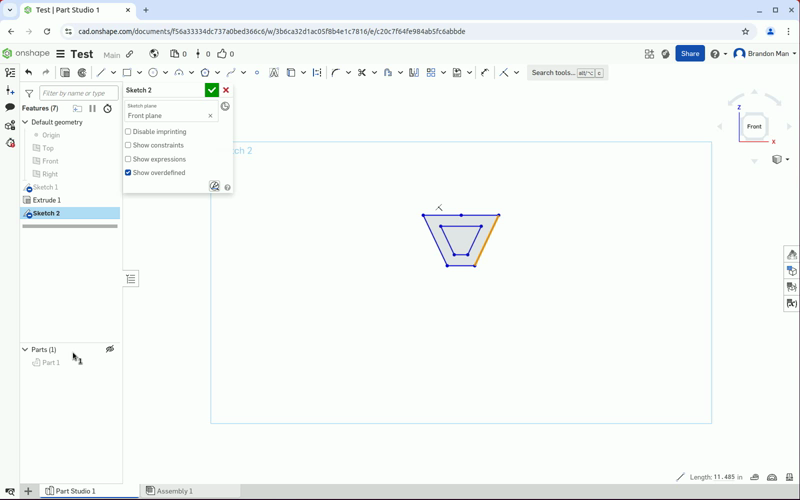
key(shift+e)
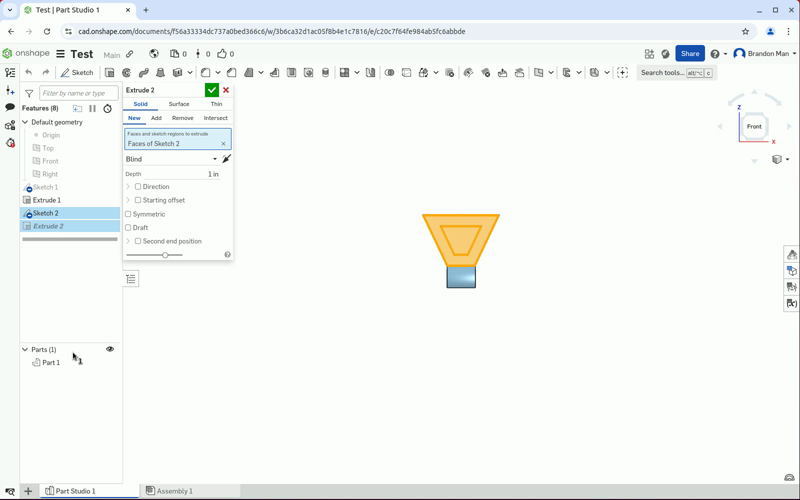
mouse_move(143, 106)
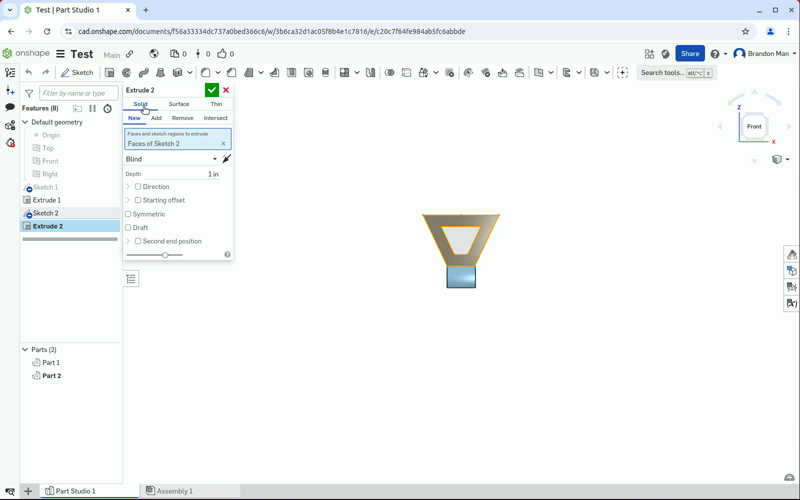
click(143, 106)
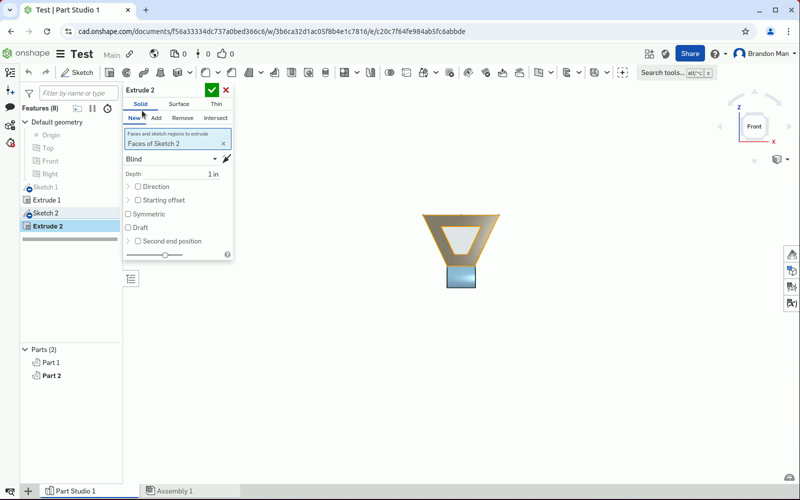
mouse_move(137, 120)
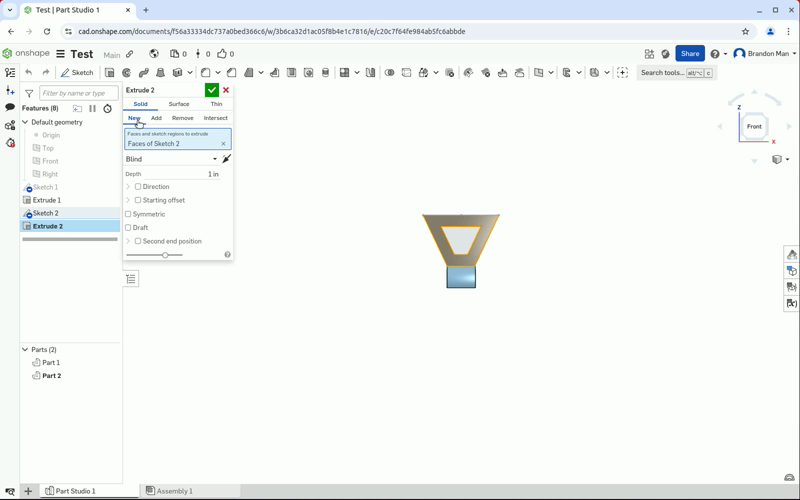
click(137, 120)
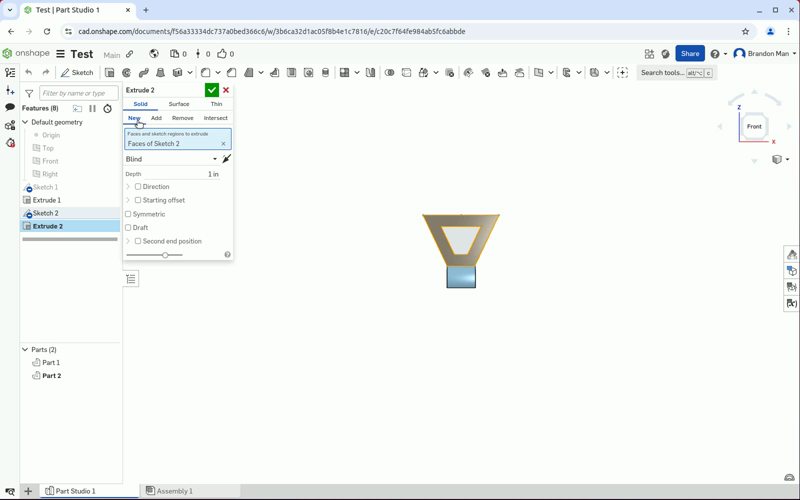
key(tab, 4)
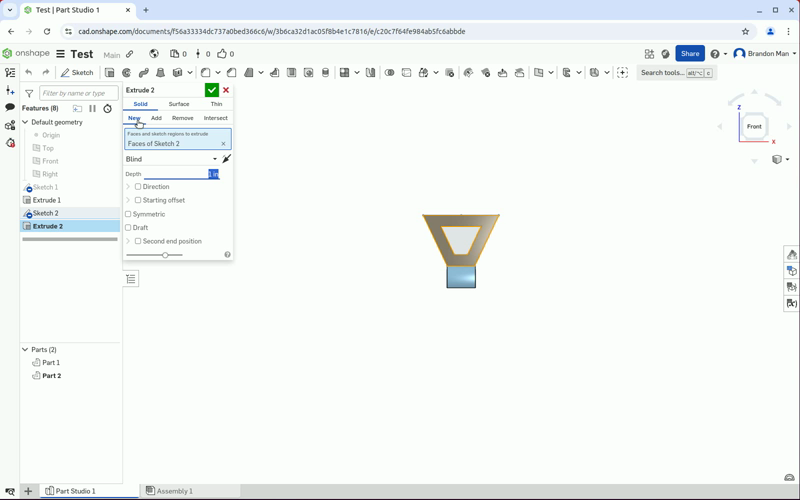
text(5.778)
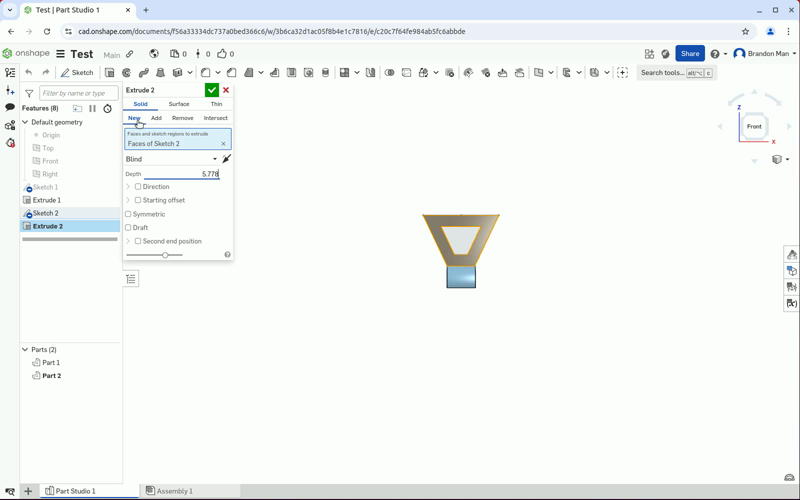
key(tab, 3)
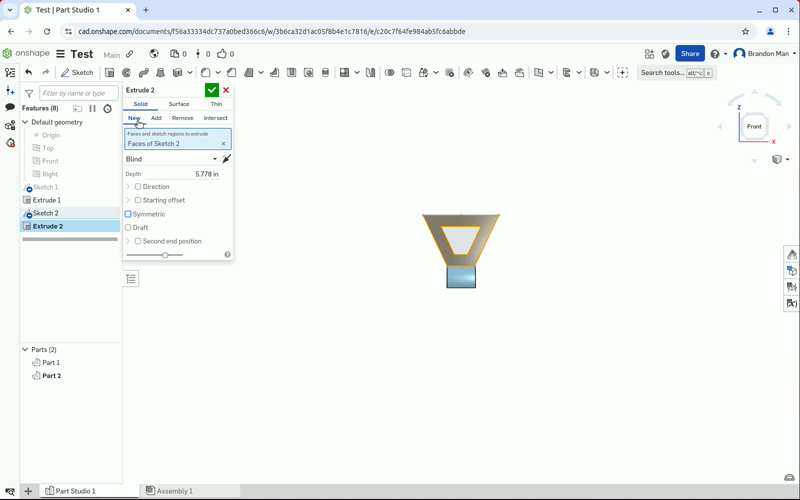
key(space)
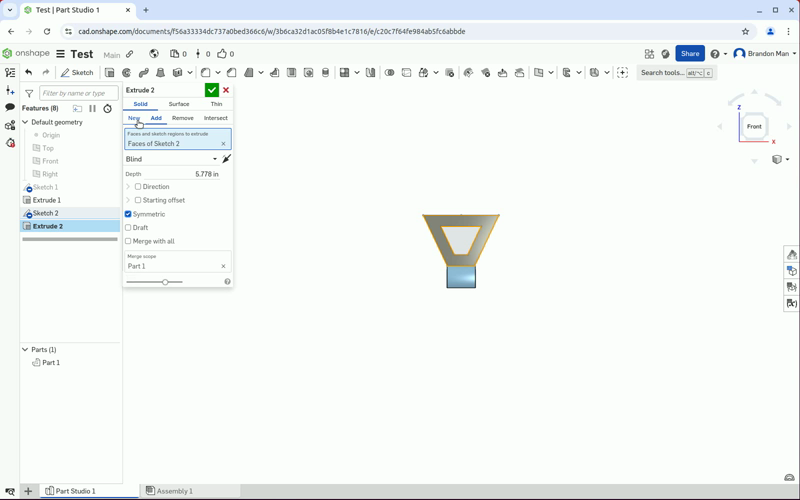
key(enter)
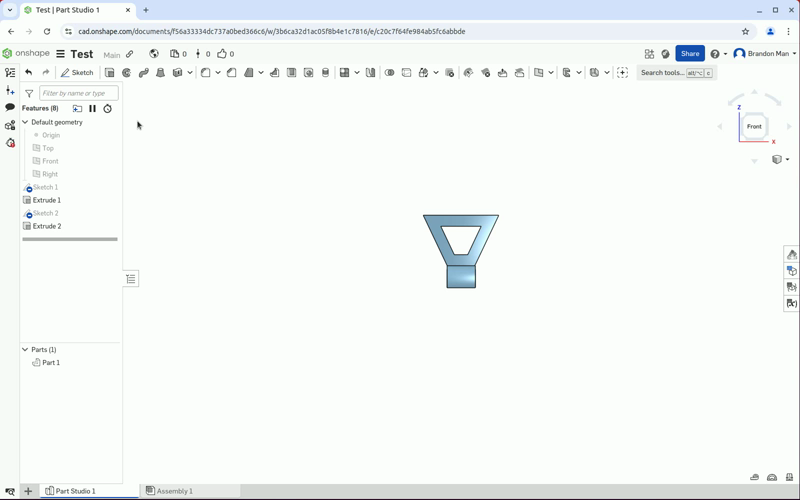
key(shift+h)
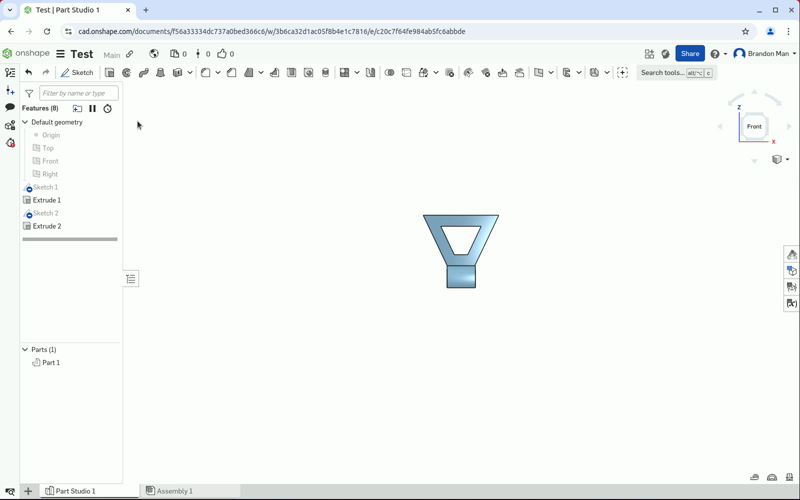
key(shift+h)
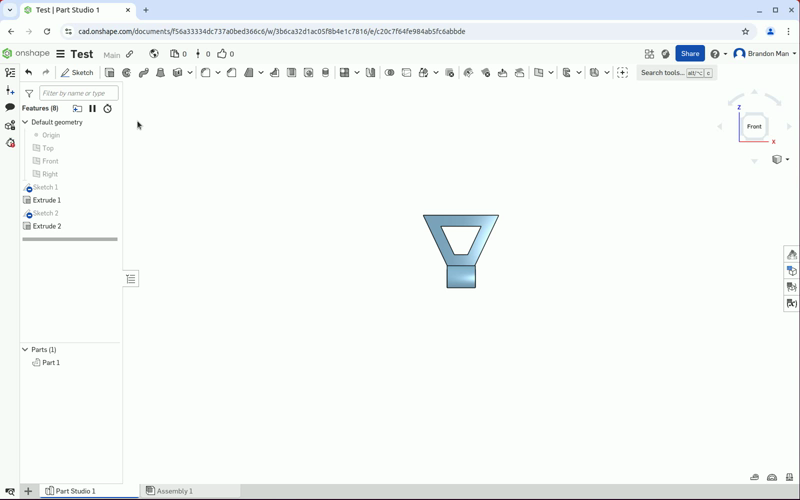
mouse_move(73, 189)
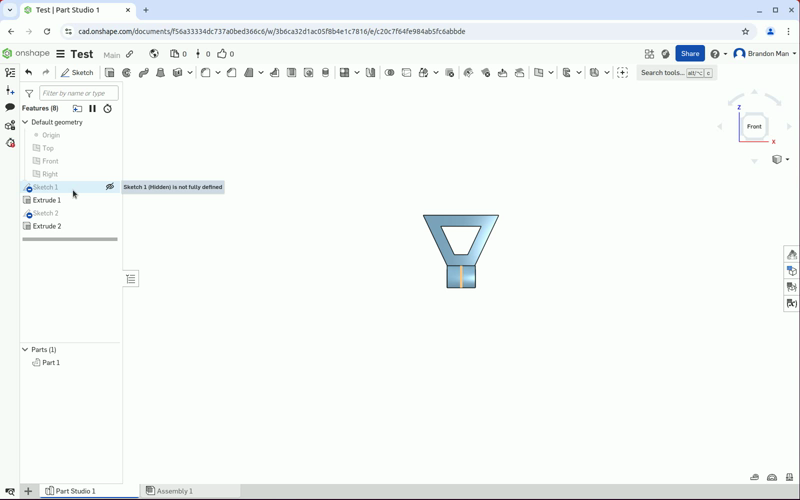
click(73, 189)
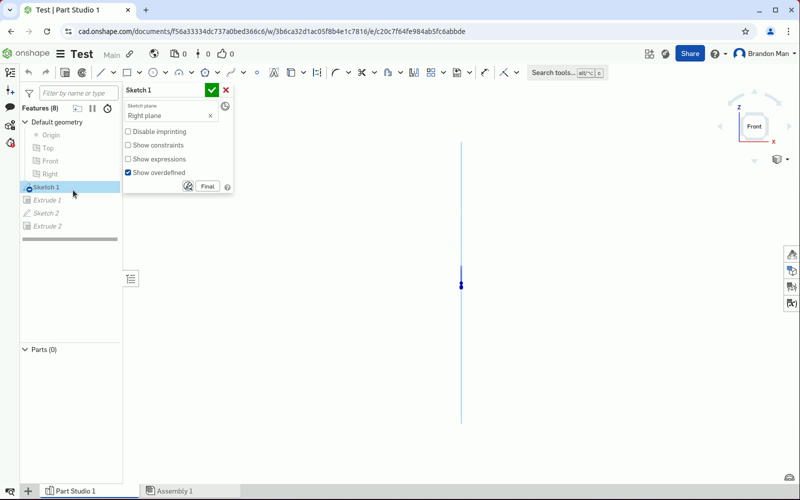
mouse_move(229, 92)
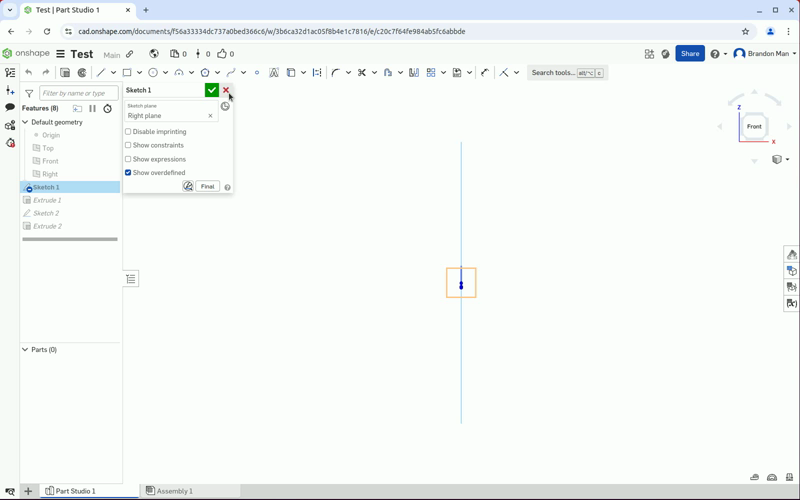
click(229, 92)
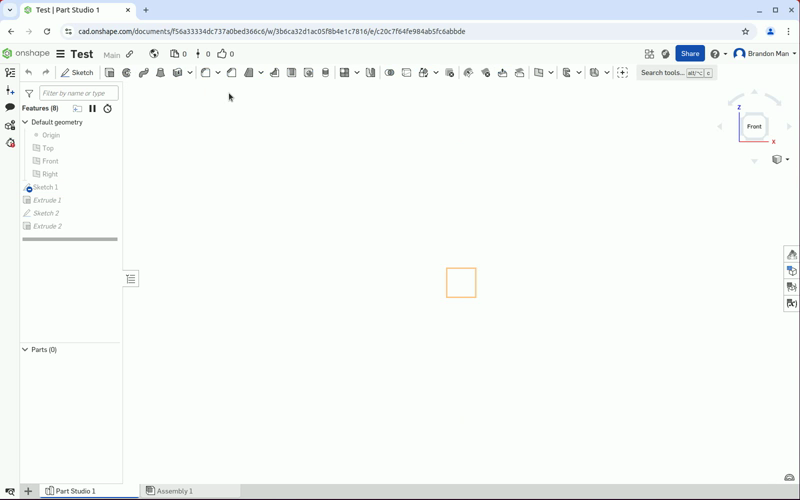
mouse_move(73, 352)
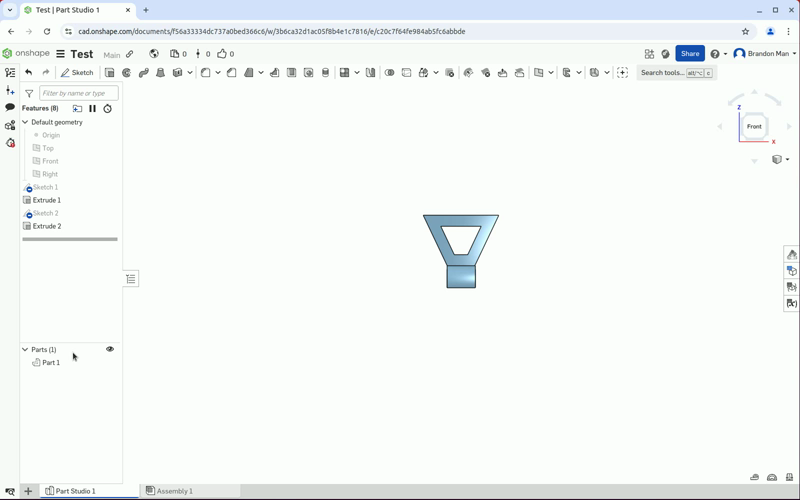
key(y)
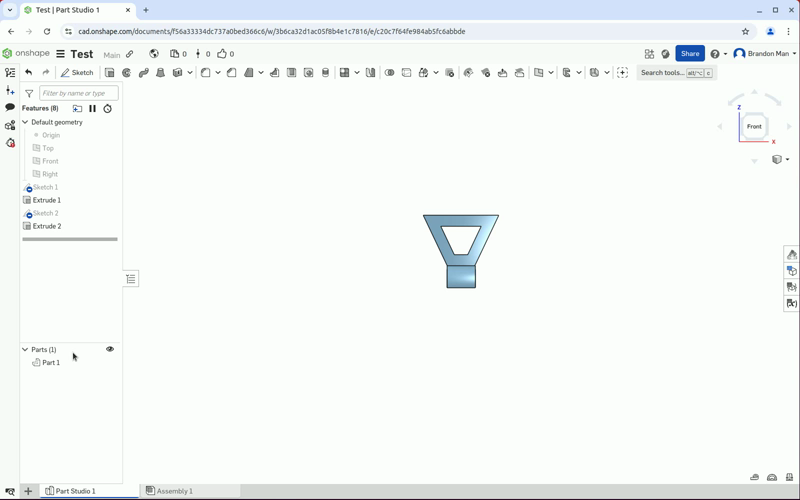
key(shift+p)
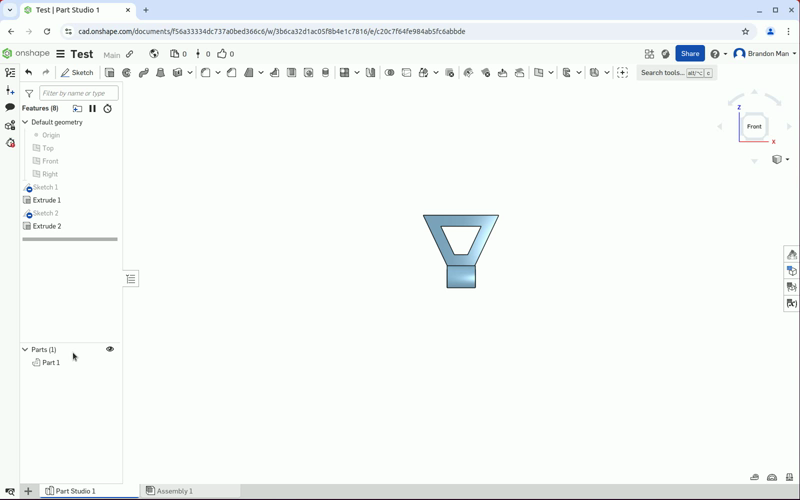
key(space)
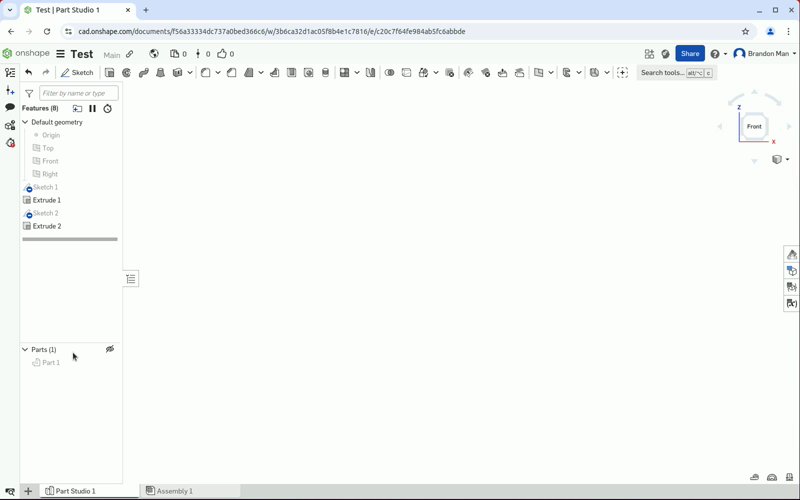
key_down(shift)
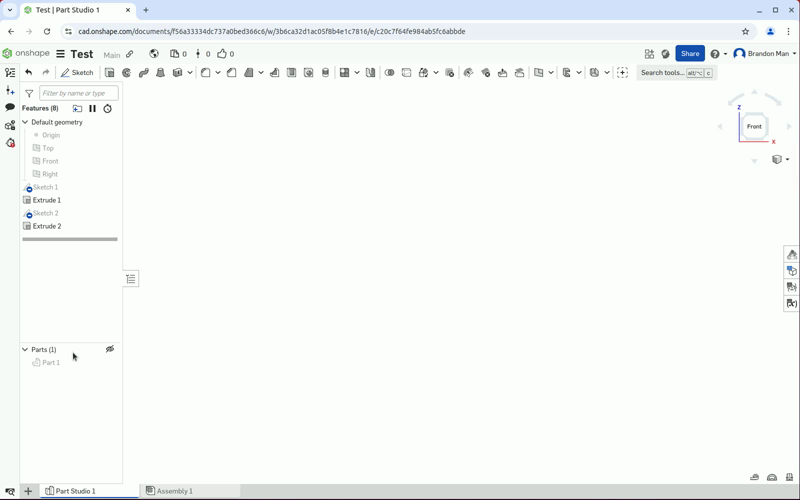
key(left)
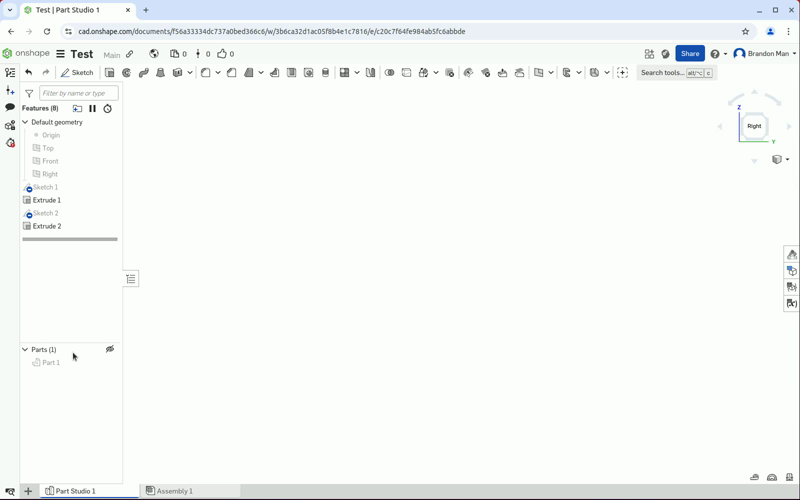
key_up(shift)
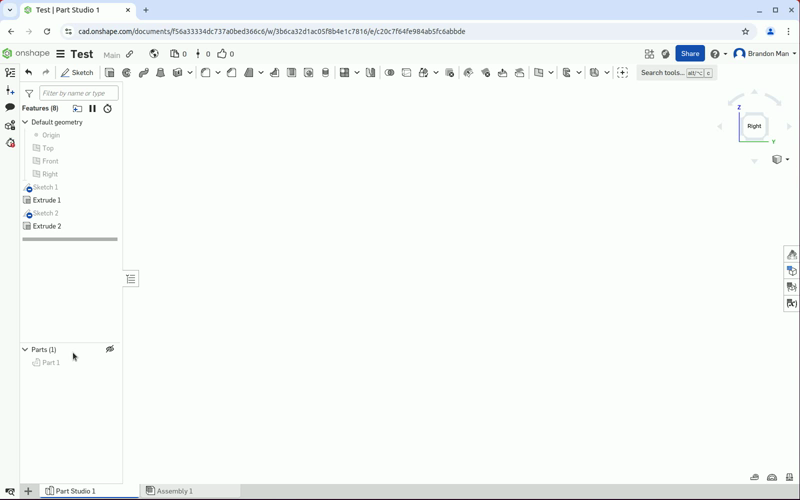
mouse_move(73, 352)
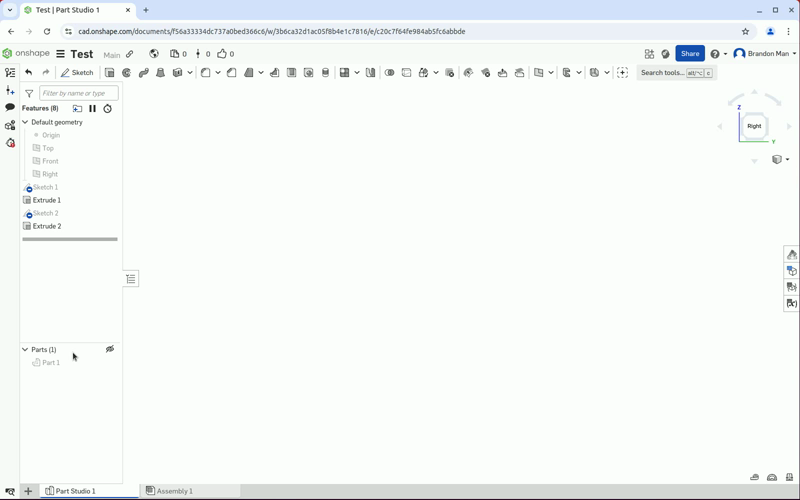
key(shift+y)
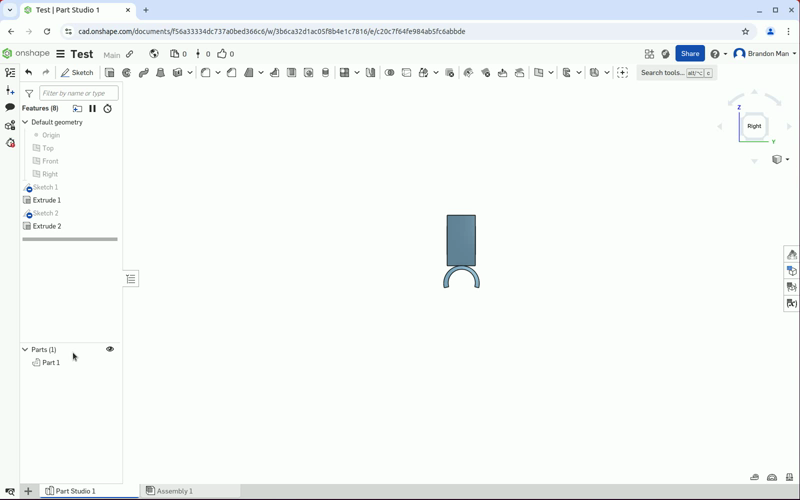
mouse_move(541, 75)
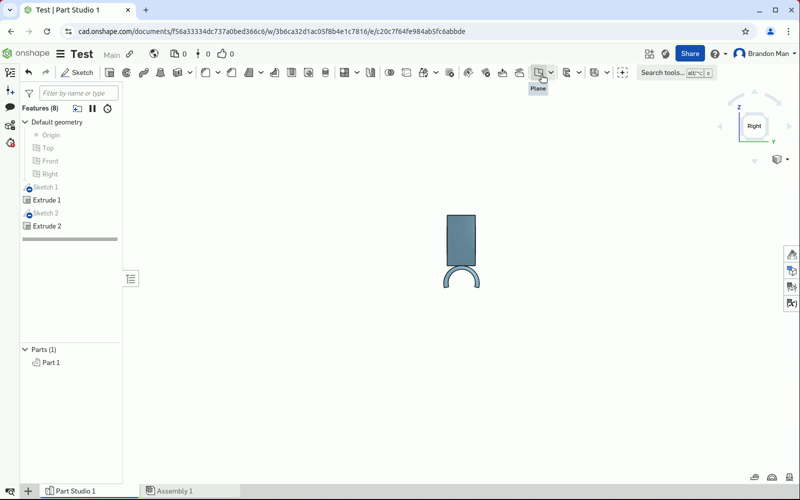
click(541, 75)
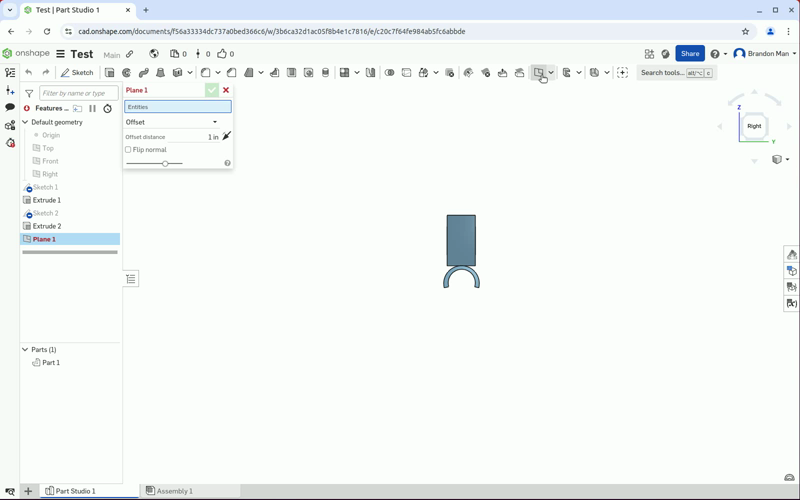
mouse_move(73, 176)
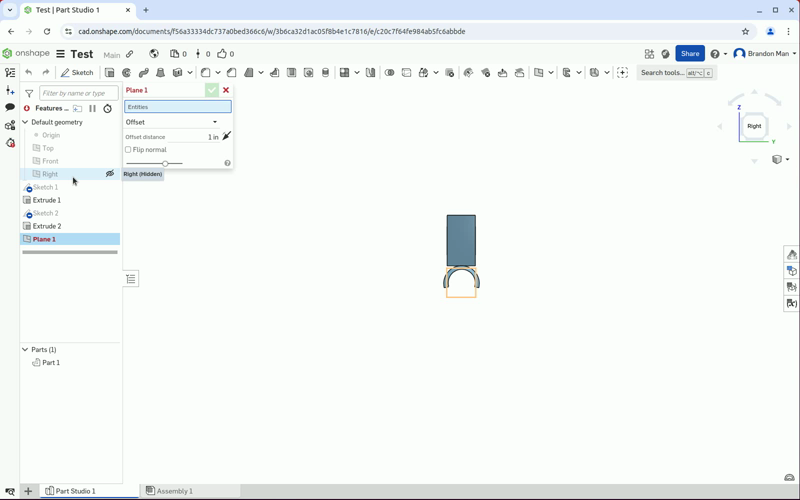
click(73, 176)
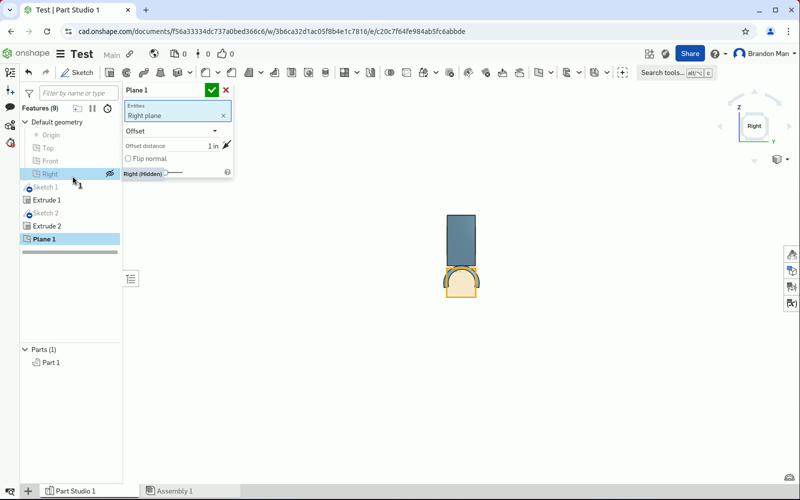
key(tab, 2)
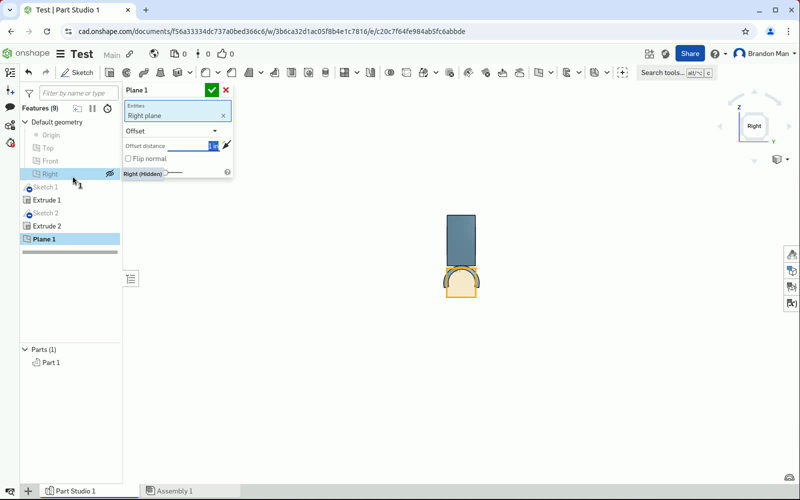
text(2.896)
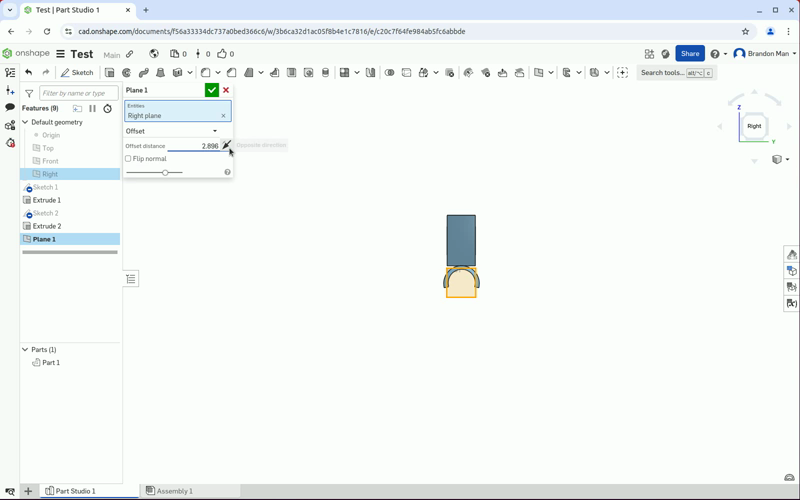
mouse_move(229, 147)
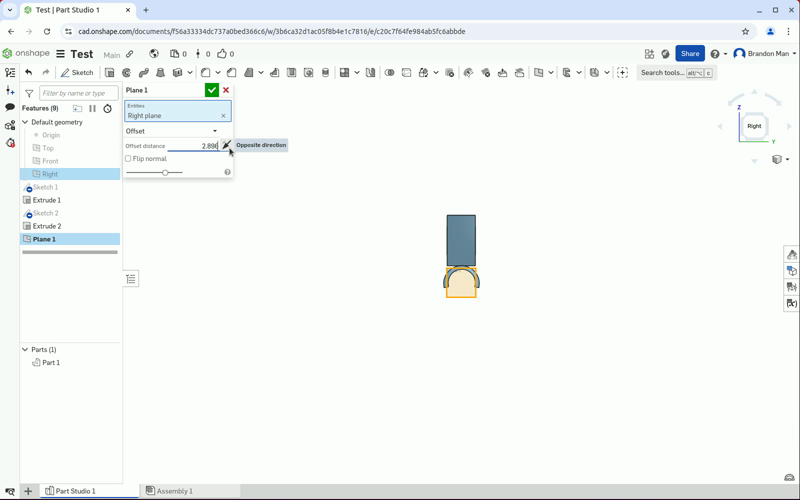
click(229, 147)
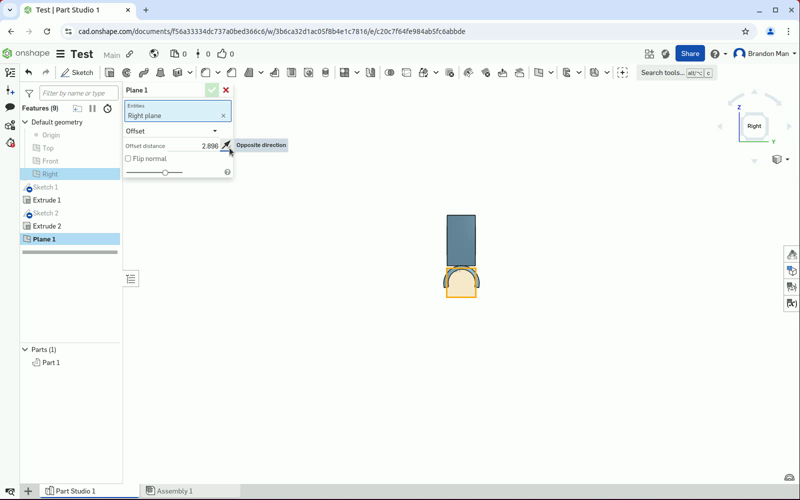
key(enter, 2)
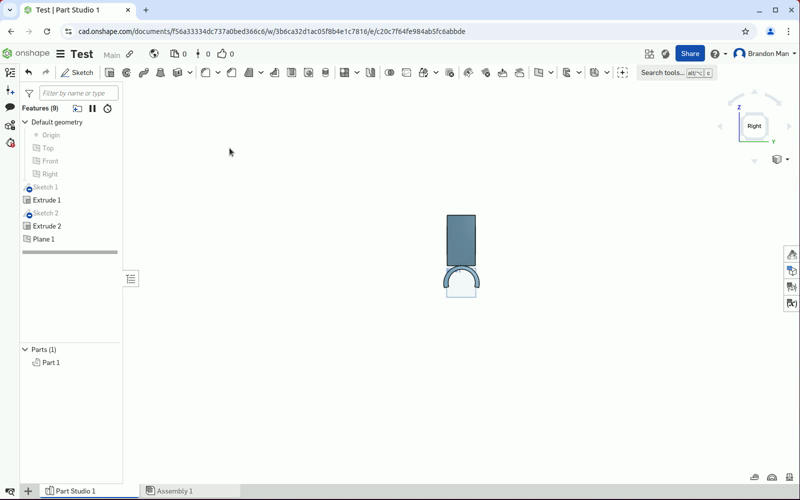
key(shift+s)
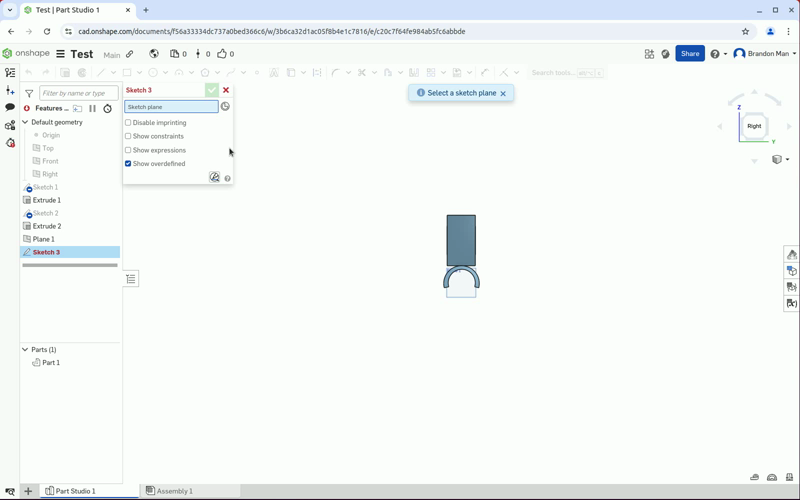
mouse_move(73, 241)
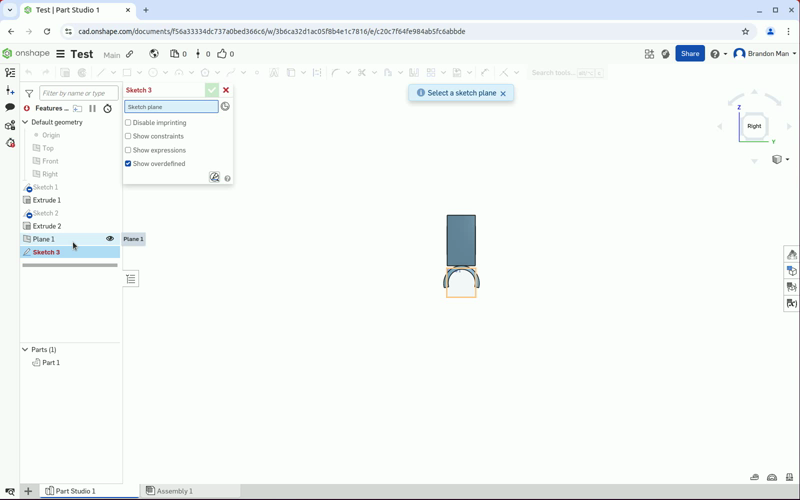
click(73, 241)
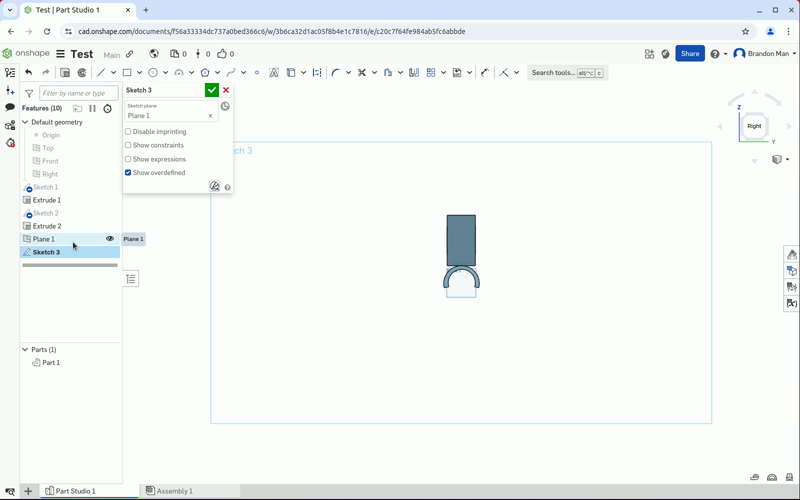
mouse_move(73, 352)
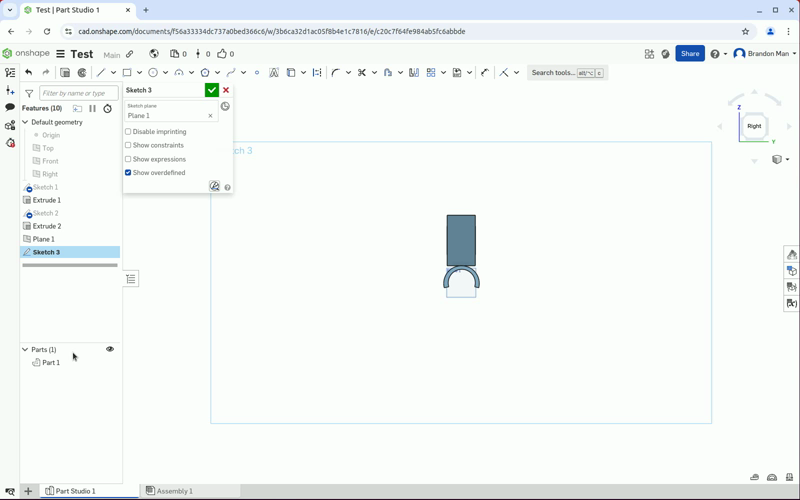
key(y)
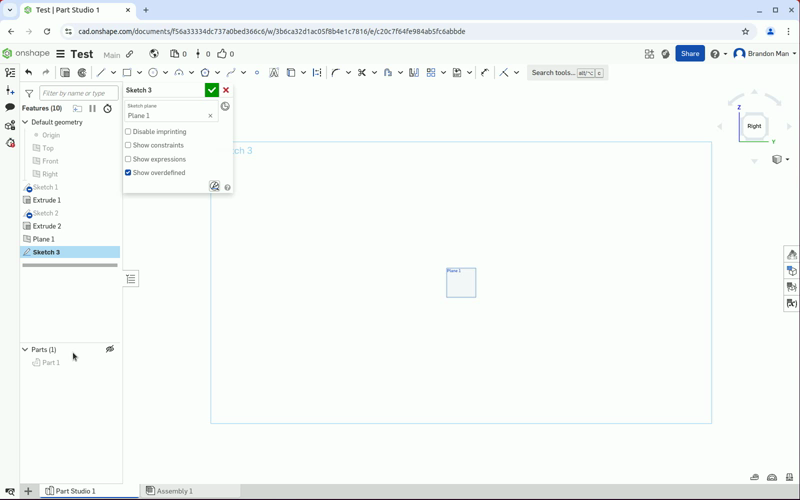
key(a)
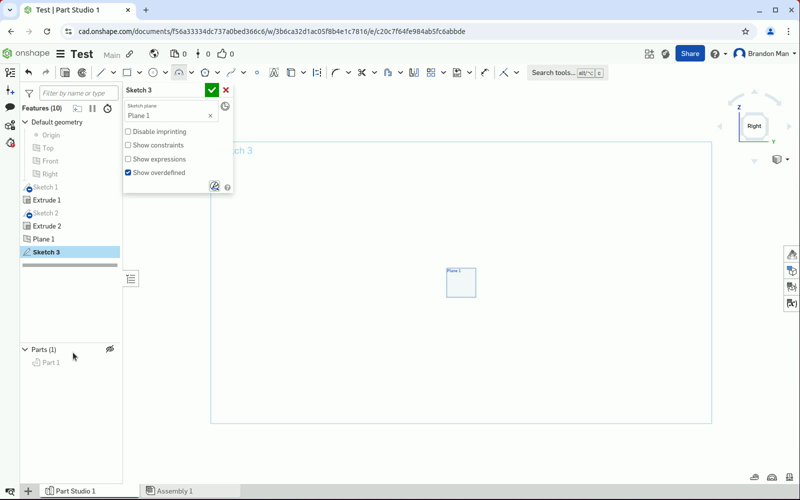
key_down(shift)
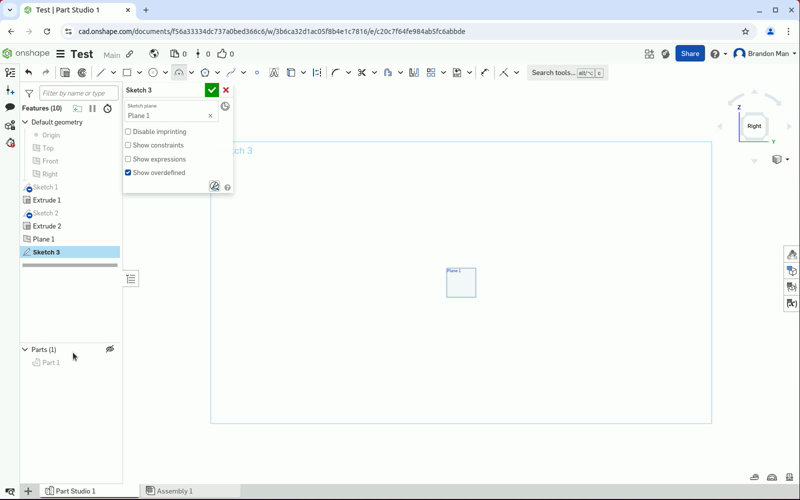
mouse_move(446, 272)
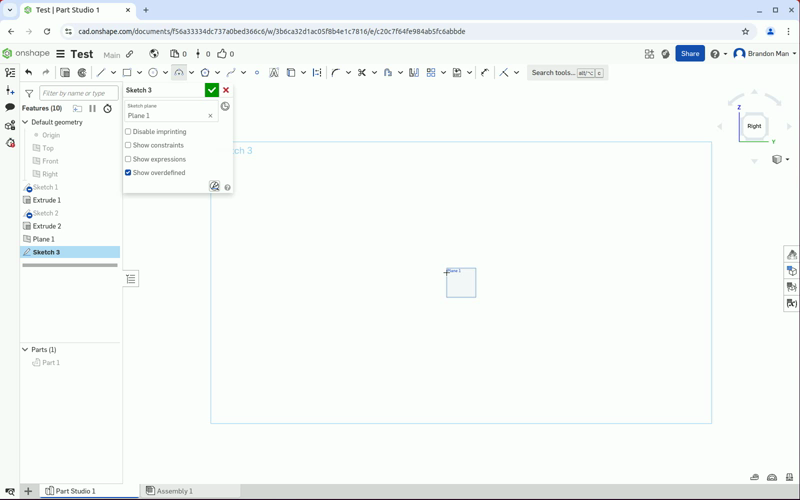
click(446, 272)
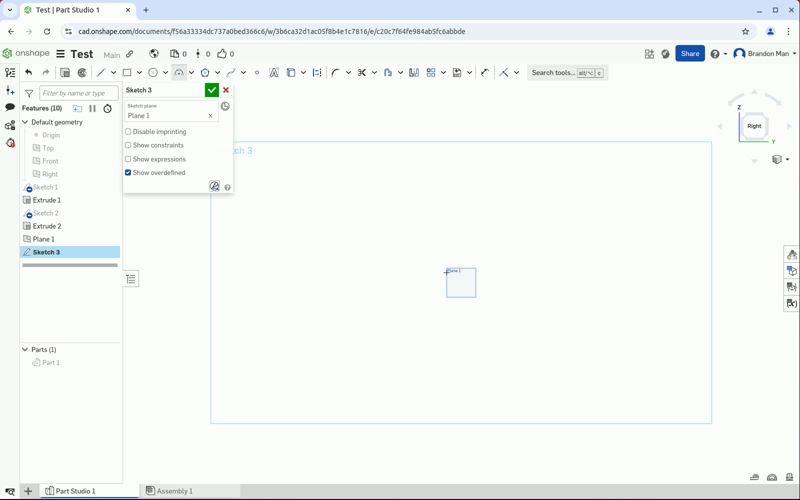
key_up(shift)
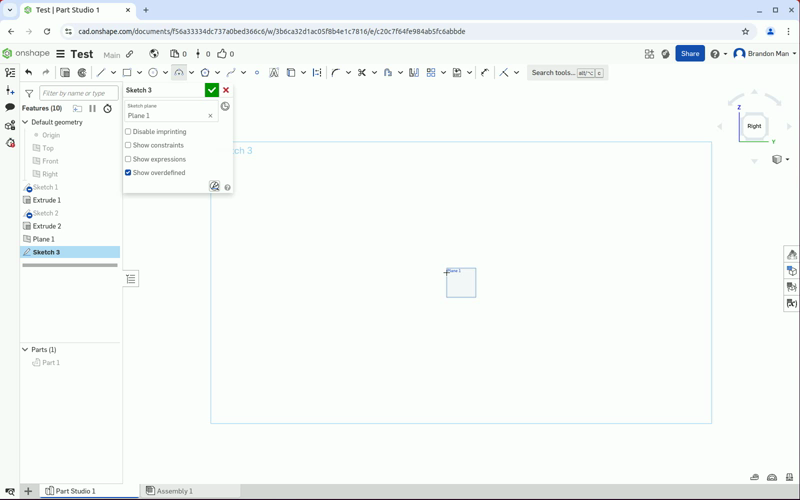
key_down(shift)
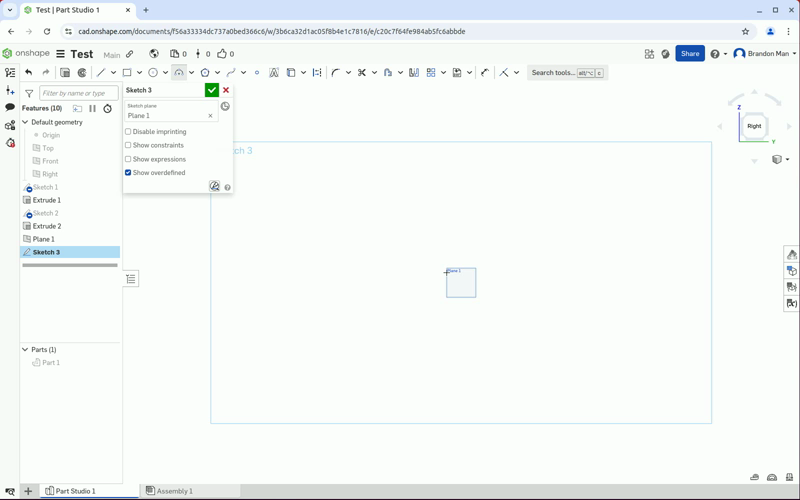
mouse_move(461, 264)
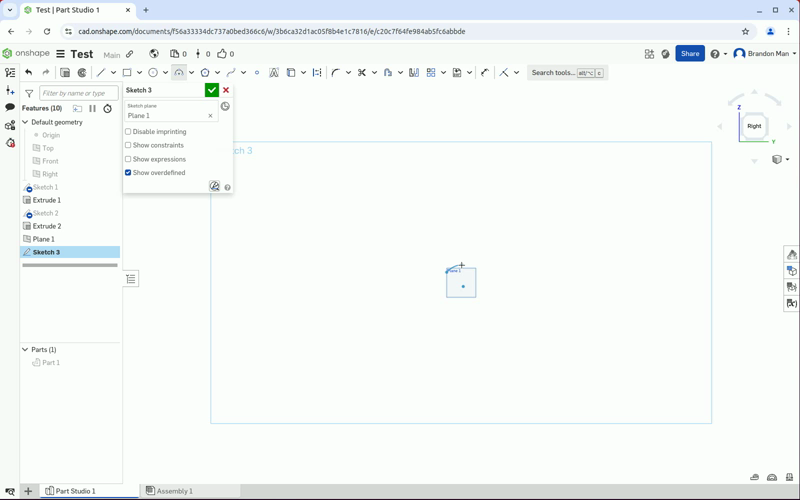
click(461, 264)
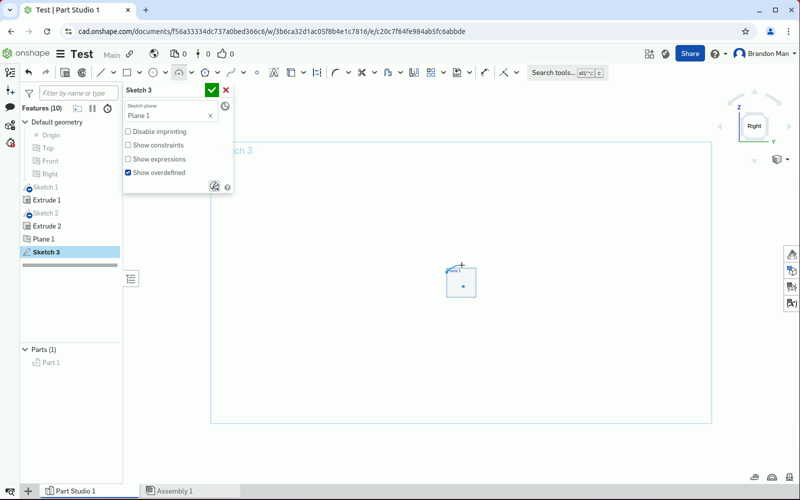
mouse_move(453, 266)
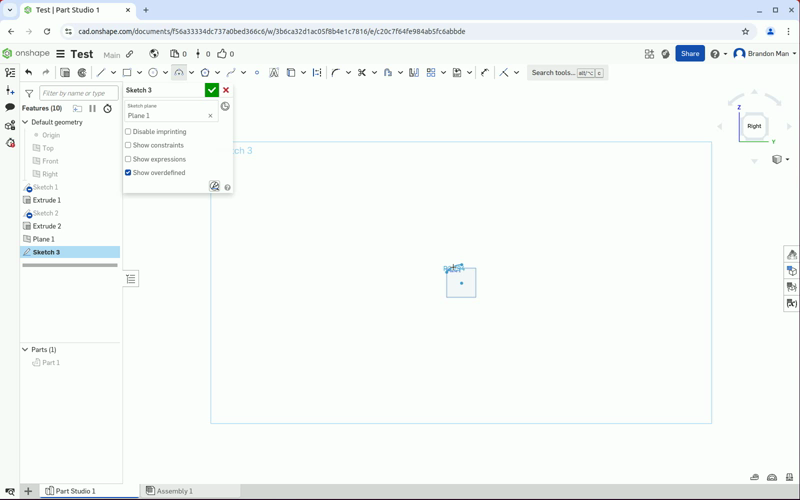
click(453, 266)
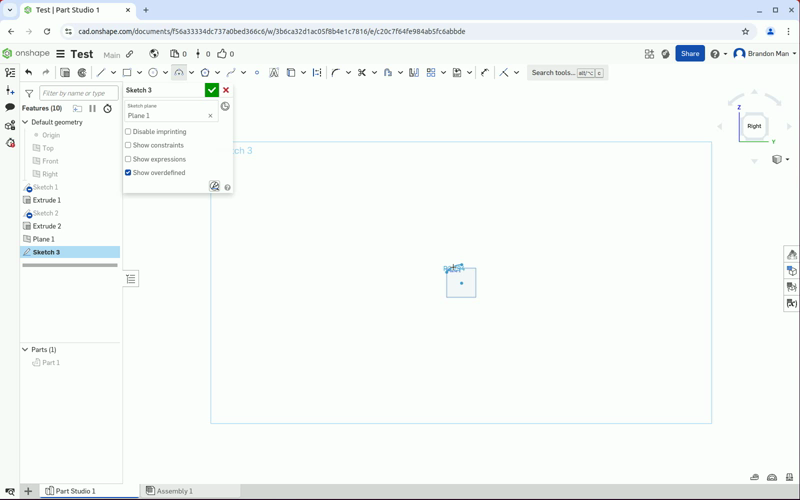
key_up(shift)
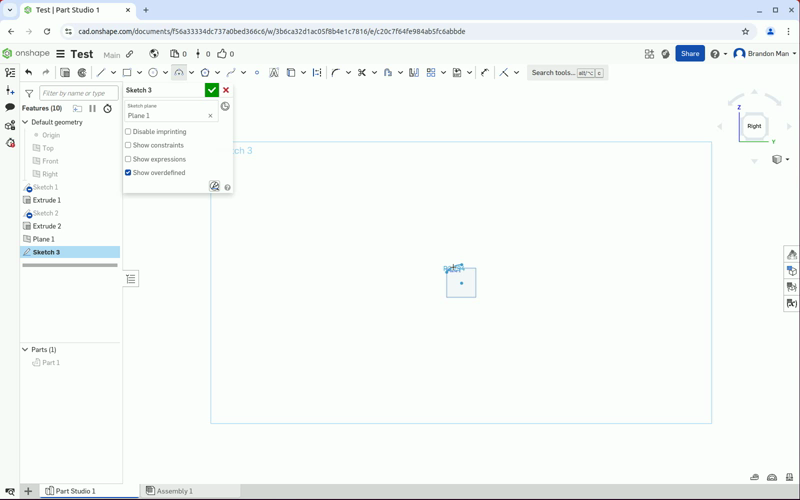
key(esc)
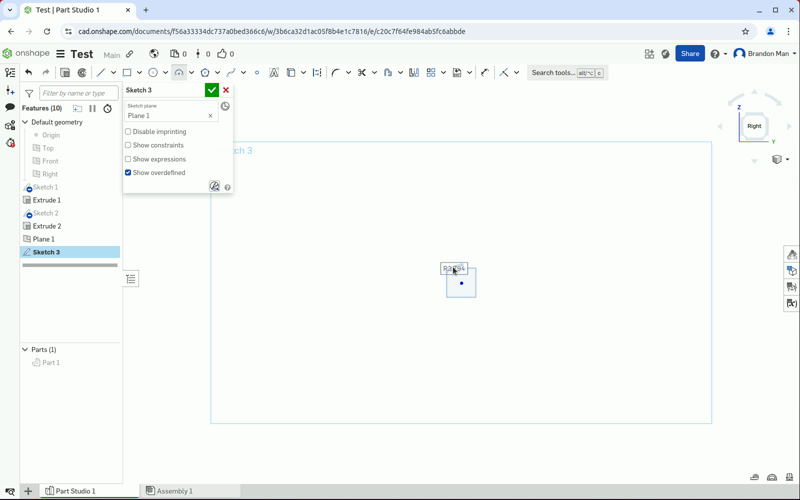
key(l)
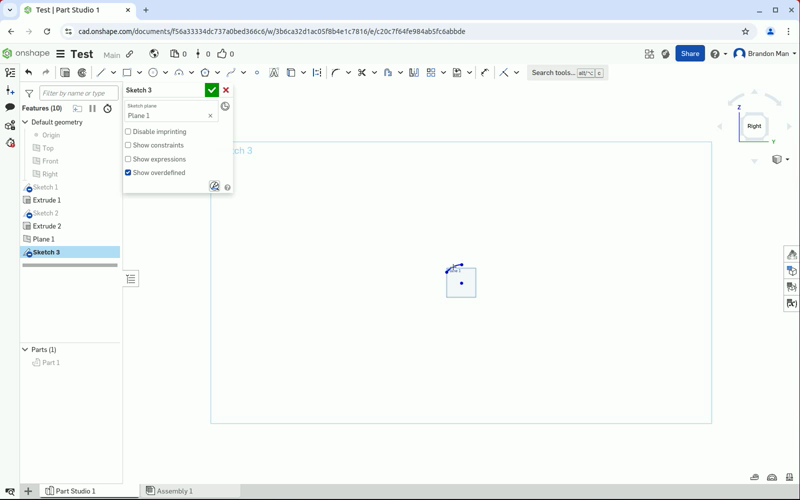
mouse_move(461, 264)
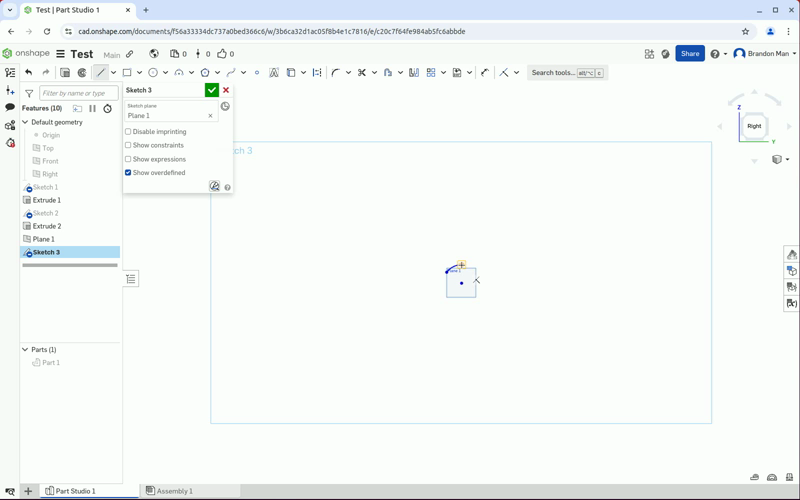
click(461, 264)
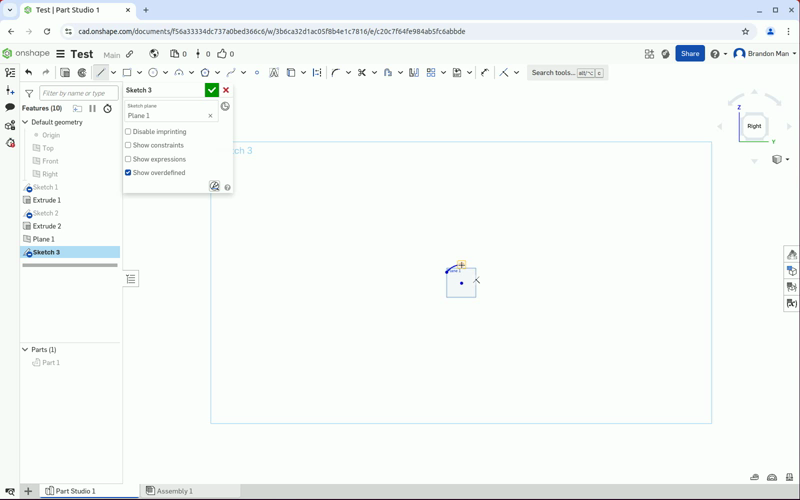
key_down(shift)
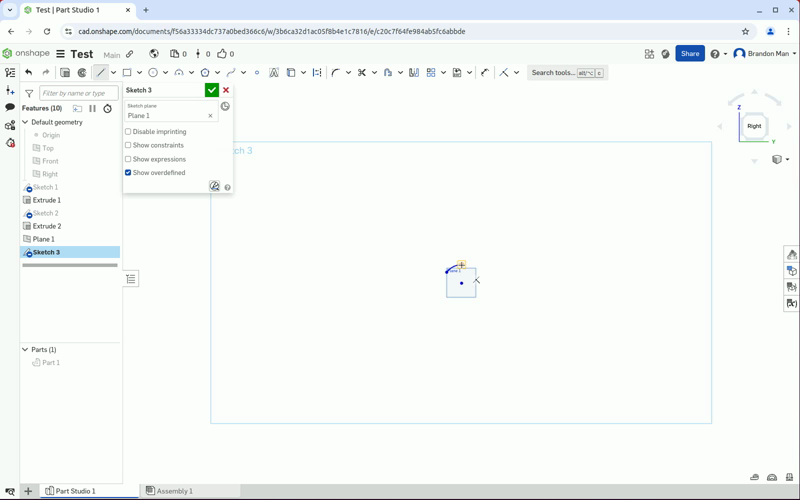
mouse_move(491, 264)
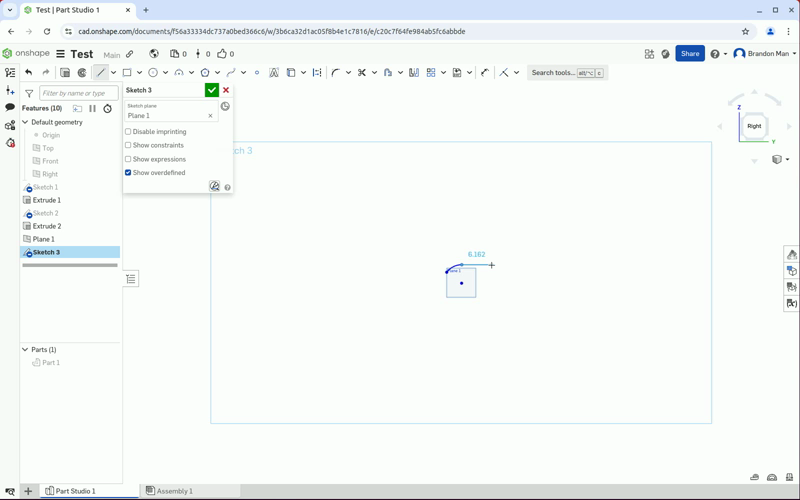
mouse_move(446, 264)
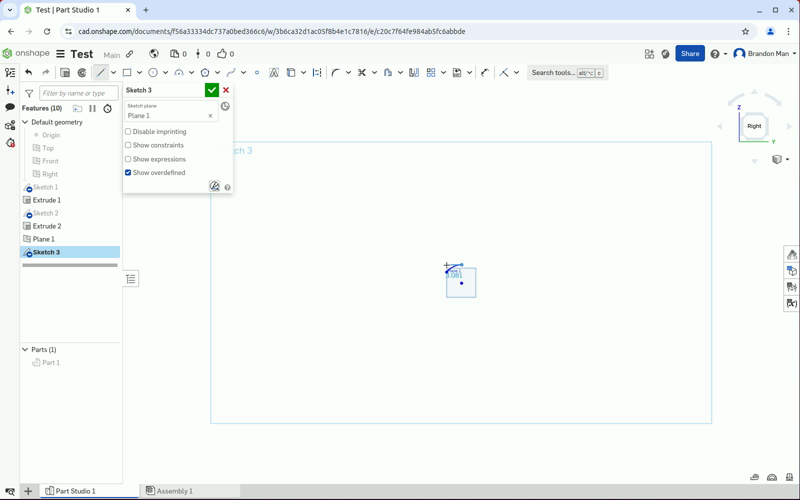
click(446, 264)
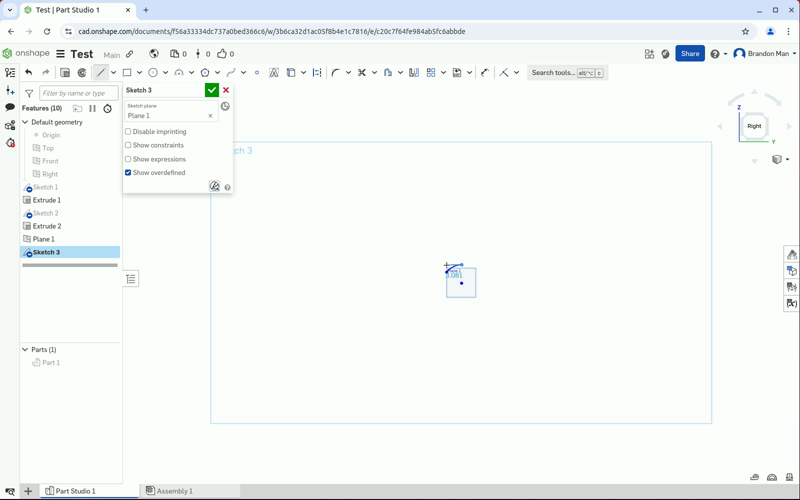
key_up(shift)
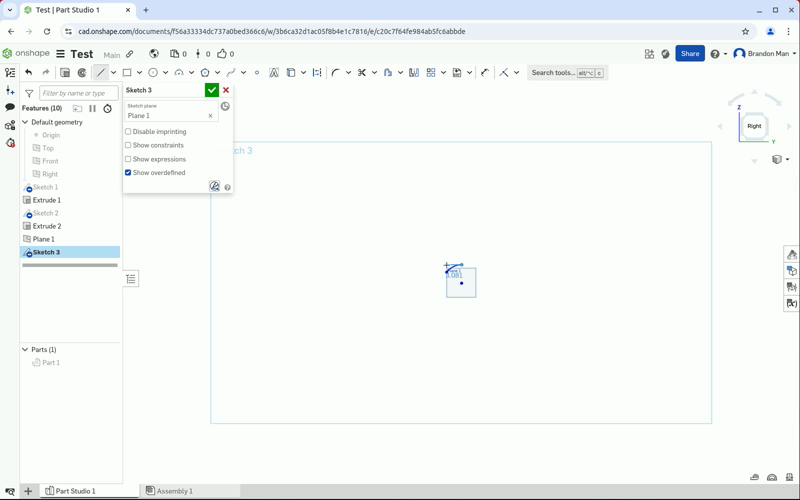
mouse_move(476, 264)
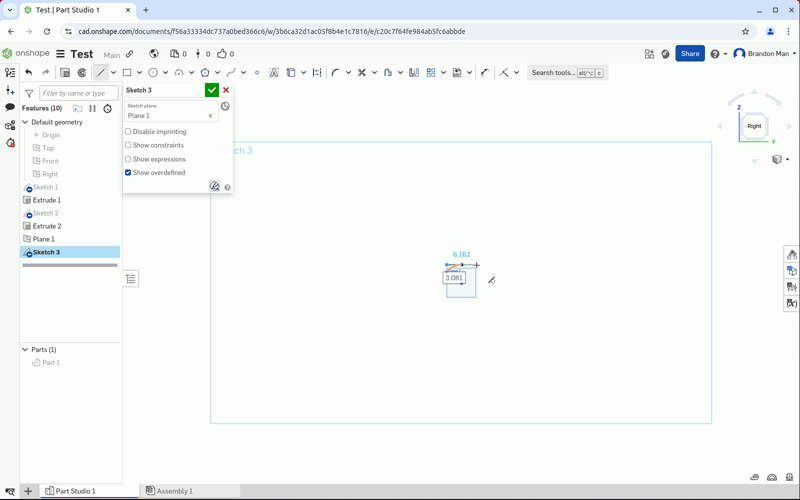
key_down(shift)
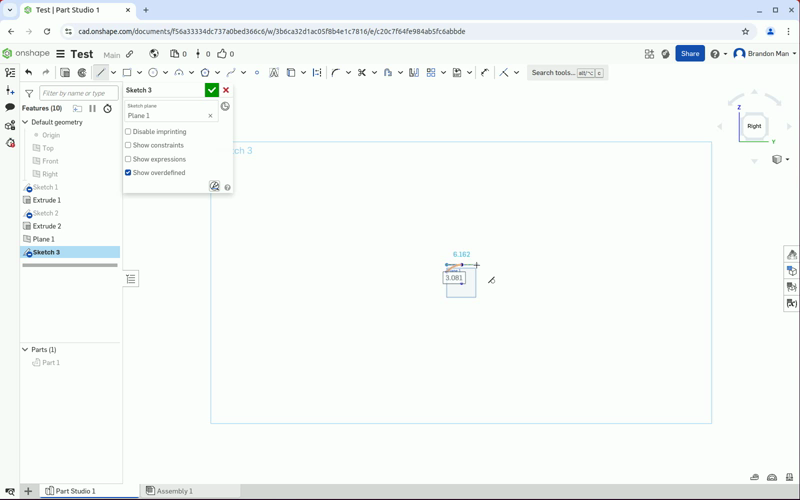
mouse_move(446, 272)
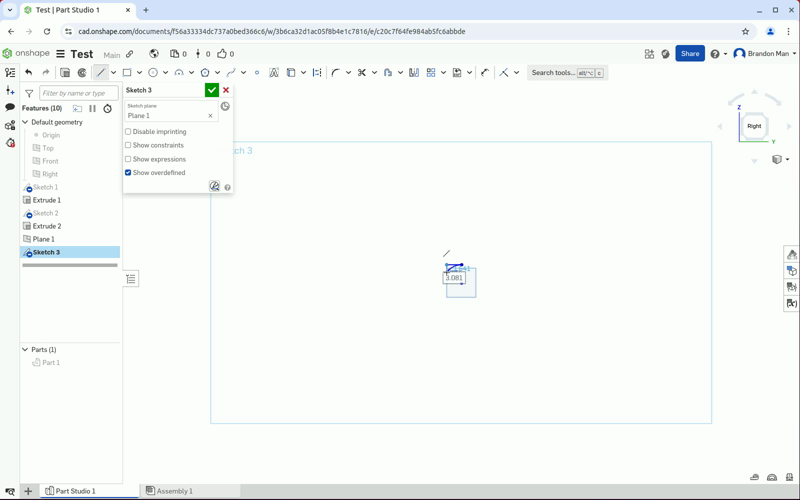
key_up(shift)
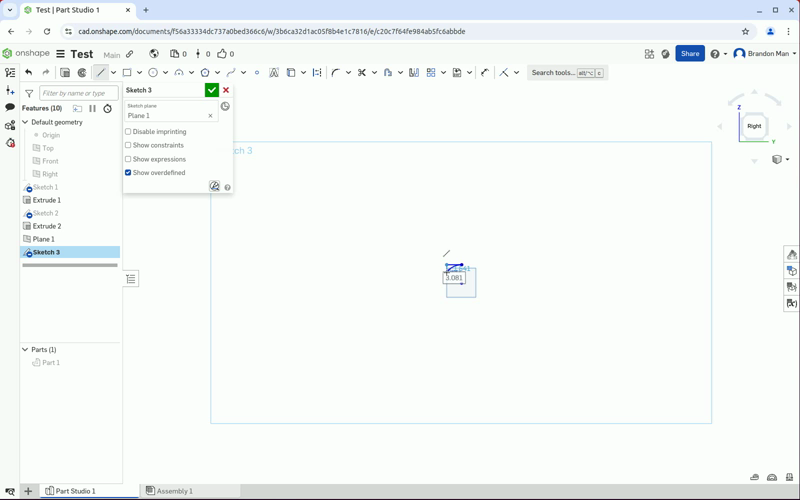
click(446, 272)
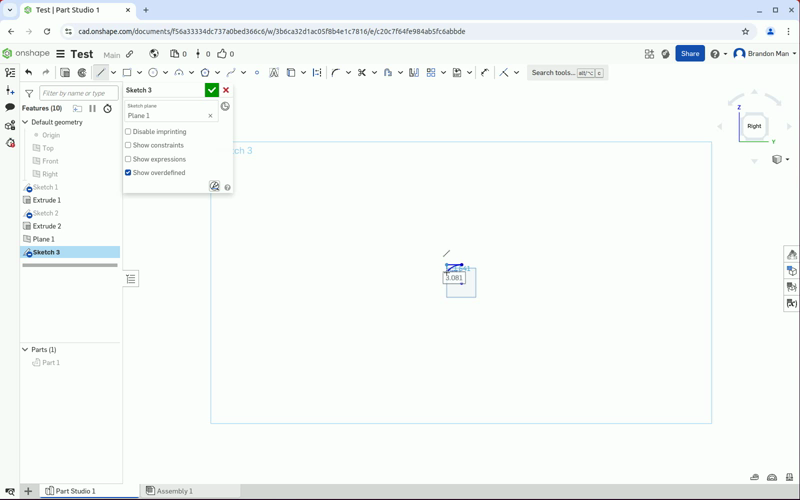
key(esc)
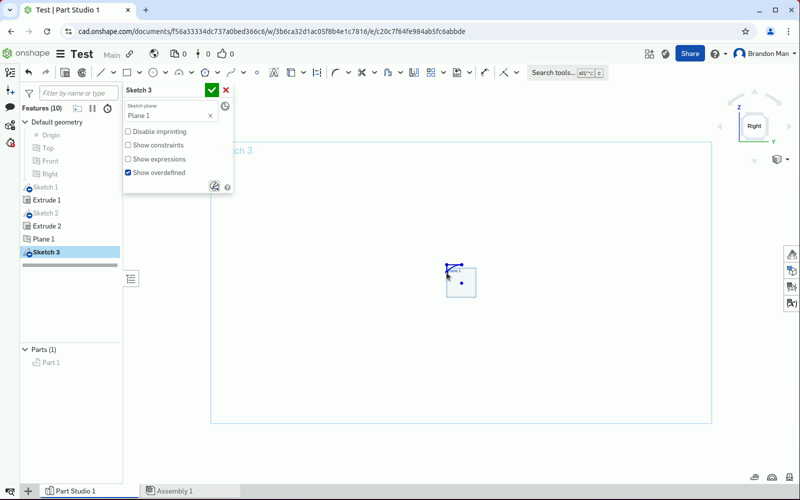
mouse_move(449, 269)
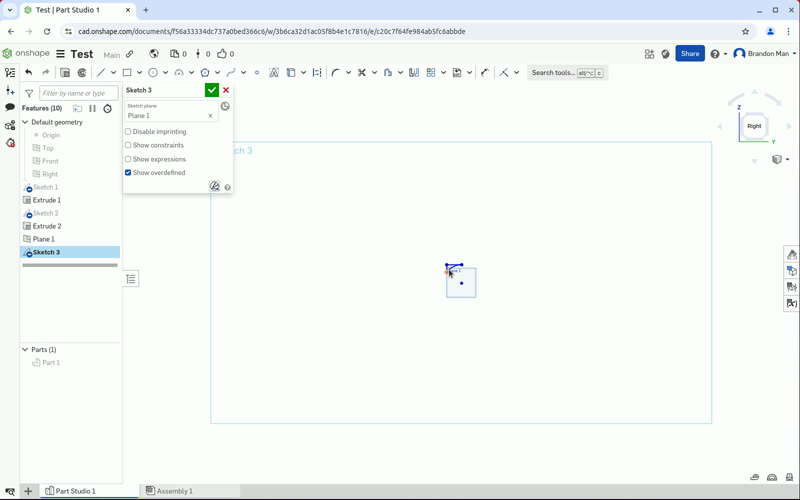
scroll(6)
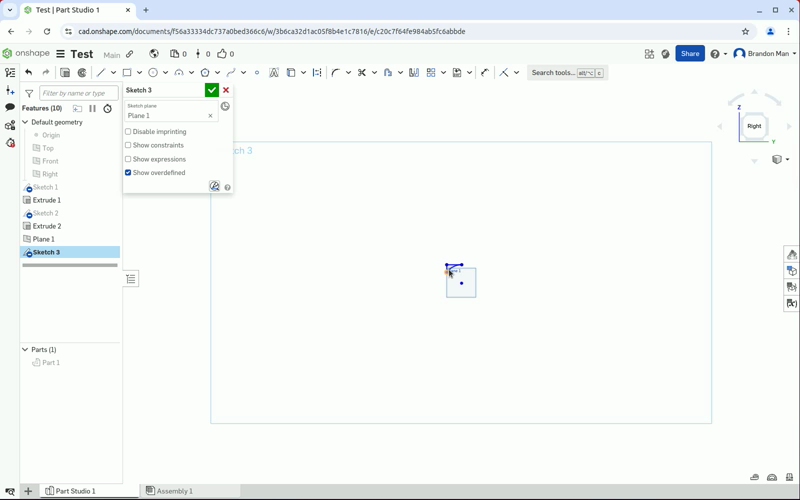
scroll(6)
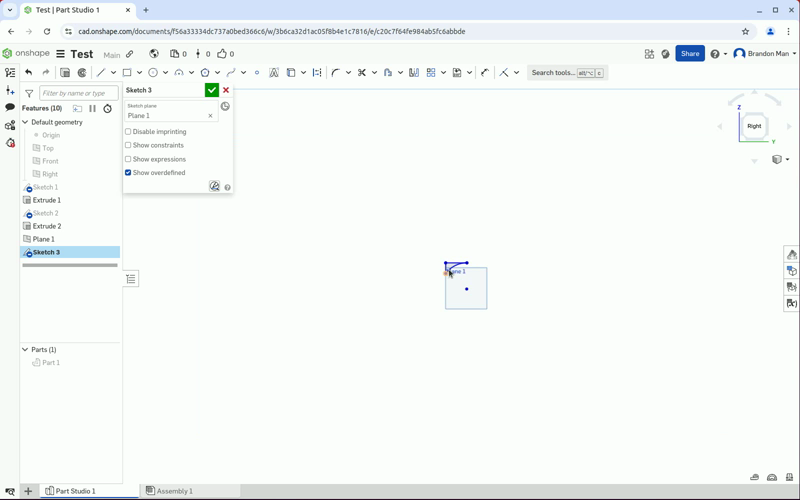
scroll(6)
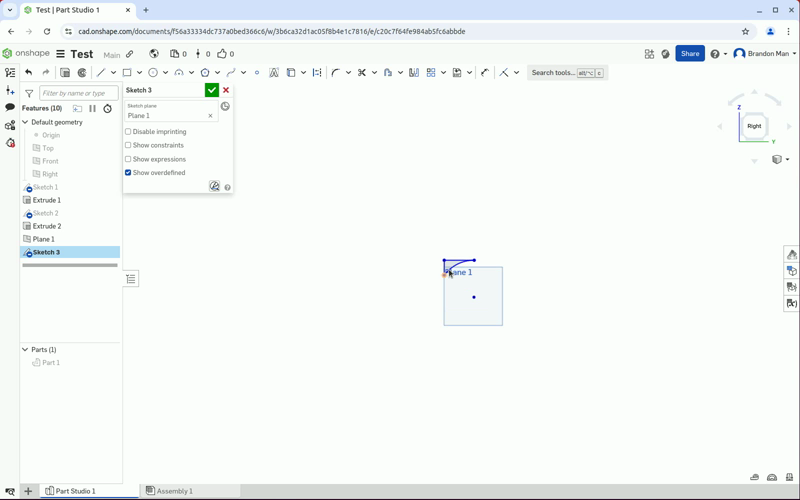
scroll(6)
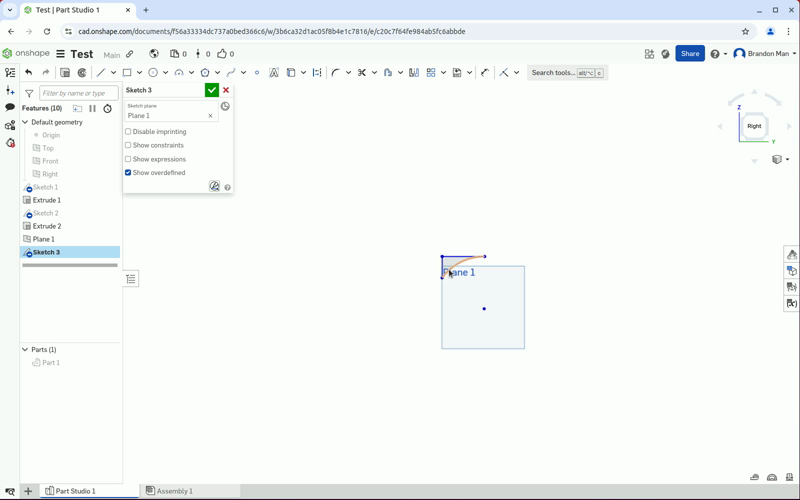
scroll(6)
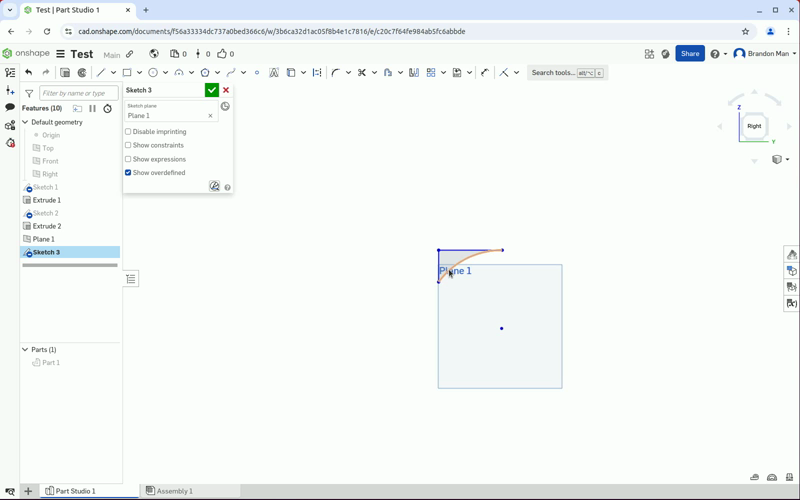
scroll(6)
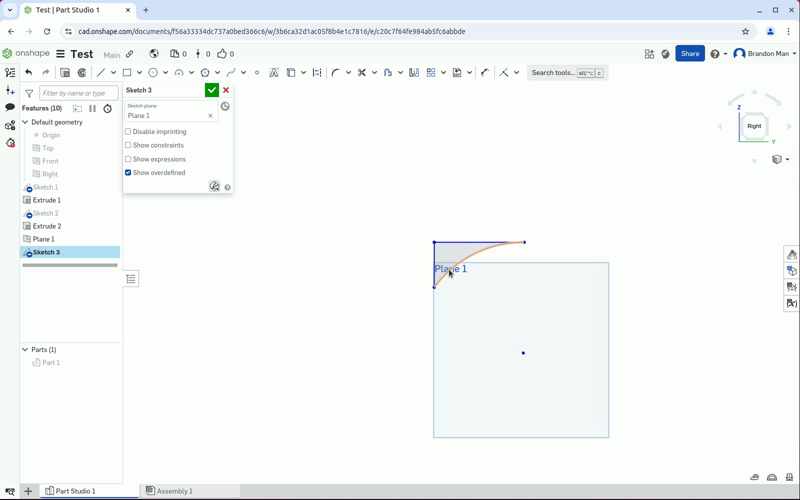
scroll(6)
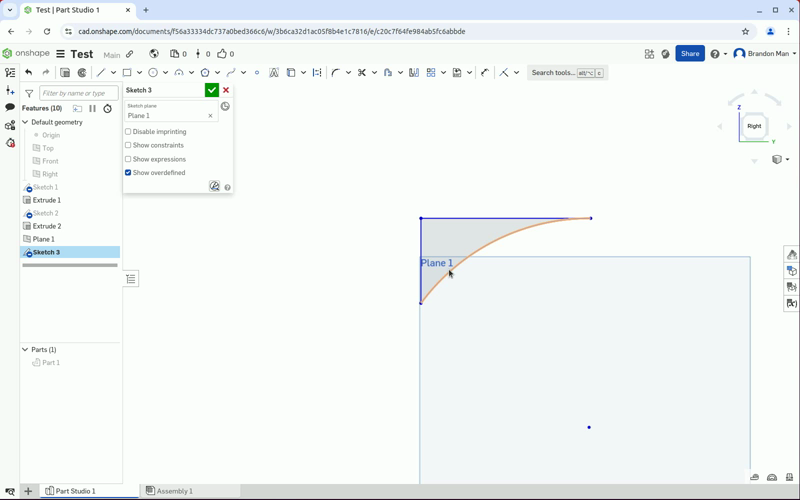
click(449, 269)
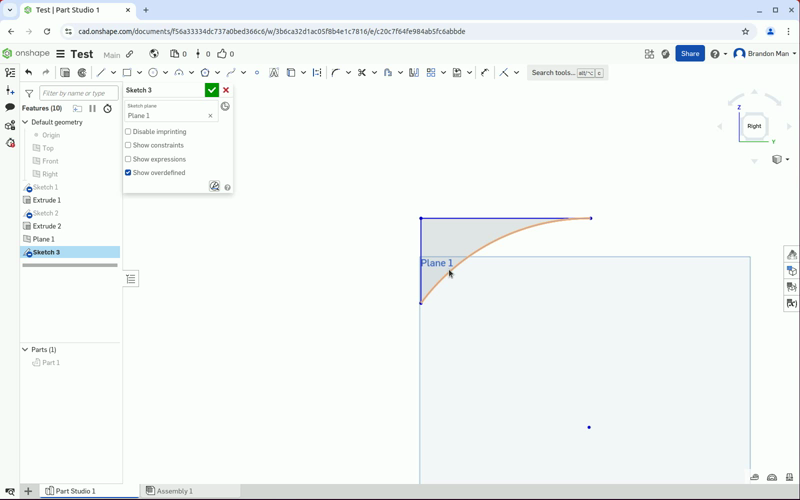
scroll(-6)
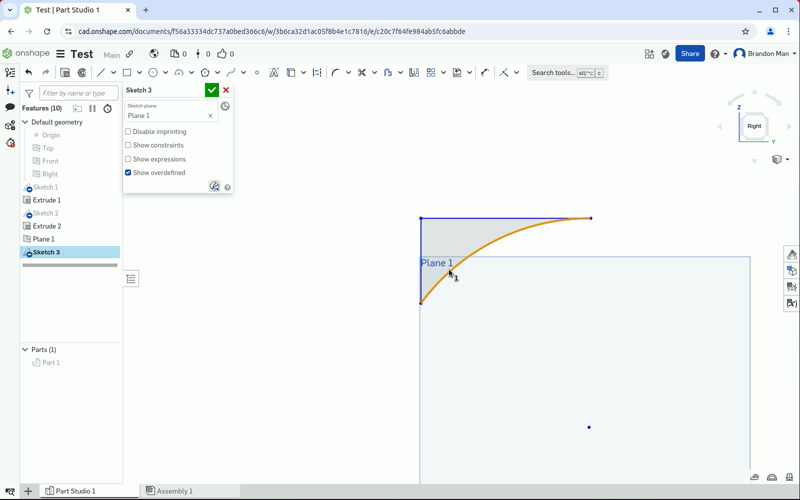
scroll(-6)
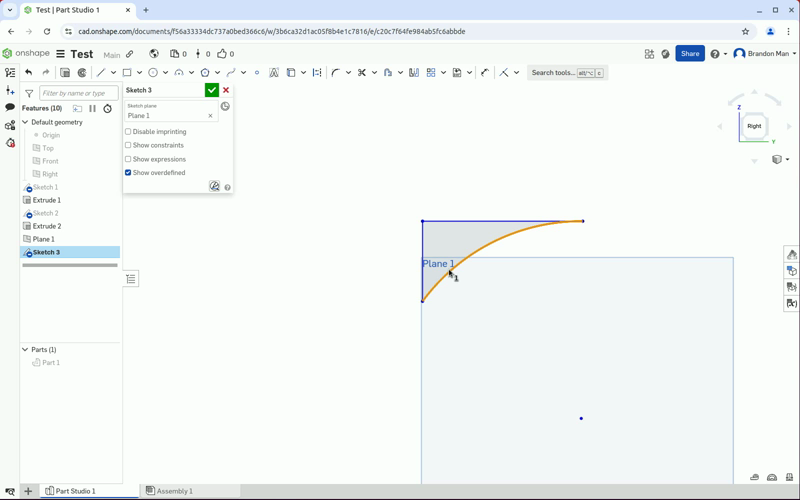
scroll(-6)
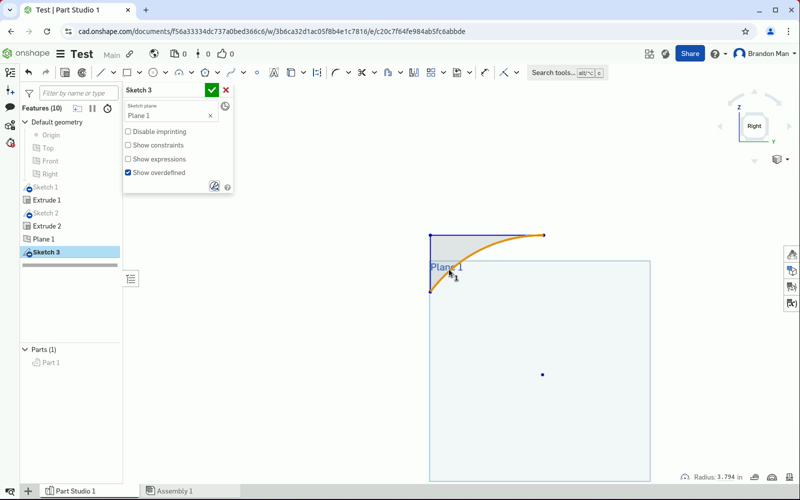
scroll(-6)
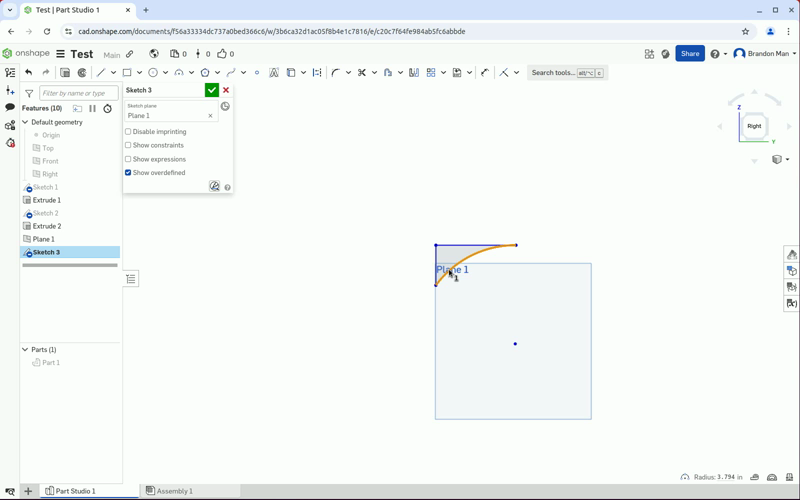
scroll(-6)
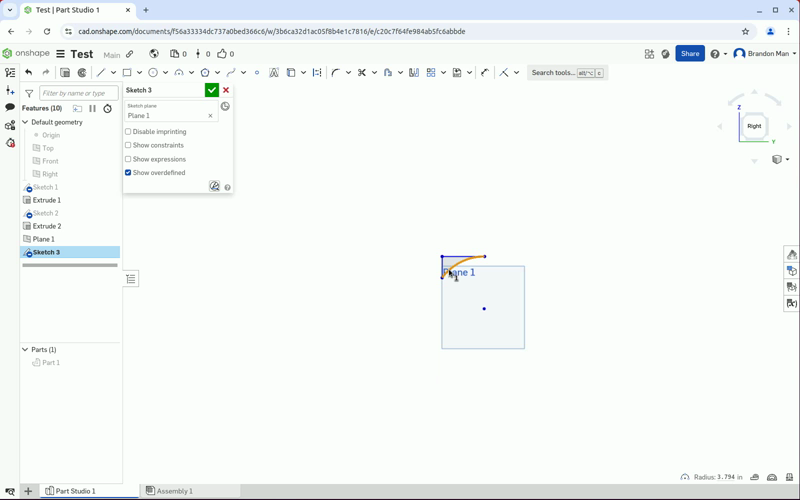
scroll(-6)
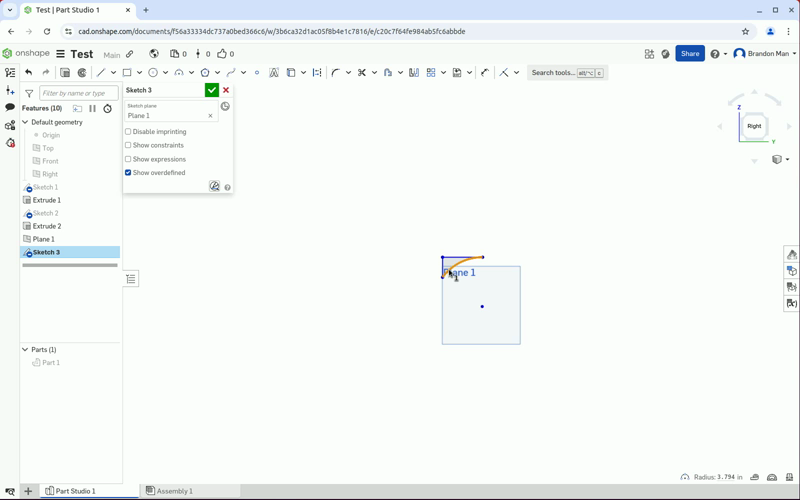
scroll(-6)
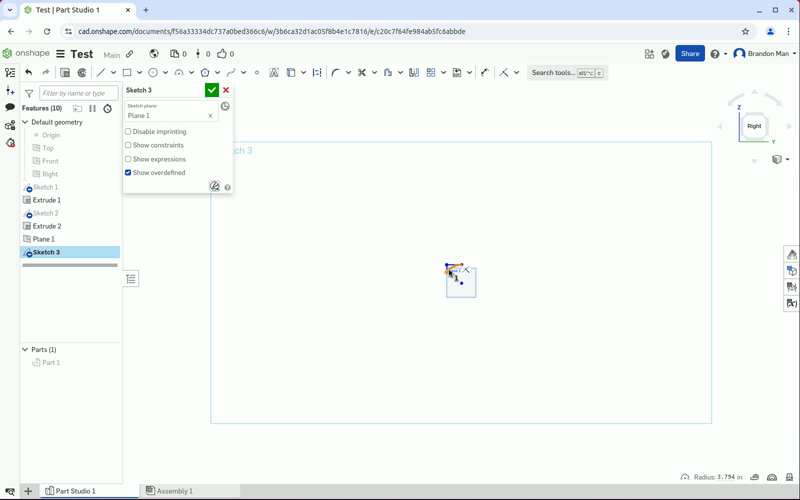
mouse_move(73, 352)
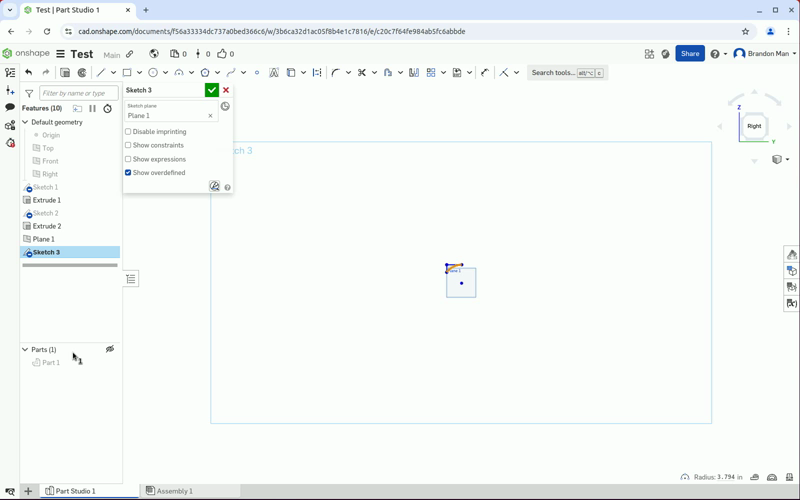
key(shift+y)
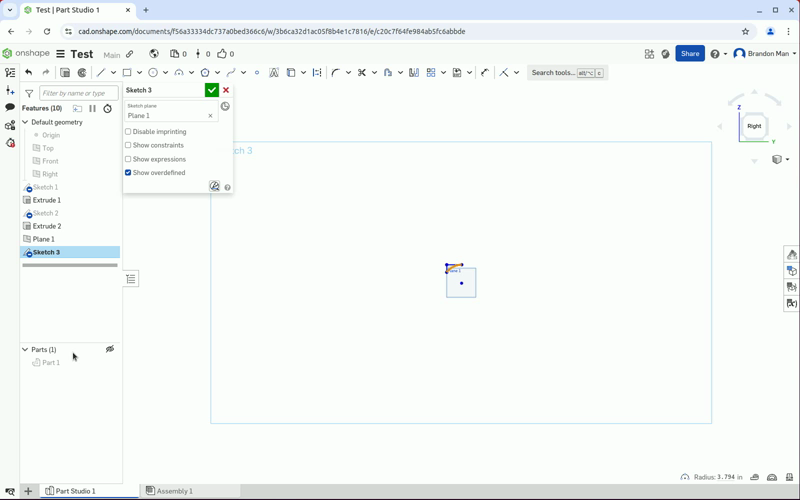
key(shift+e)
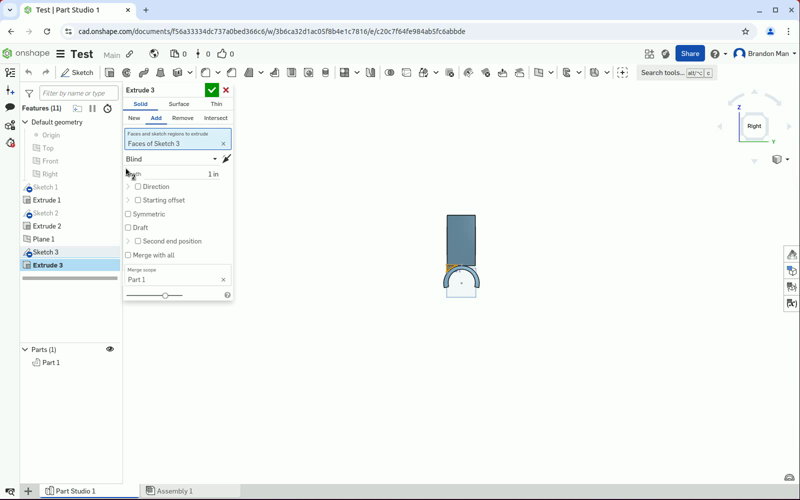
mouse_move(143, 106)
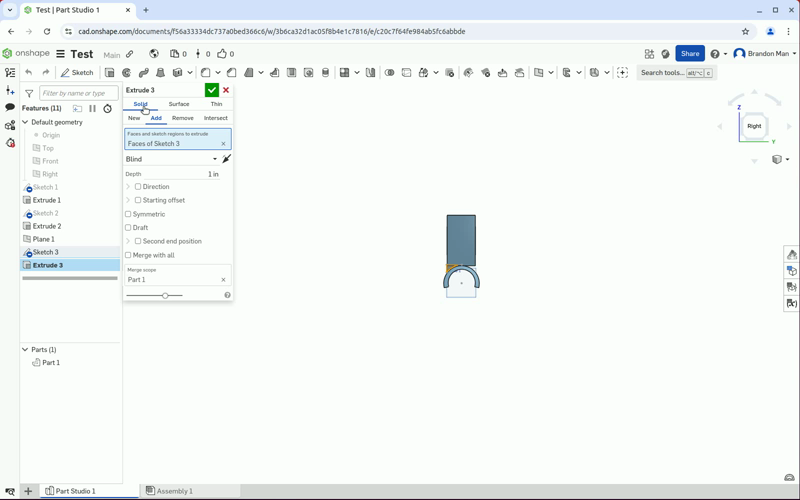
click(143, 106)
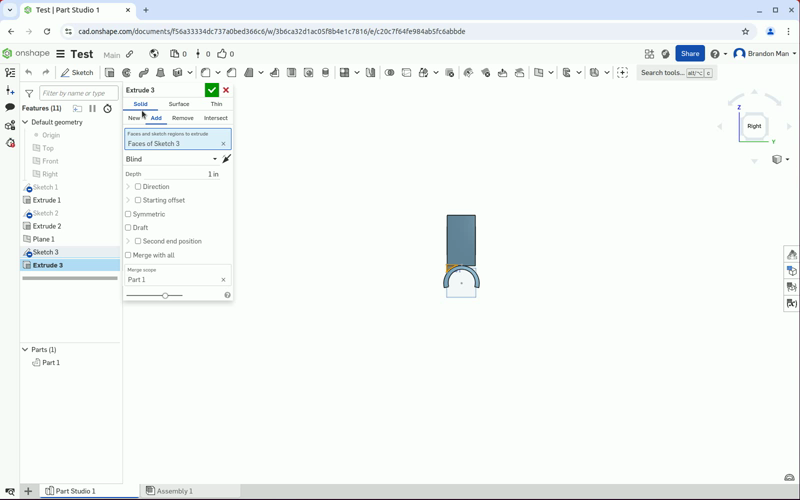
mouse_move(137, 120)
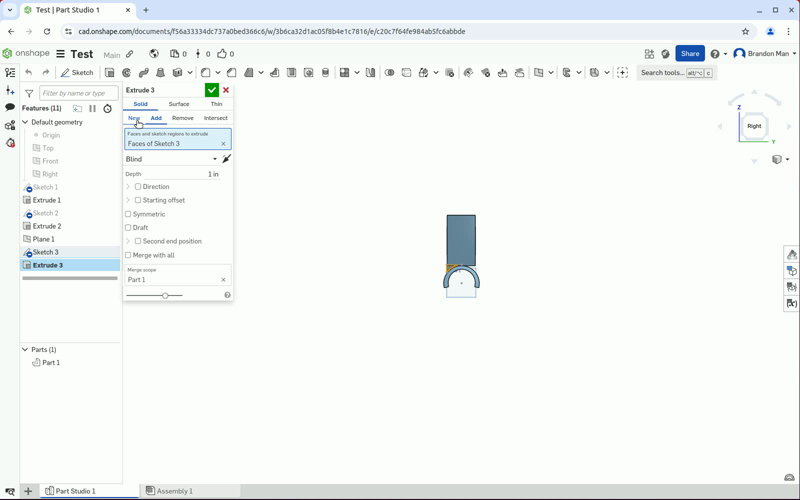
click(137, 120)
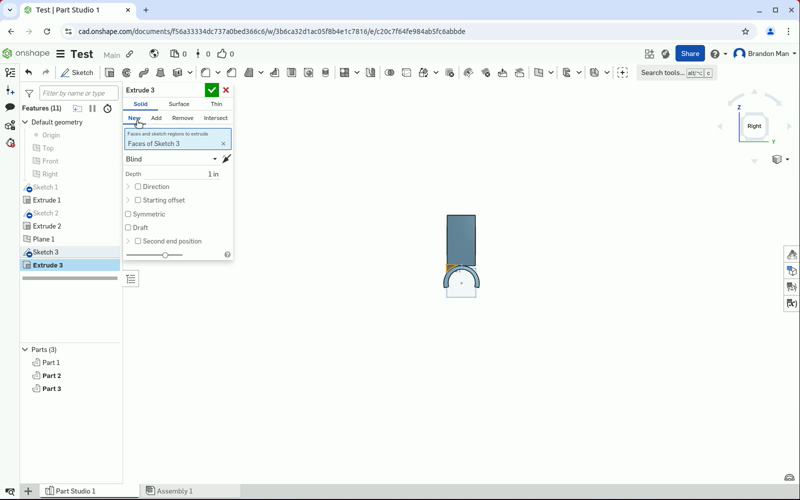
key(tab, 4)
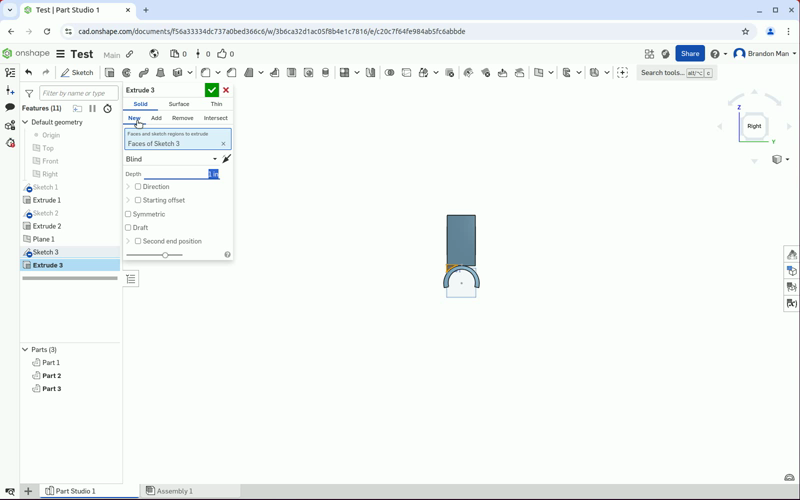
text(-5.777)
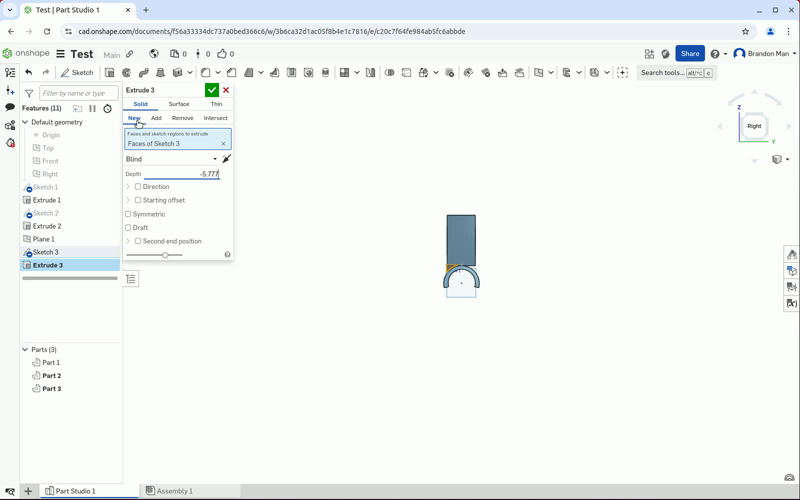
key(enter)
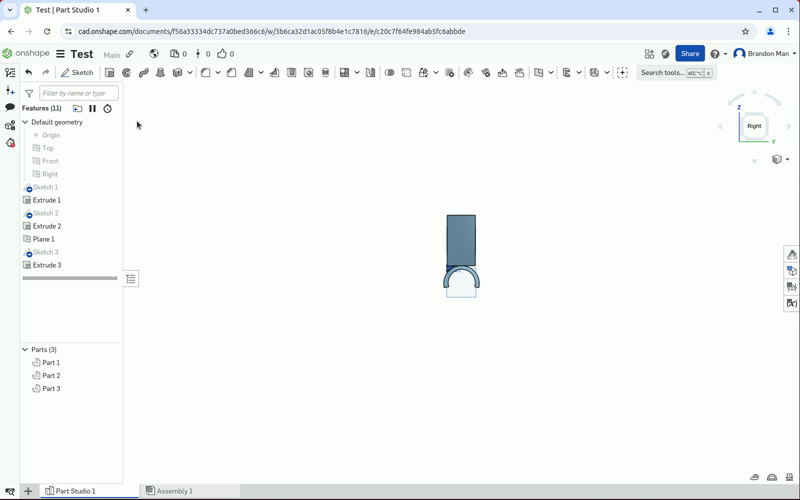
key(shift+h)
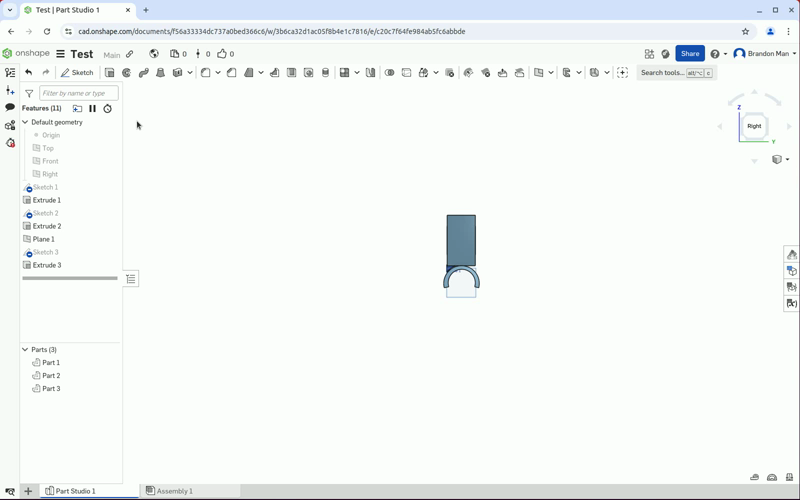
key(shift+h)
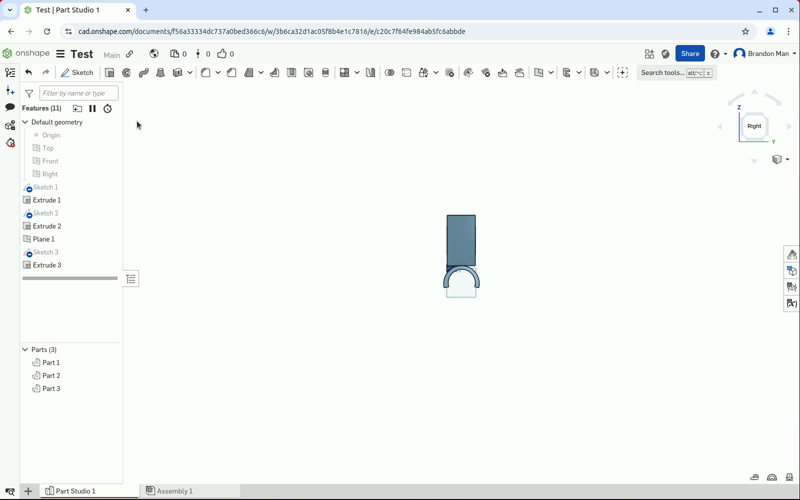
mouse_move(73, 189)
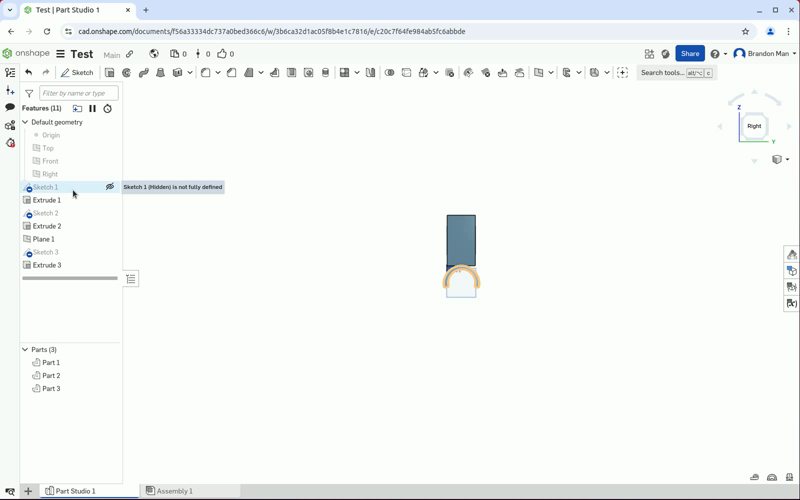
click(73, 189)
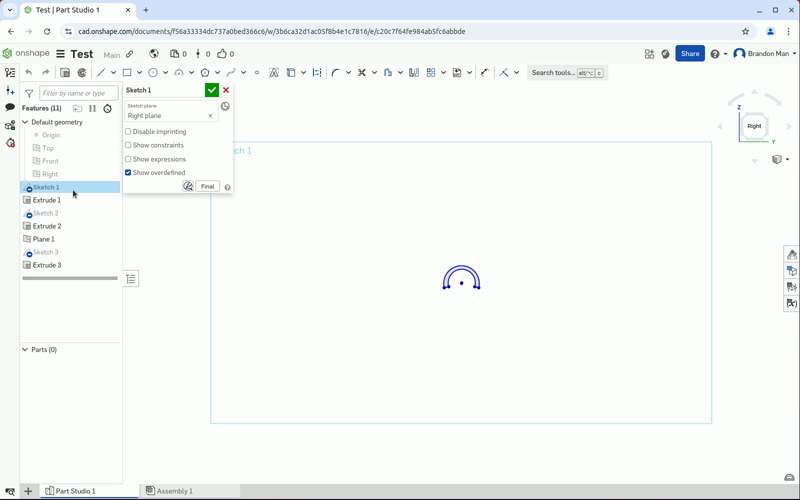
mouse_move(229, 92)
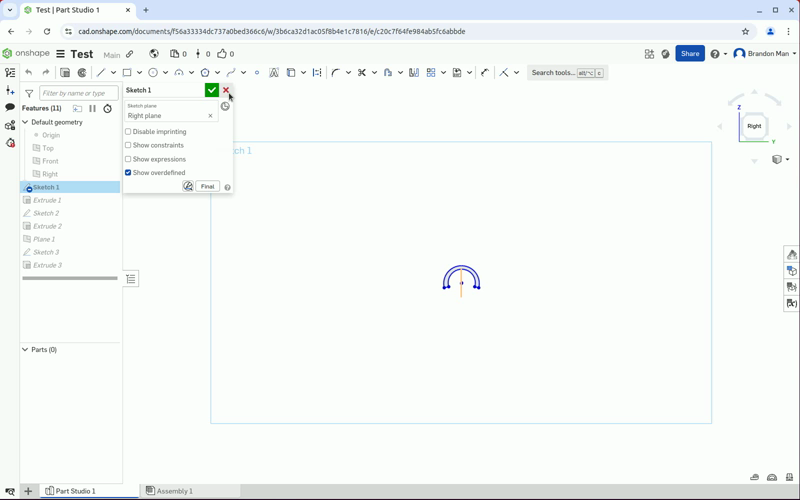
click(229, 92)
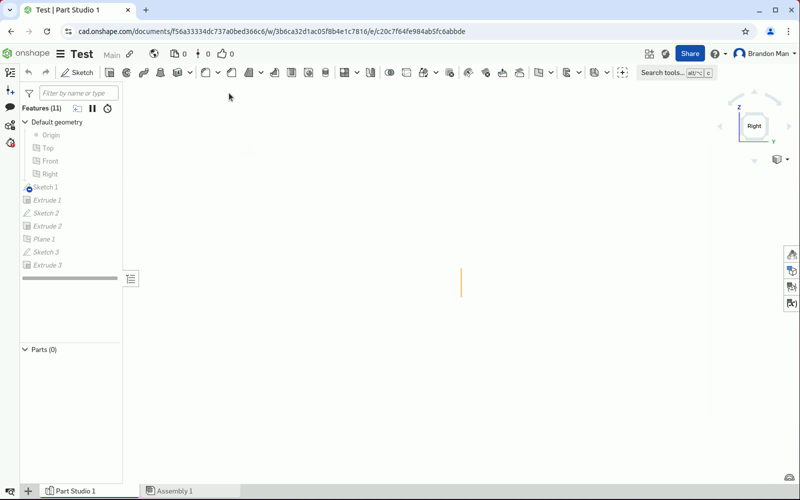
key(shift+s)
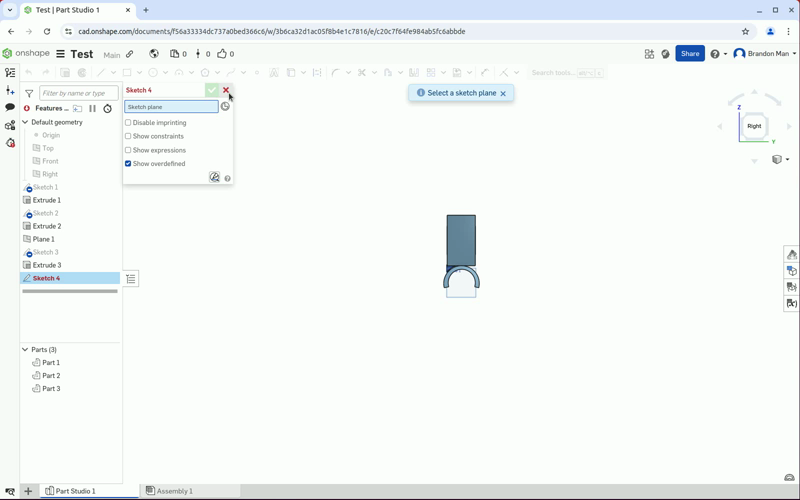
mouse_move(73, 241)
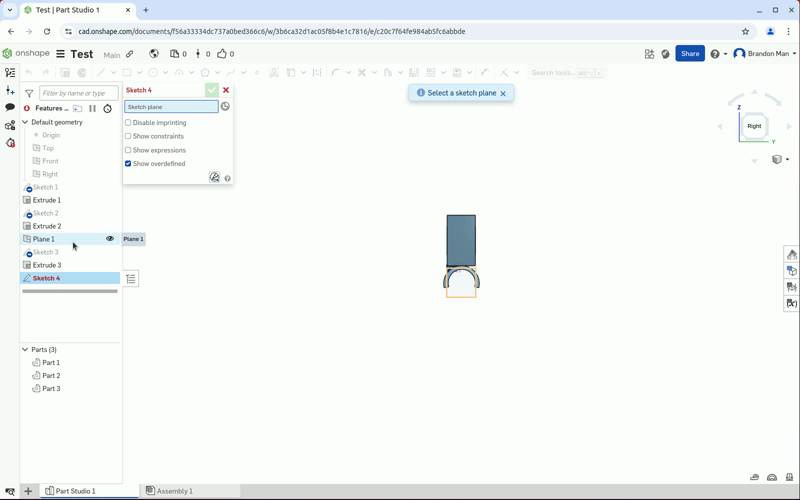
click(73, 241)
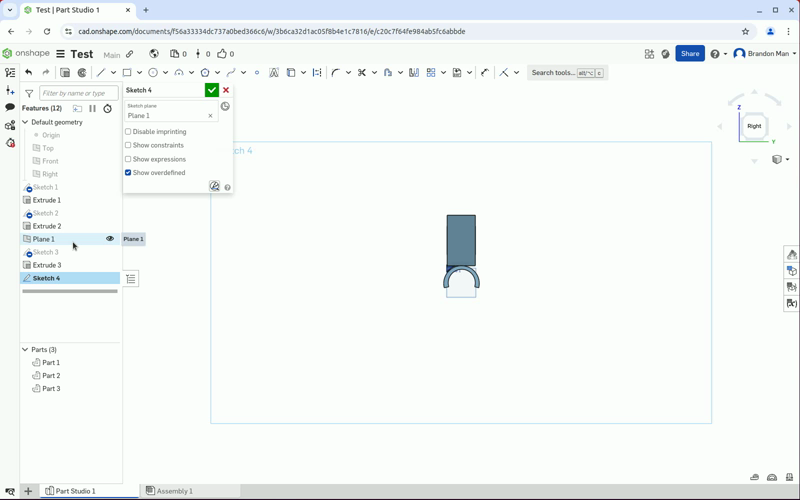
mouse_move(73, 352)
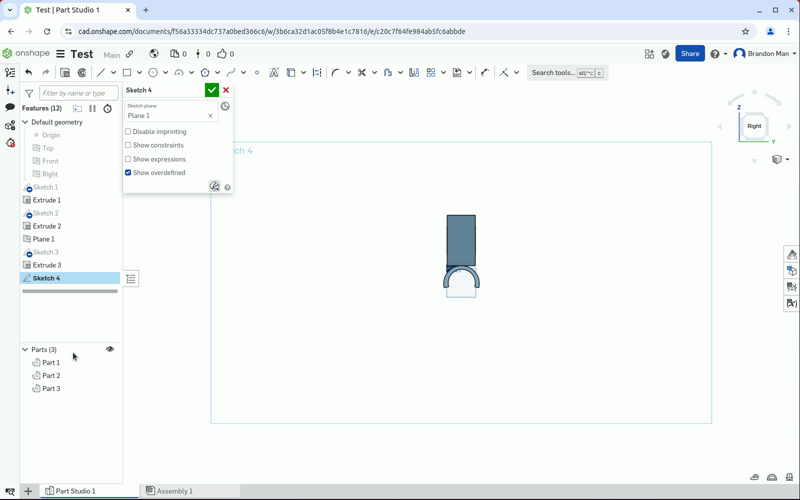
key(y)
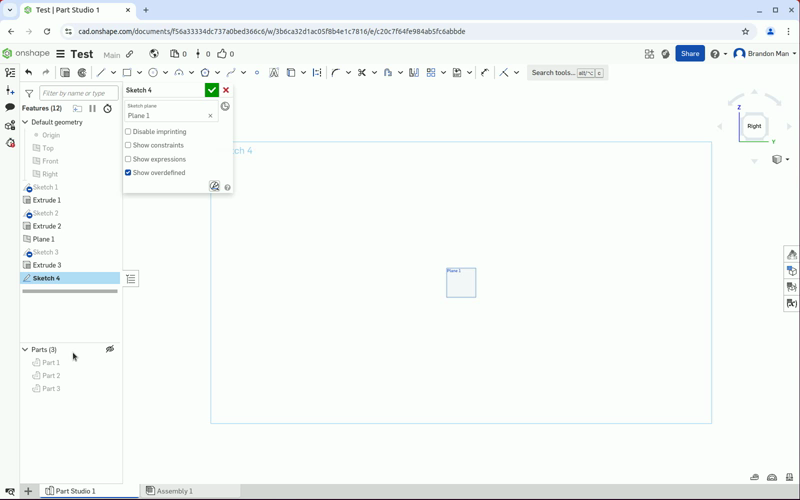
key(a)
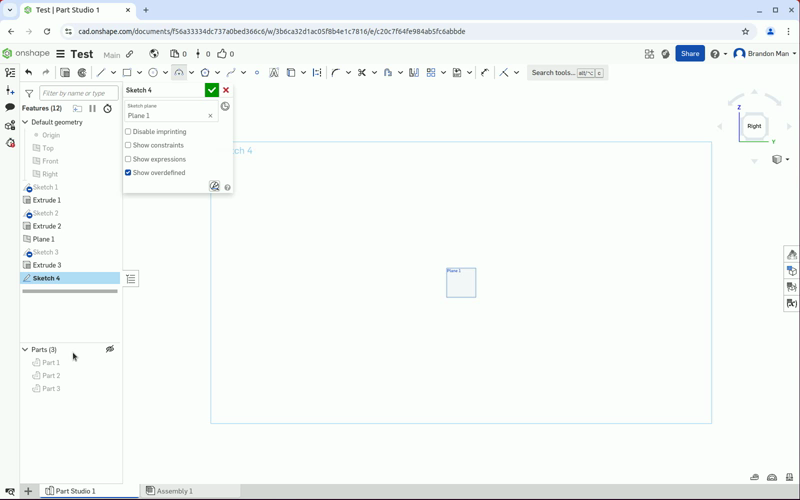
key_down(shift)
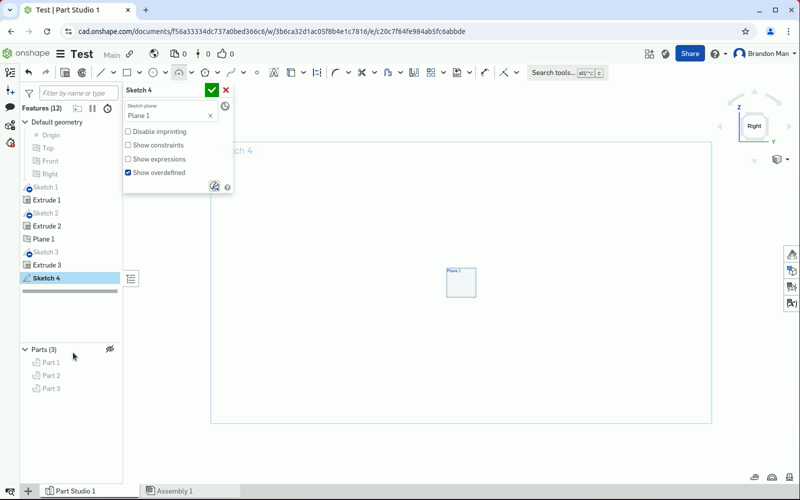
mouse_move(460, 265)
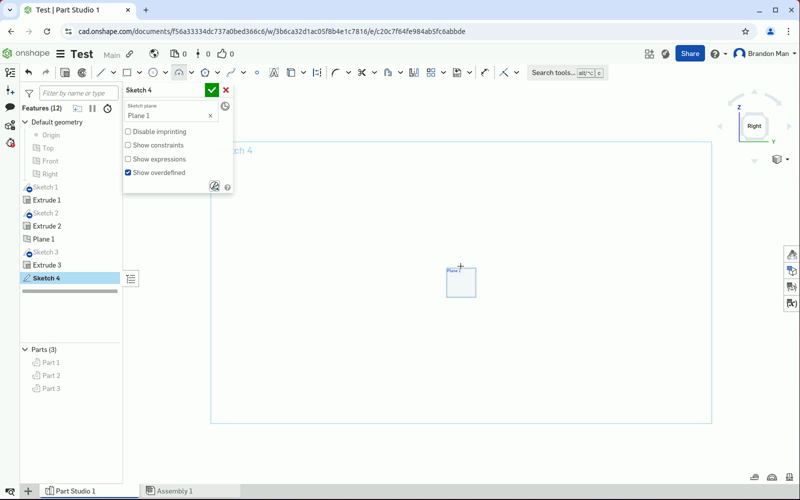
click(460, 265)
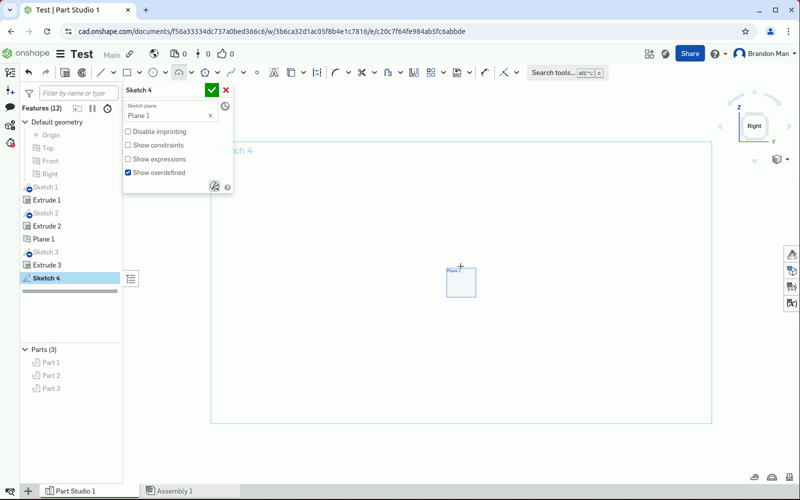
key_up(shift)
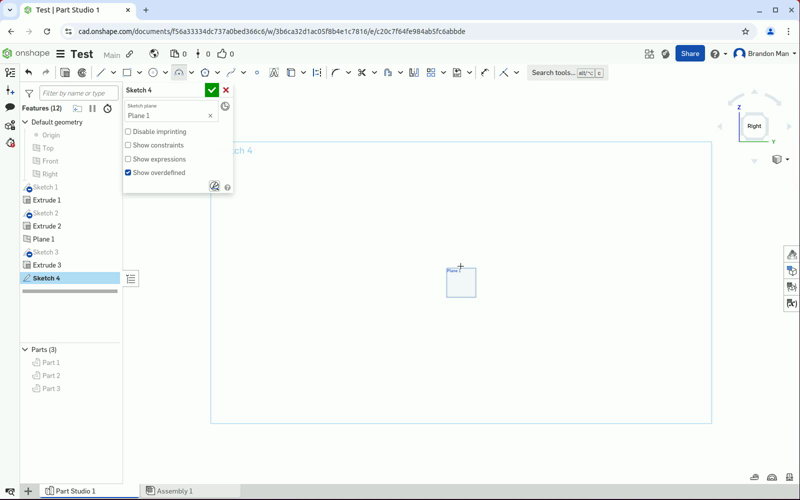
key_down(shift)
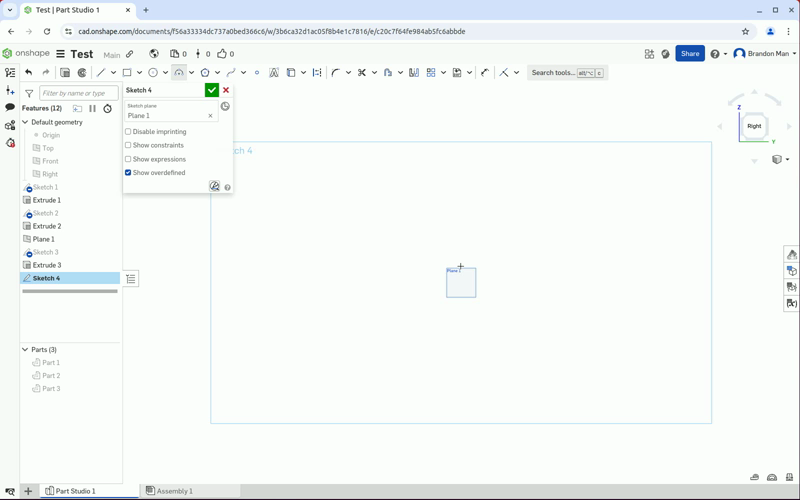
mouse_move(475, 273)
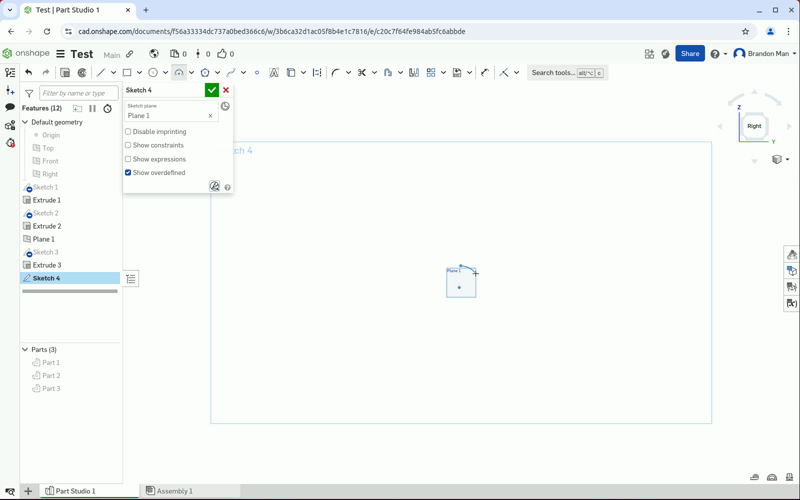
click(475, 273)
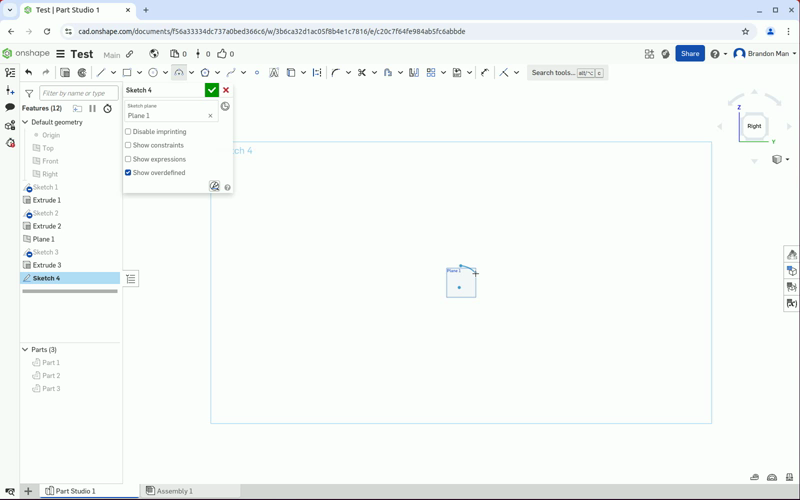
mouse_move(469, 267)
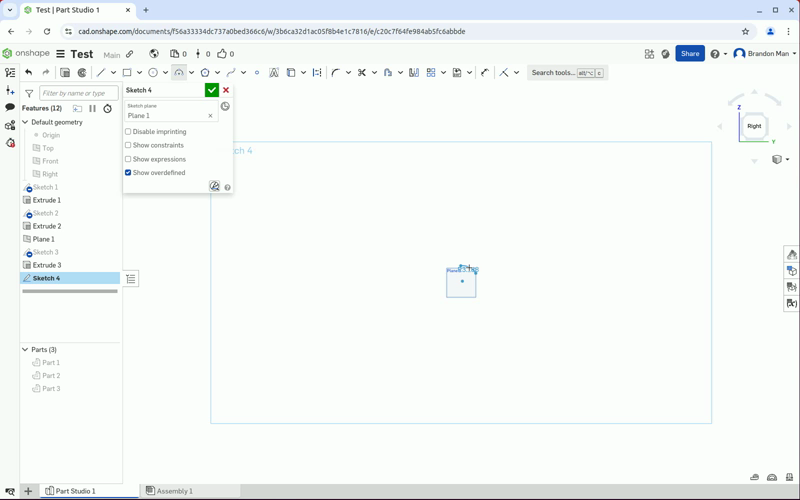
click(469, 267)
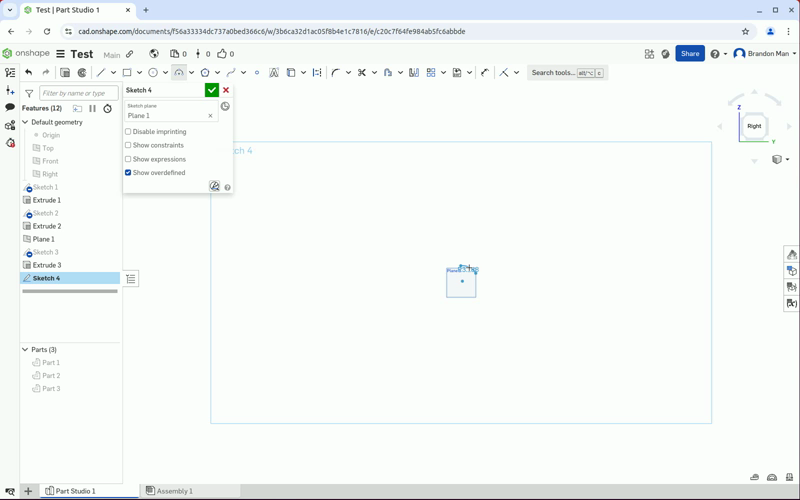
key_up(shift)
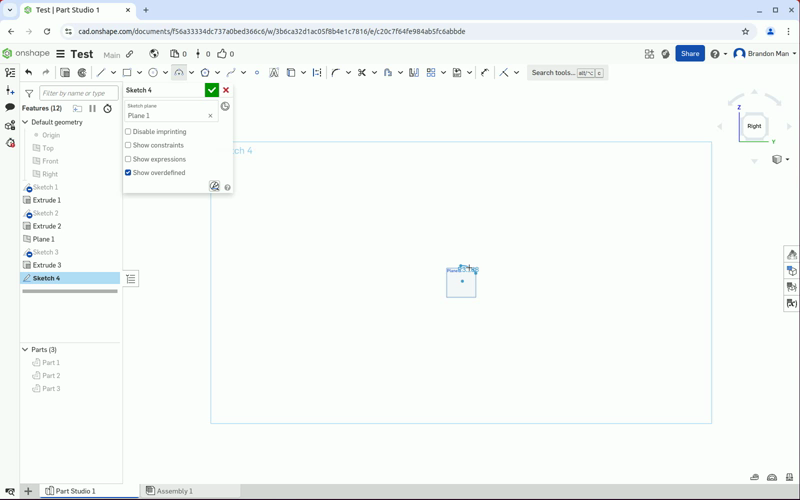
key(esc)
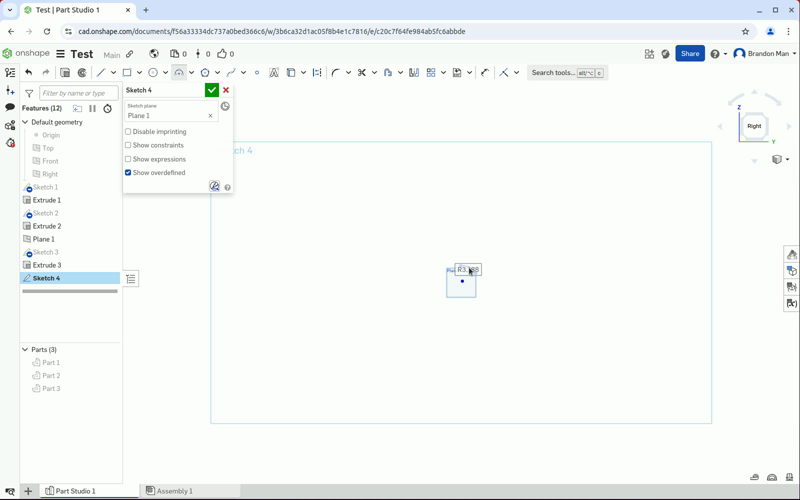
key(l)
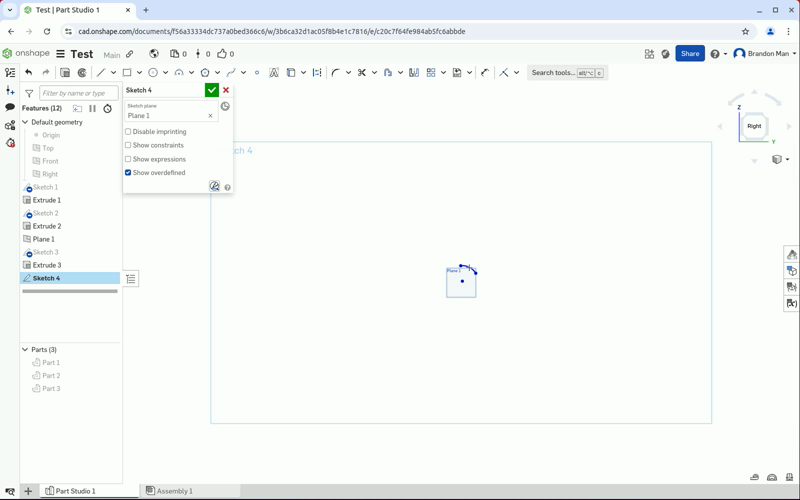
mouse_move(475, 273)
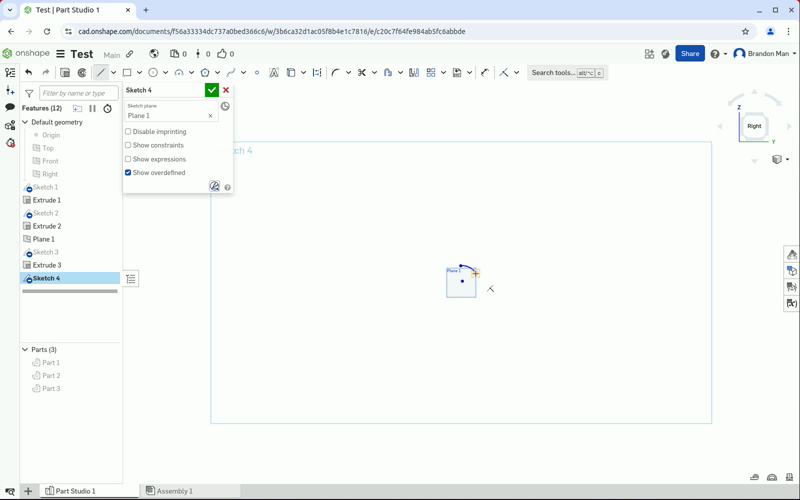
click(475, 273)
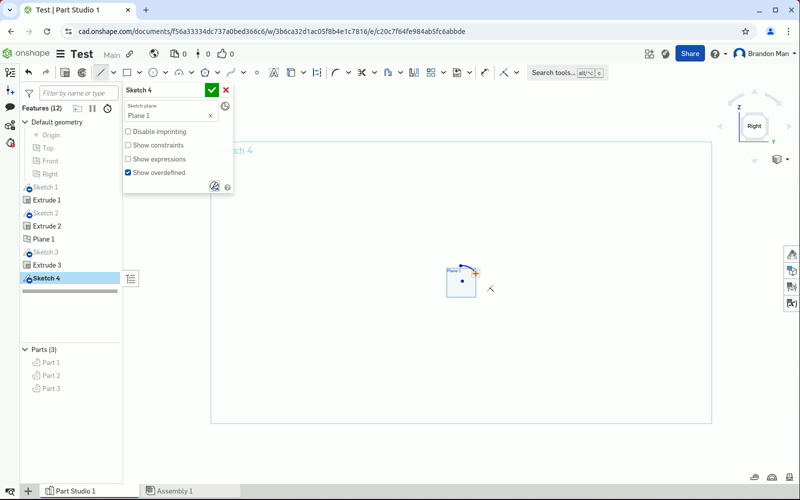
key_down(shift)
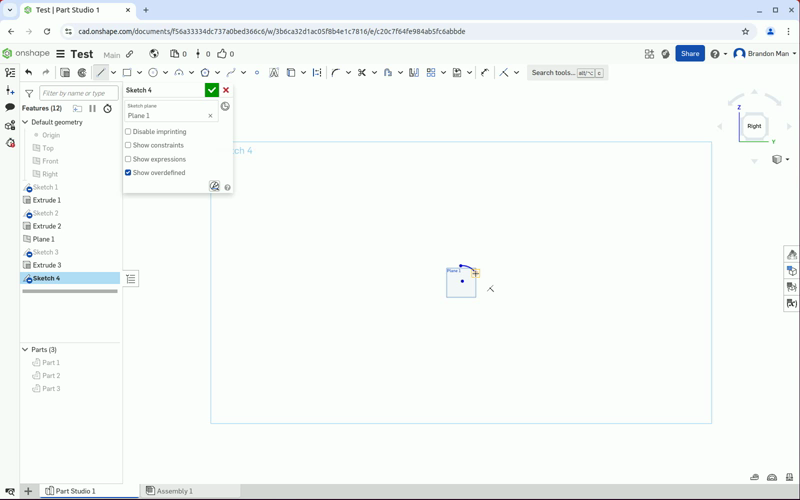
mouse_move(505, 273)
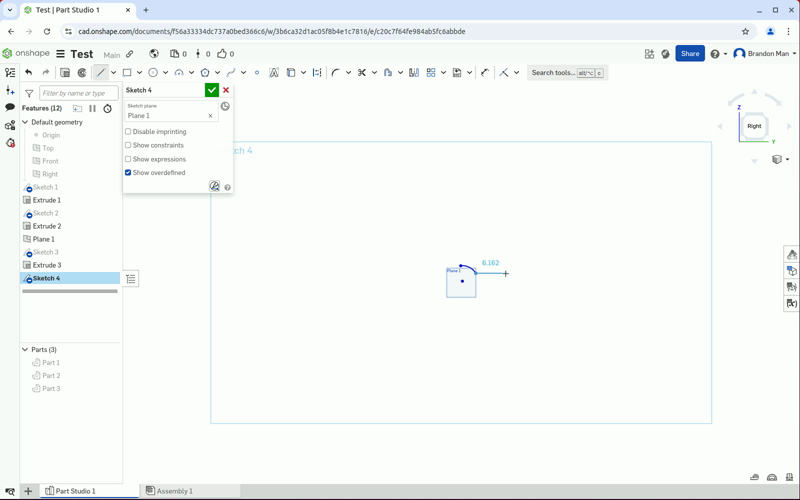
mouse_move(475, 265)
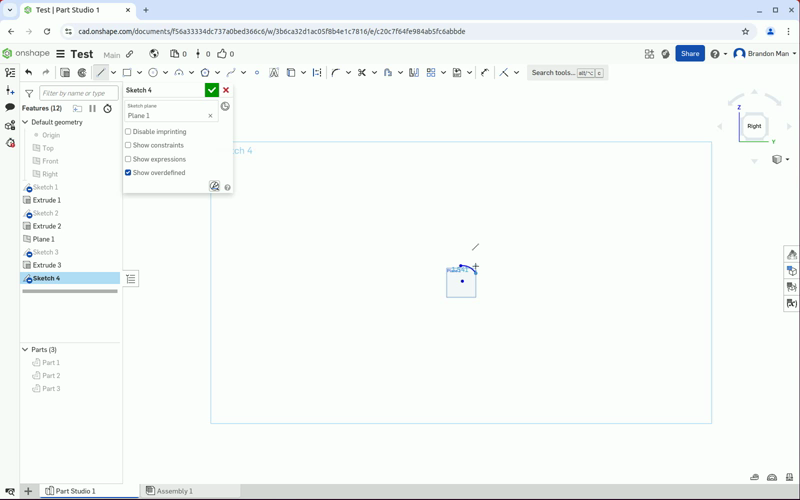
click(475, 265)
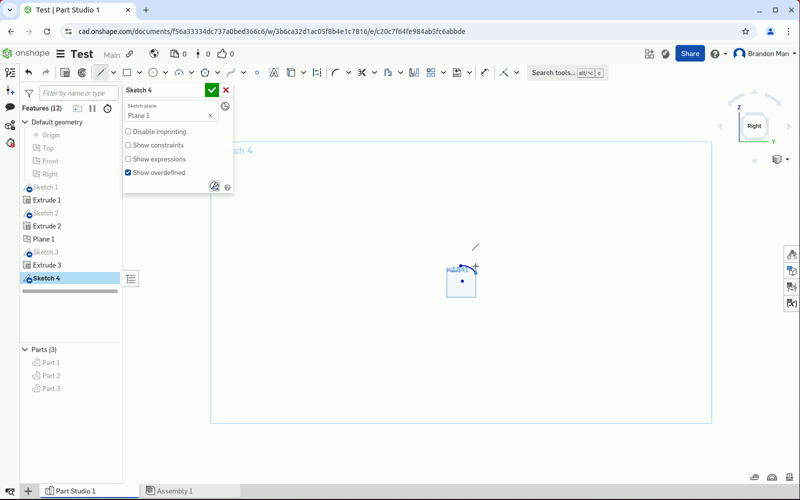
key_up(shift)
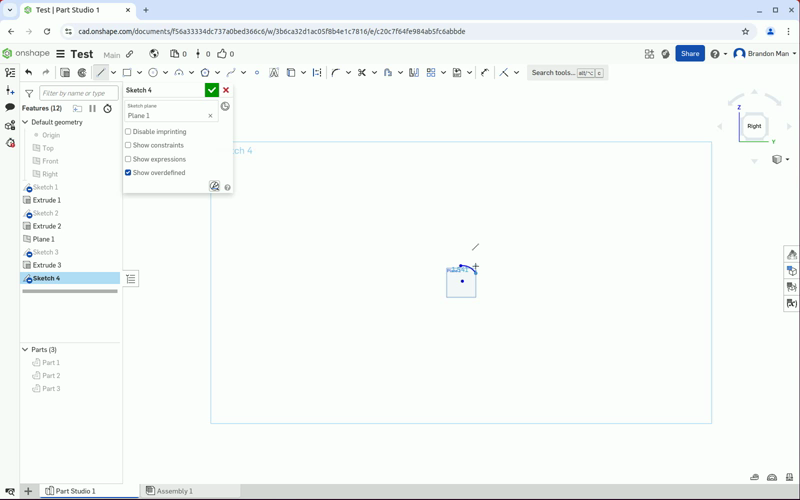
mouse_move(505, 265)
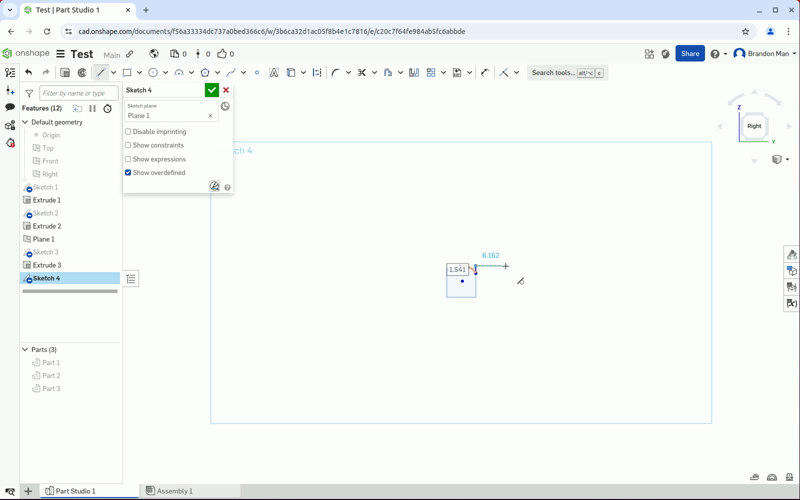
key_down(shift)
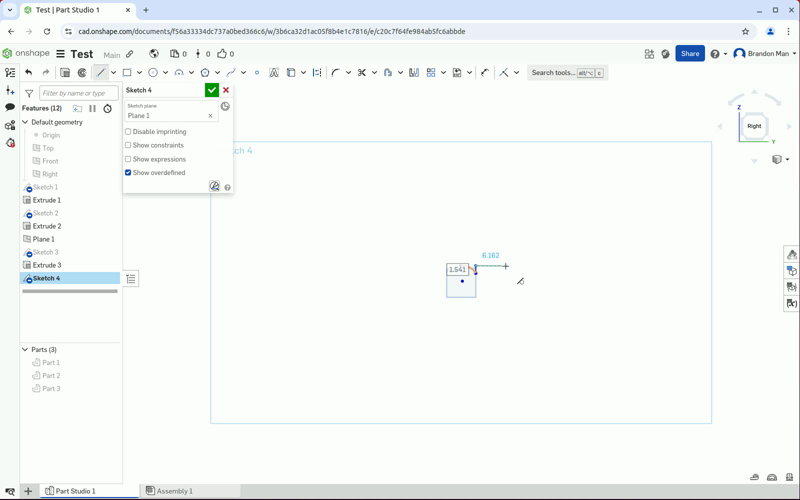
mouse_move(460, 265)
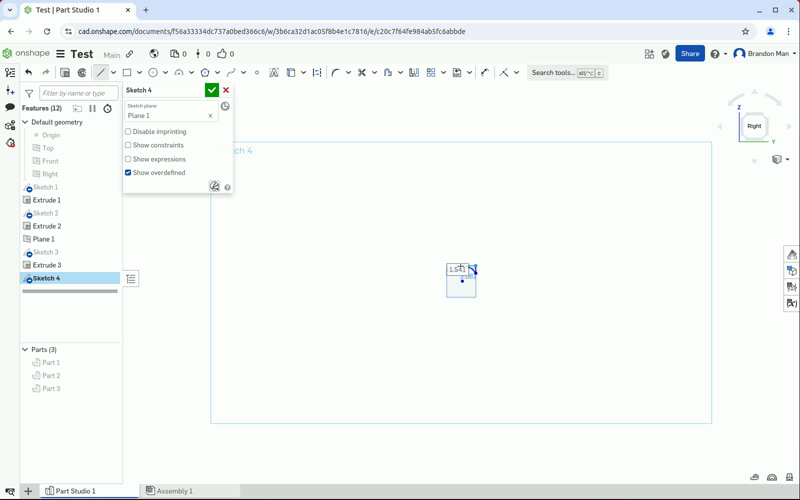
key_up(shift)
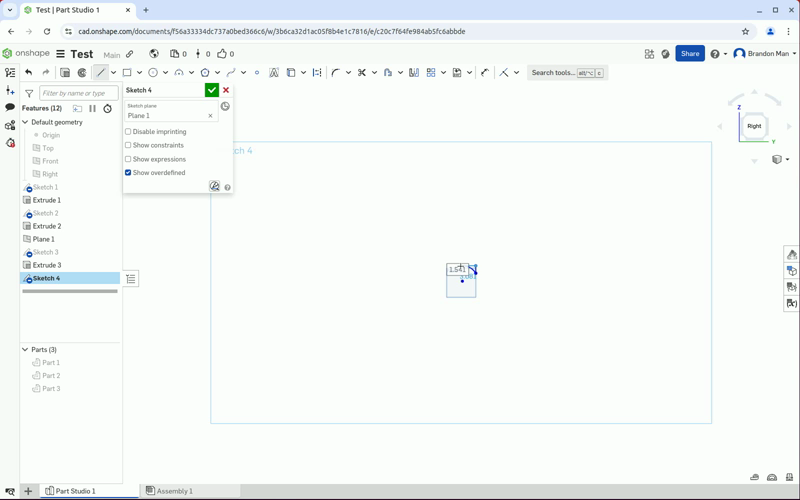
click(460, 265)
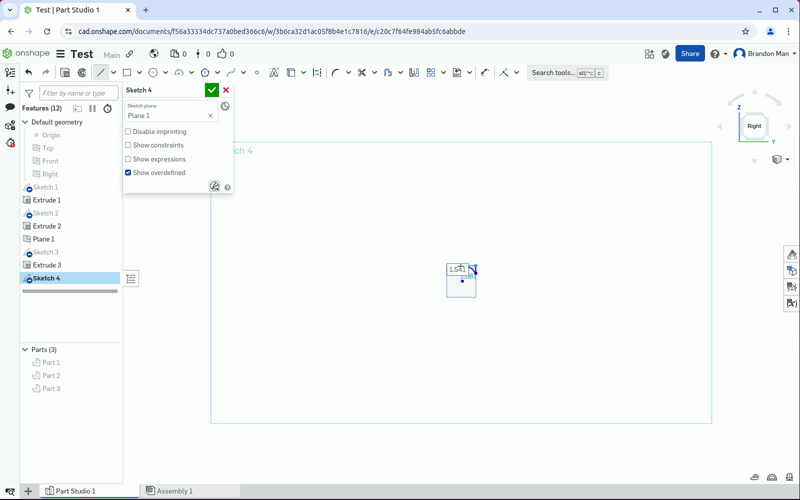
key(esc)
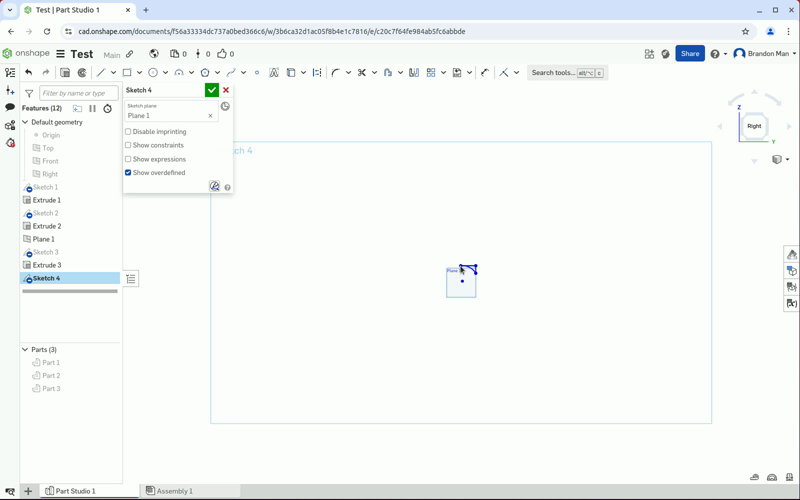
mouse_move(471, 266)
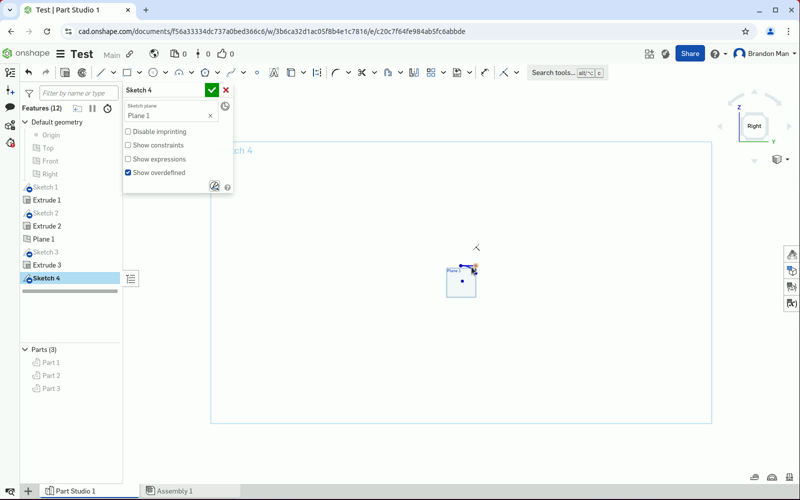
scroll(6)
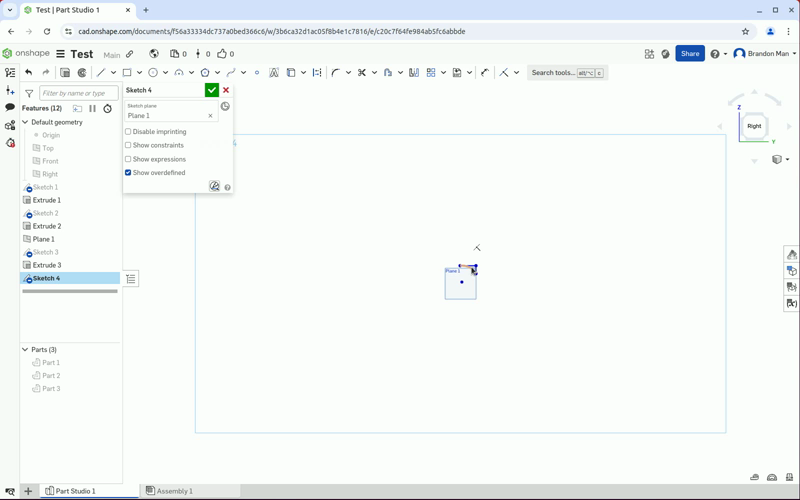
scroll(6)
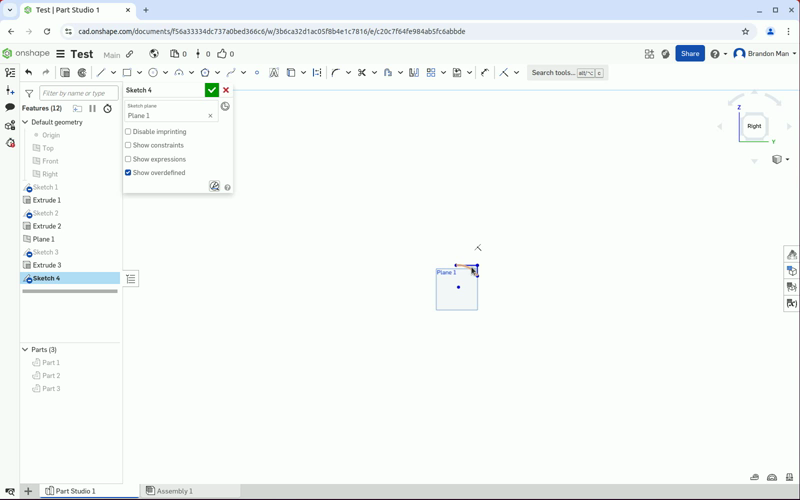
scroll(6)
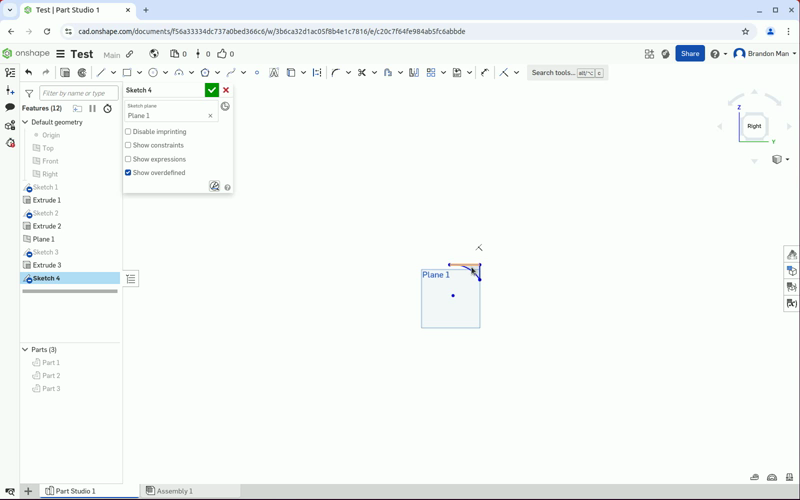
scroll(6)
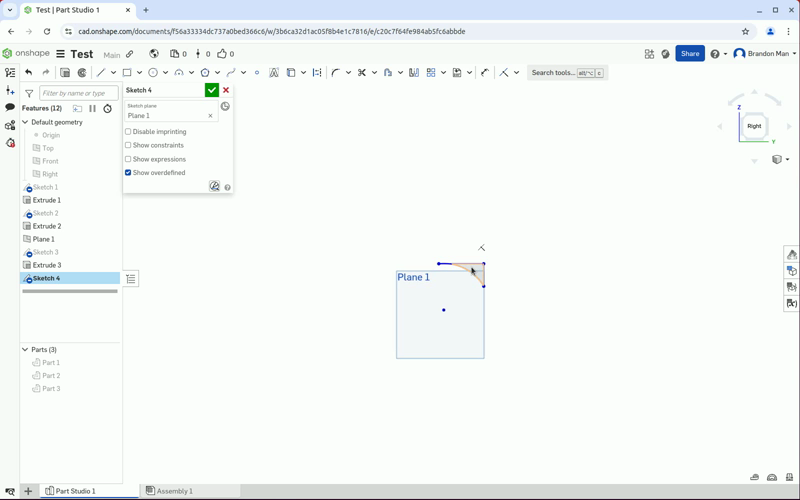
scroll(6)
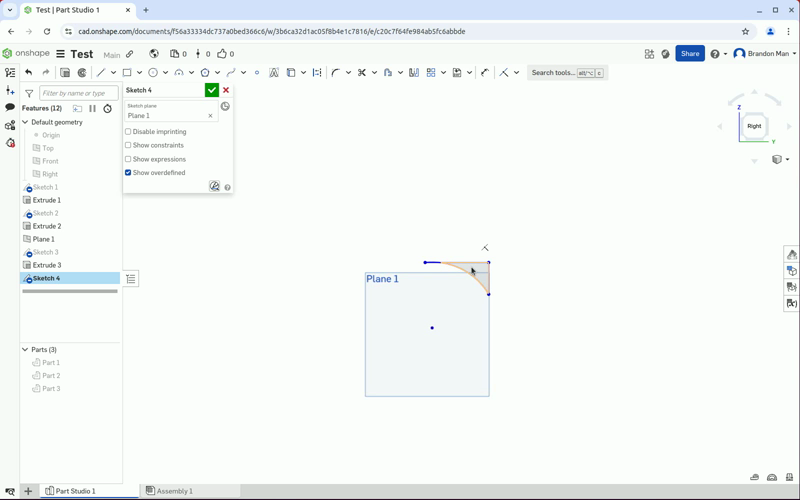
scroll(6)
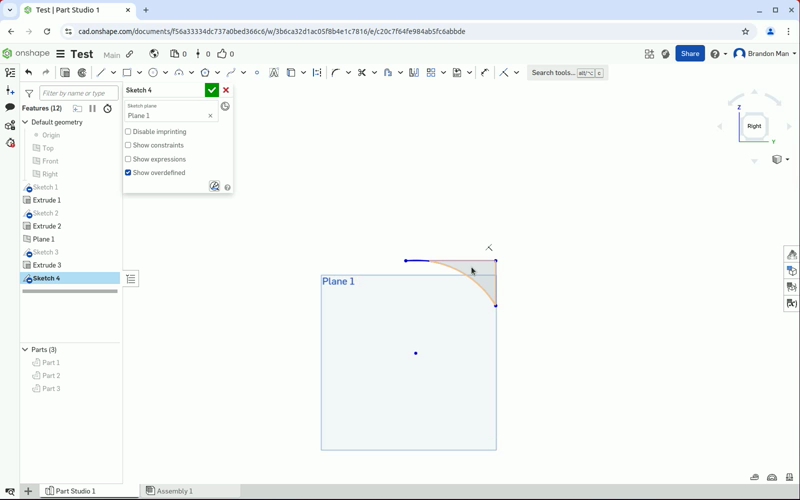
scroll(6)
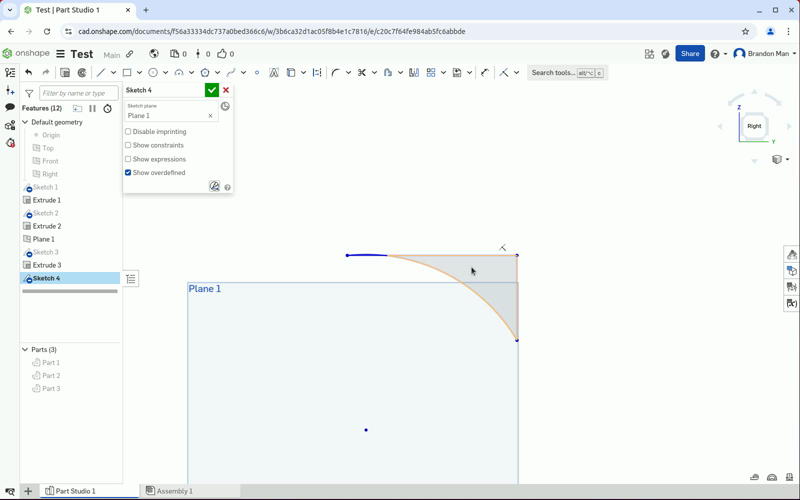
click(471, 266)
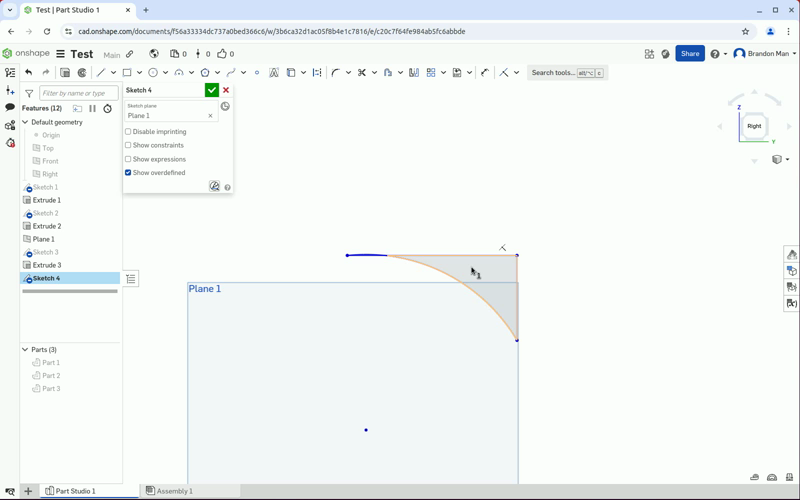
scroll(-6)
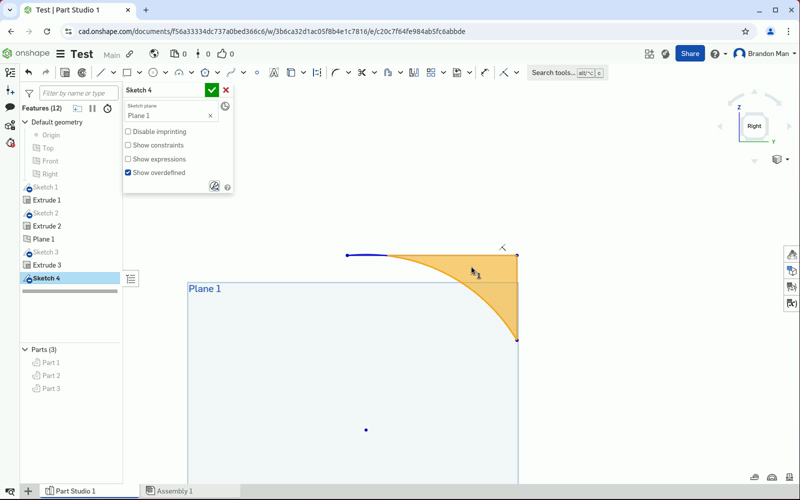
scroll(-6)
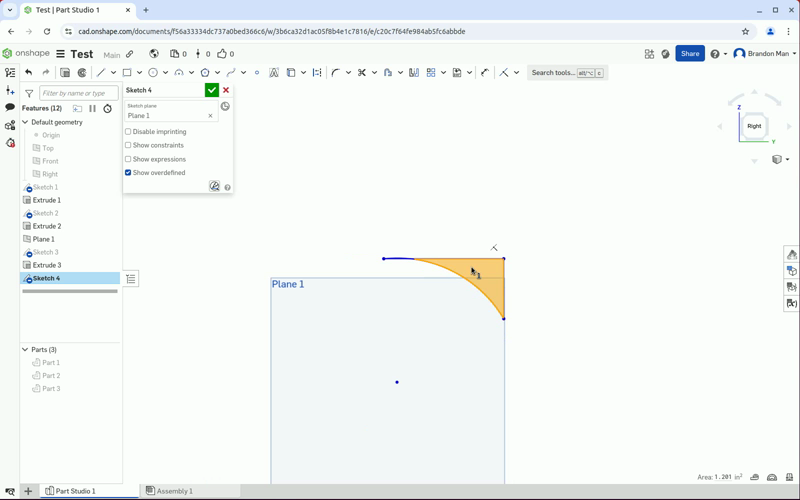
scroll(-6)
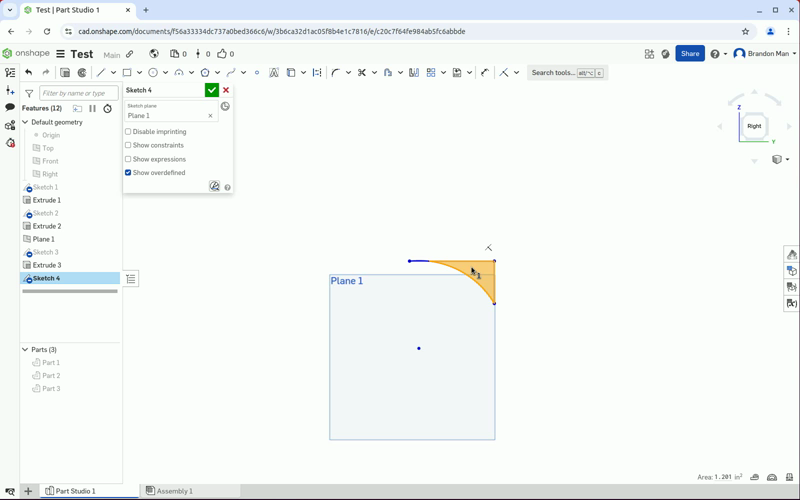
scroll(-6)
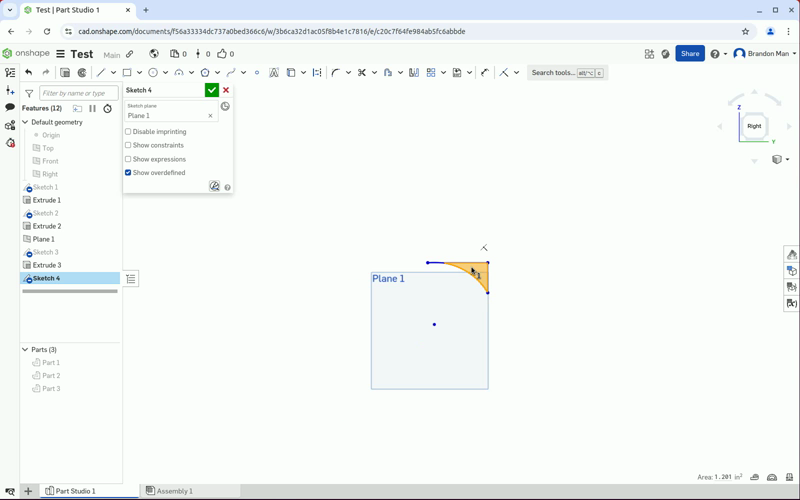
scroll(-6)
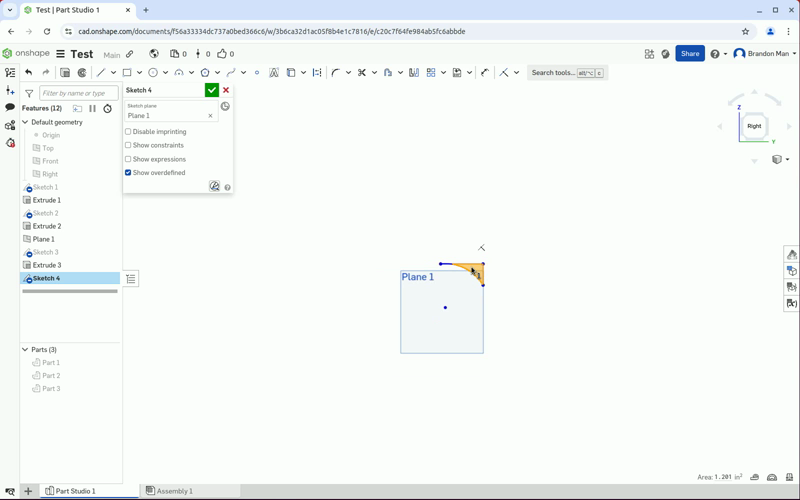
scroll(-6)
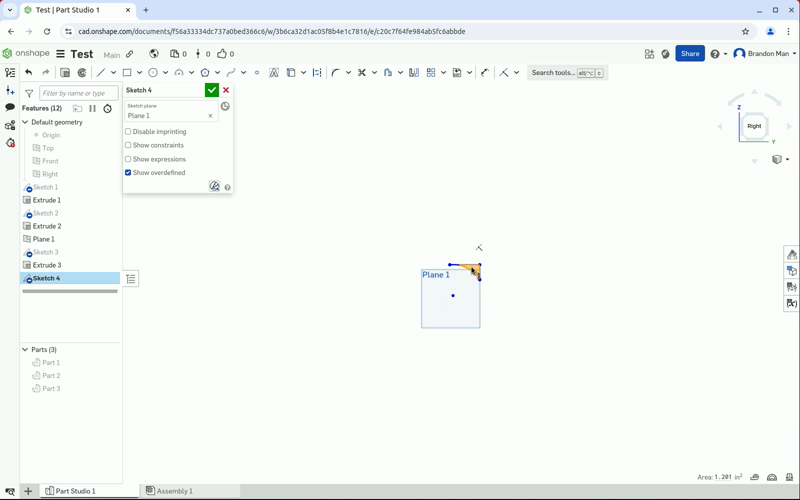
scroll(-6)
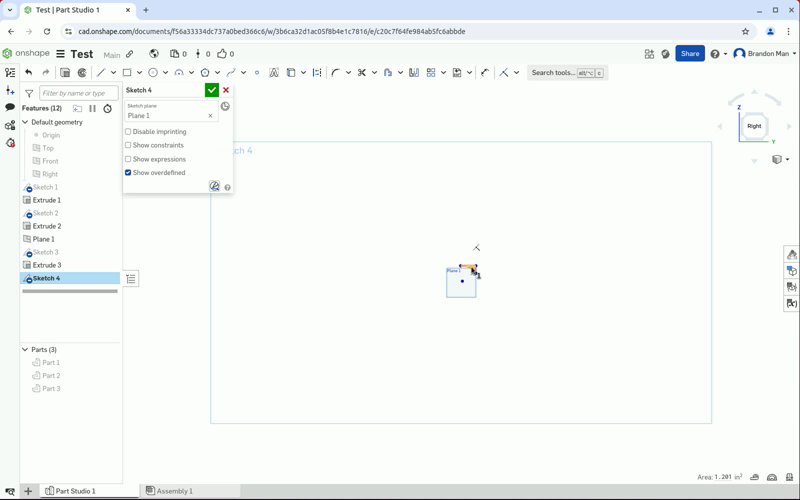
mouse_move(73, 352)
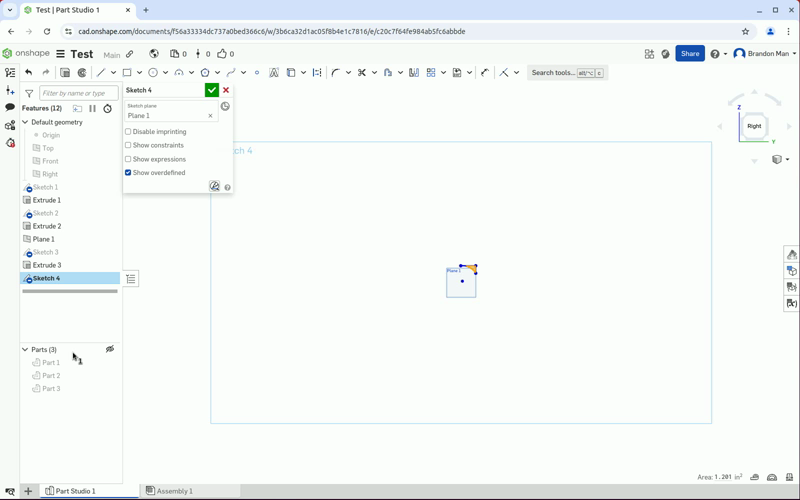
key(shift+y)
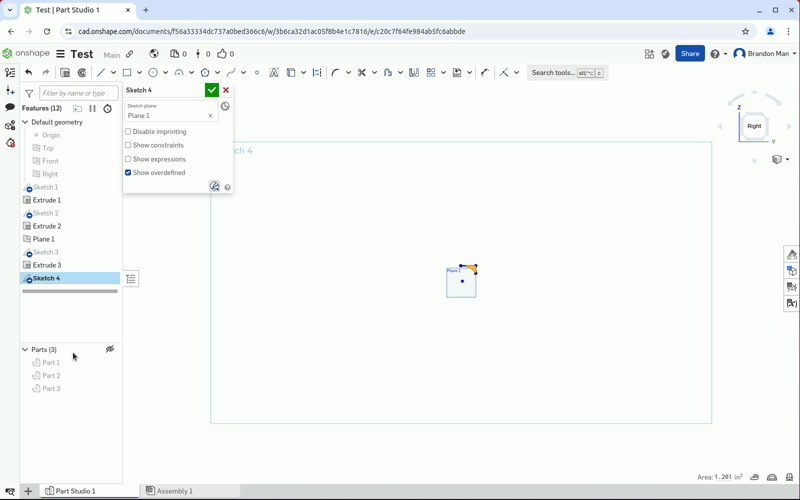
key(shift+e)
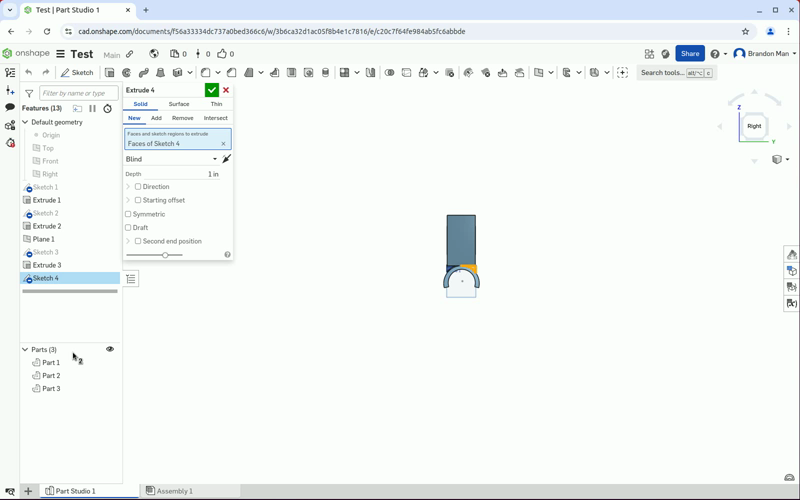
mouse_move(143, 106)
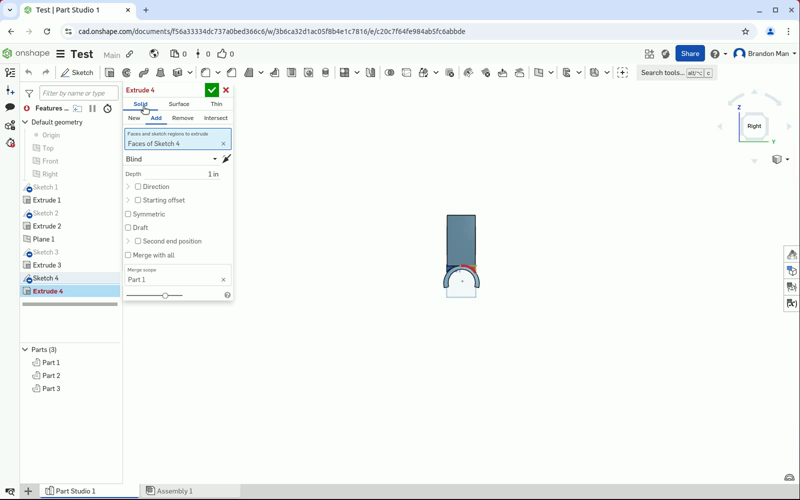
click(143, 106)
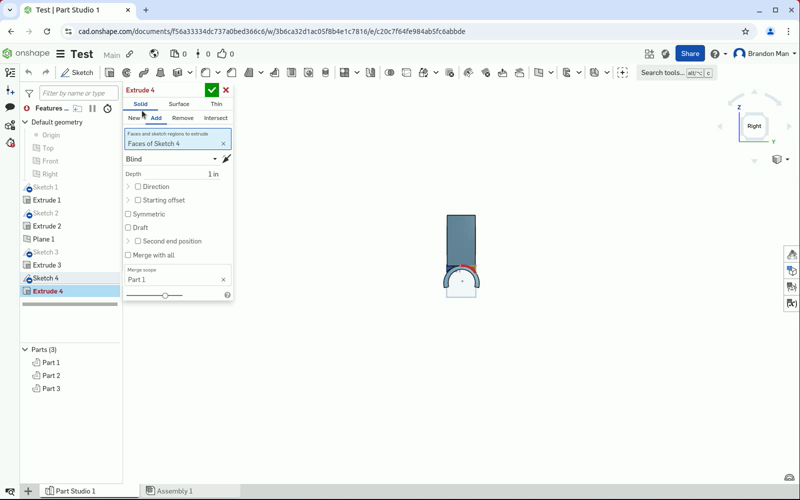
mouse_move(137, 120)
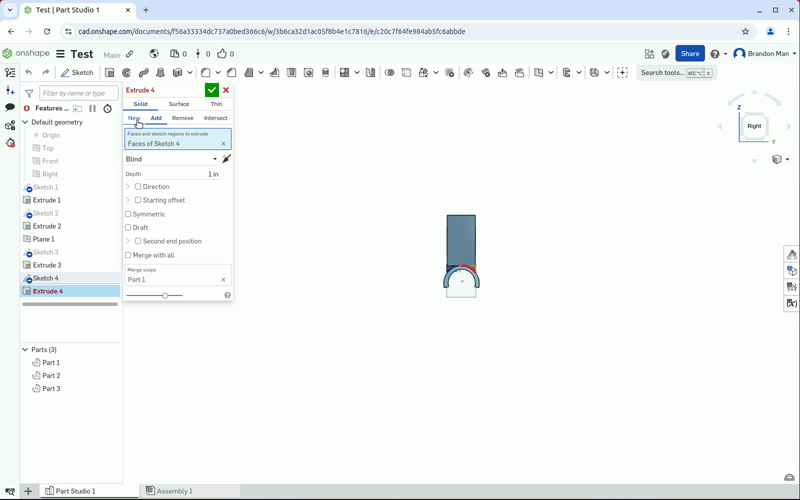
click(137, 120)
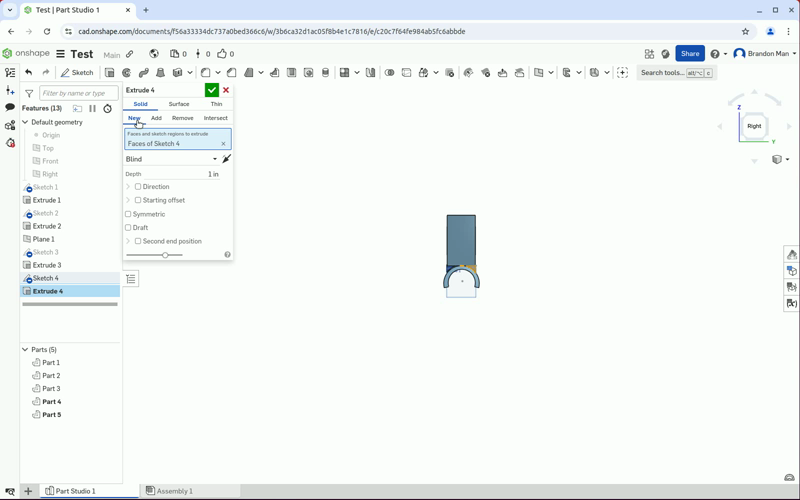
key(tab, 4)
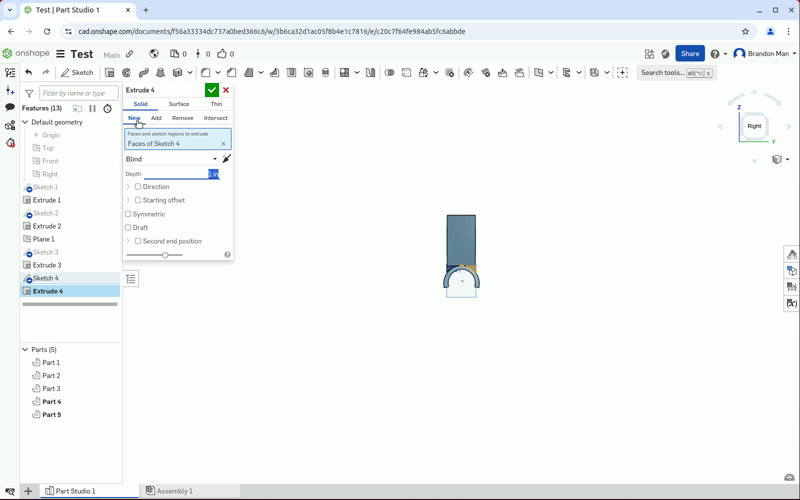
text(-5.777)
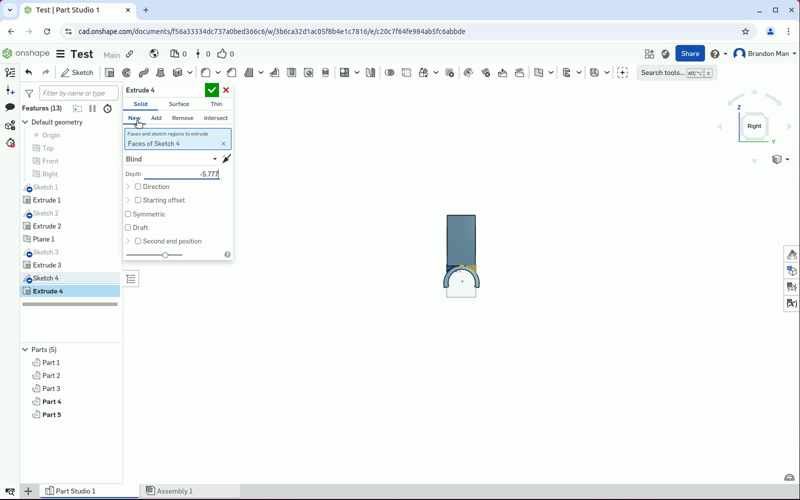
key(enter)
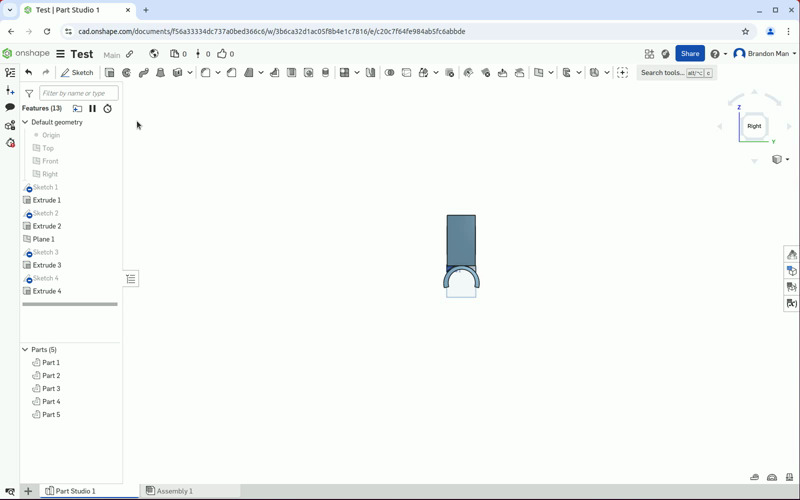
key(shift+h)
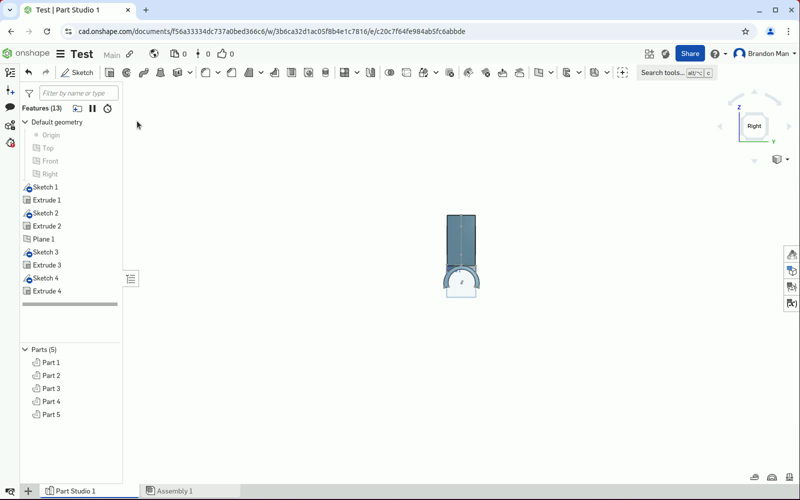
key(shift+h)
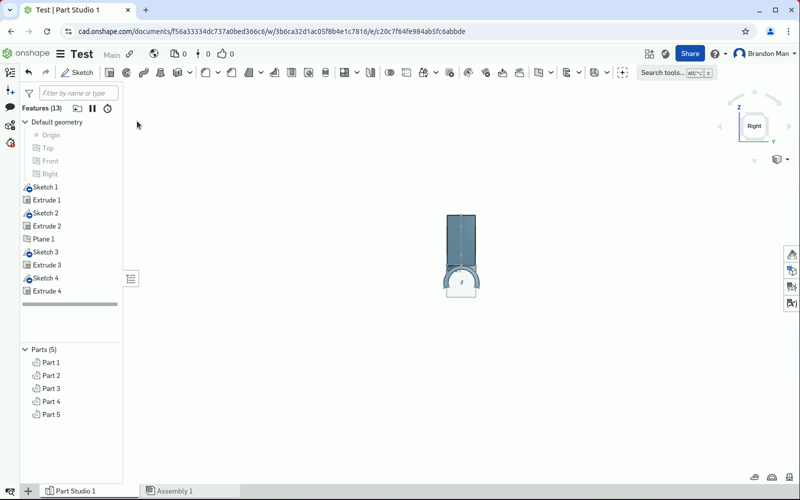
key(shift+7)
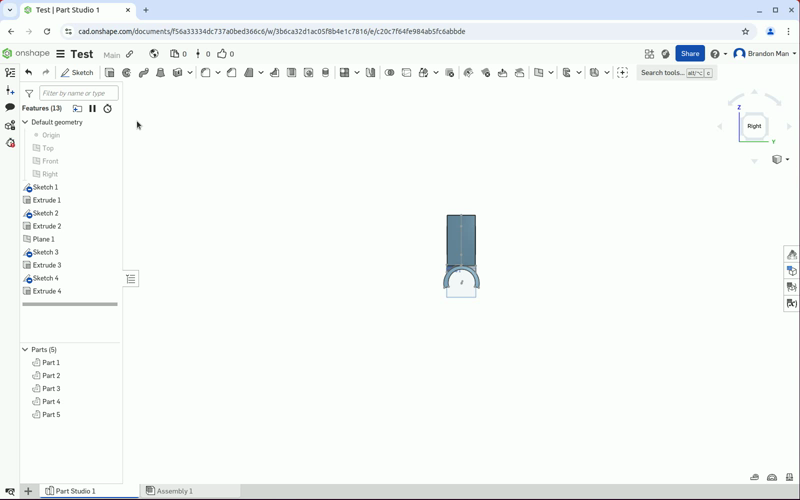
key(right, 2)
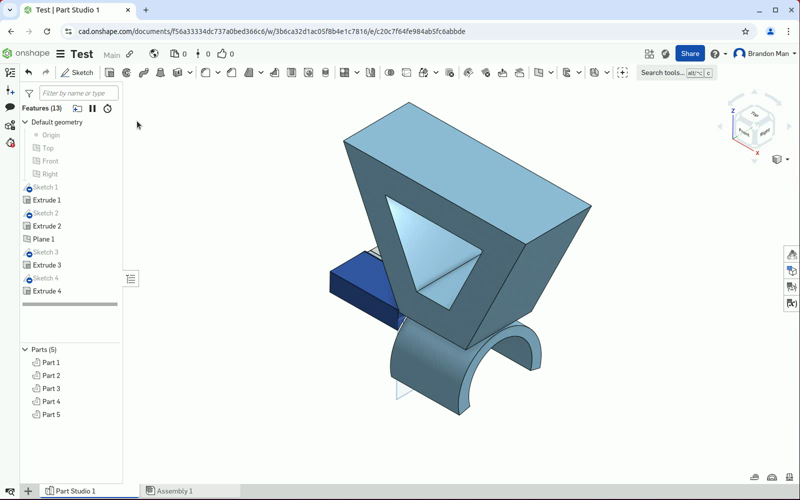
key(down, 2)
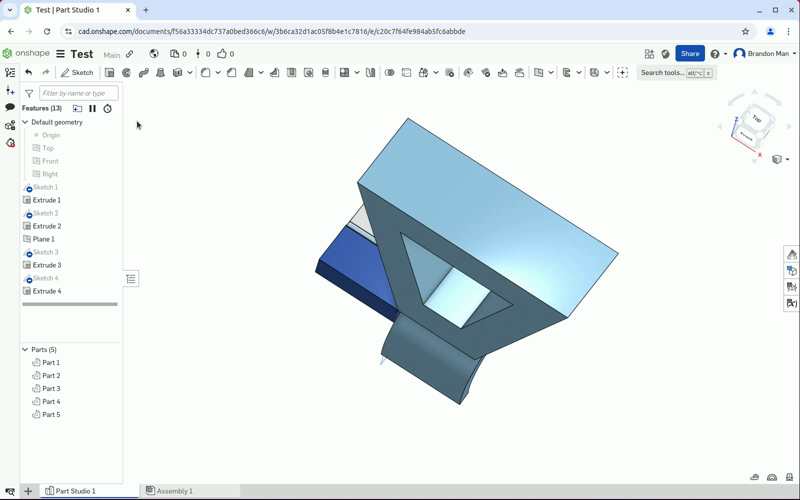
key(up, 2)
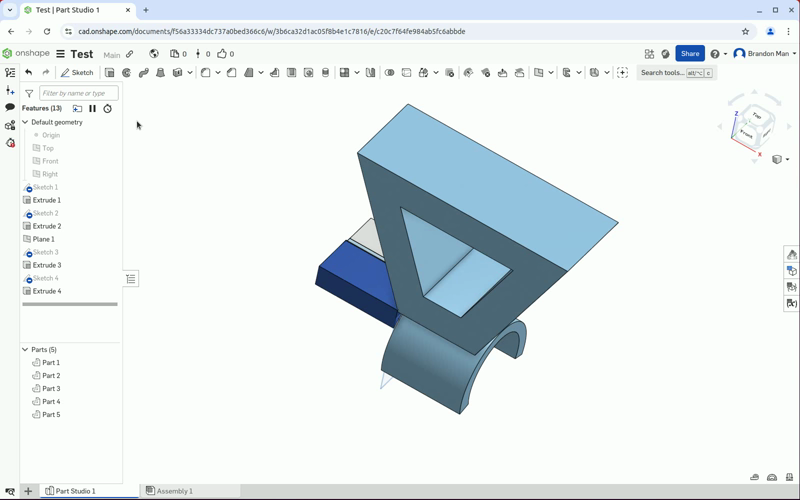
key(left, 2)
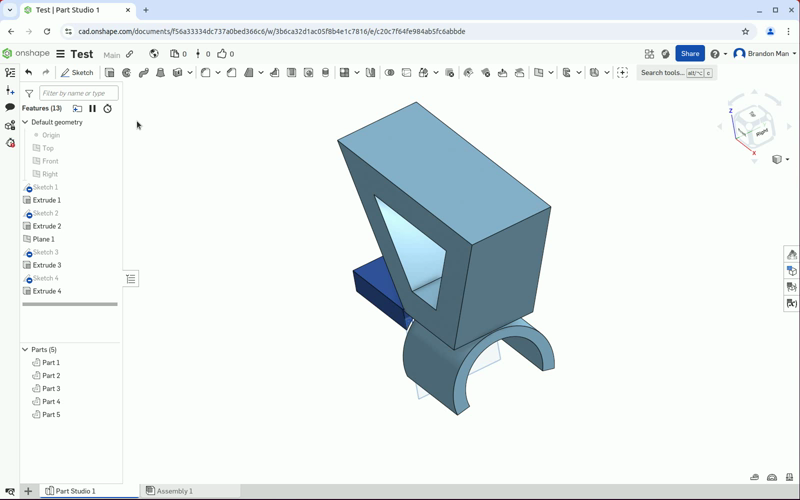
mouse_move(73, 189)
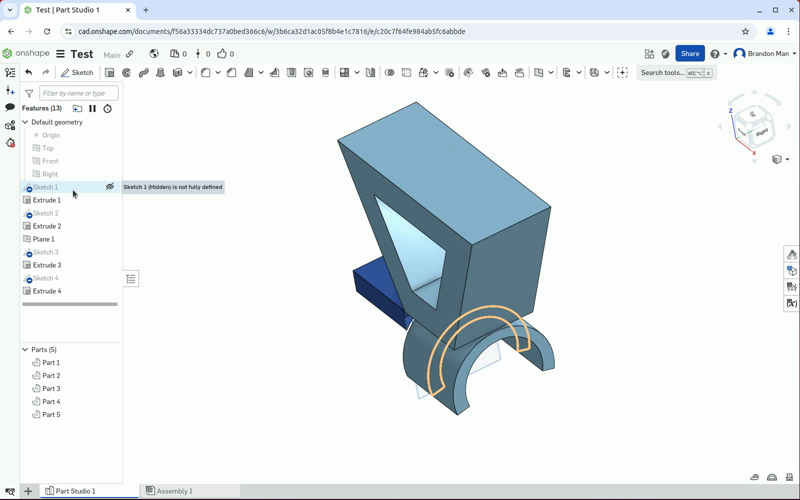
click(73, 189)